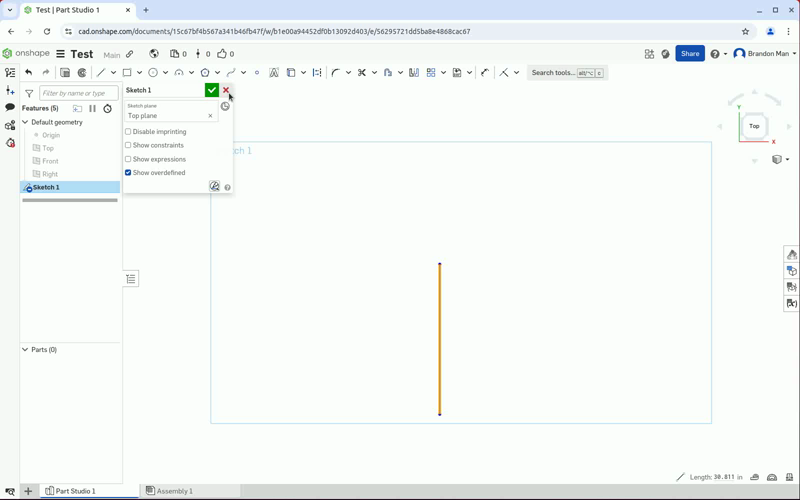
key(shift+h)
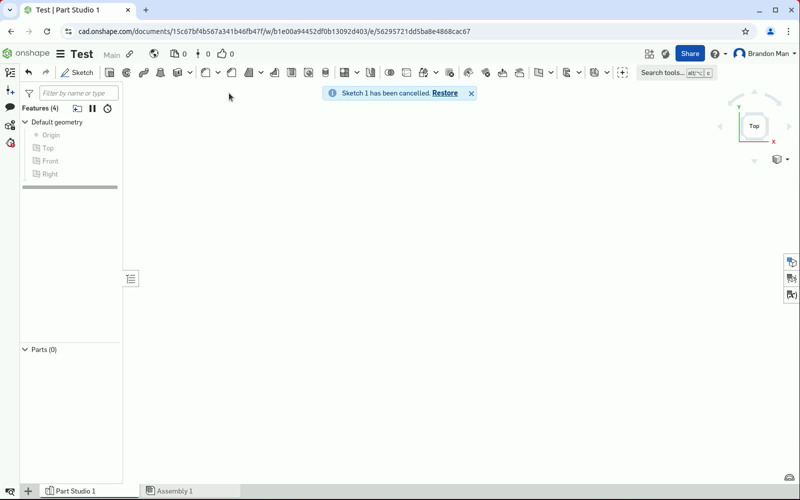
mouse_move(73, 352)
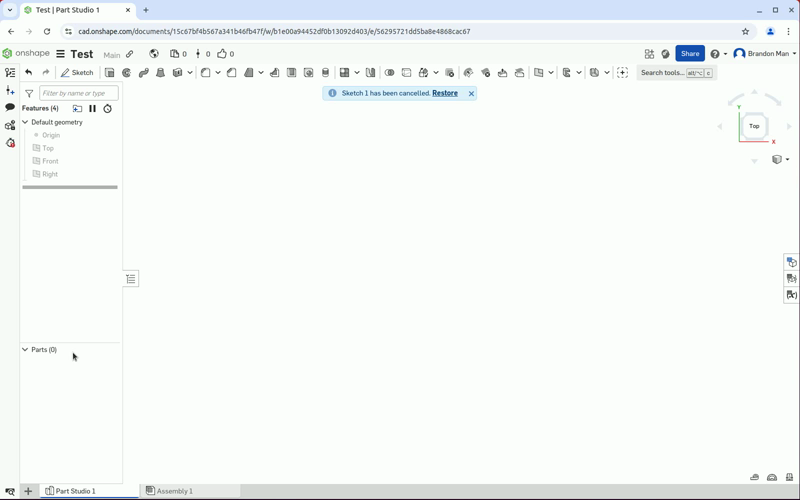
key(y)
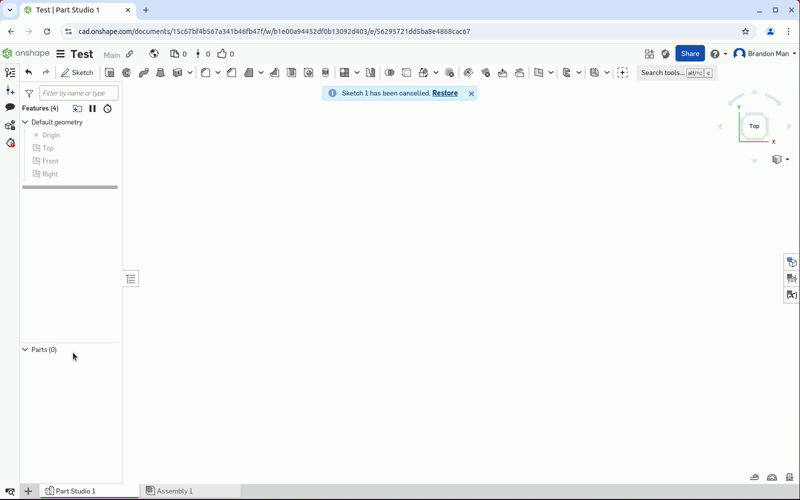
key(shift+p)
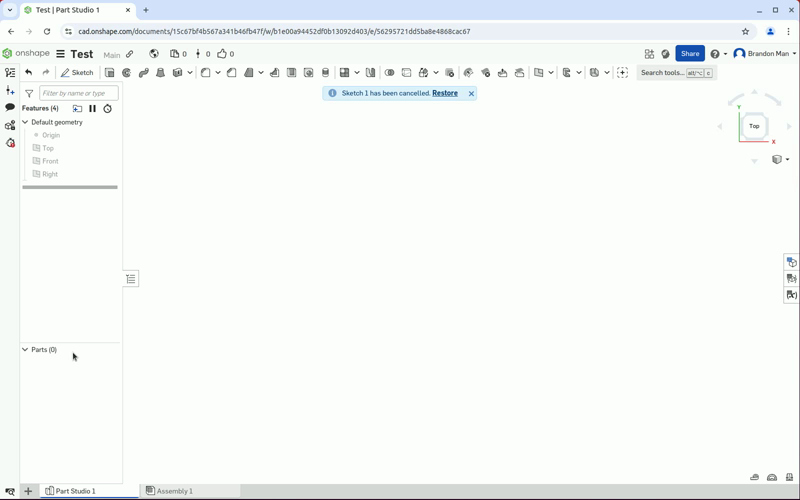
key(space)
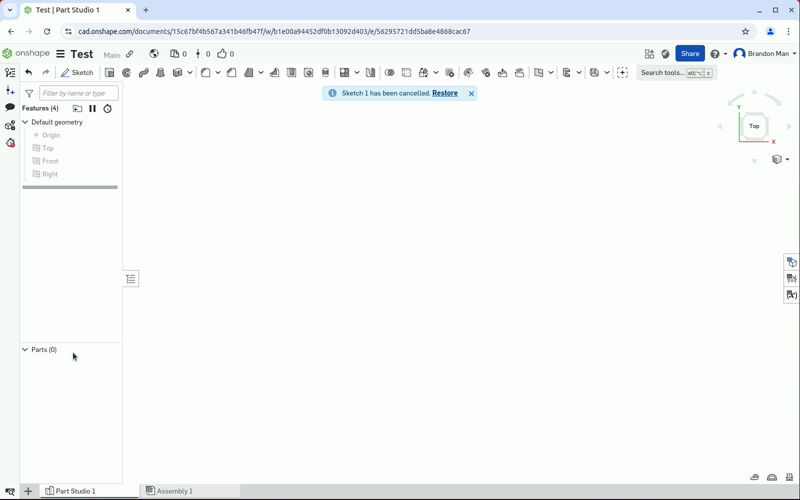
key_down(shift)
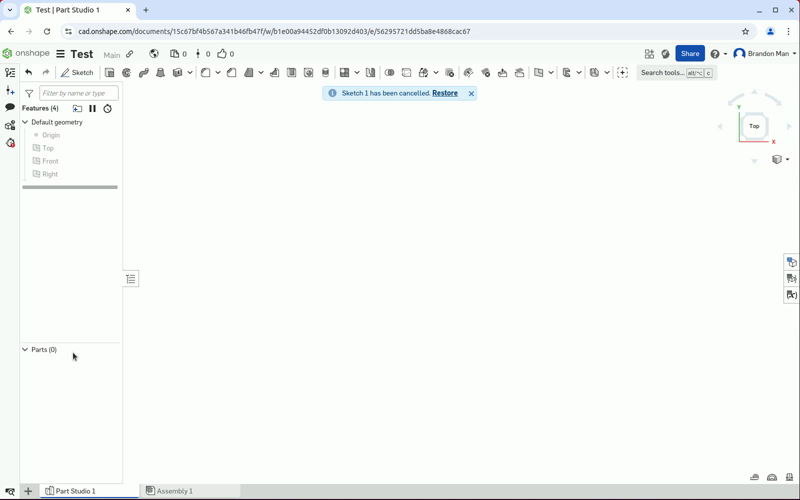
key(up)
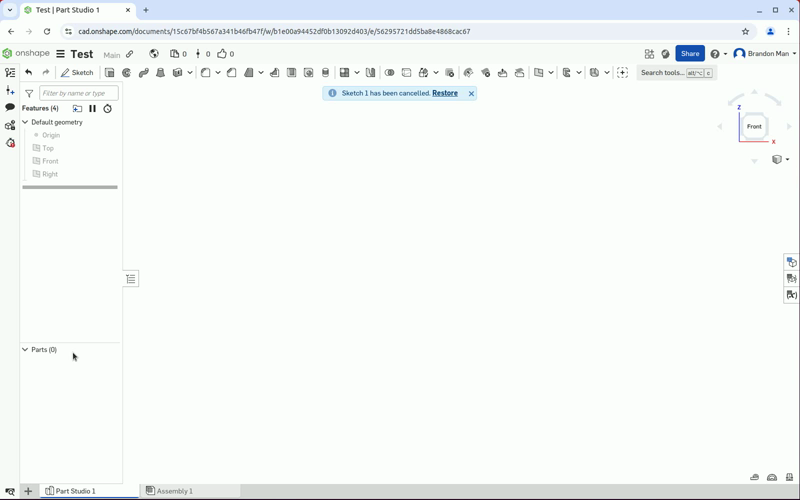
key_up(shift)
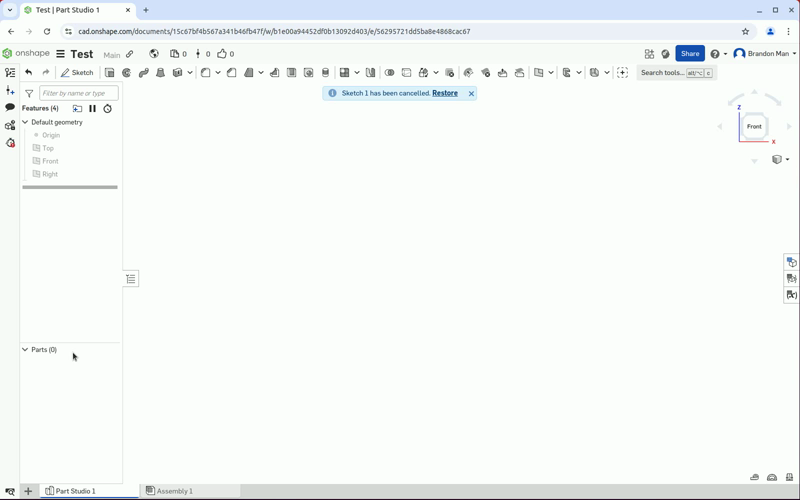
key(space)
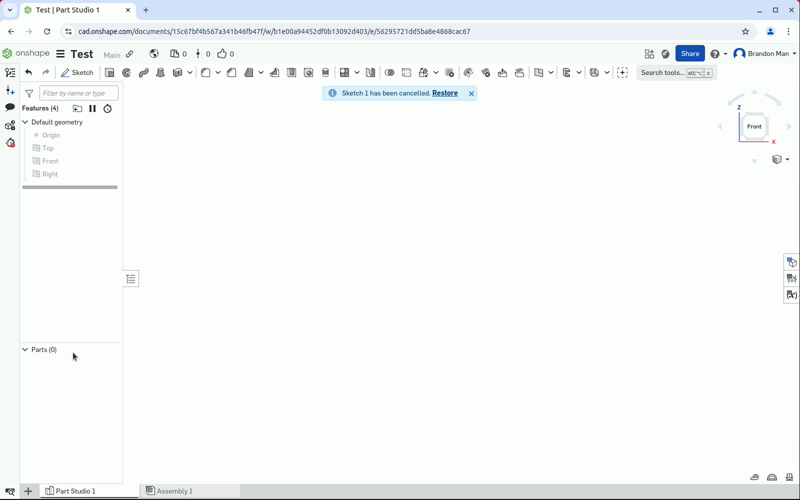
key_down(shift)
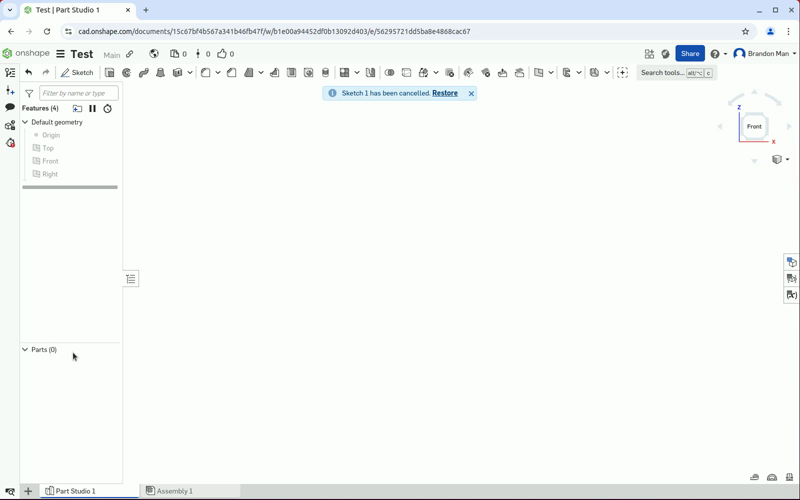
key(left)
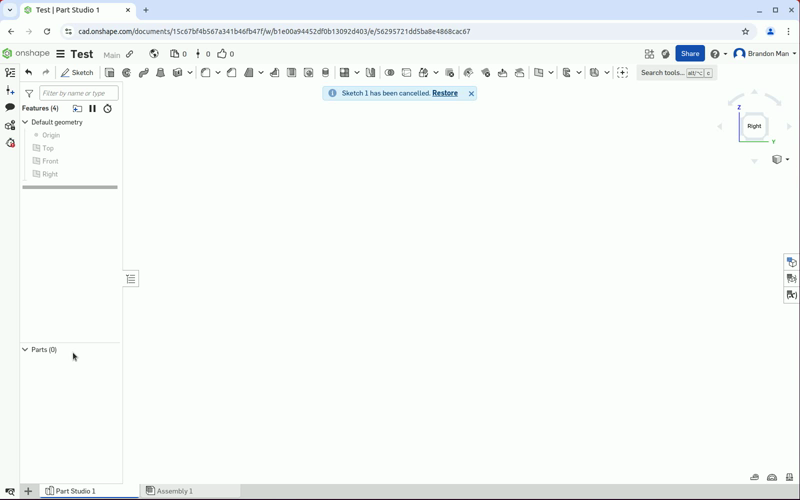
key_up(shift)
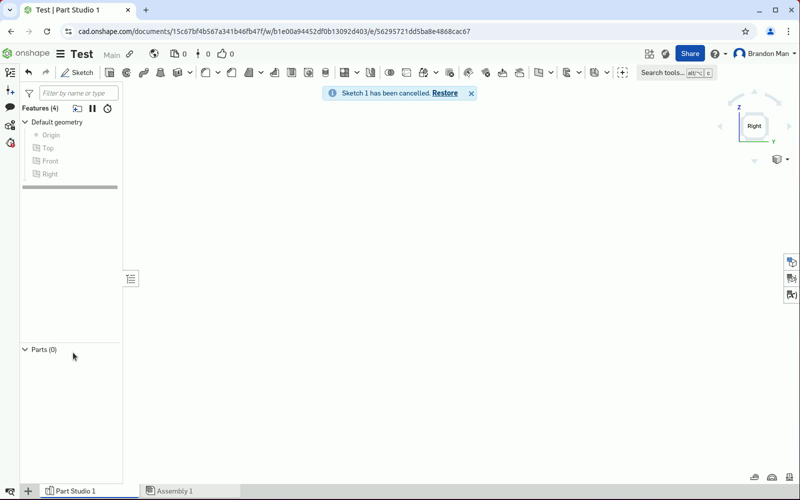
mouse_move(73, 352)
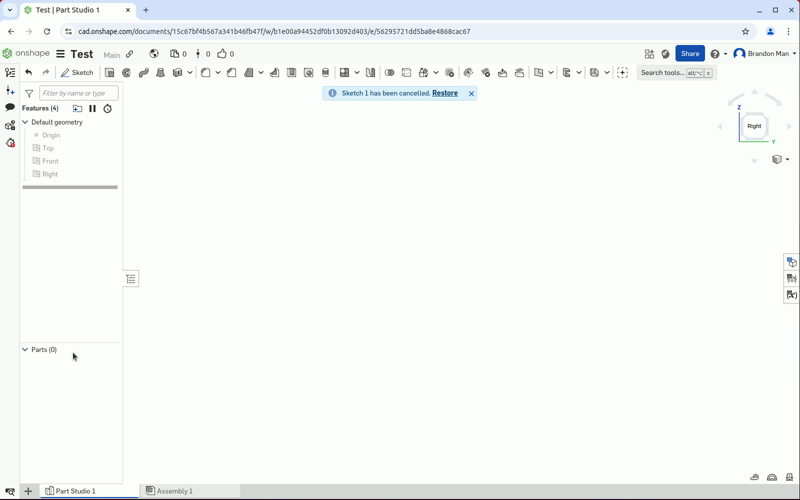
key(shift+y)
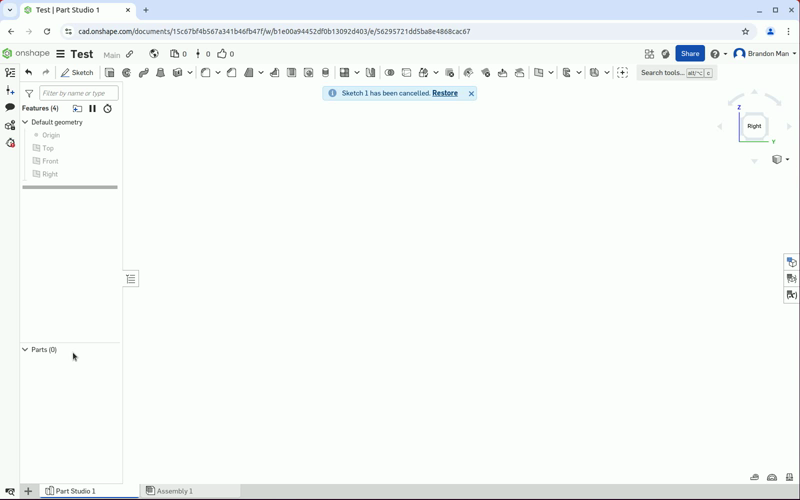
key(shift+s)
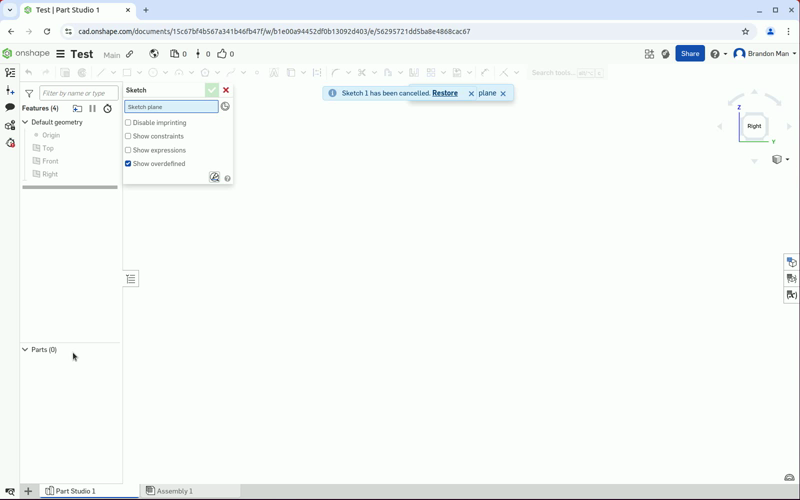
mouse_move(73, 176)
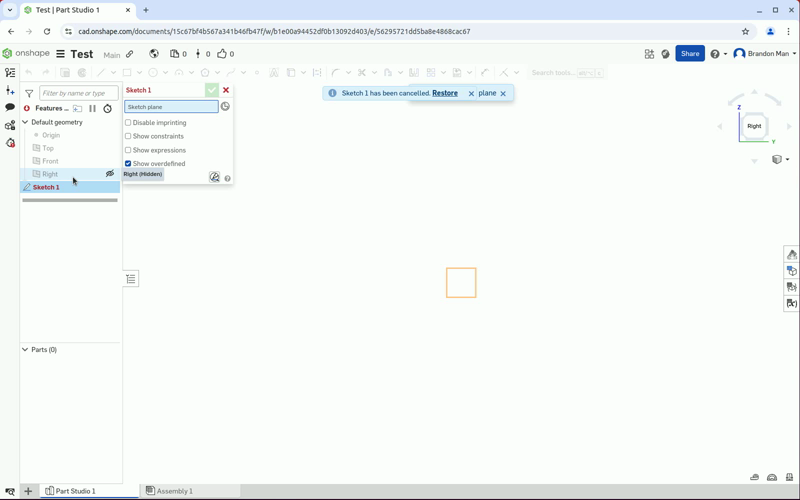
click(73, 176)
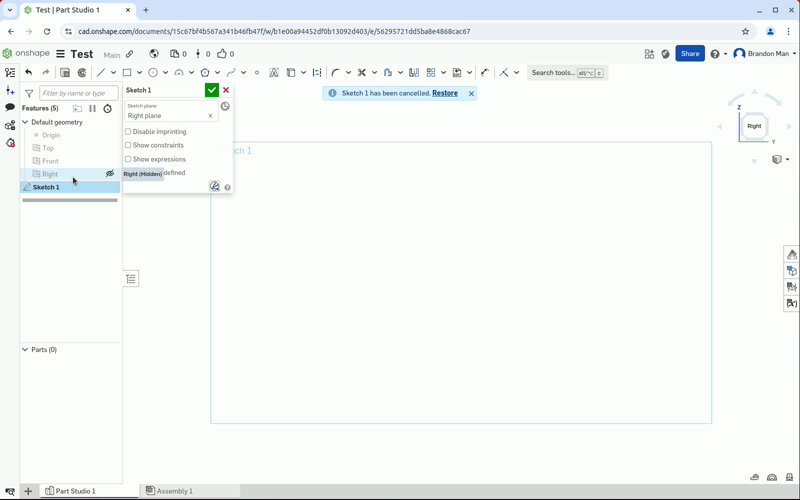
mouse_move(73, 352)
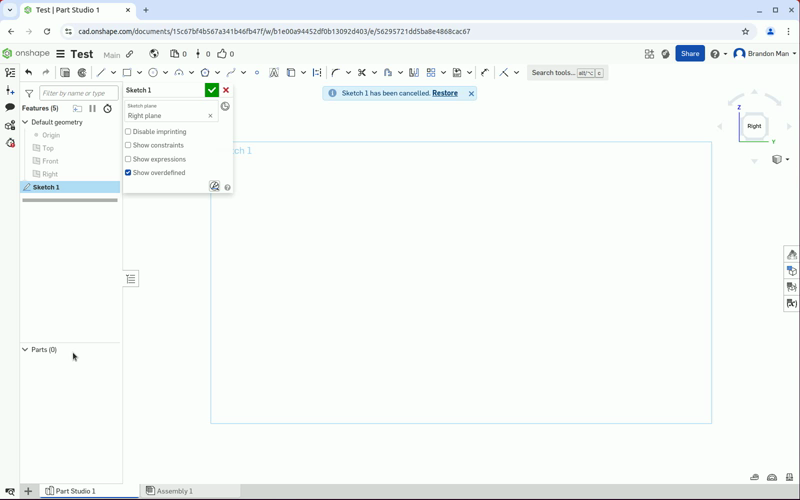
key(y)
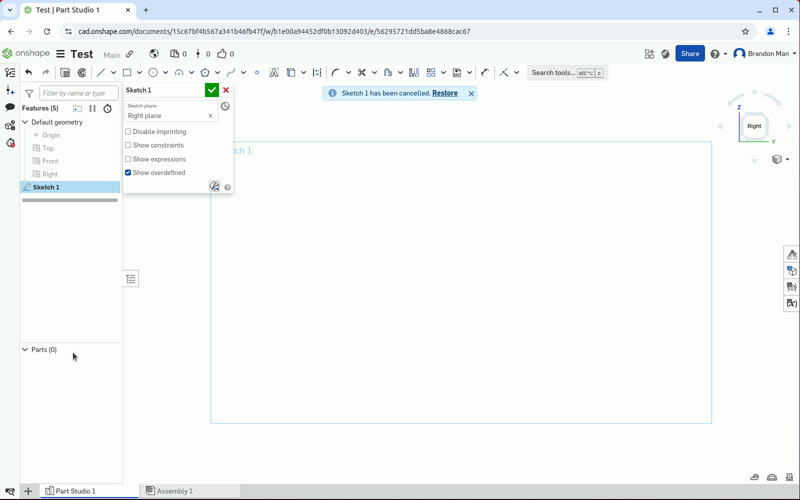
key(c)
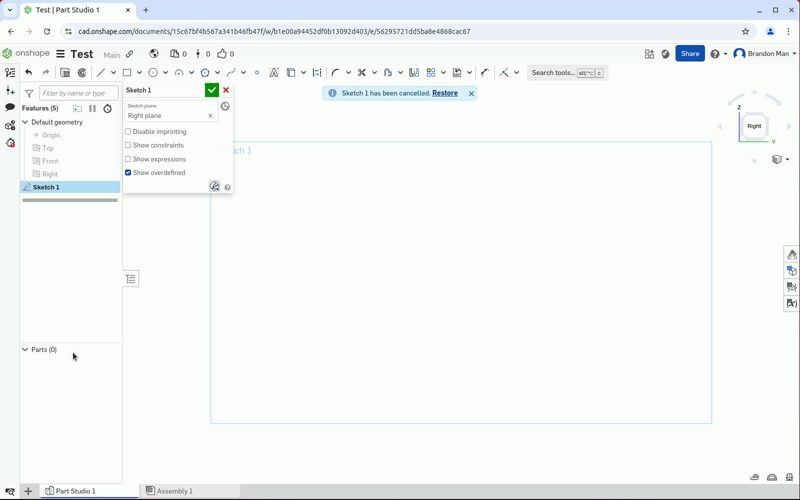
key_down(shift)
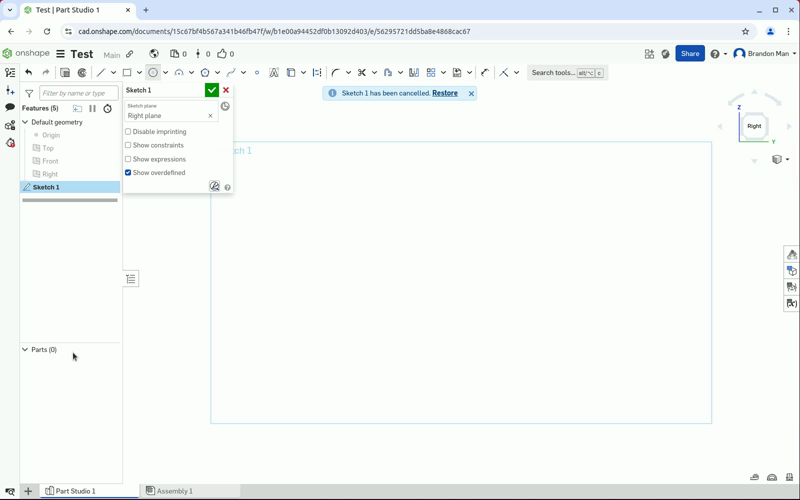
mouse_move(461, 282)
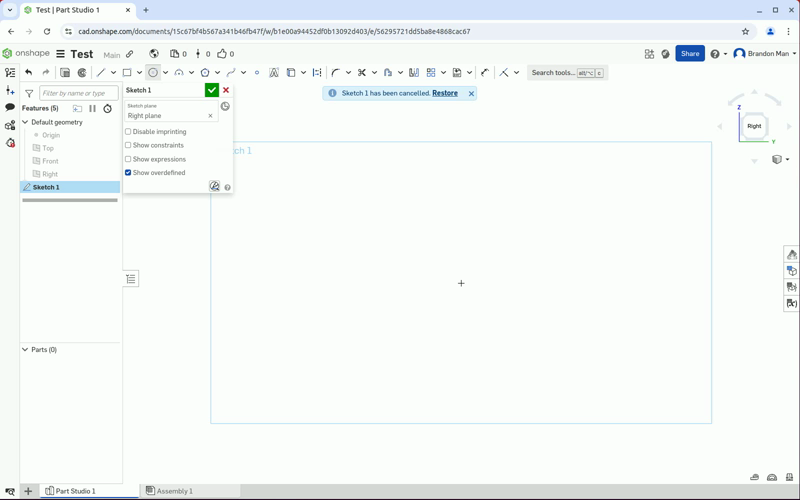
click(461, 282)
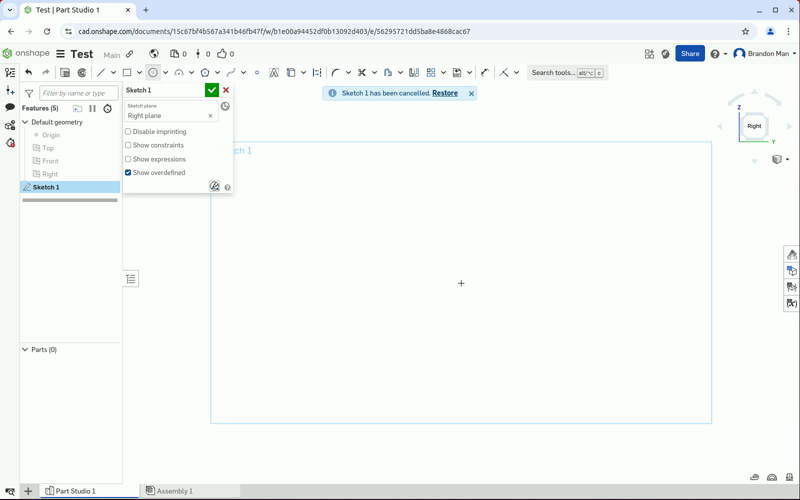
key_up(shift)
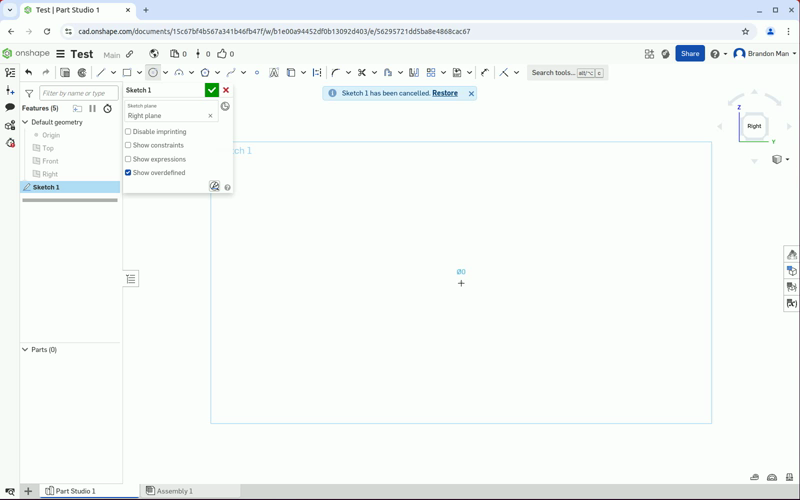
mouse_move(467, 282)
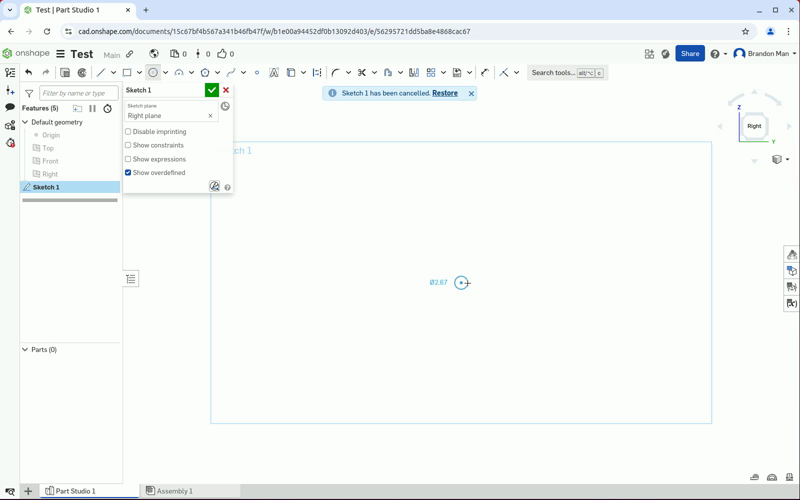
click(467, 282)
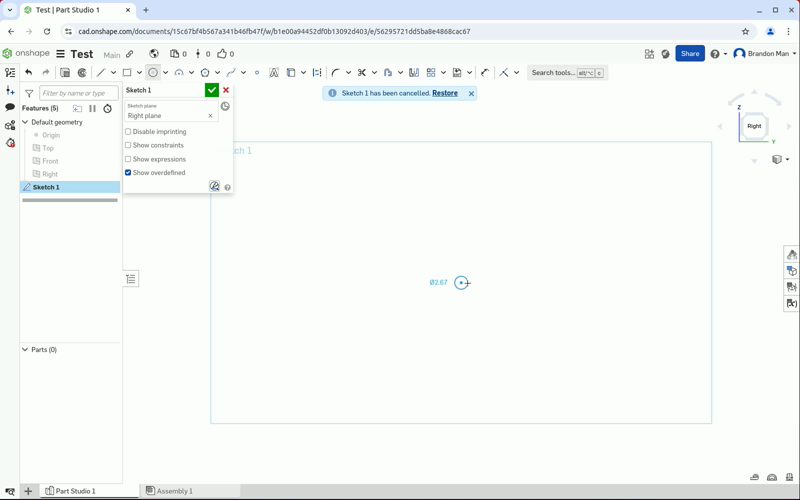
key(esc)
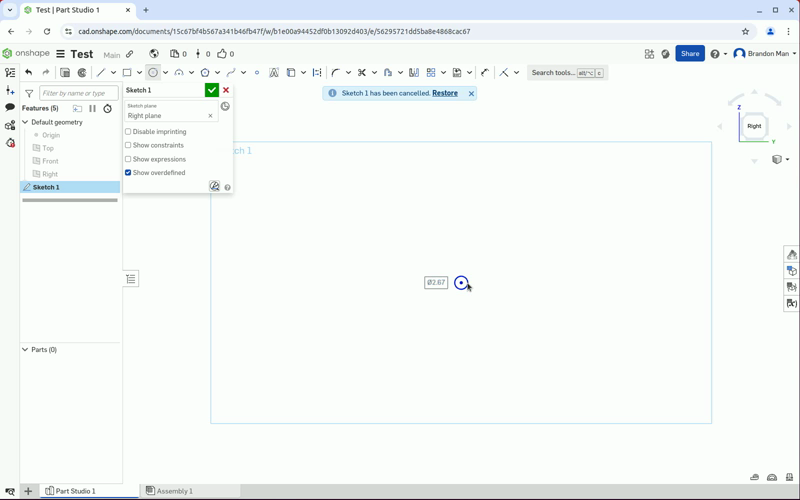
mouse_move(462, 285)
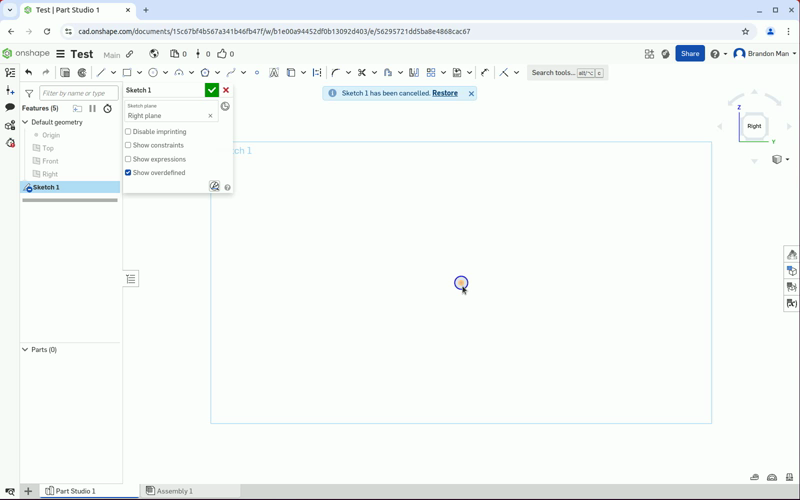
scroll(6)
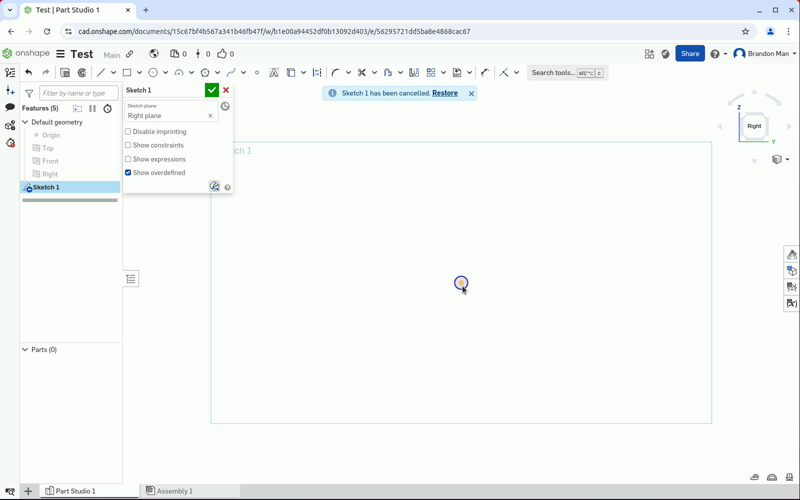
scroll(6)
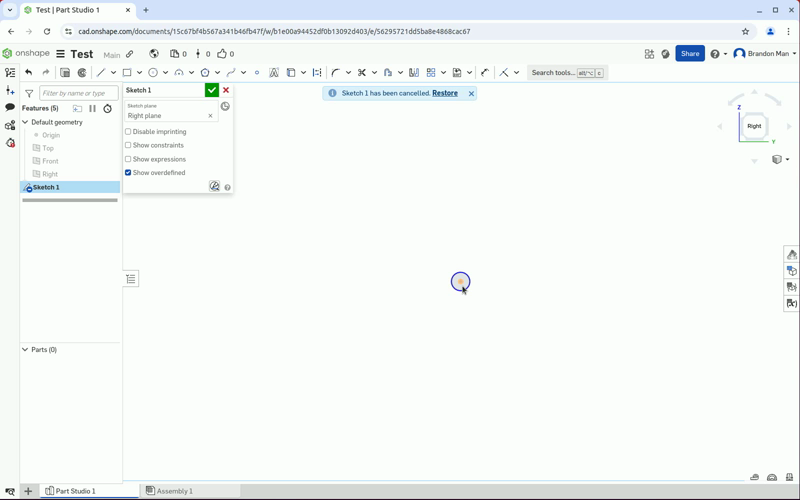
scroll(6)
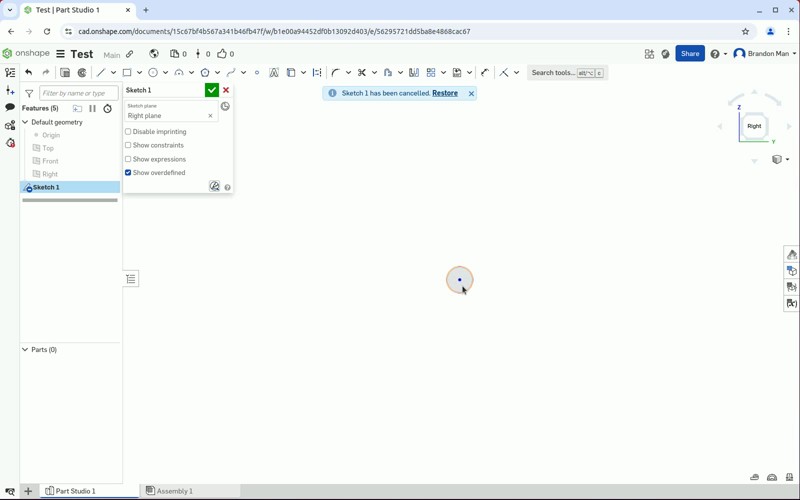
scroll(6)
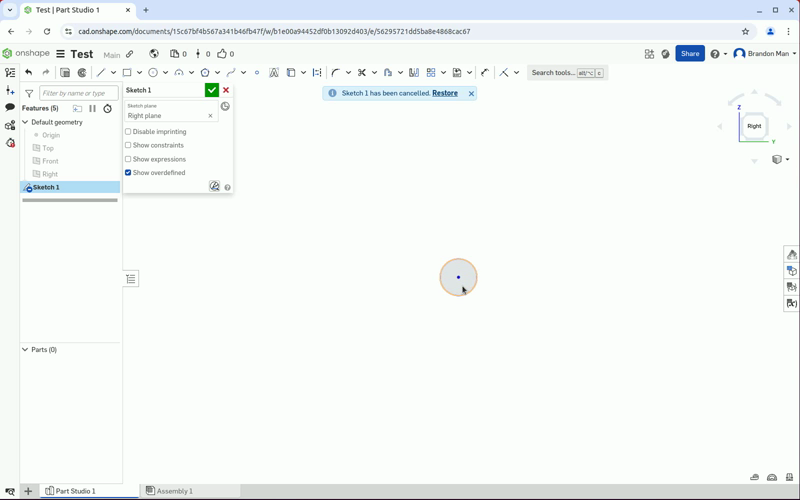
scroll(6)
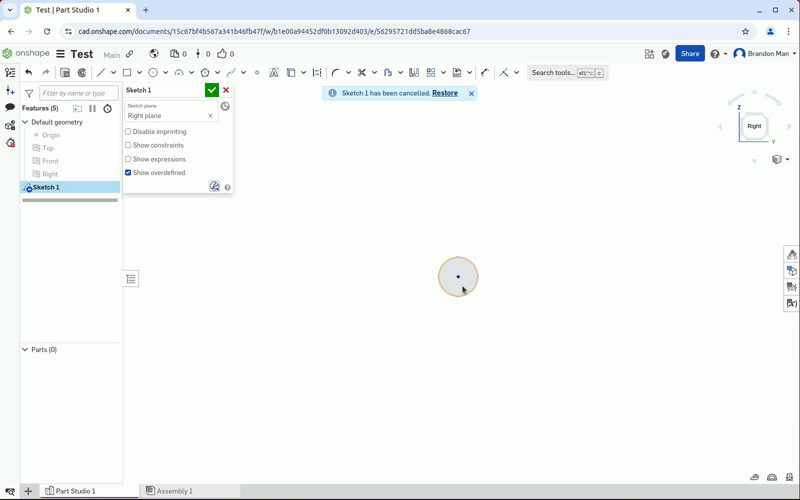
scroll(6)
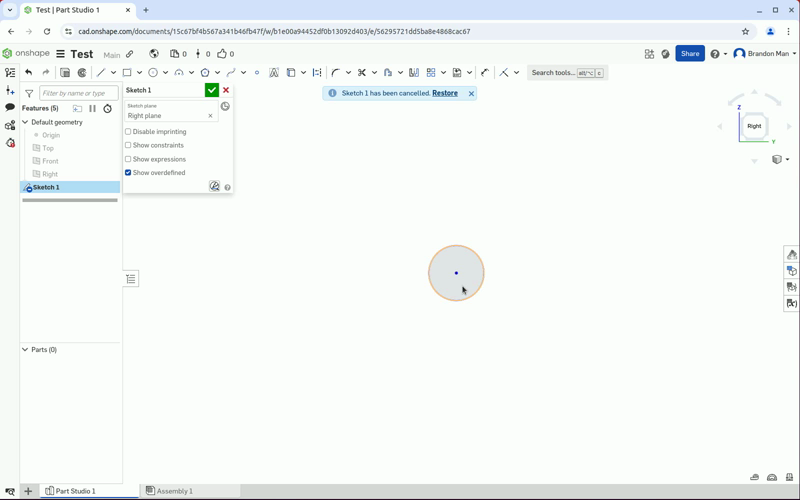
scroll(6)
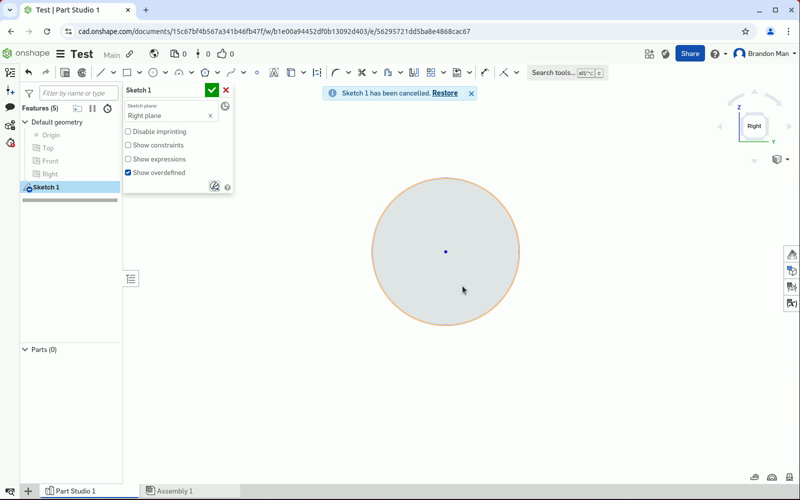
click(462, 285)
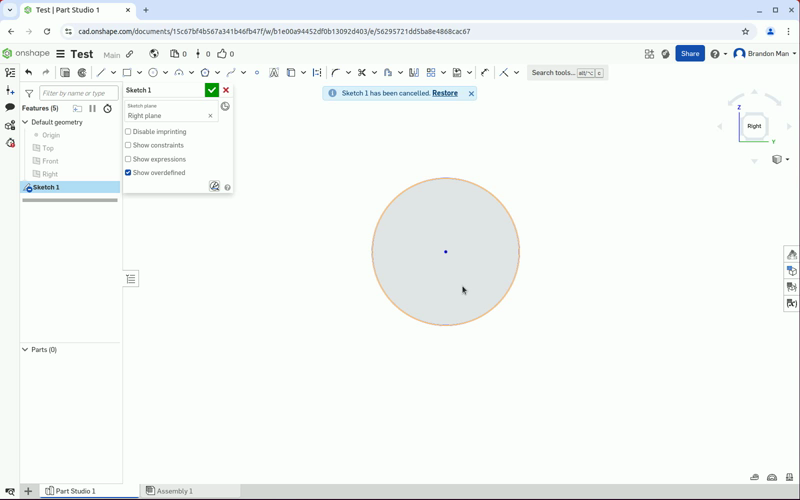
scroll(-6)
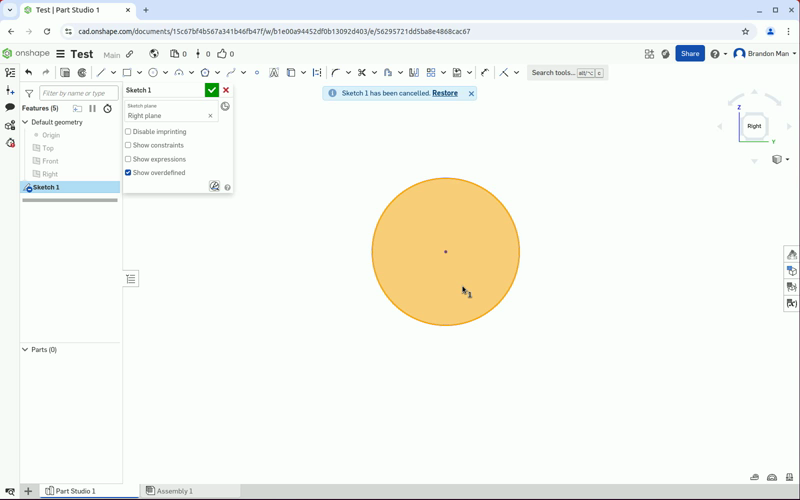
scroll(-6)
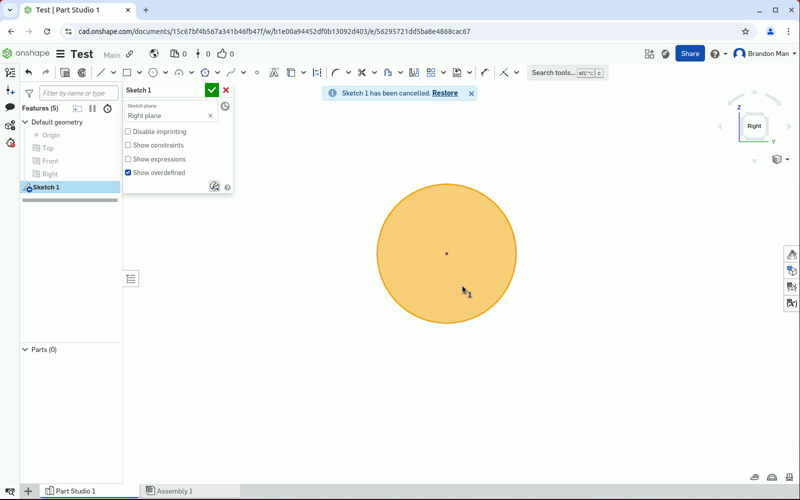
scroll(-6)
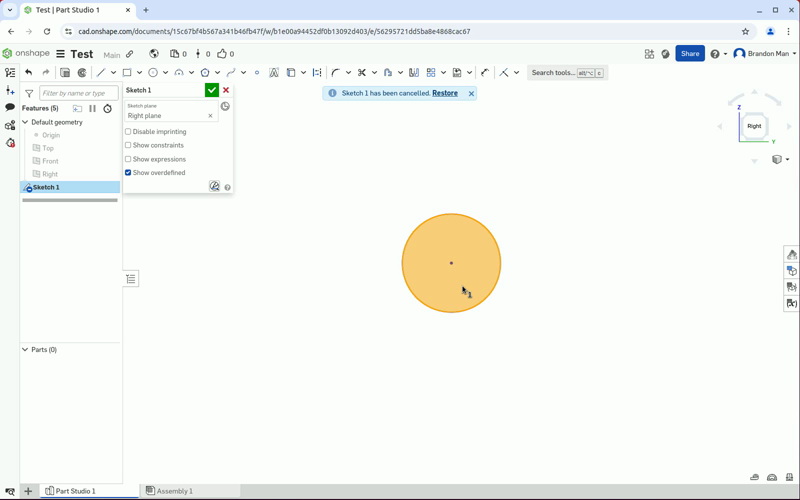
scroll(-6)
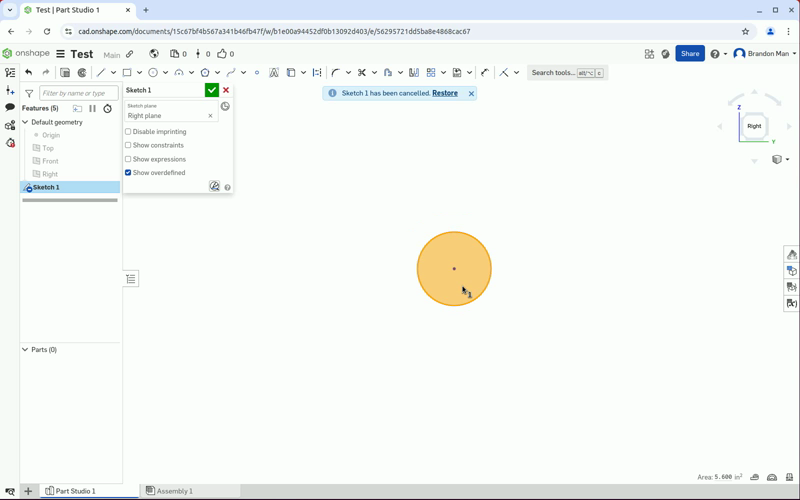
scroll(-6)
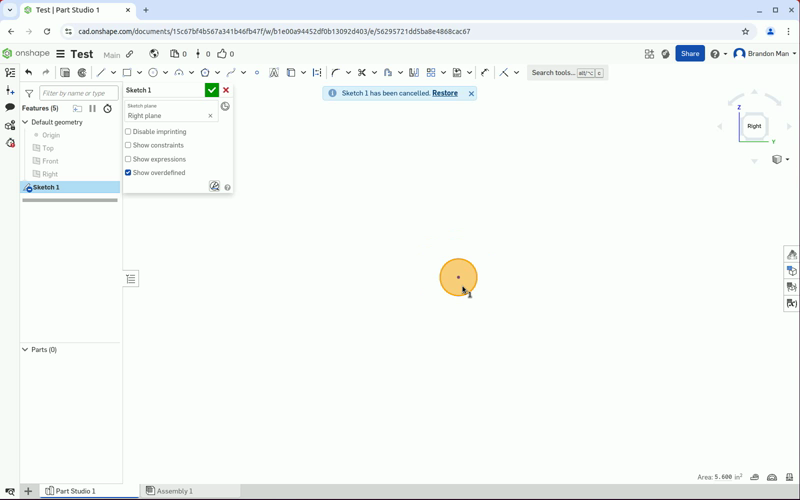
scroll(-6)
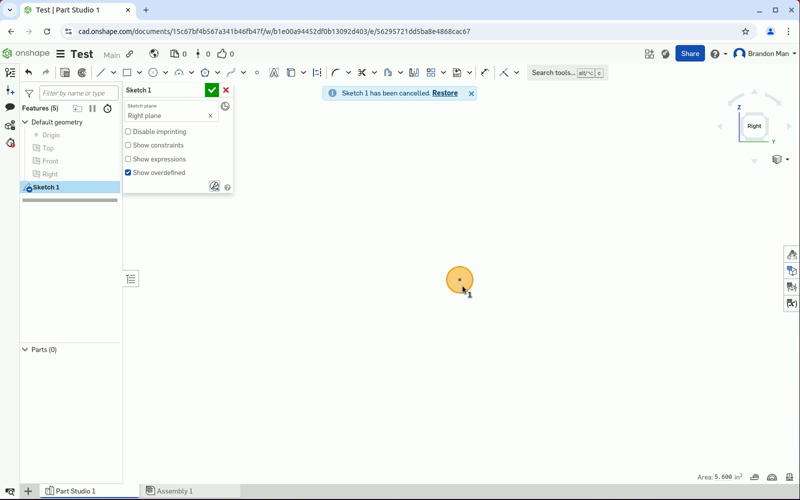
scroll(-6)
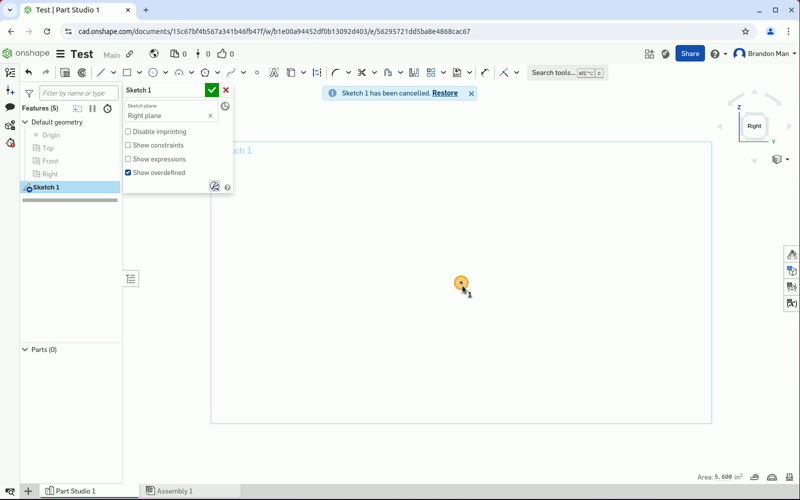
mouse_move(73, 352)
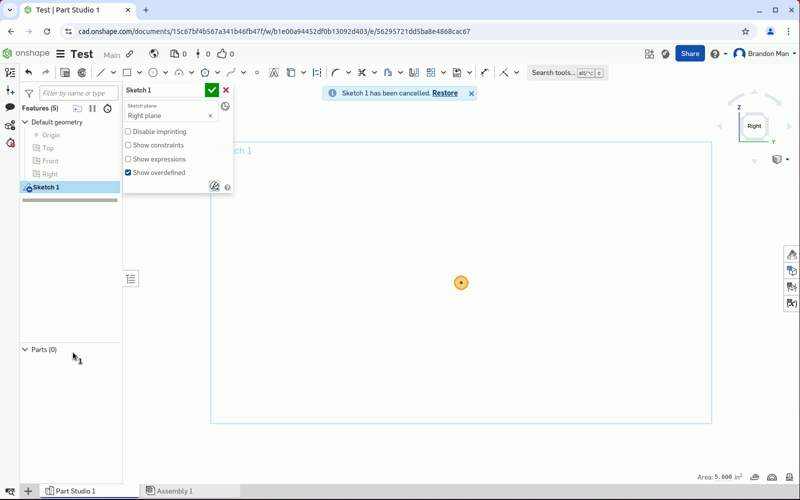
key(shift+y)
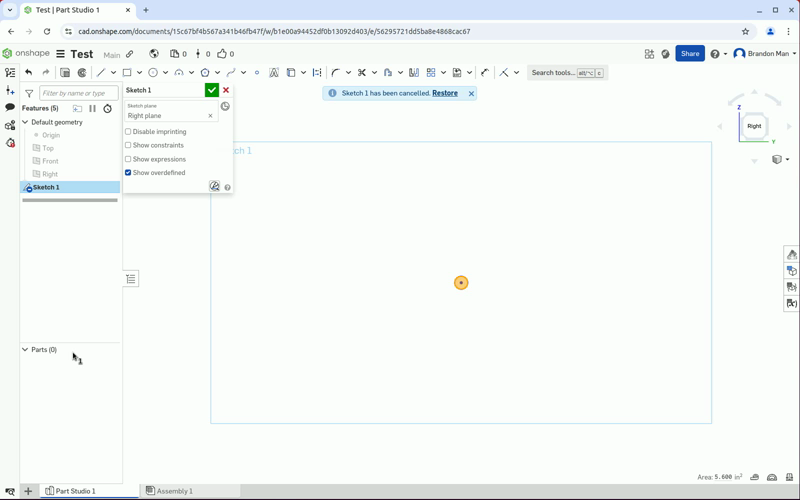
key(shift+e)
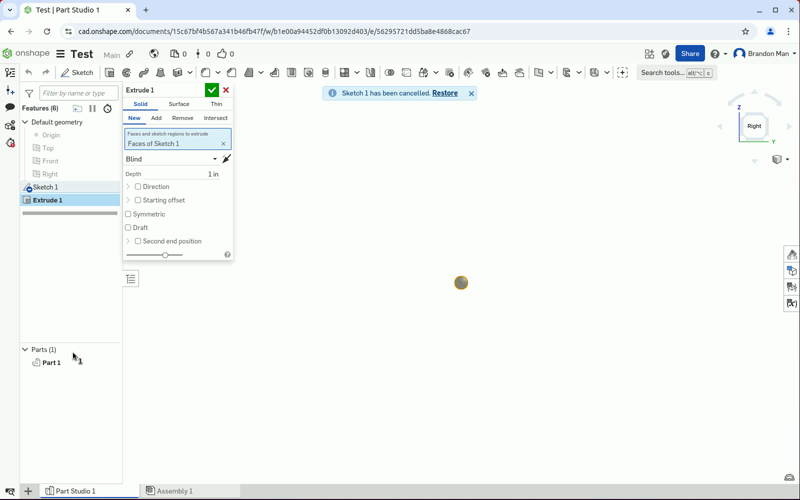
mouse_move(143, 106)
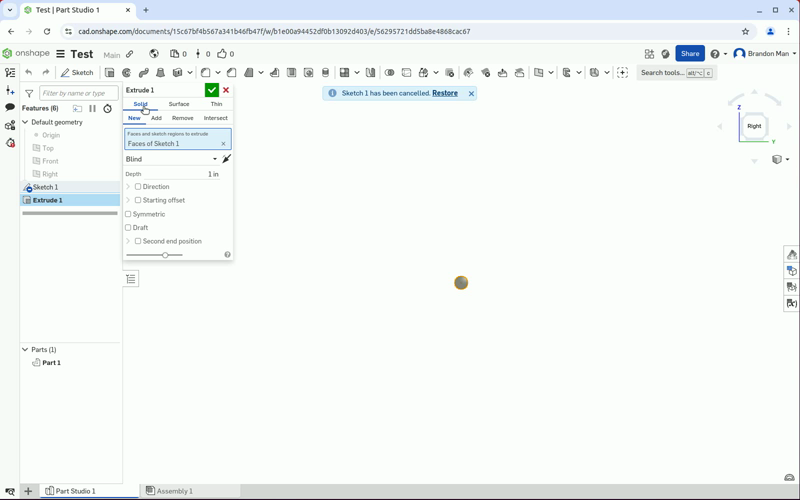
click(143, 106)
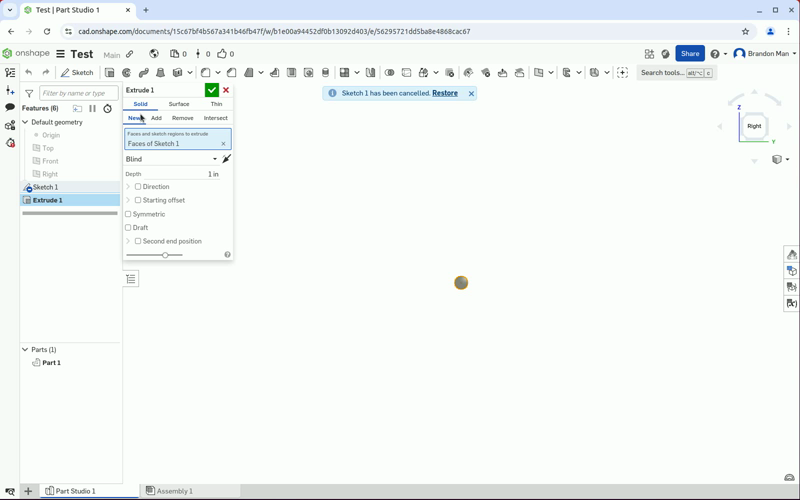
mouse_move(137, 120)
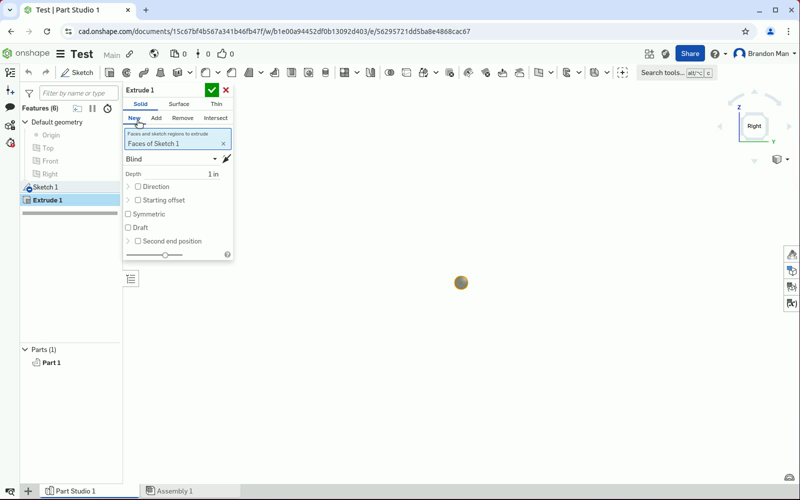
click(137, 120)
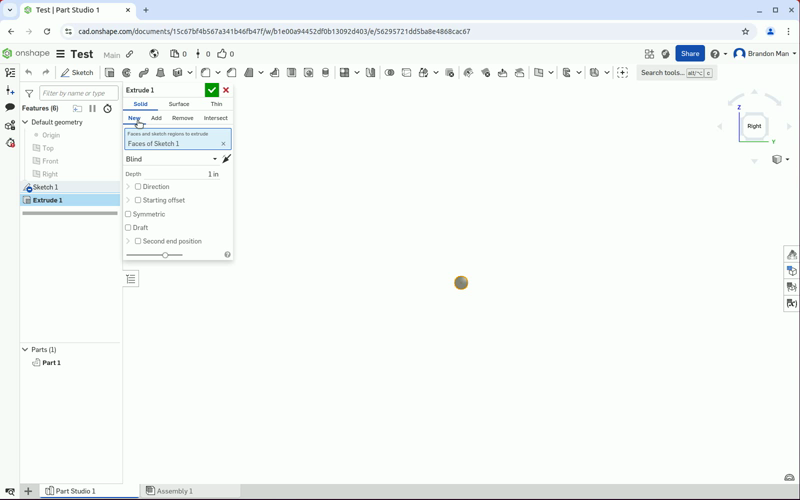
key(tab, 4)
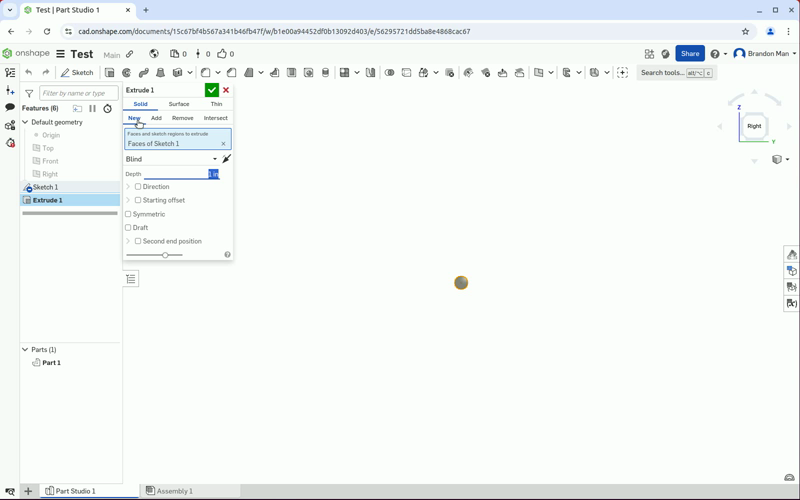
text(22.145)
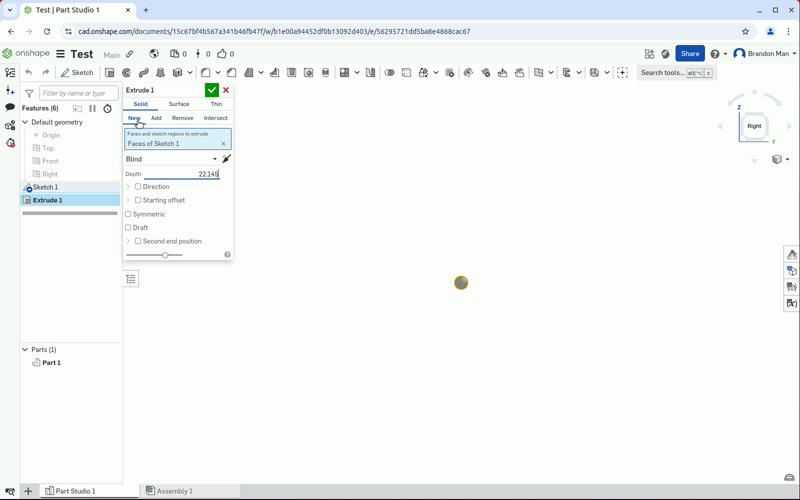
key(enter)
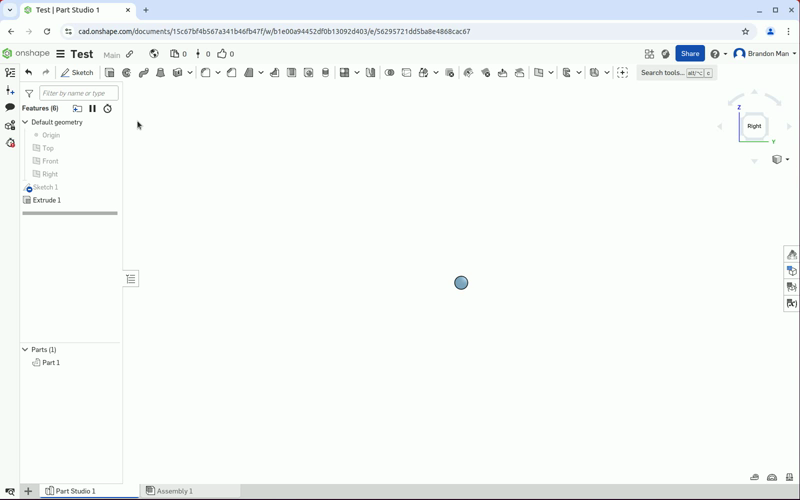
key(shift+h)
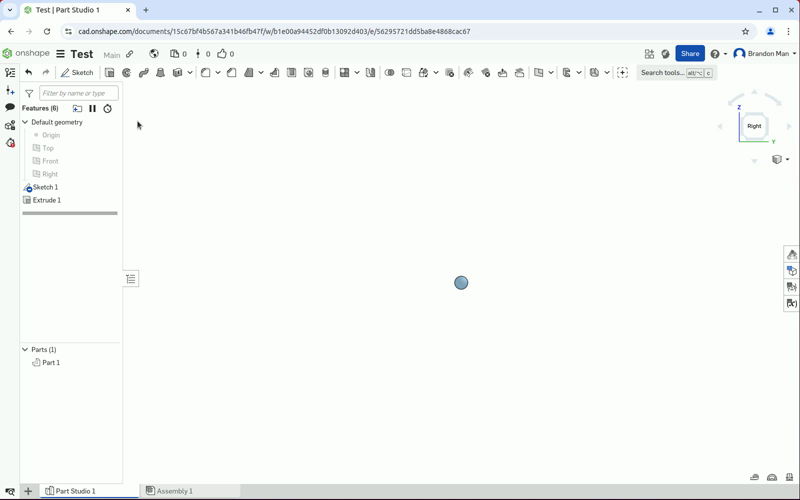
key(shift+h)
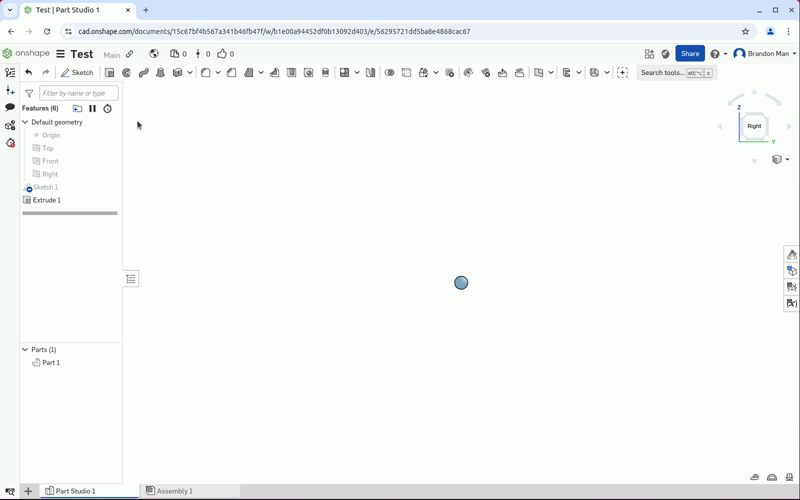
mouse_move(73, 189)
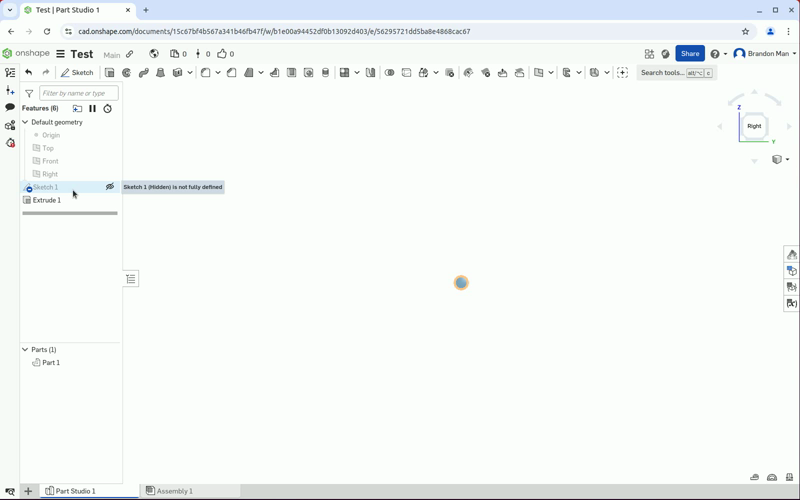
click(73, 189)
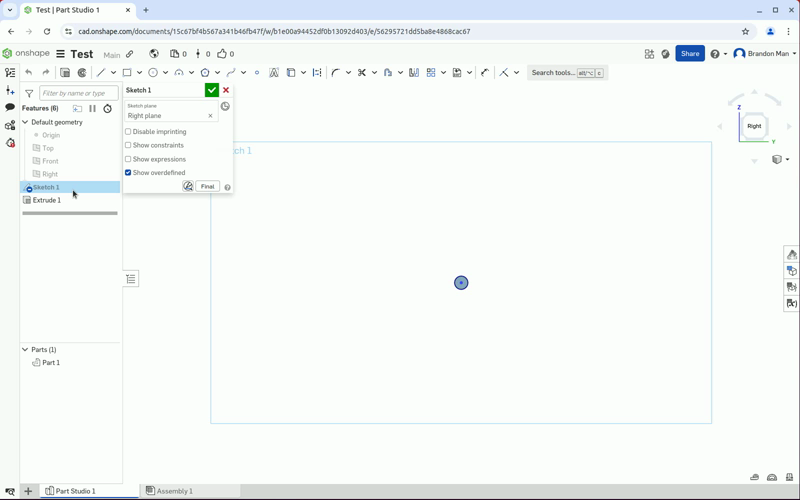
mouse_move(229, 92)
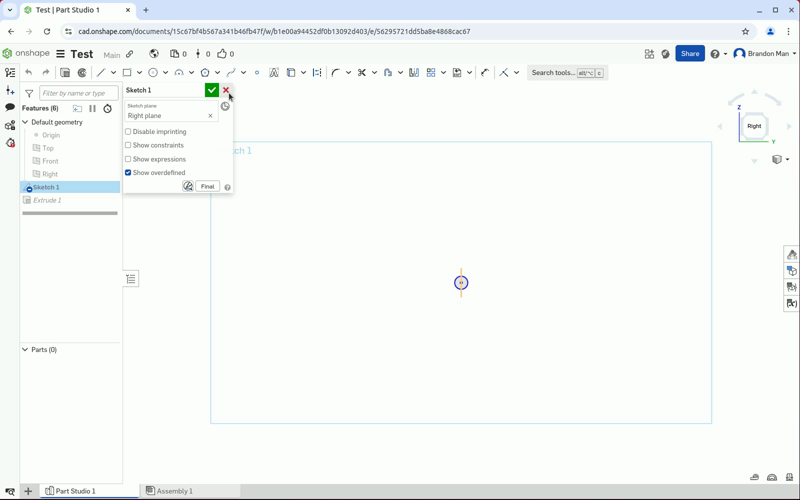
click(229, 92)
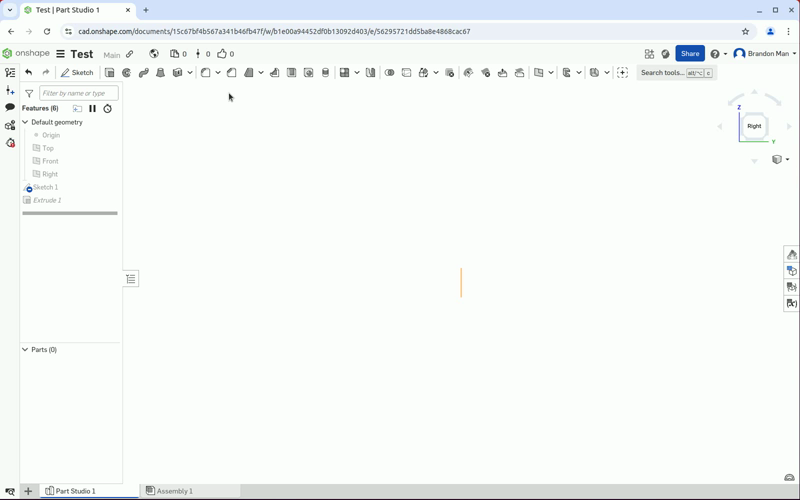
mouse_move(73, 352)
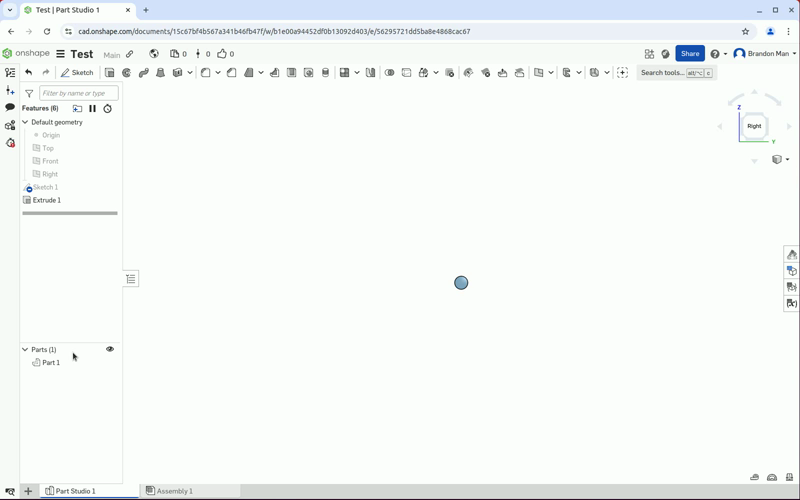
key(y)
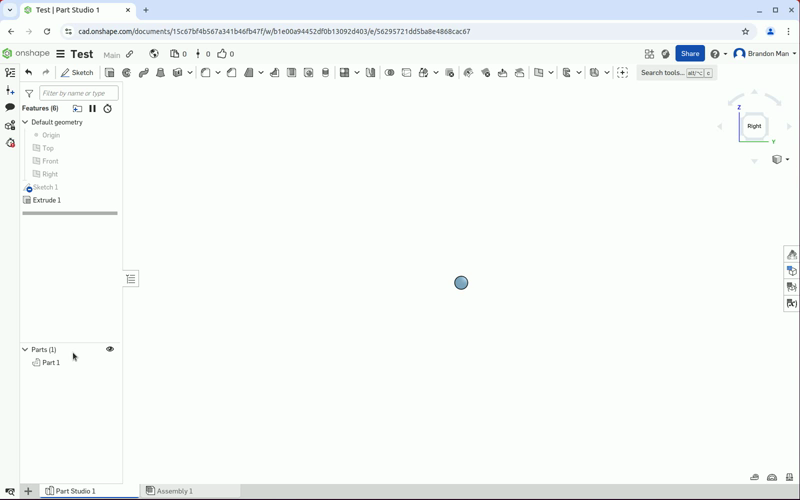
key(shift+p)
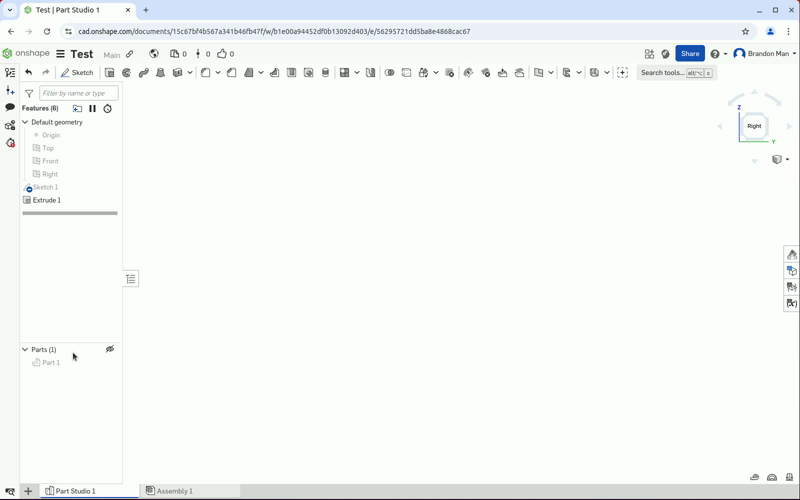
key(space)
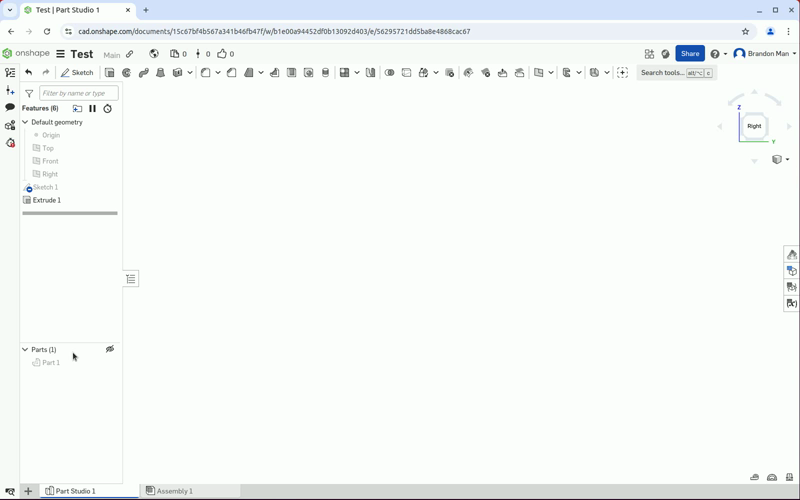
key_down(shift)
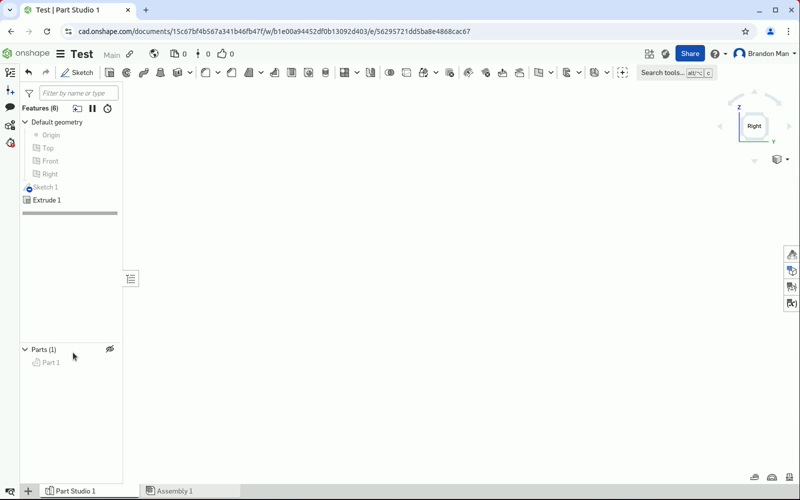
key(right)
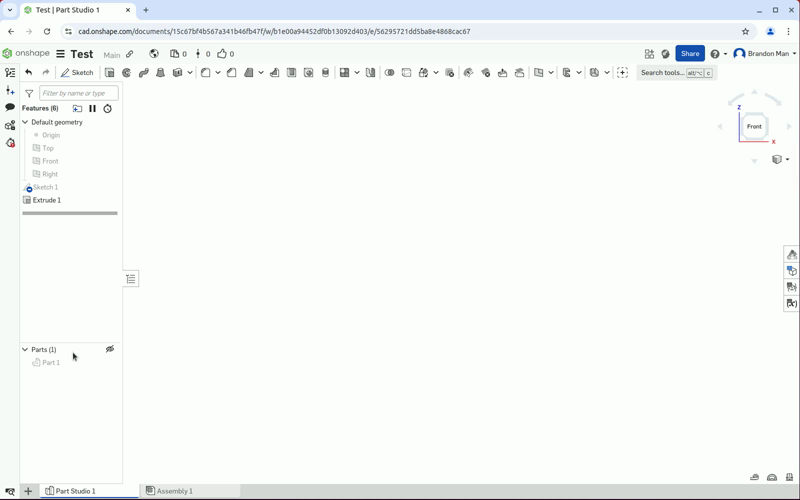
key_up(shift)
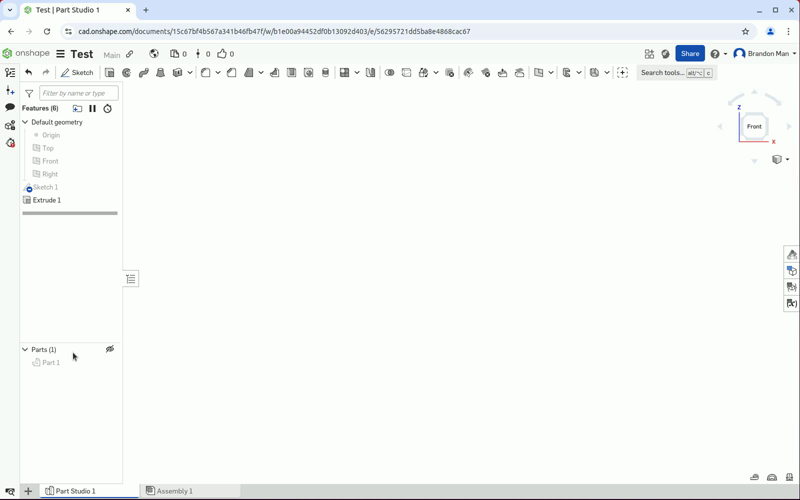
mouse_move(73, 352)
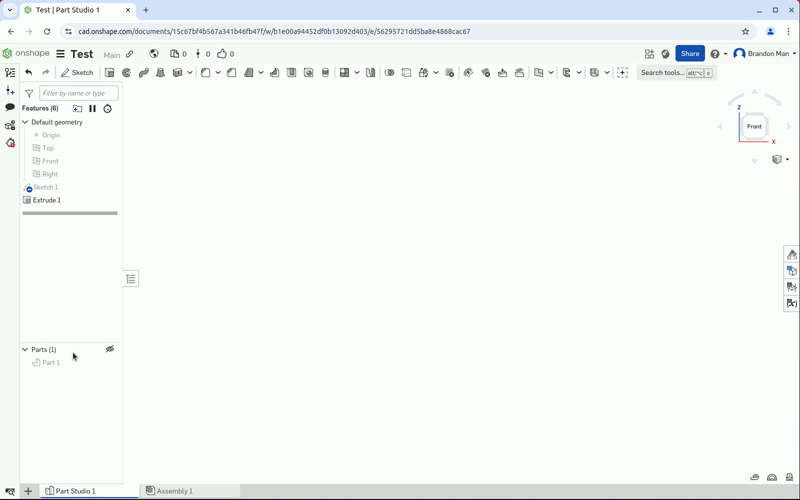
key(shift+y)
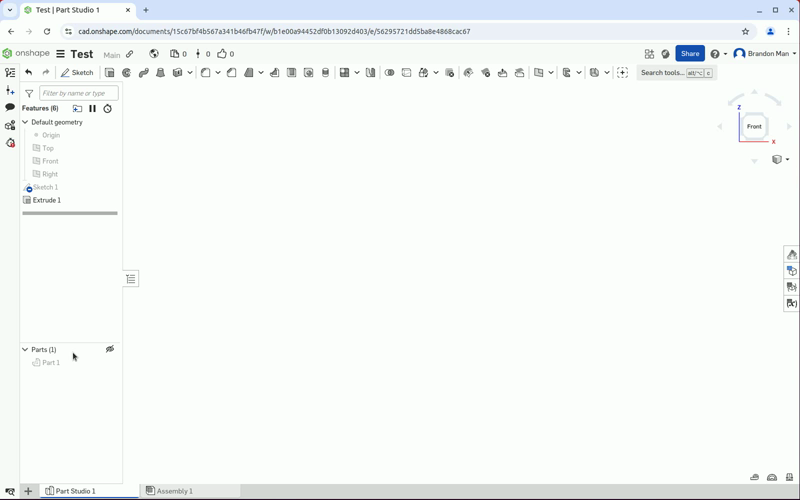
key(shift+s)
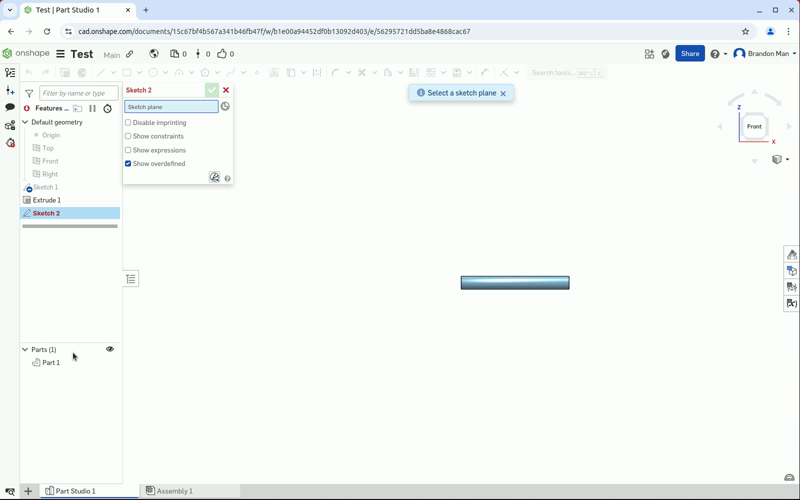
mouse_move(73, 163)
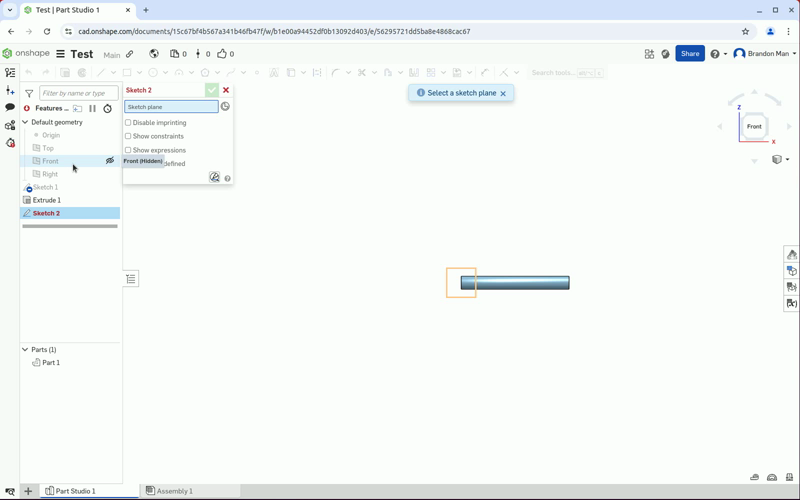
click(73, 163)
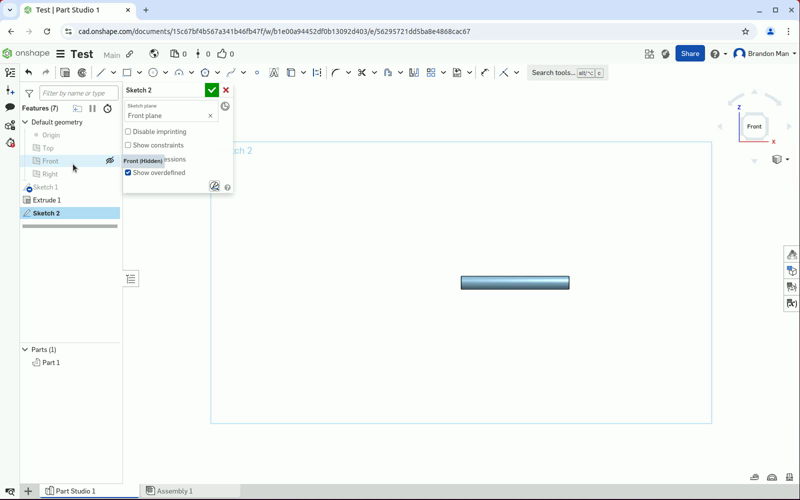
mouse_move(73, 352)
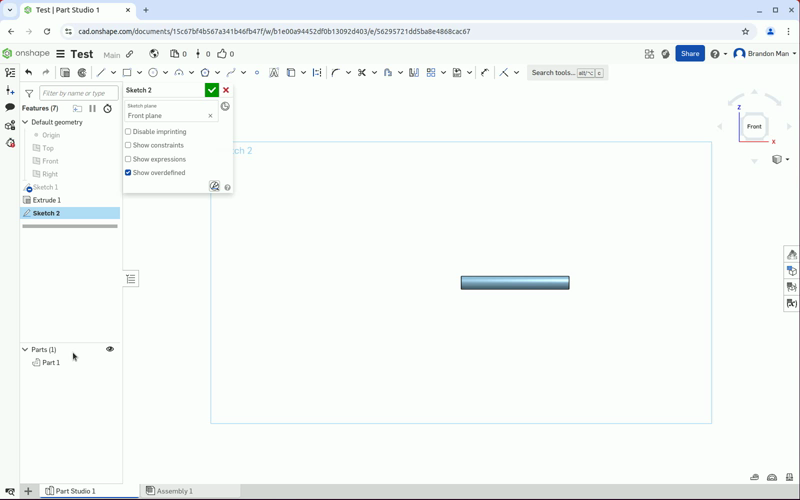
key(y)
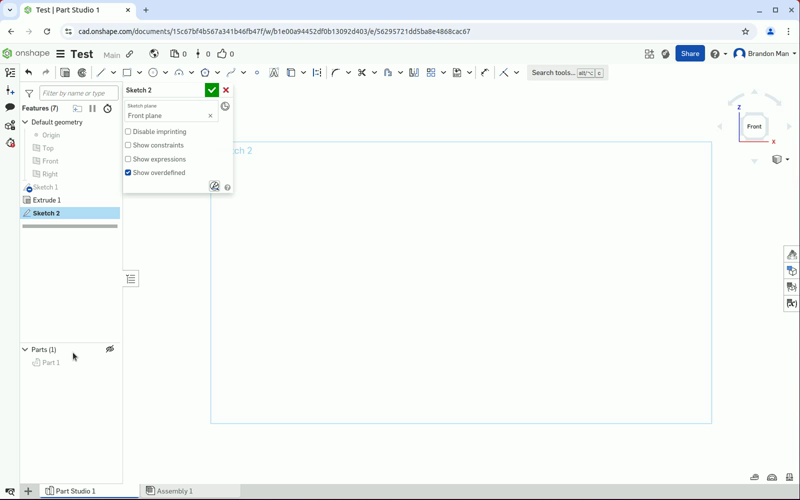
key(l)
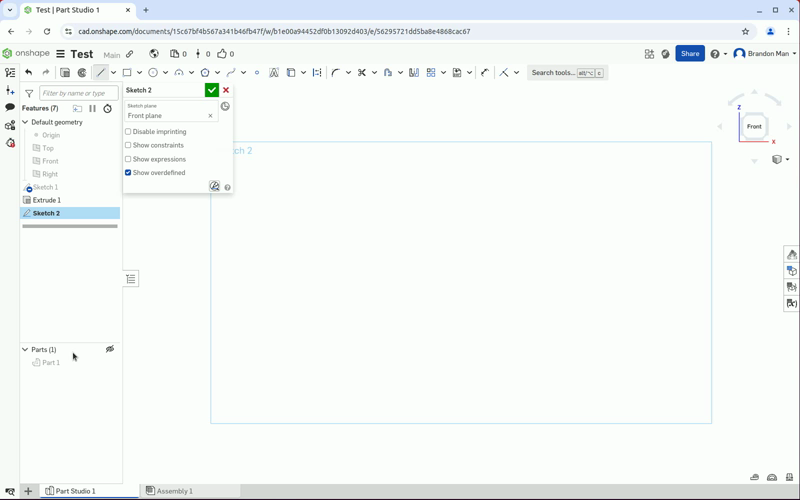
key_down(shift)
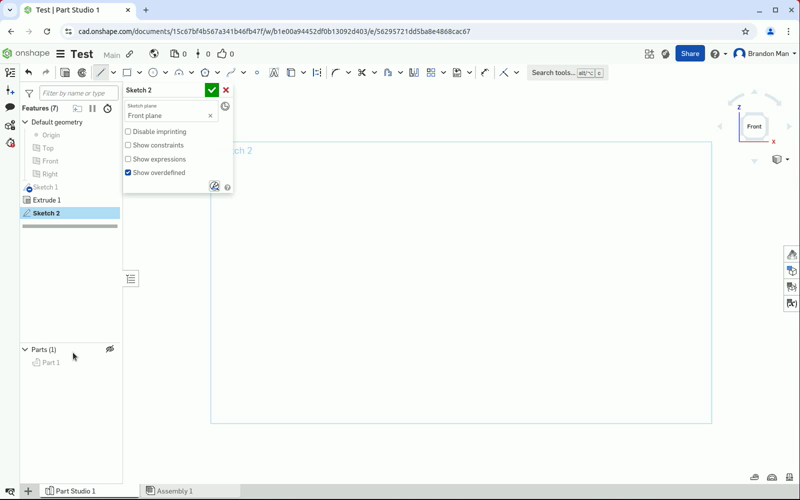
mouse_move(554, 287)
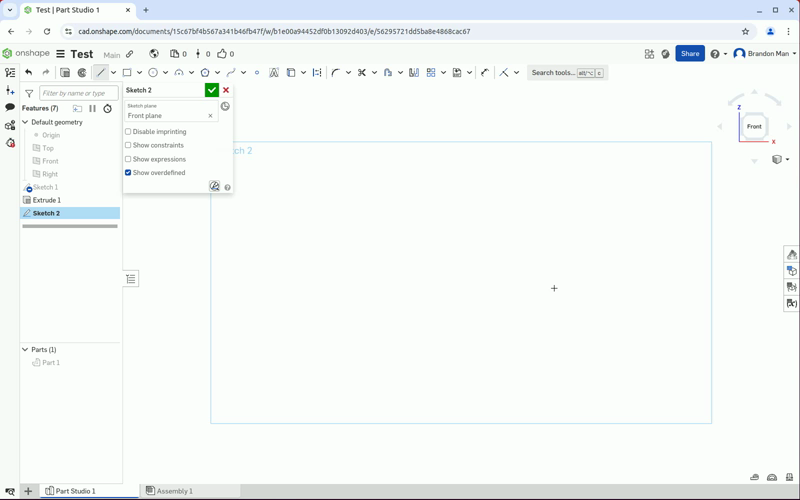
click(554, 287)
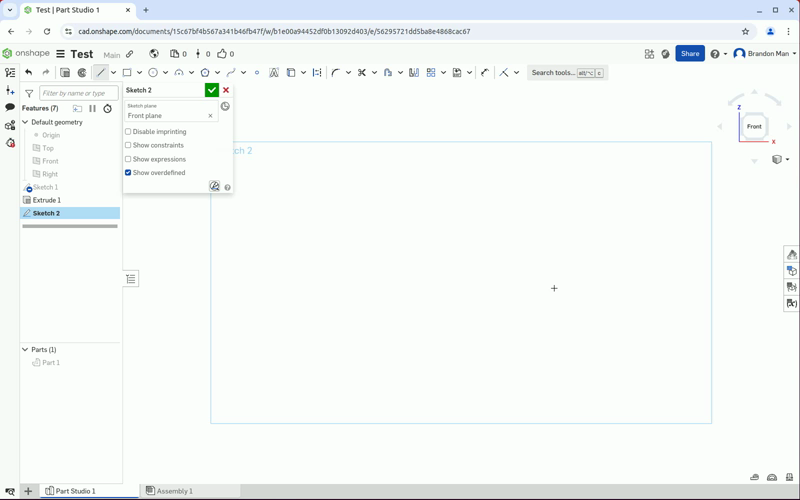
key_up(shift)
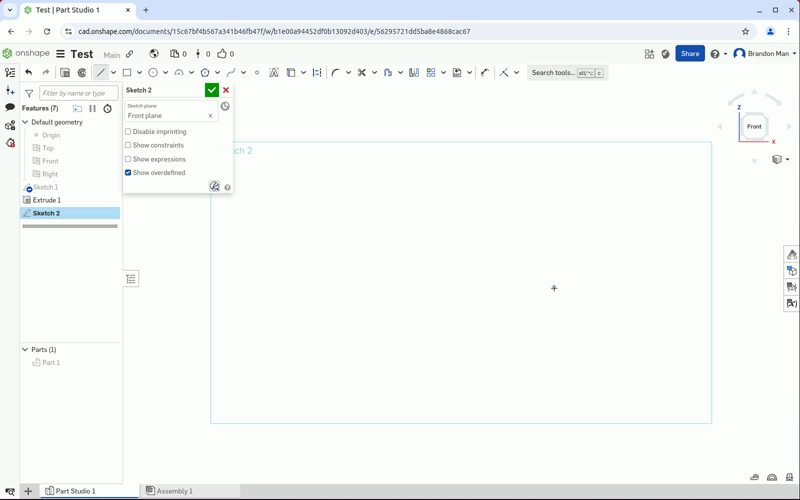
key_down(shift)
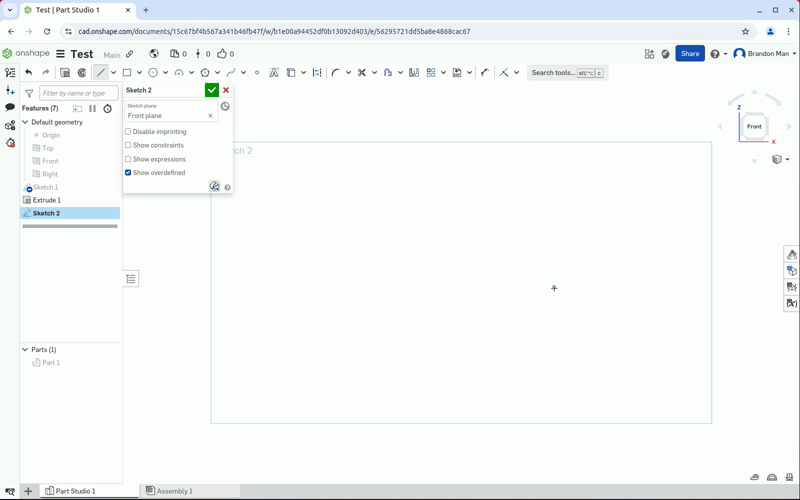
mouse_move(584, 287)
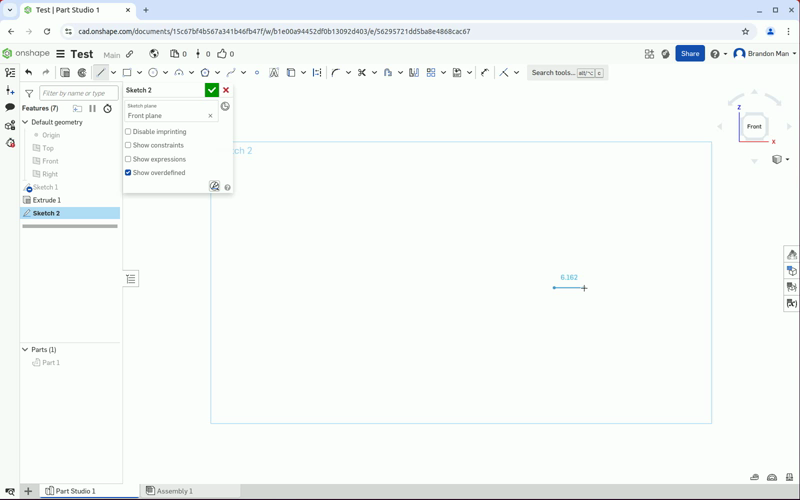
mouse_move(574, 287)
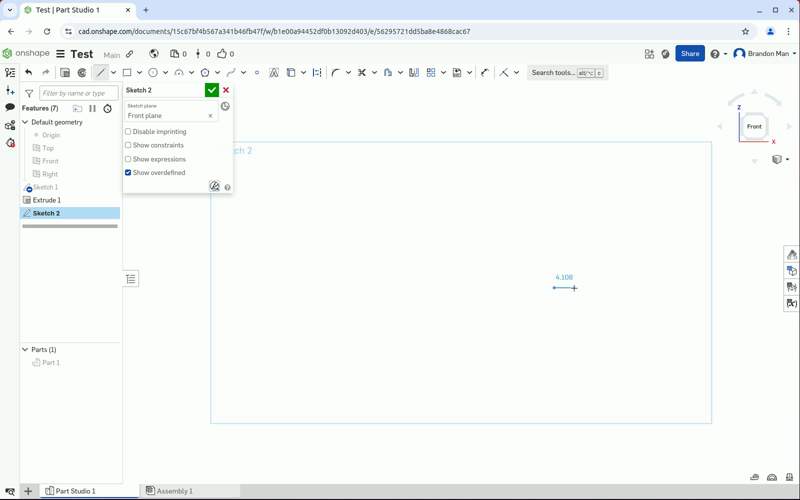
click(574, 287)
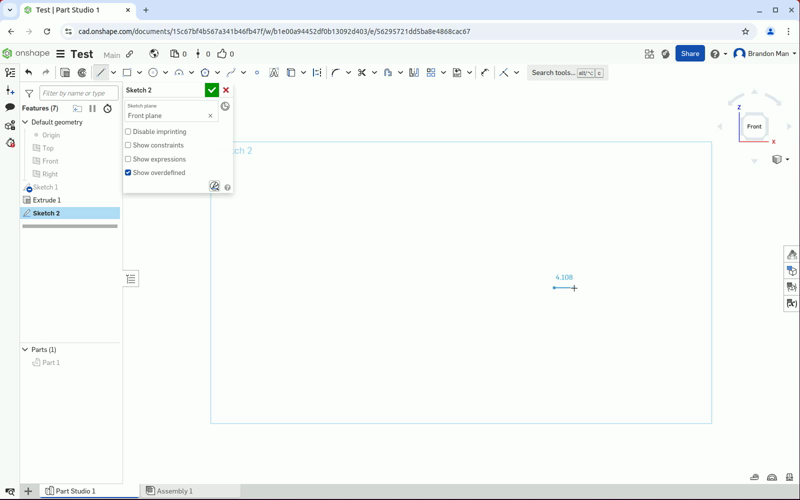
key_up(shift)
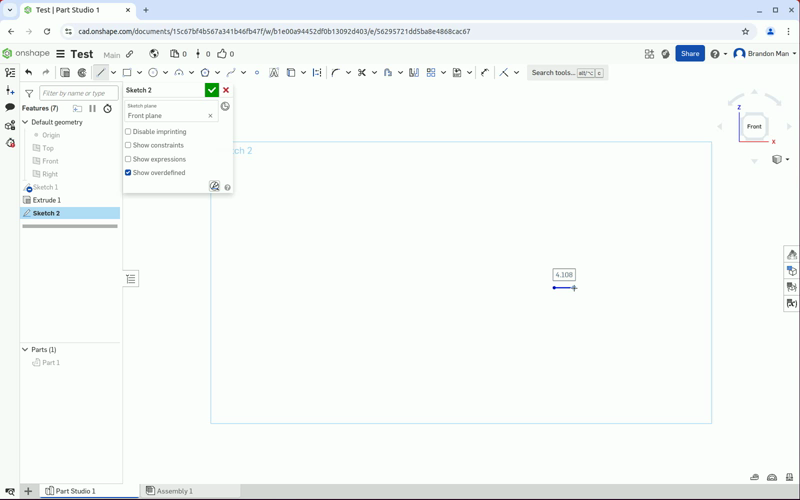
key_down(shift)
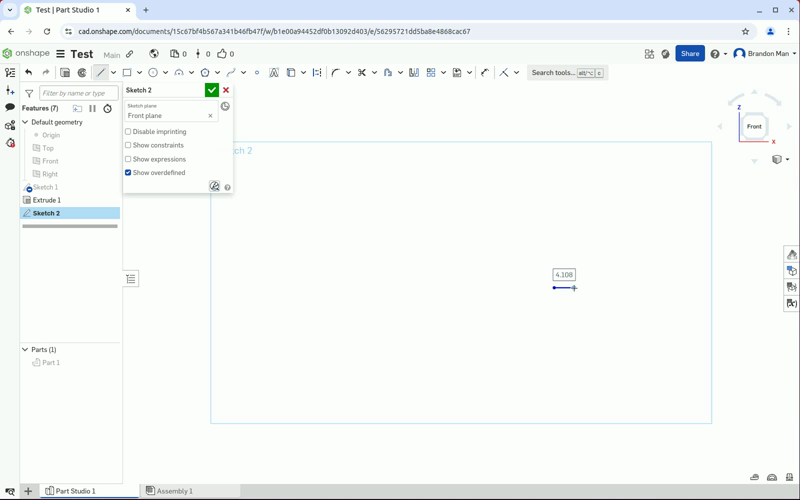
mouse_move(589, 287)
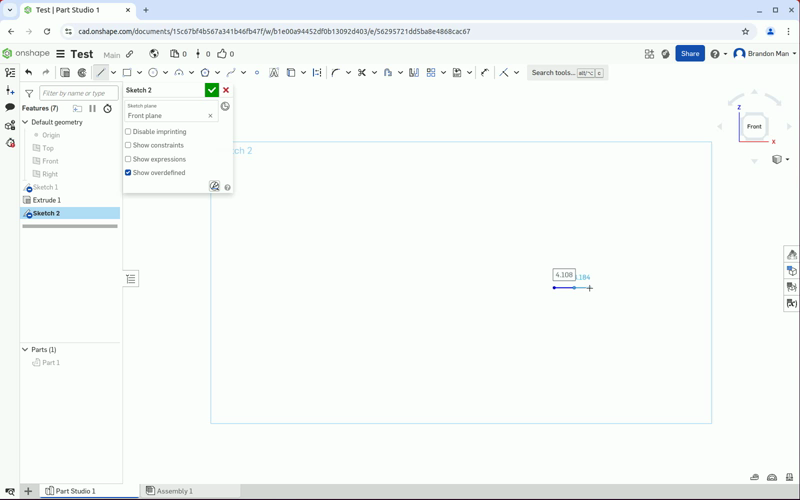
mouse_move(574, 282)
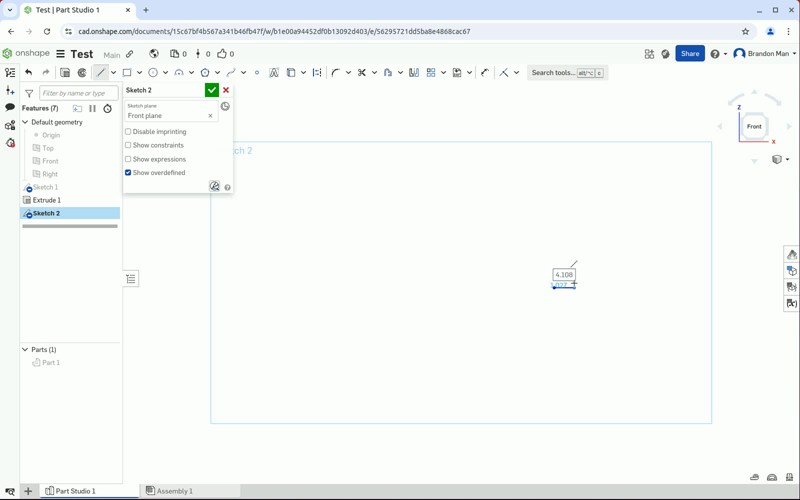
scroll(6)
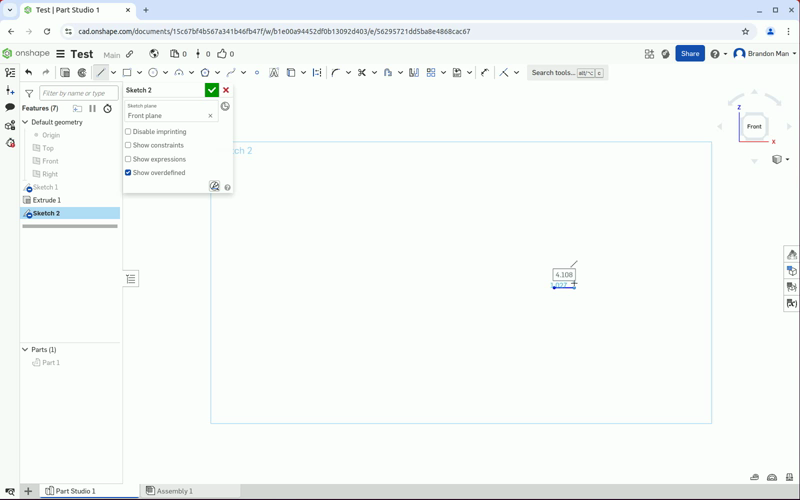
scroll(6)
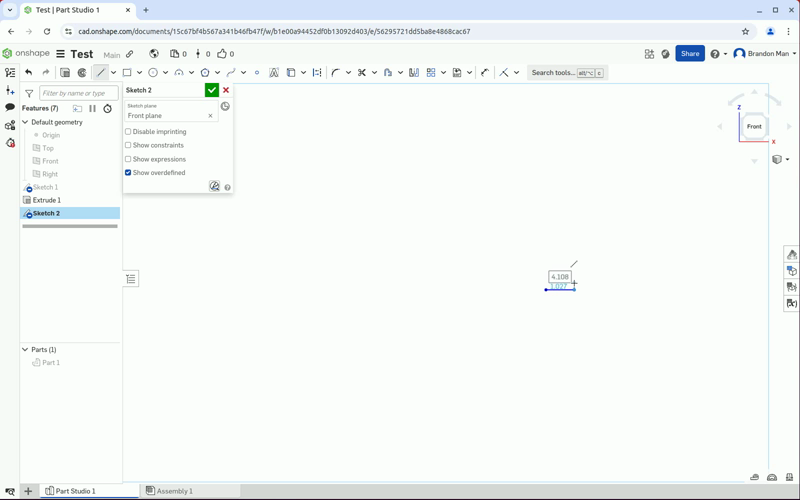
scroll(6)
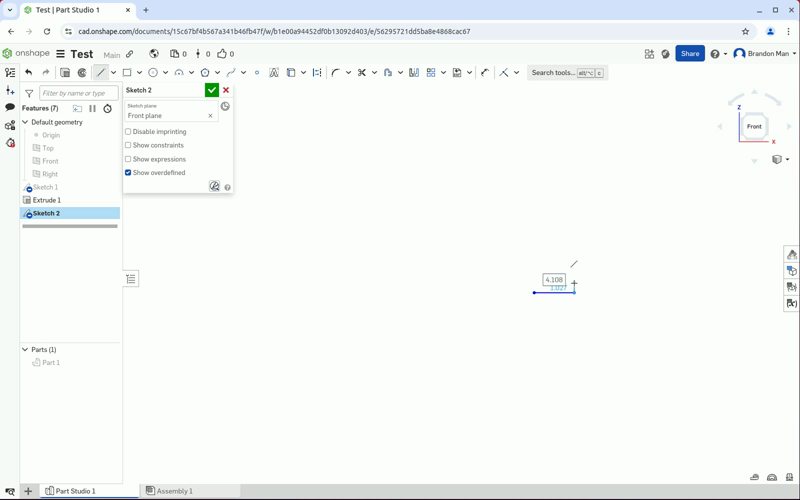
scroll(6)
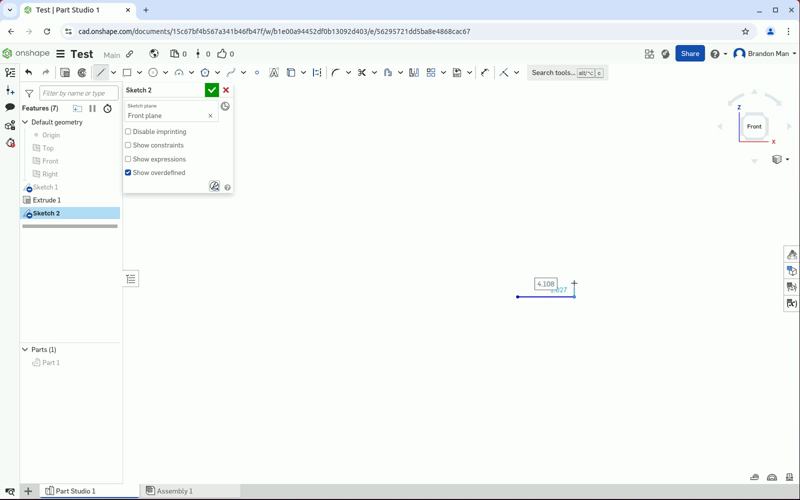
scroll(6)
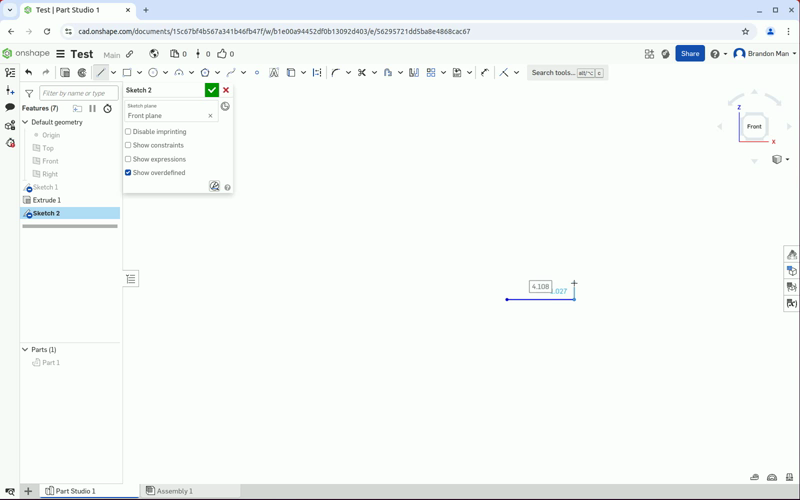
scroll(6)
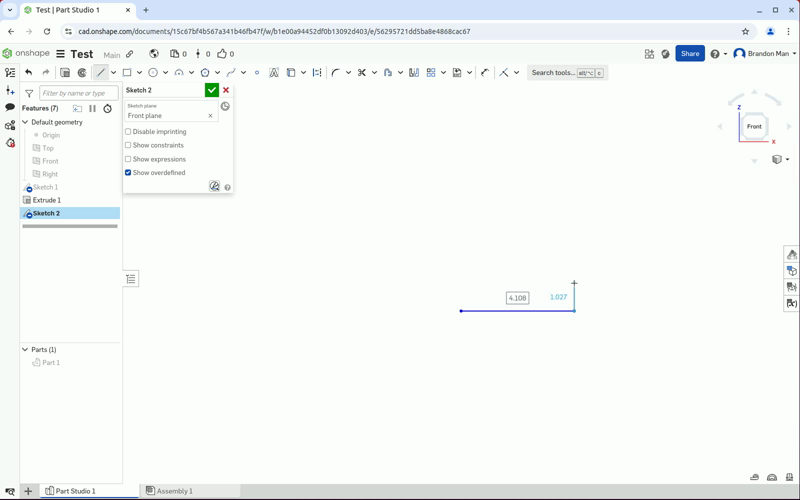
scroll(6)
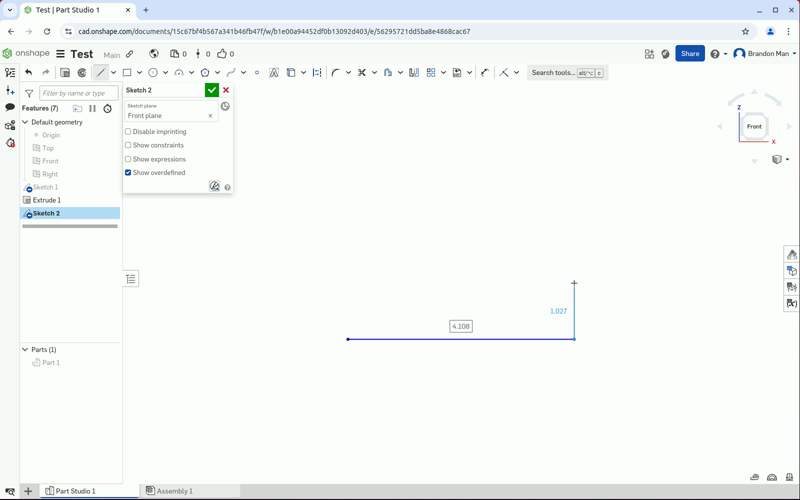
click(574, 282)
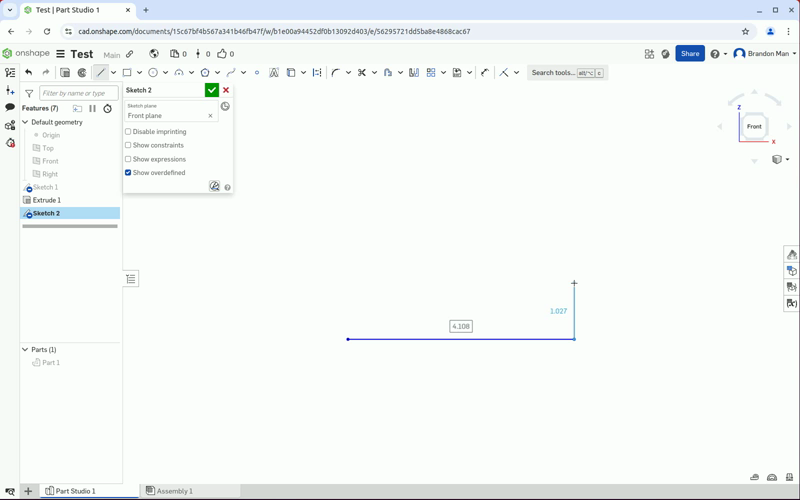
scroll(-6)
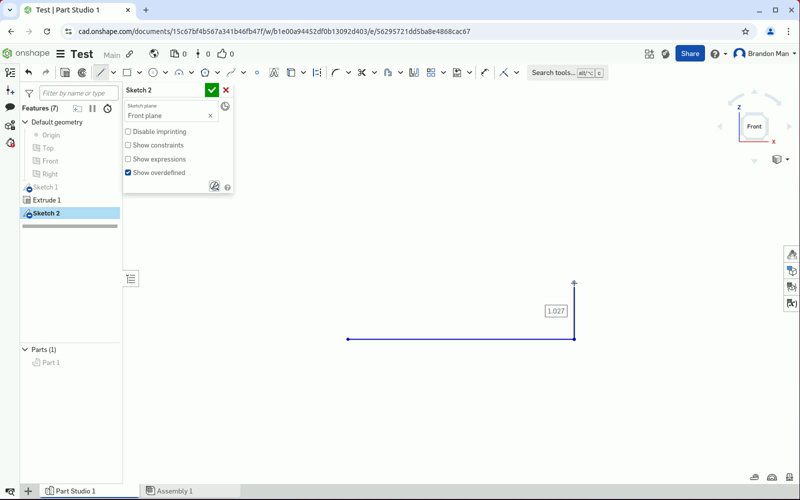
scroll(-6)
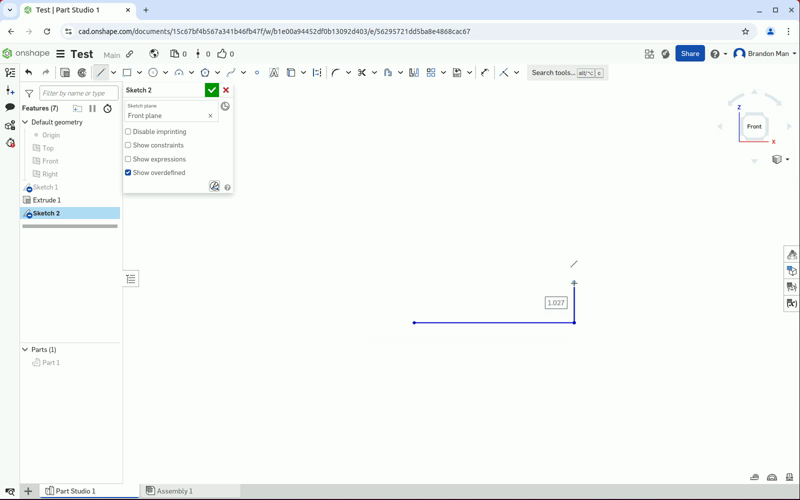
scroll(-6)
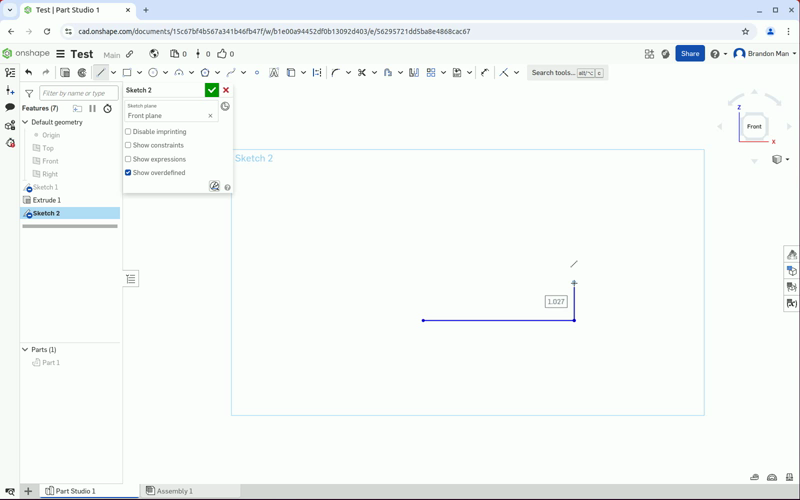
scroll(-6)
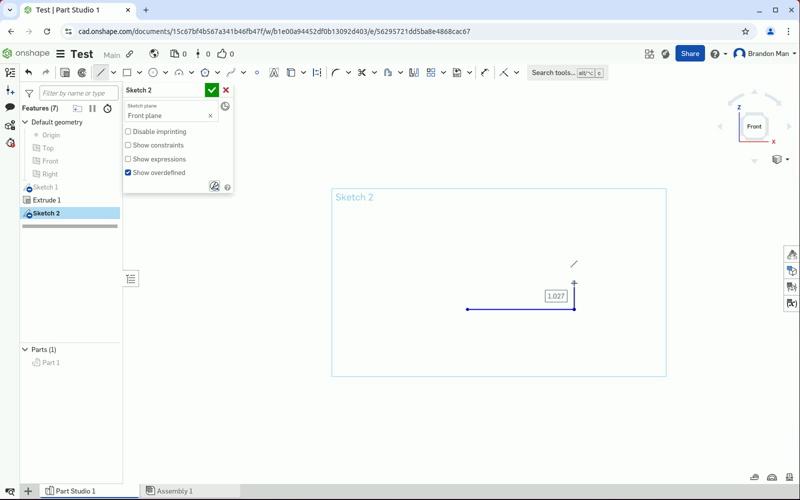
scroll(-6)
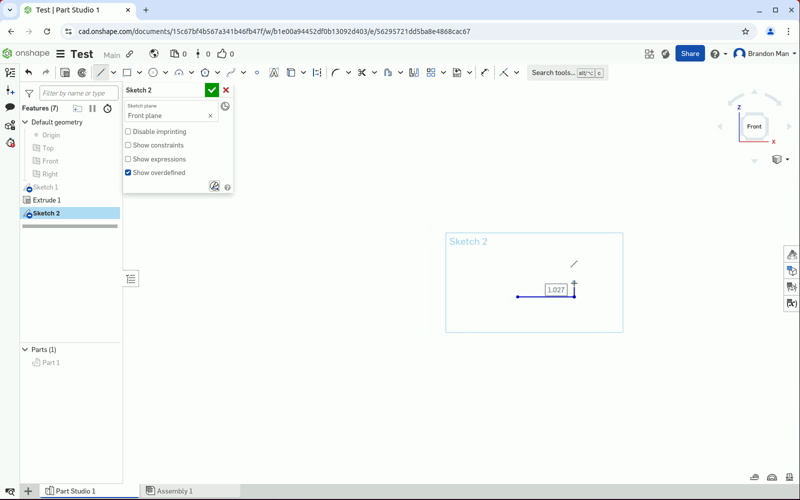
scroll(-6)
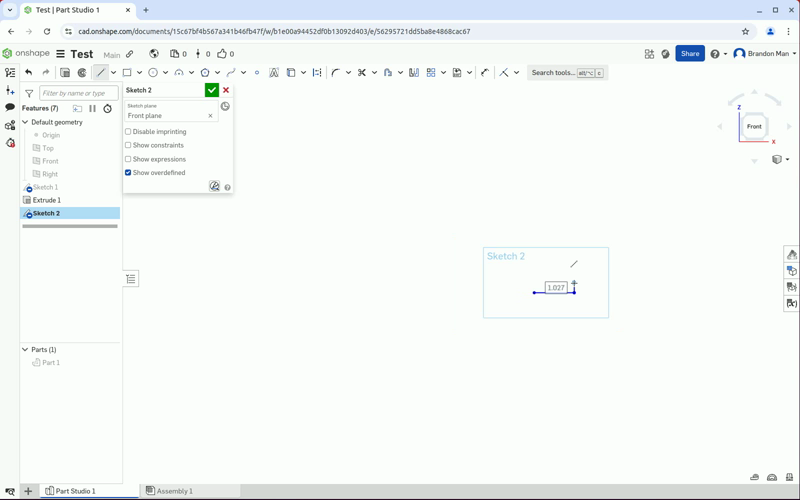
scroll(-6)
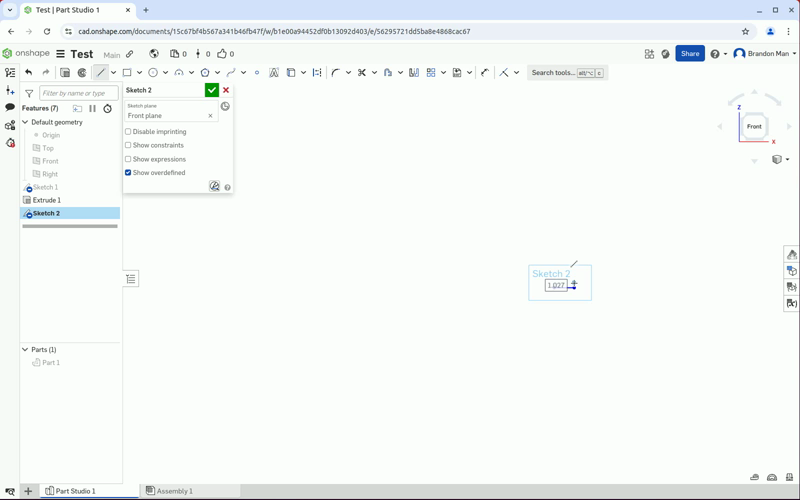
key_up(shift)
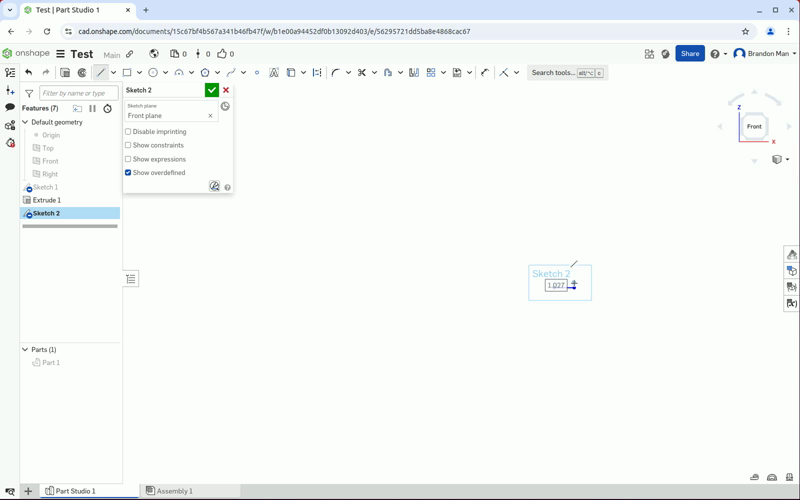
key_down(shift)
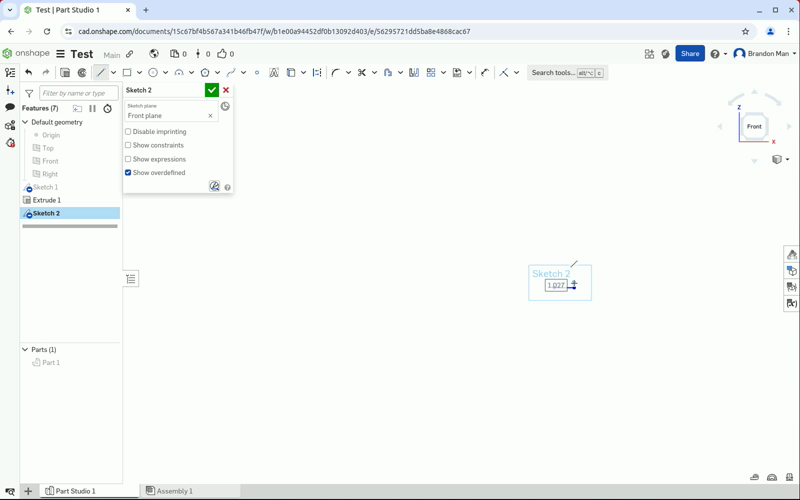
mouse_move(589, 282)
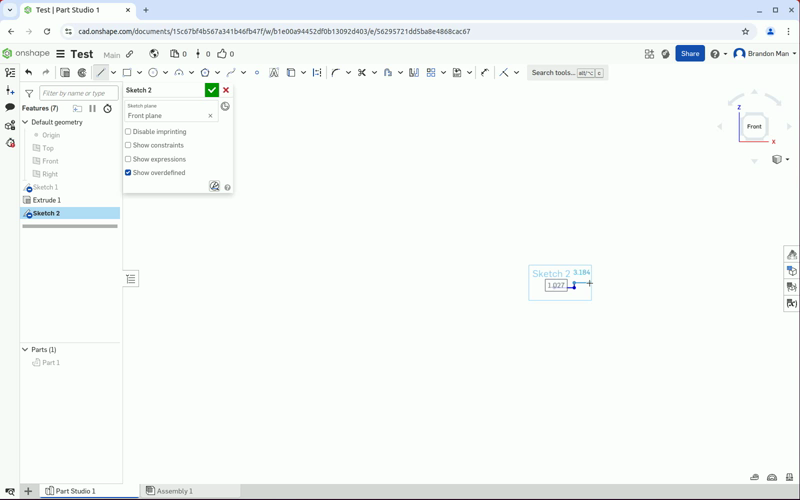
mouse_move(565, 282)
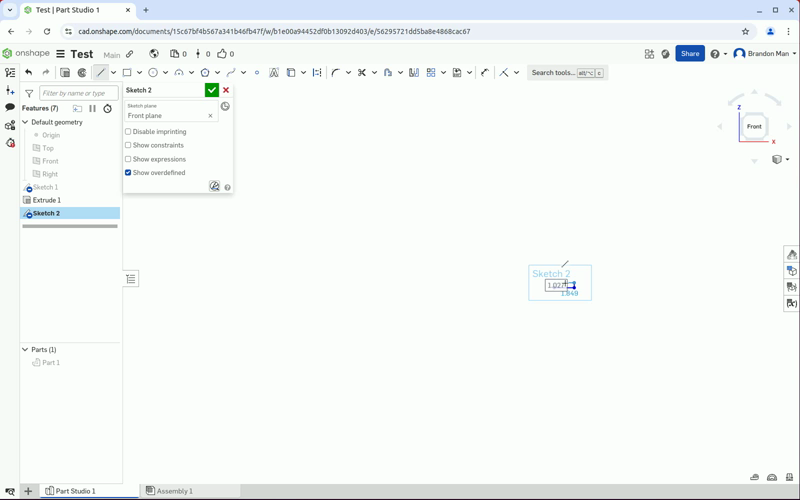
click(565, 282)
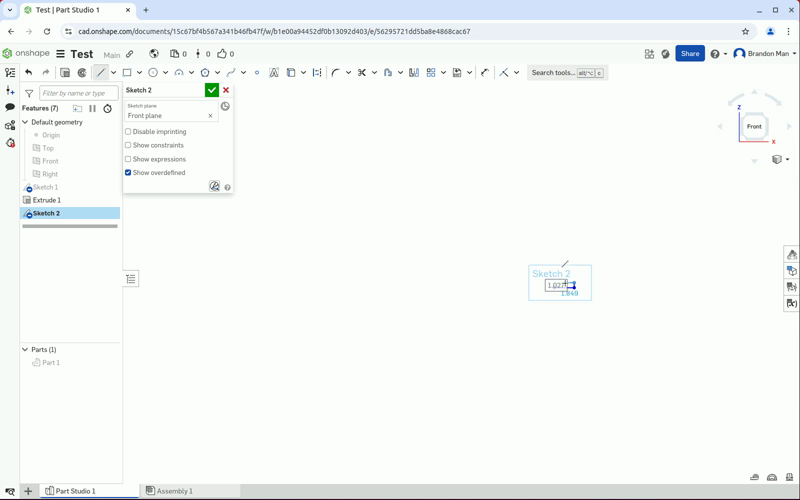
key_up(shift)
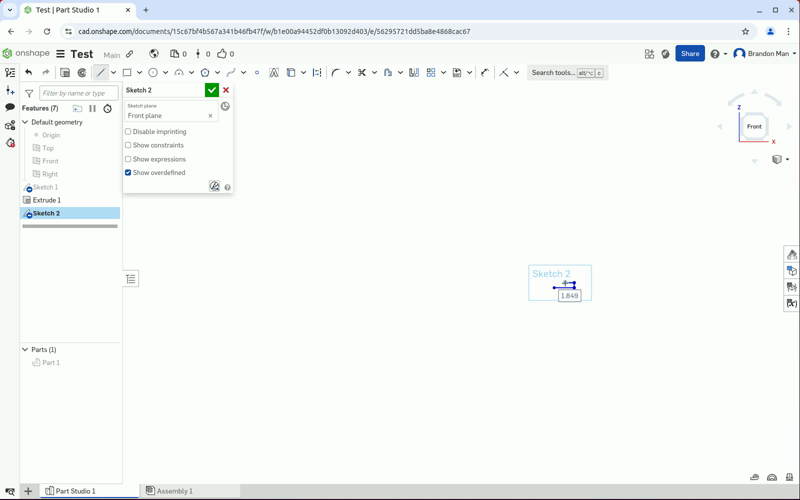
key_down(shift)
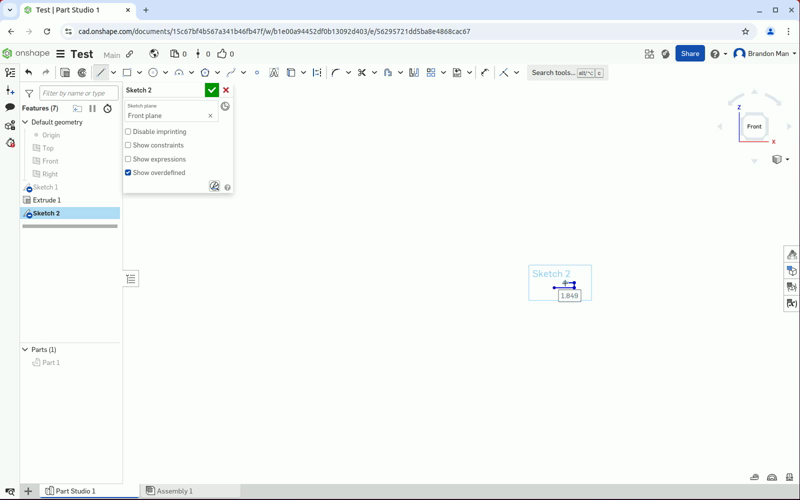
mouse_move(589, 282)
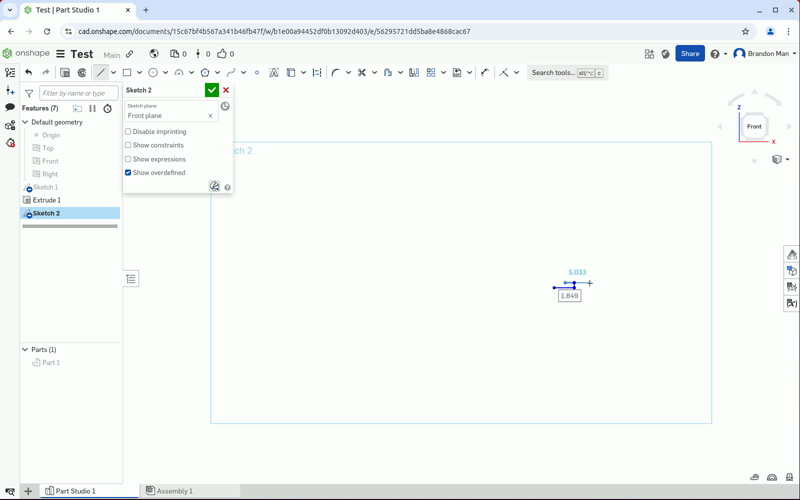
mouse_move(554, 282)
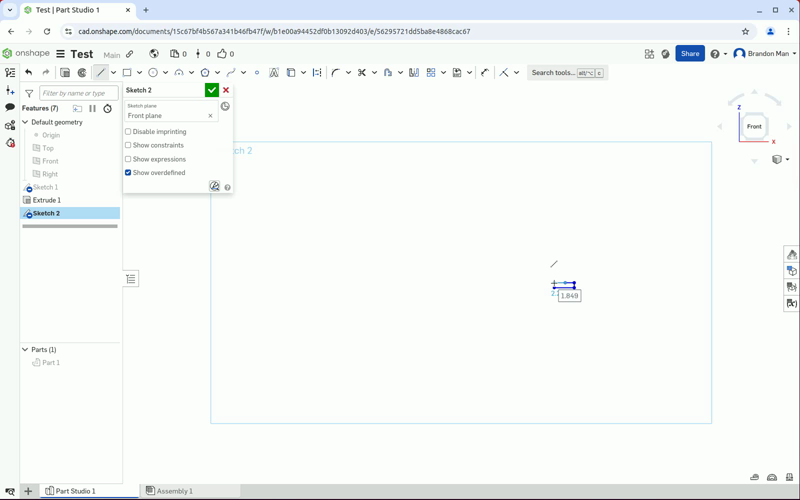
click(554, 282)
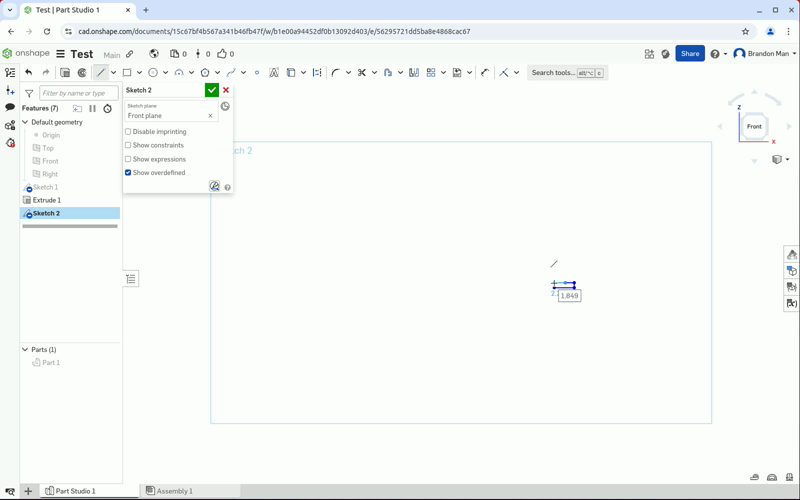
key_up(shift)
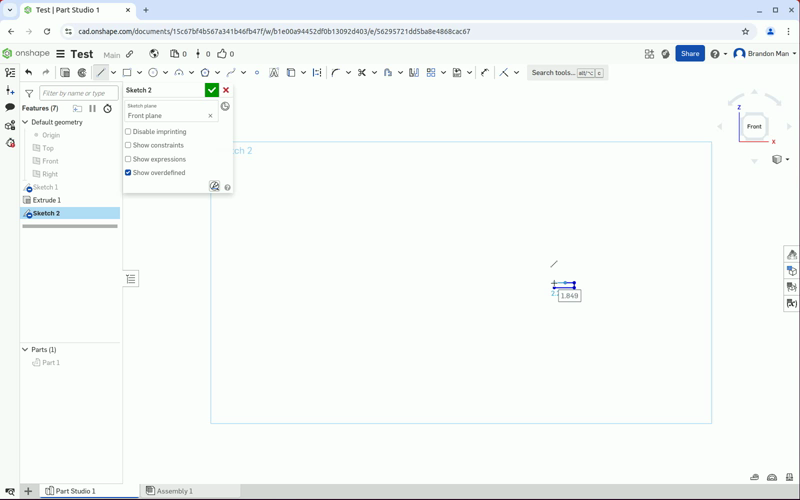
mouse_move(584, 282)
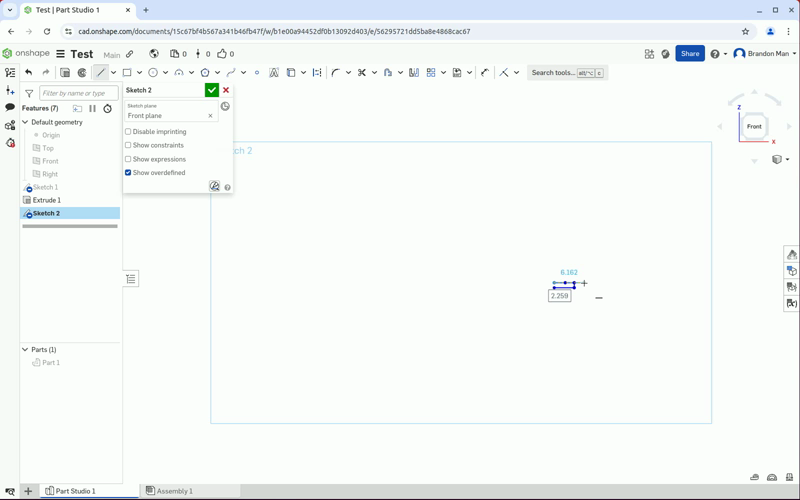
key_down(shift)
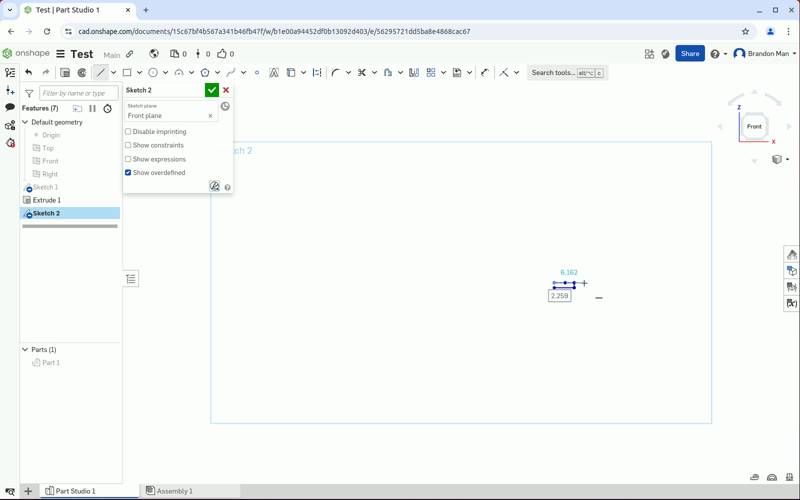
mouse_move(554, 287)
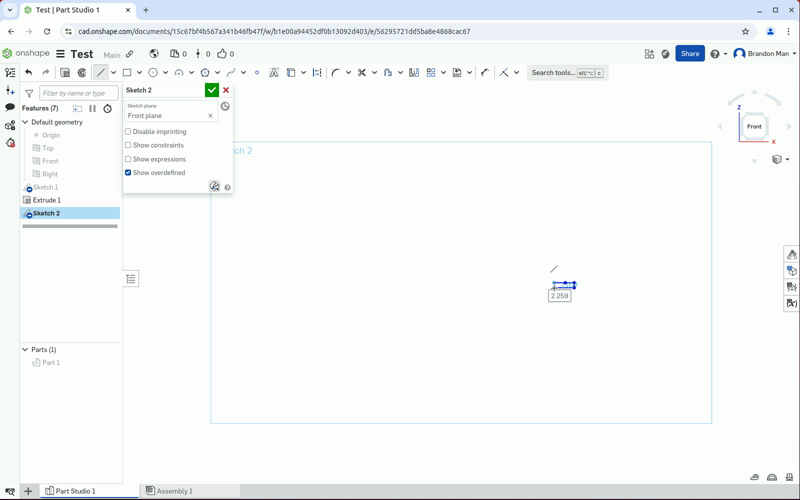
scroll(6)
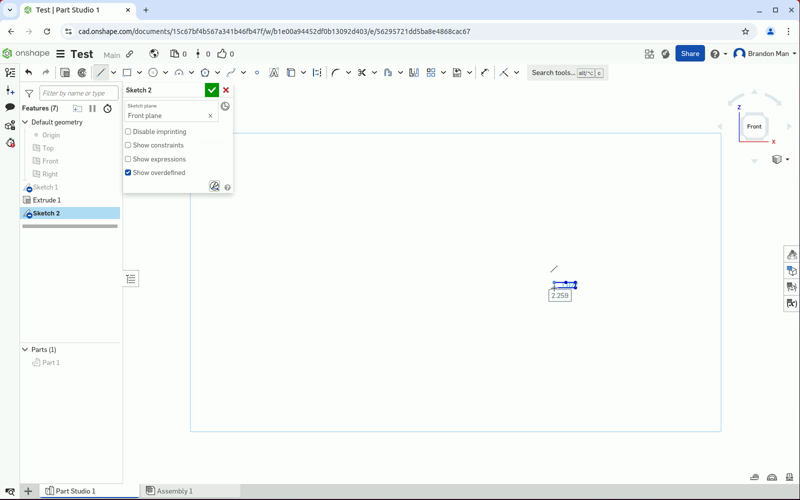
scroll(6)
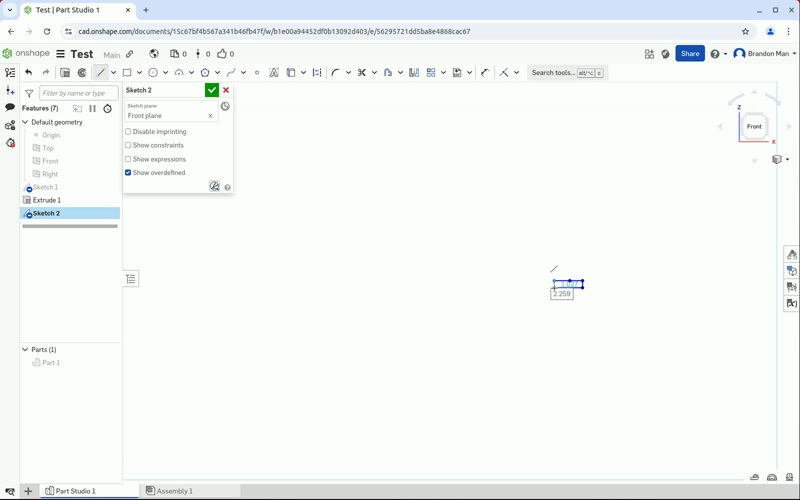
scroll(6)
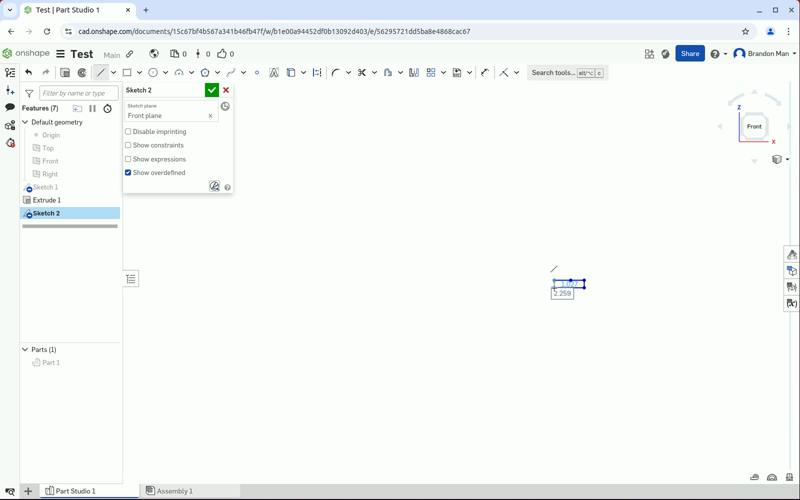
scroll(6)
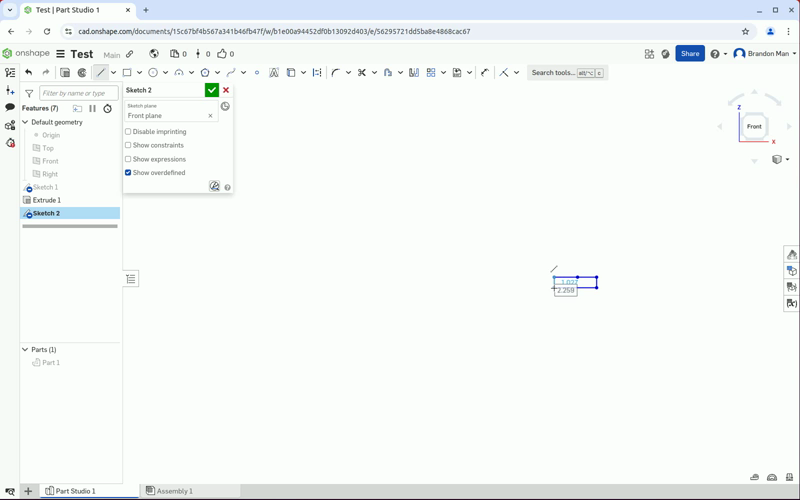
scroll(6)
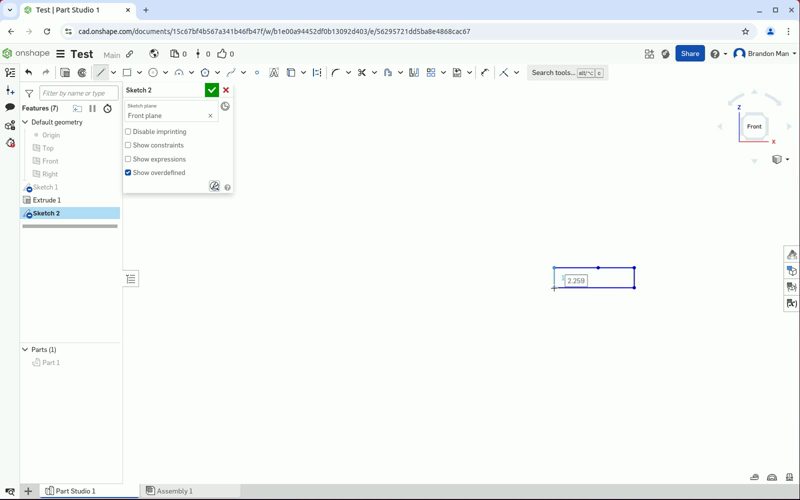
scroll(6)
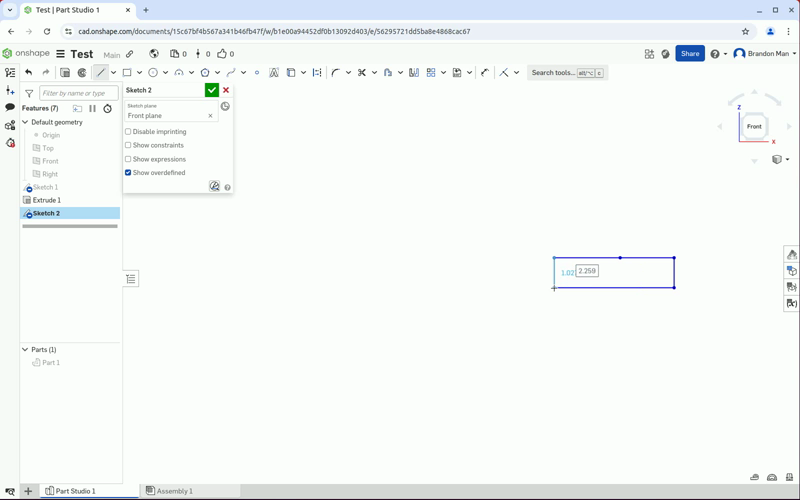
scroll(6)
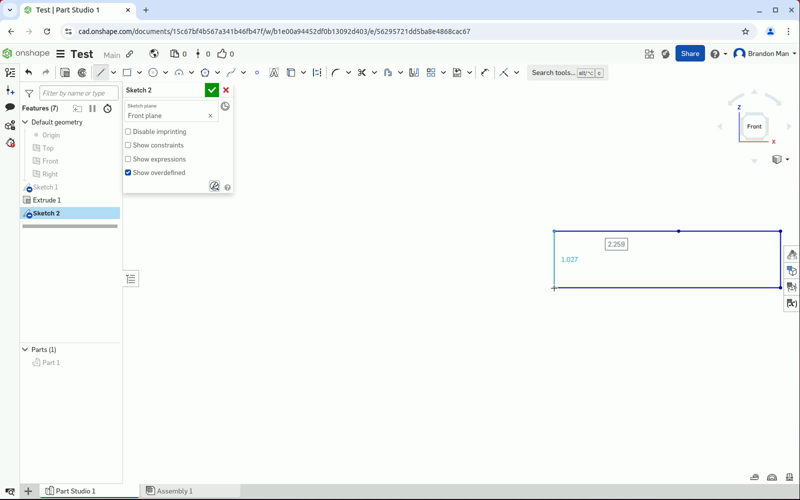
key_up(shift)
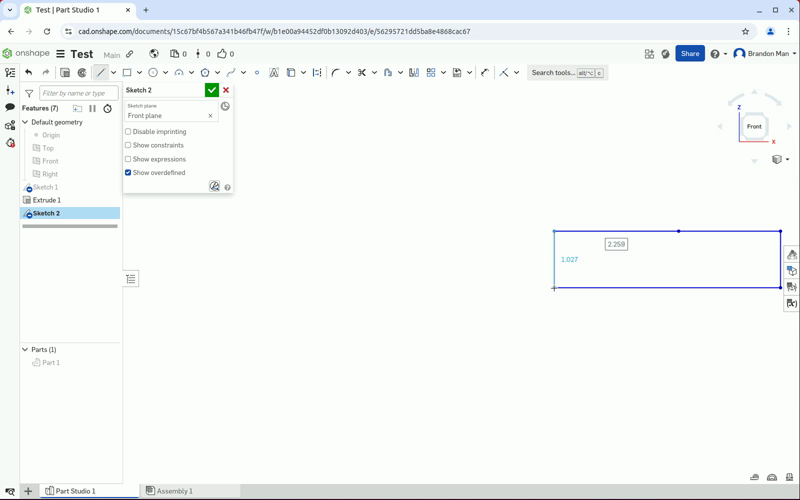
click(554, 287)
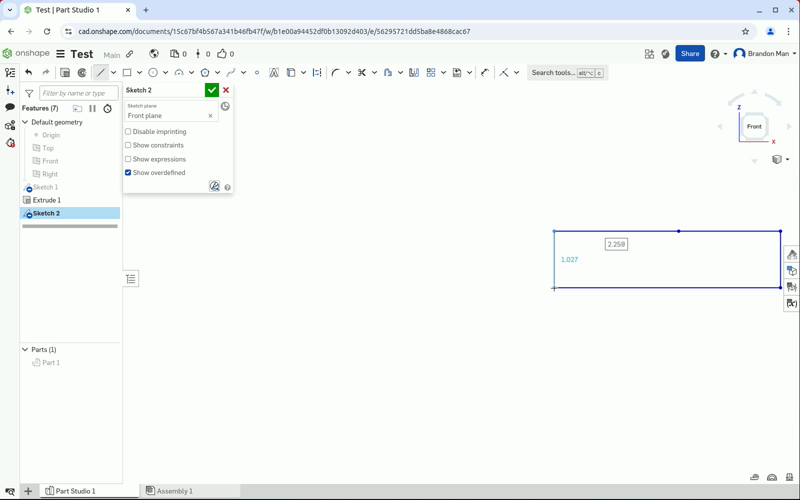
scroll(-6)
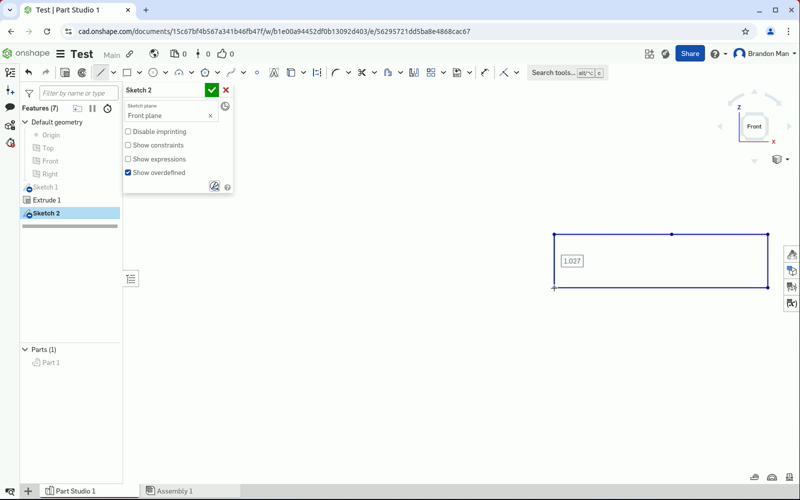
scroll(-6)
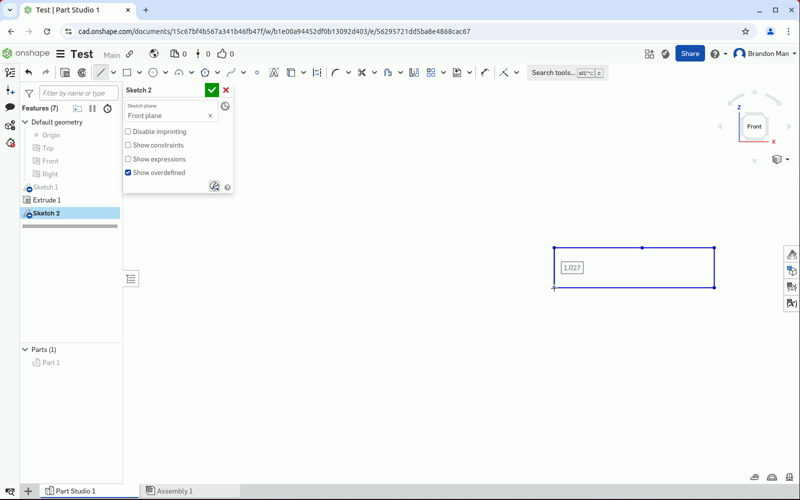
scroll(-6)
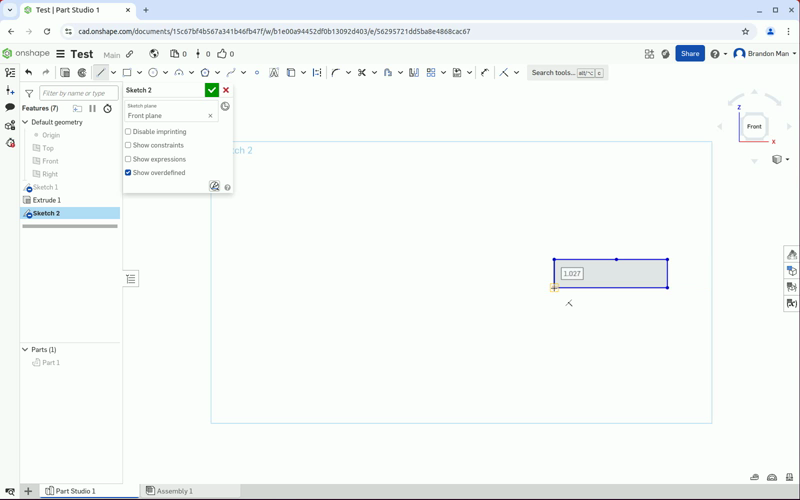
scroll(-6)
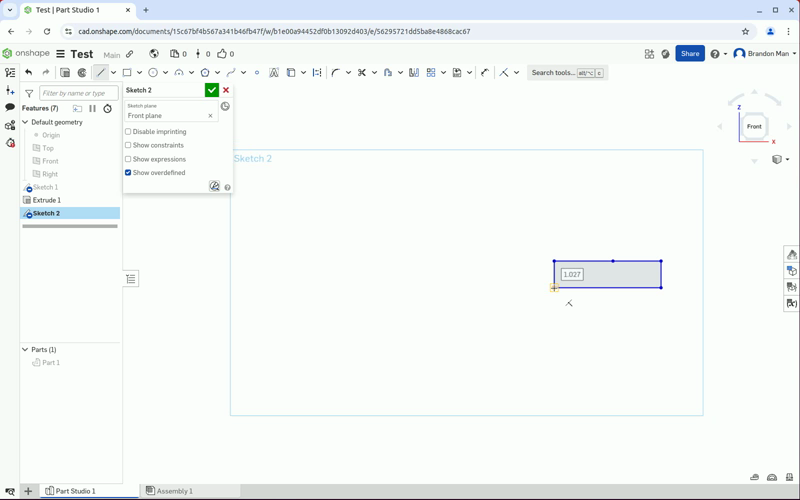
scroll(-6)
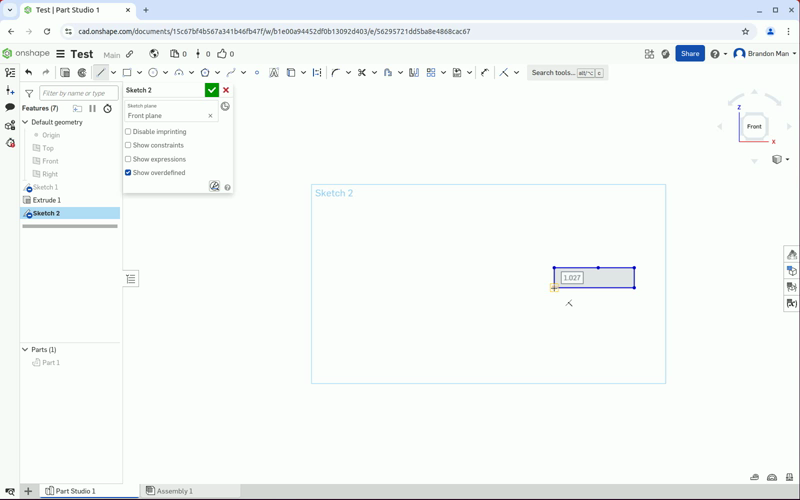
scroll(-6)
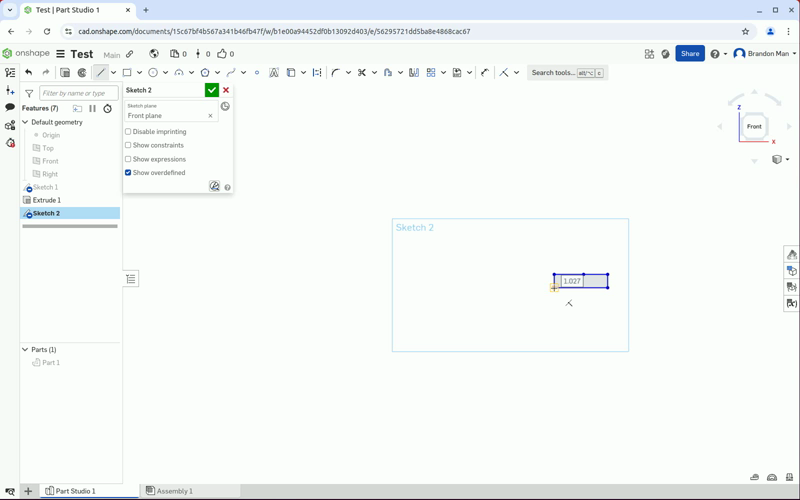
scroll(-6)
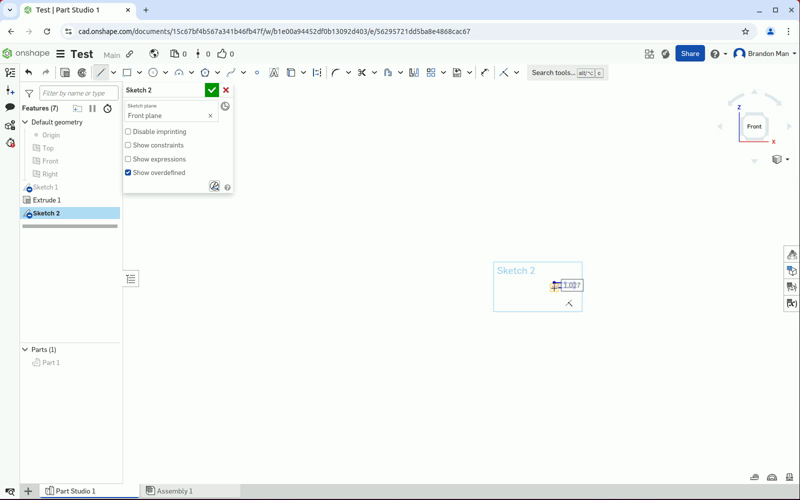
key(esc)
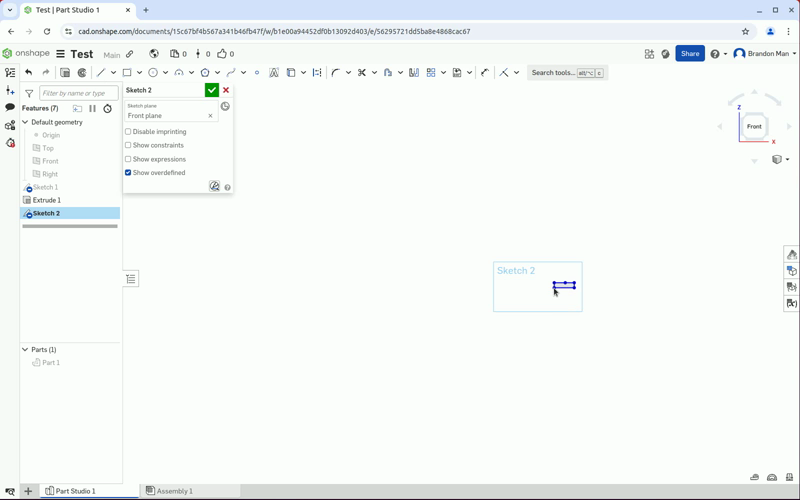
mouse_move(566, 283)
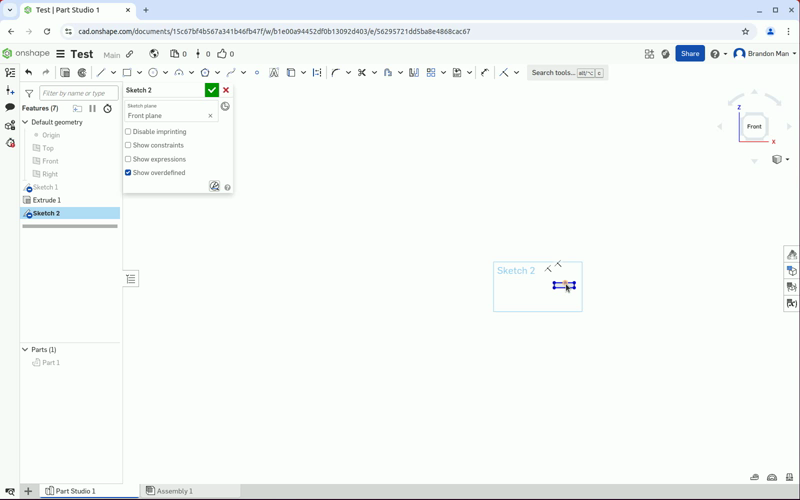
scroll(6)
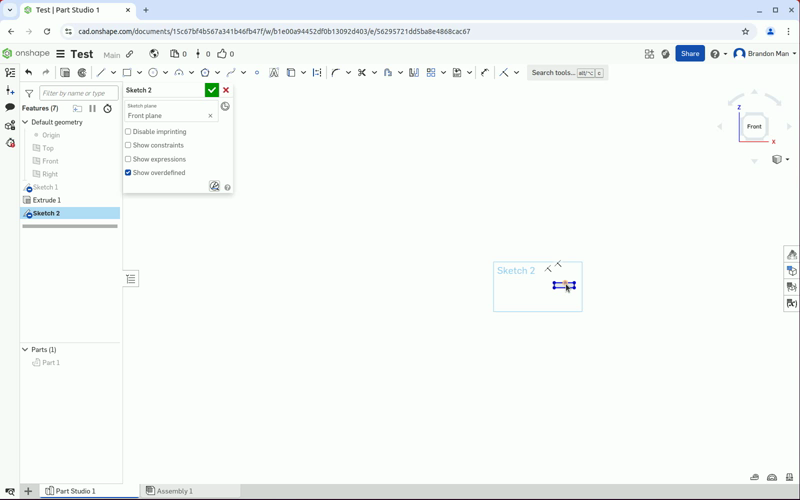
scroll(6)
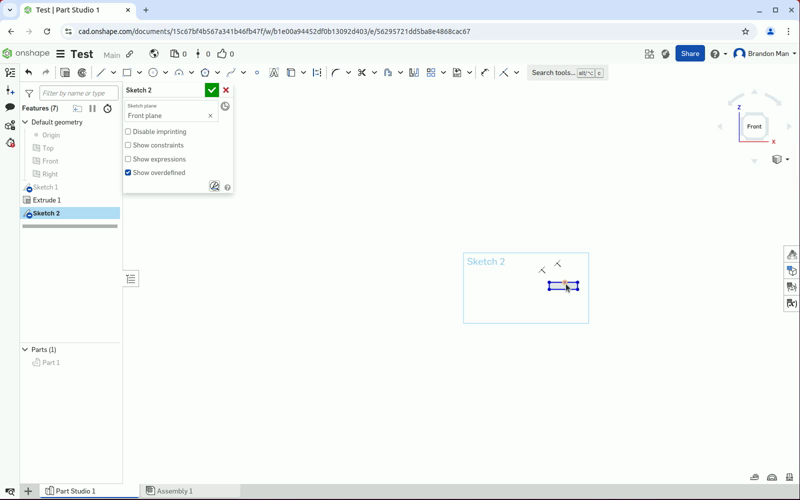
scroll(6)
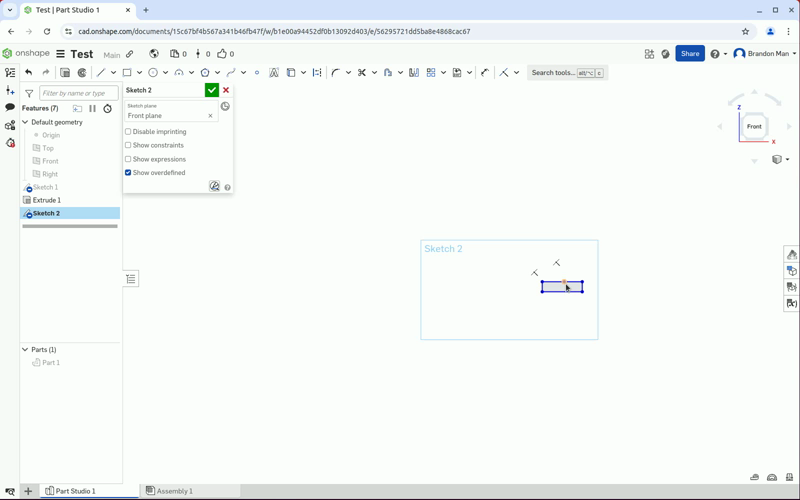
scroll(6)
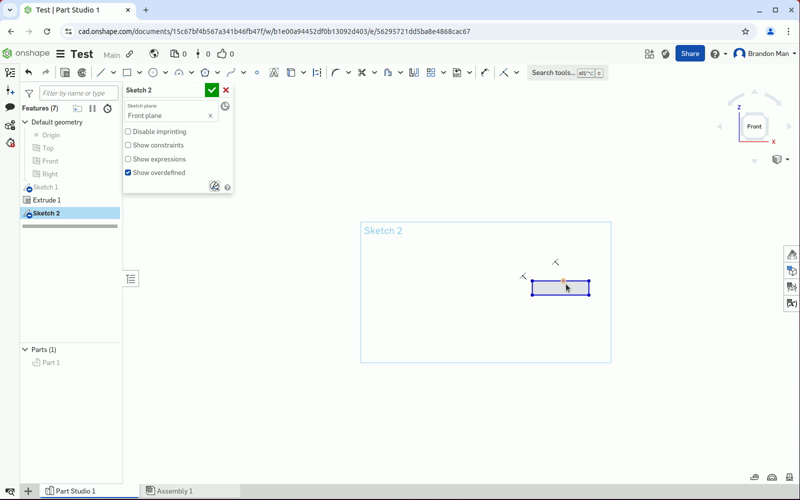
scroll(6)
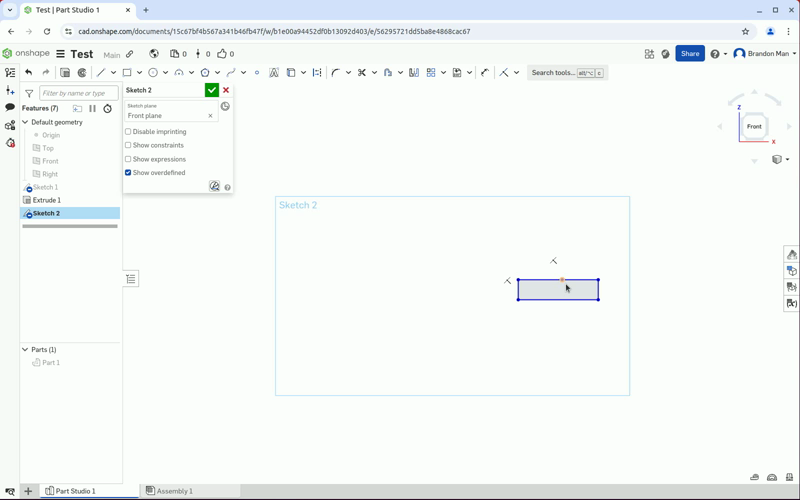
scroll(6)
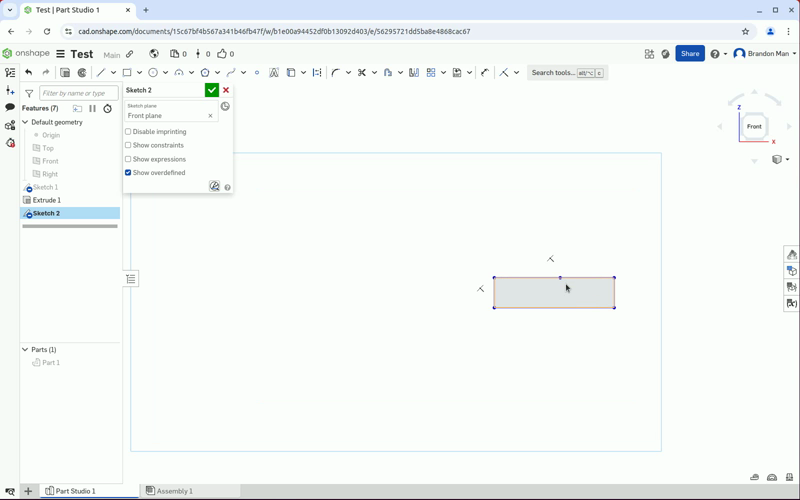
scroll(6)
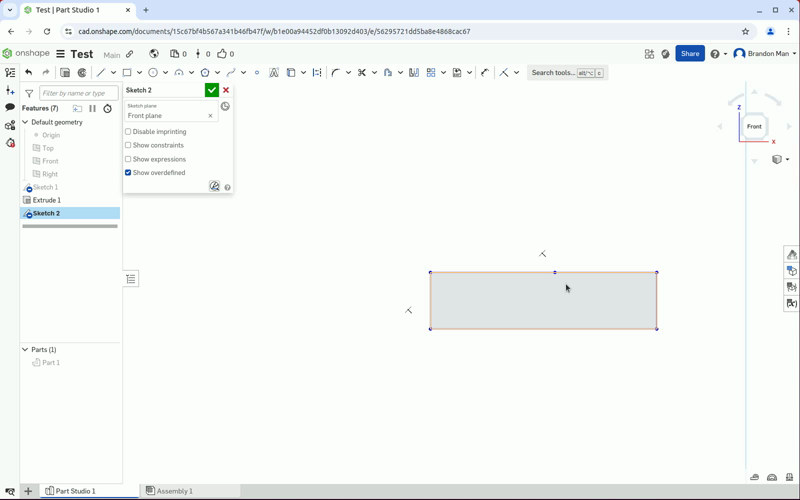
click(566, 283)
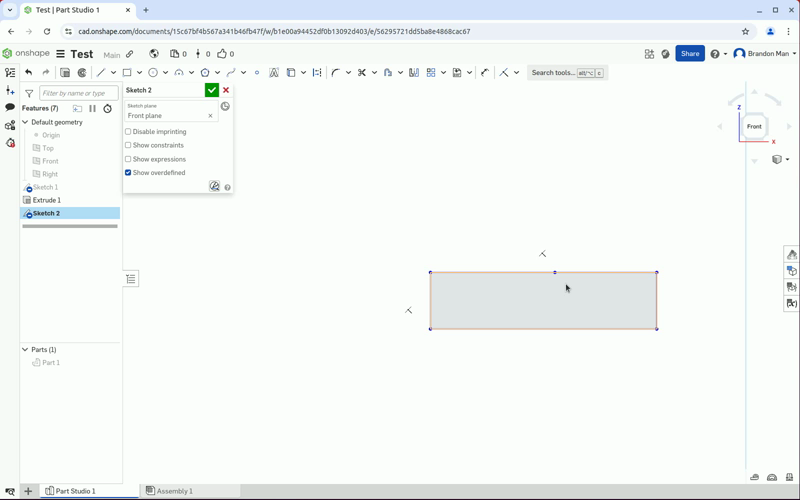
scroll(-6)
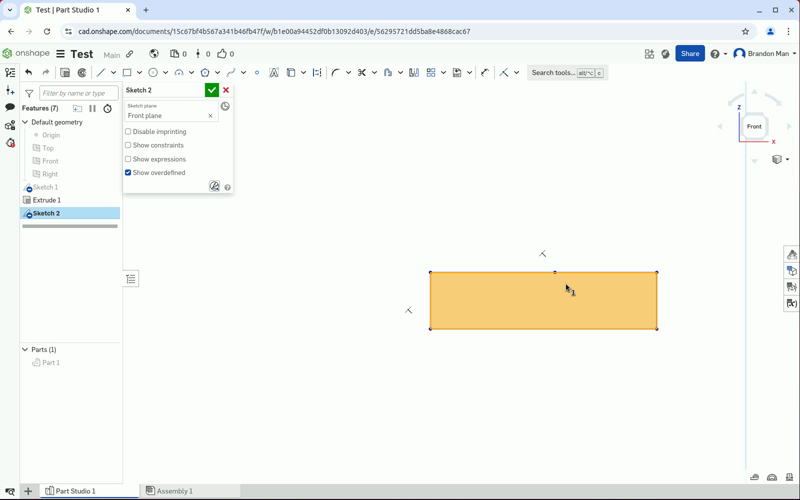
scroll(-6)
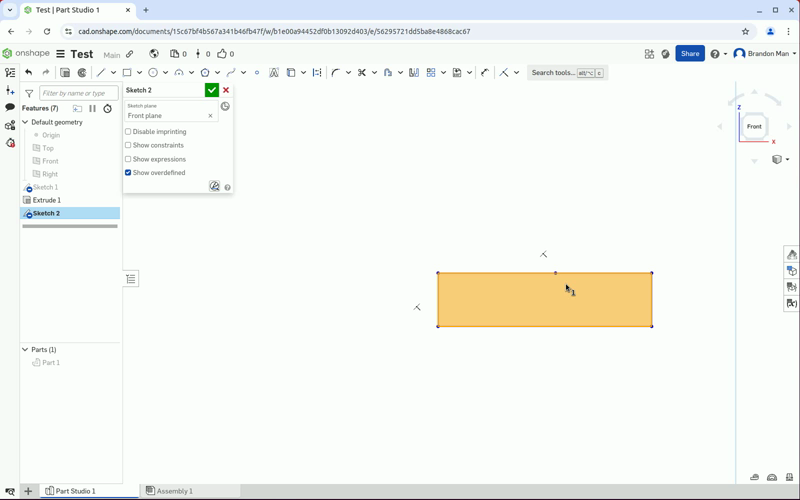
scroll(-6)
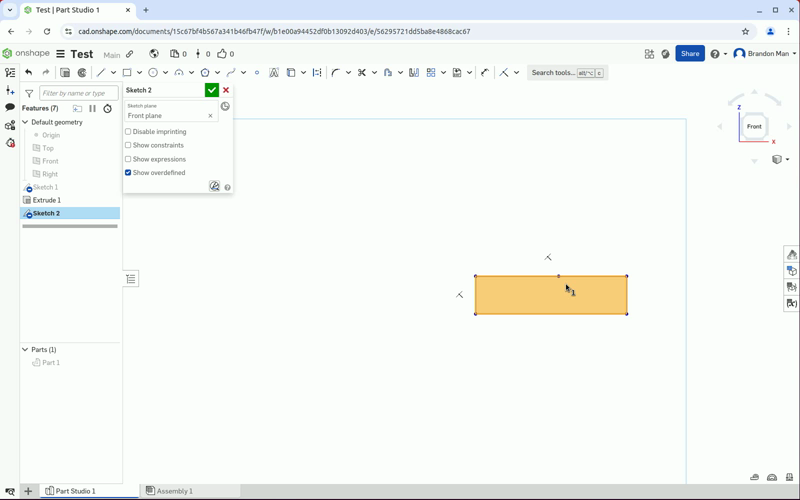
scroll(-6)
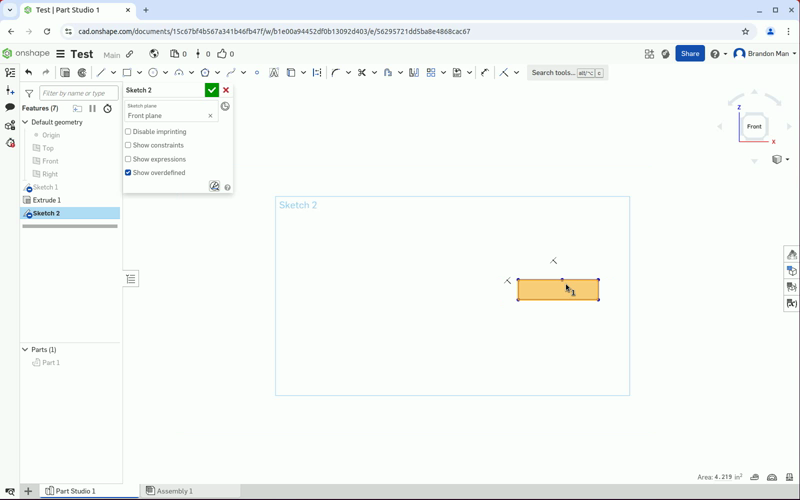
scroll(-6)
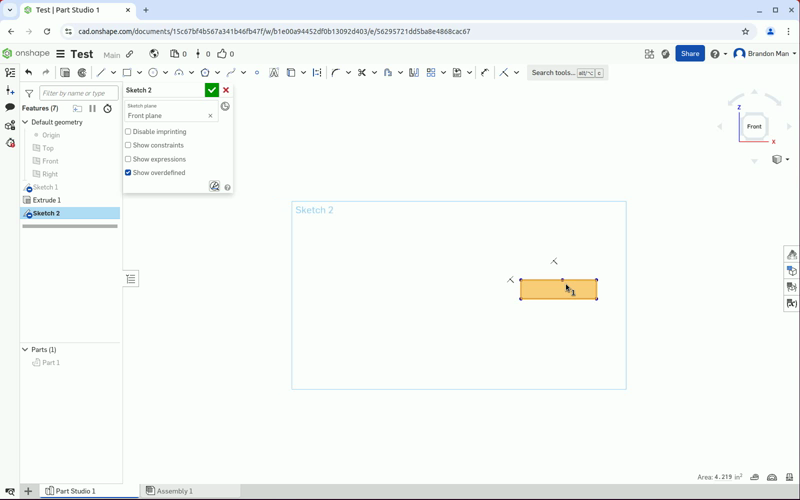
scroll(-6)
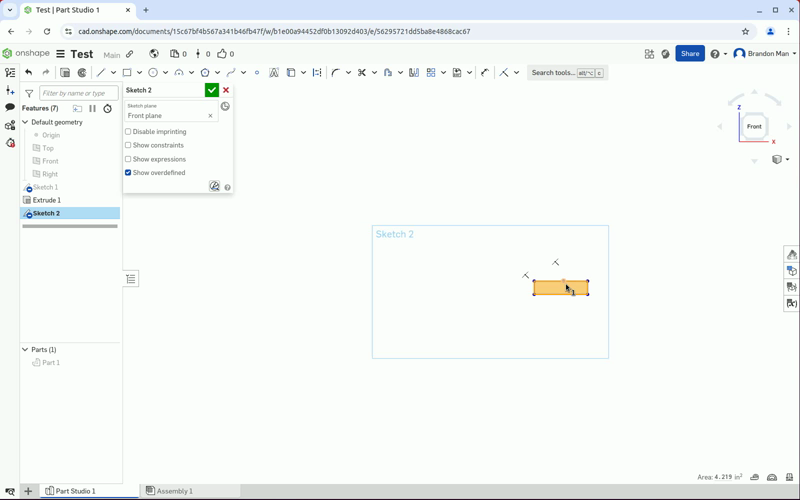
scroll(-6)
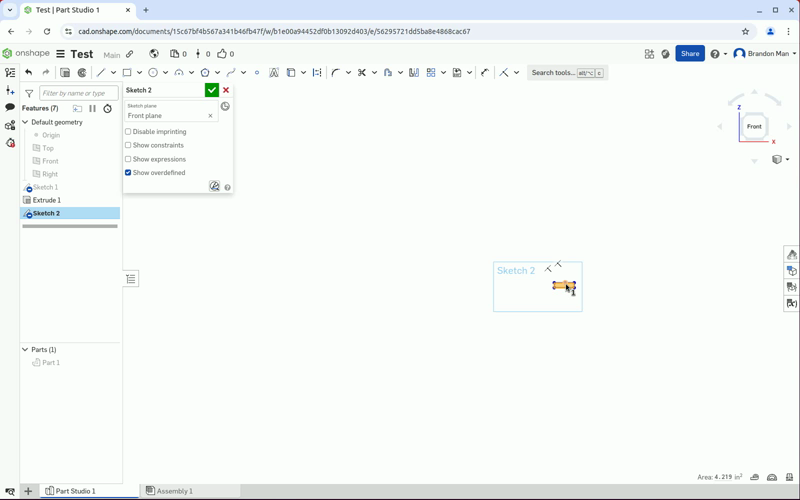
mouse_move(73, 352)
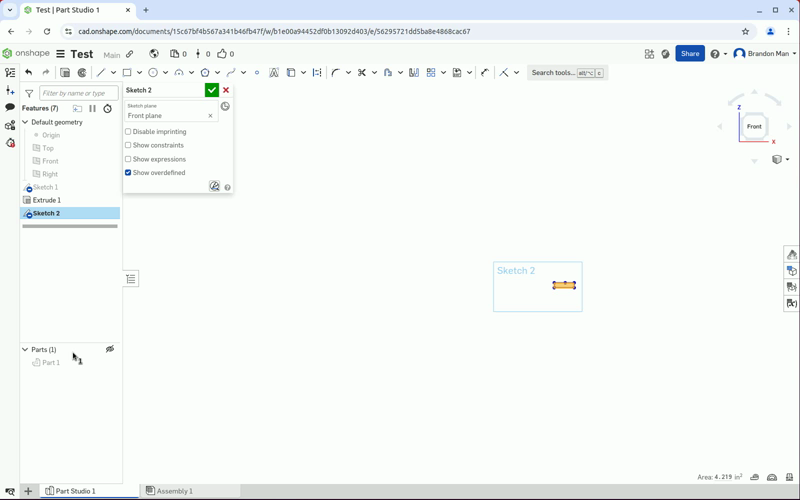
key(shift+y)
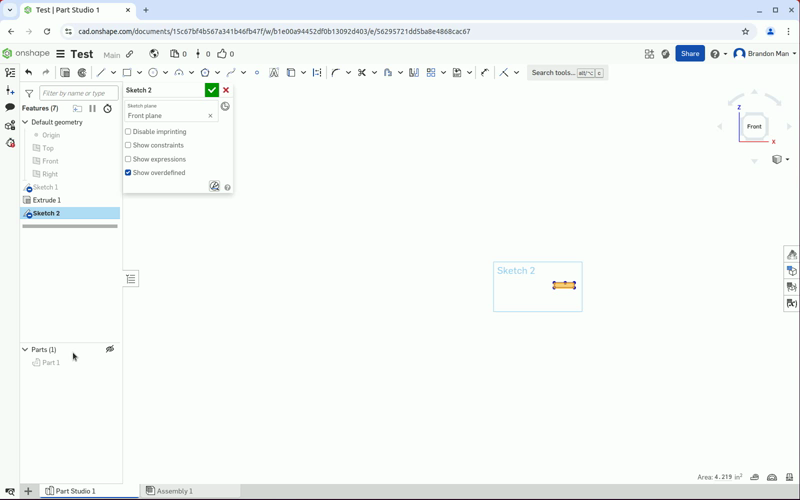
key(shift+e)
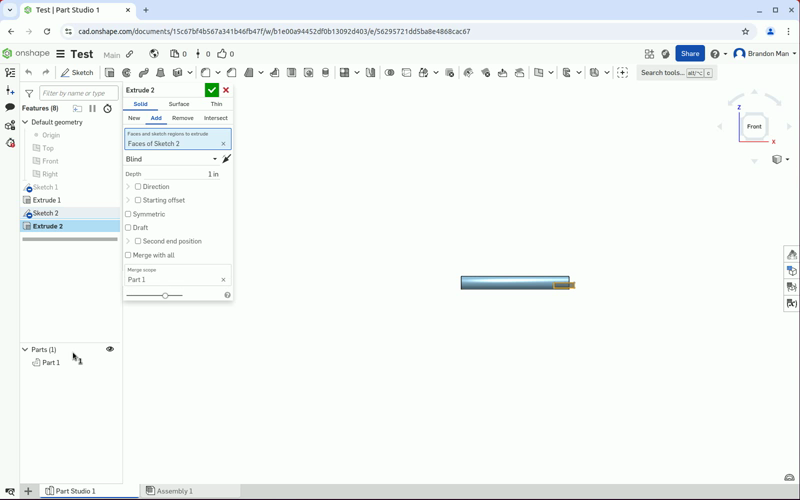
mouse_move(143, 106)
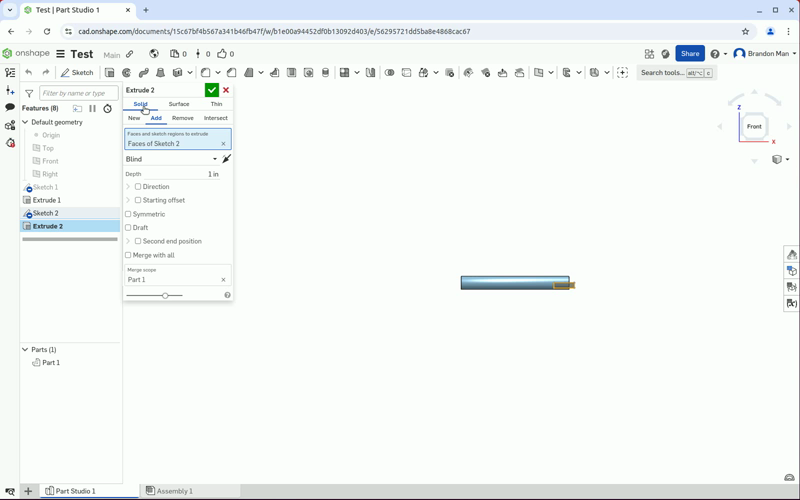
click(143, 106)
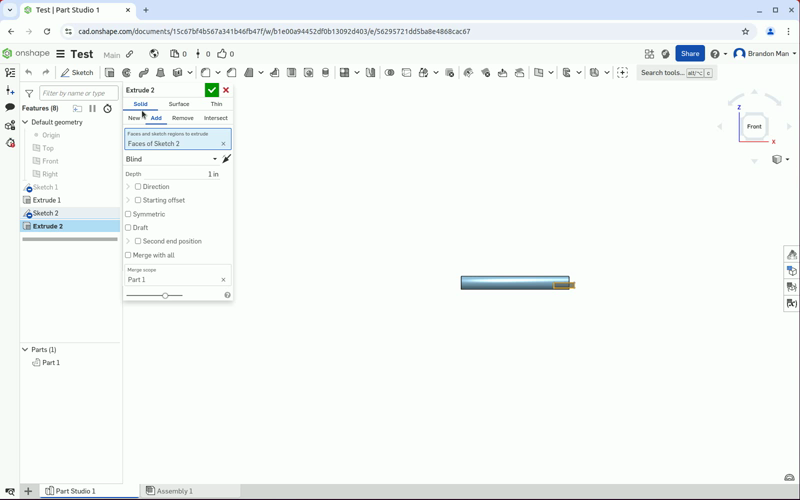
mouse_move(137, 120)
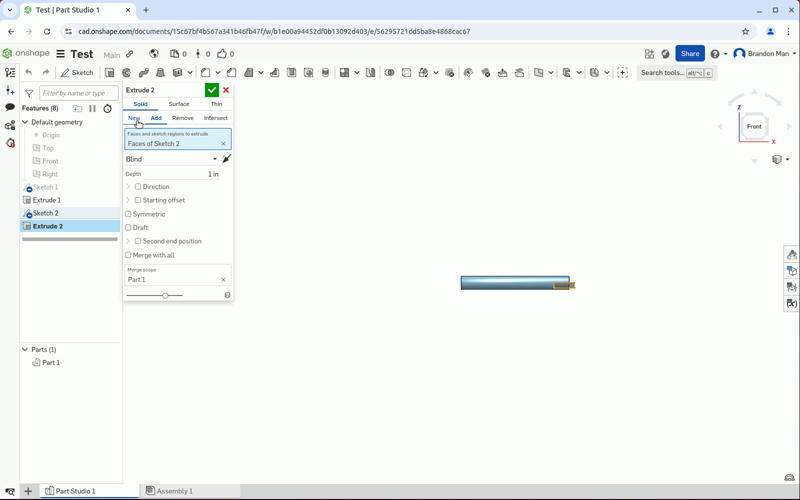
click(137, 120)
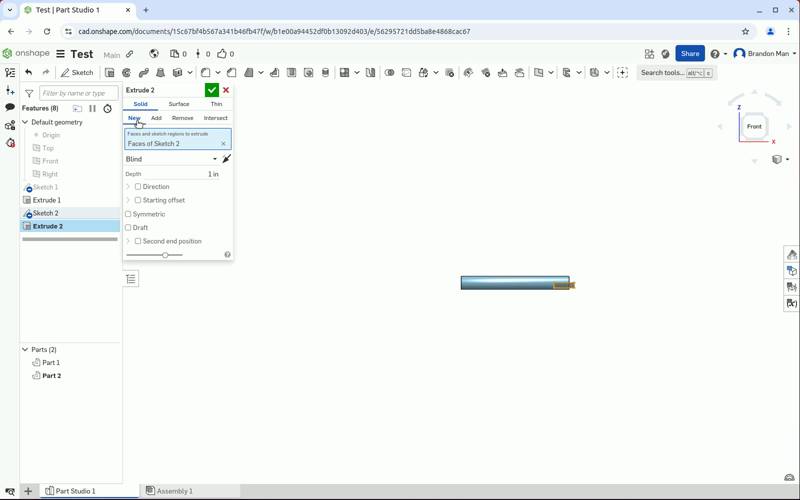
key(tab, 4)
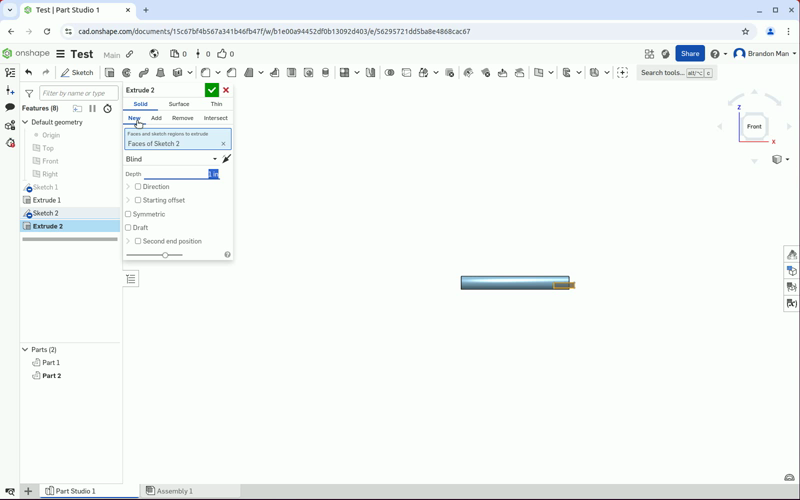
text(13.239)
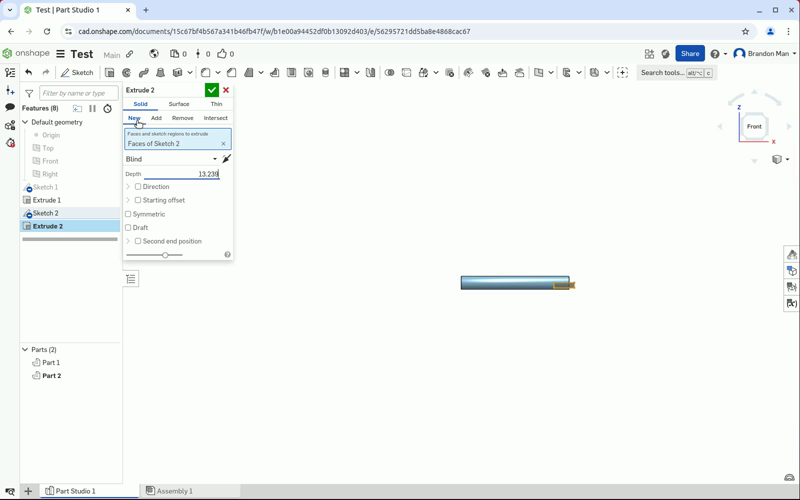
key(enter)
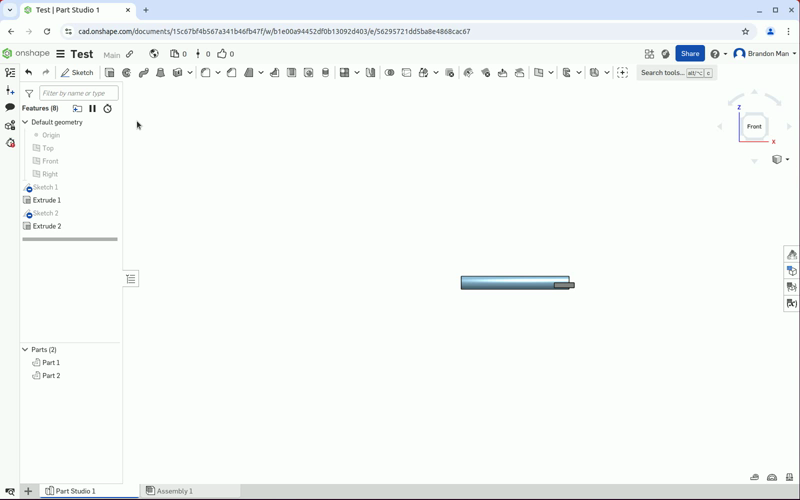
key(shift+h)
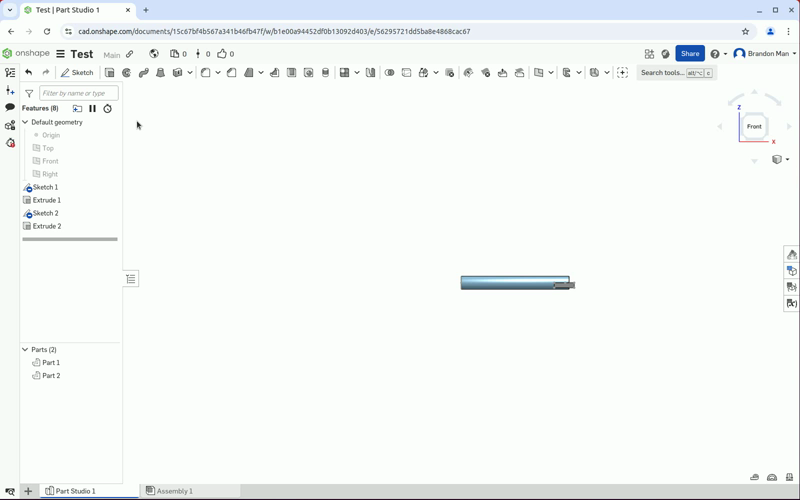
key(shift+h)
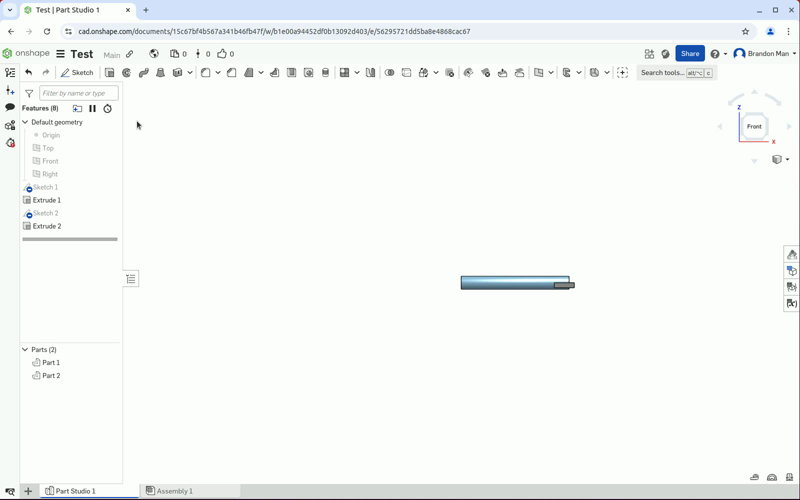
mouse_move(73, 189)
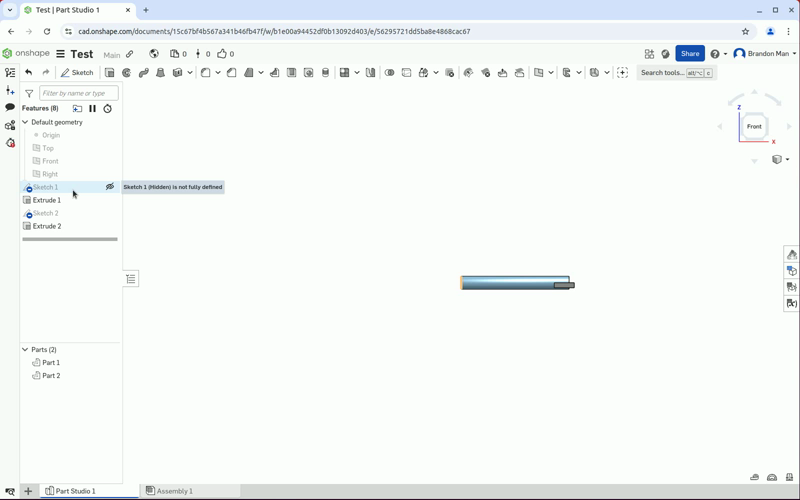
click(73, 189)
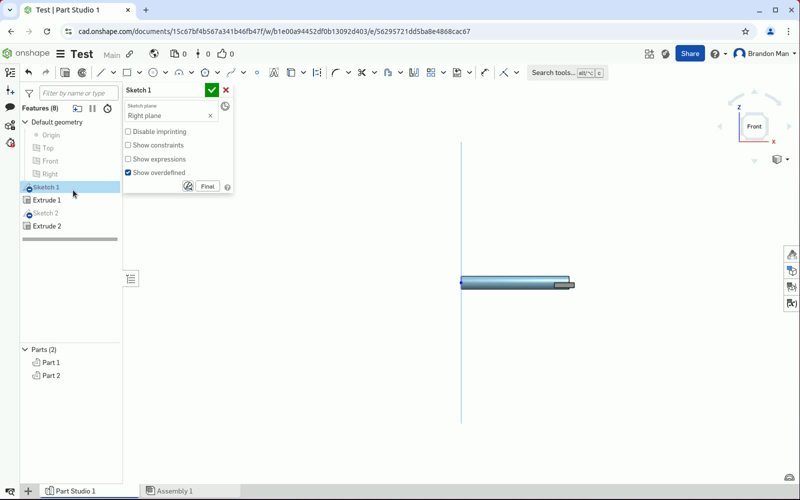
mouse_move(229, 92)
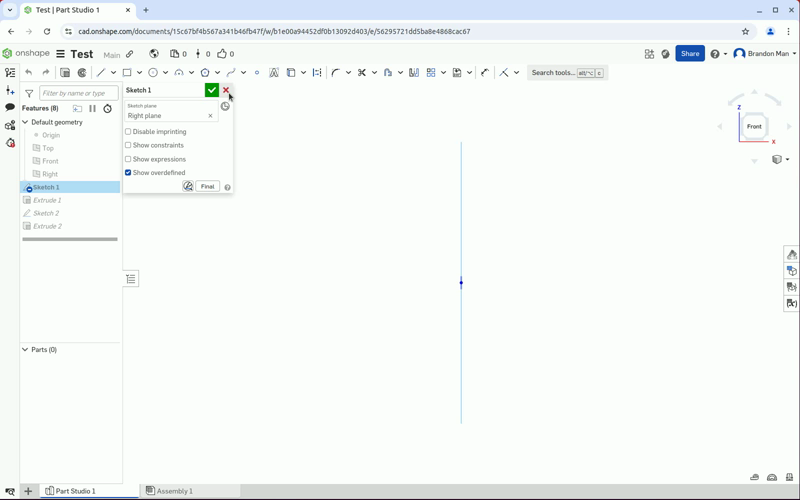
click(229, 92)
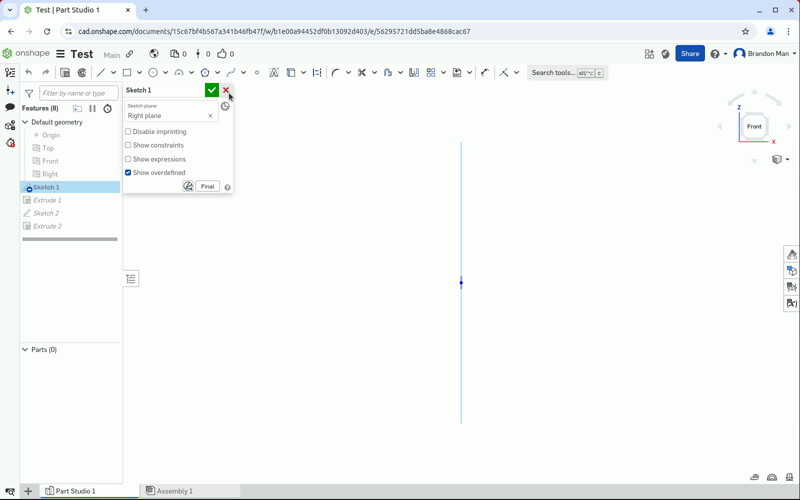
key(shift+s)
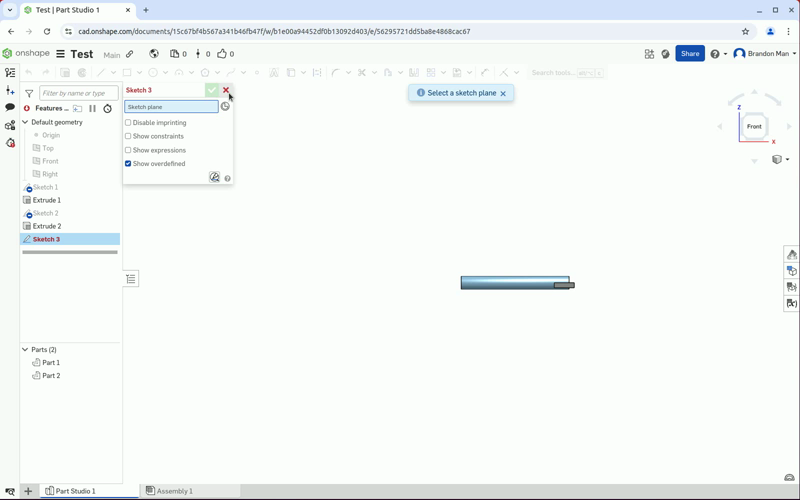
mouse_move(73, 163)
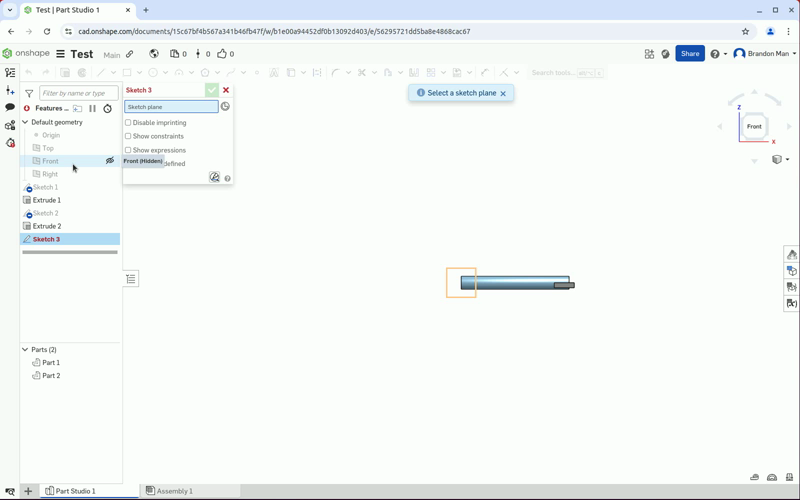
click(73, 163)
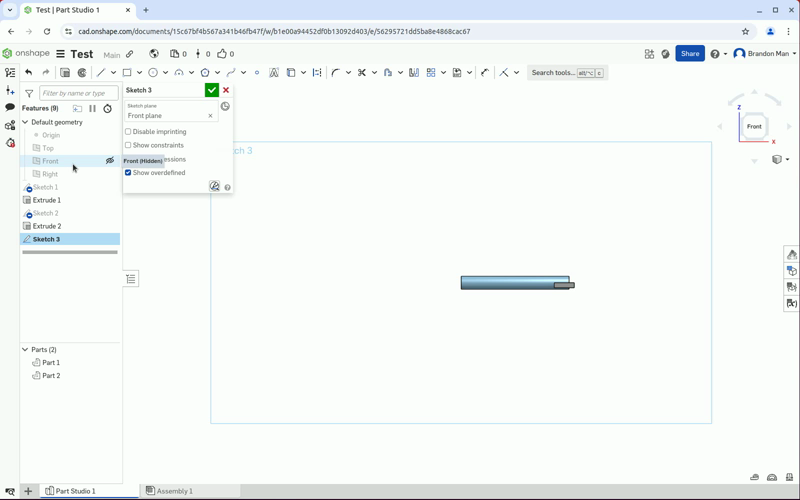
mouse_move(73, 352)
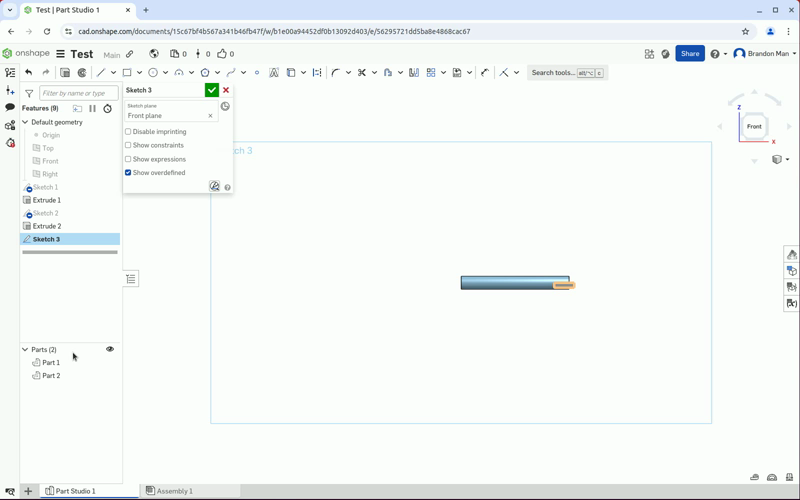
key(y)
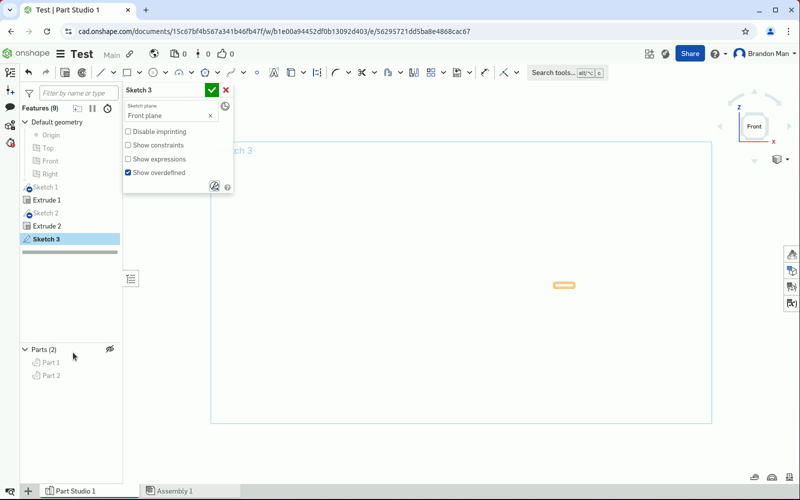
key(l)
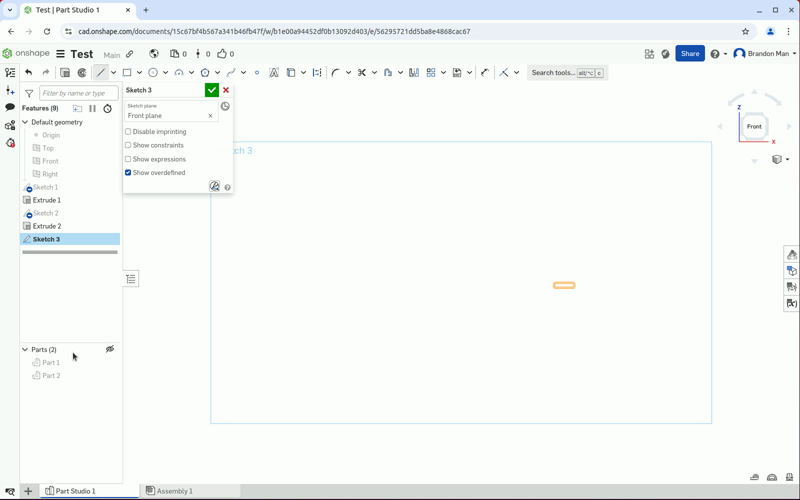
key_down(shift)
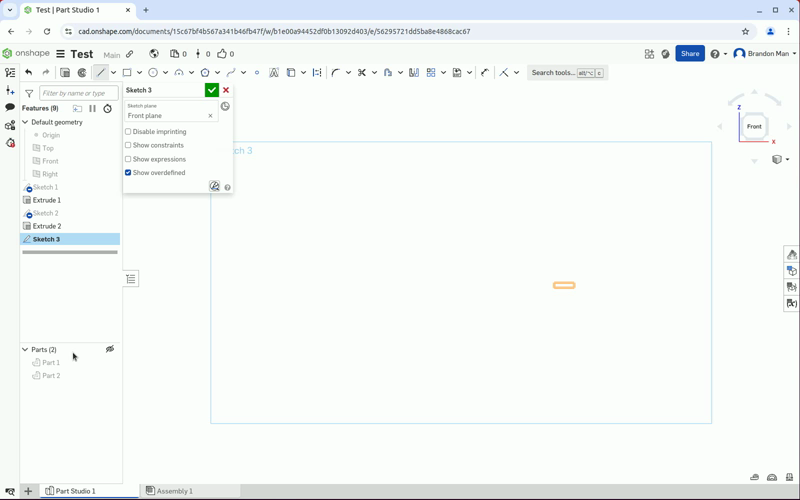
mouse_move(554, 278)
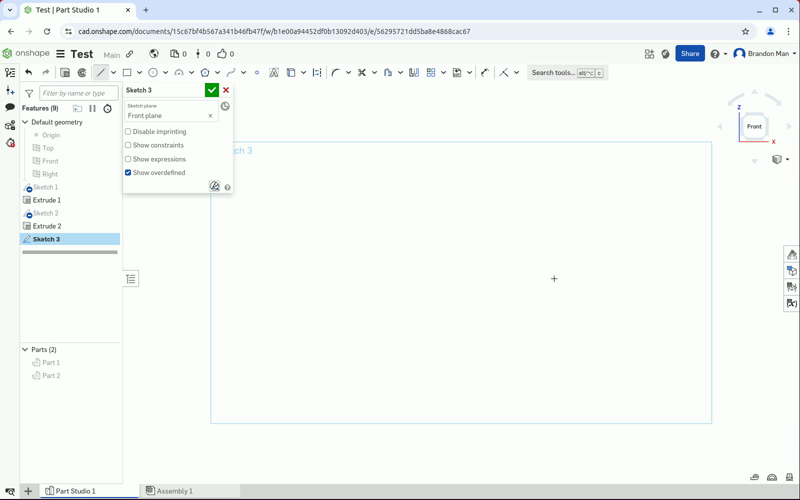
click(554, 278)
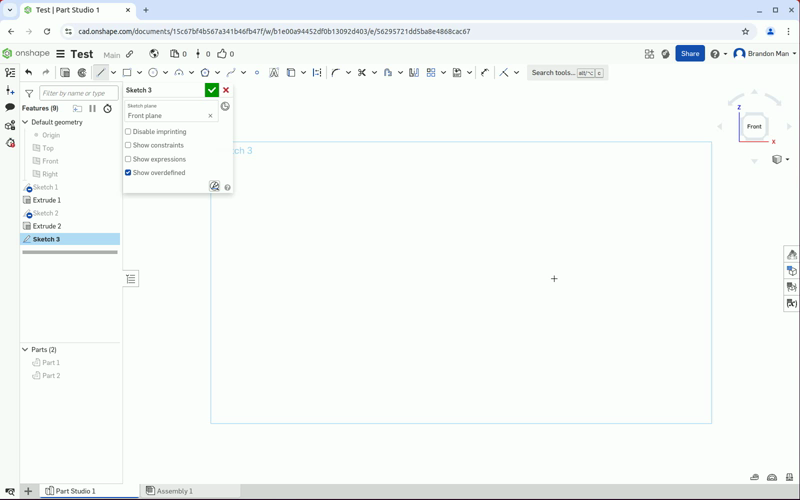
key_up(shift)
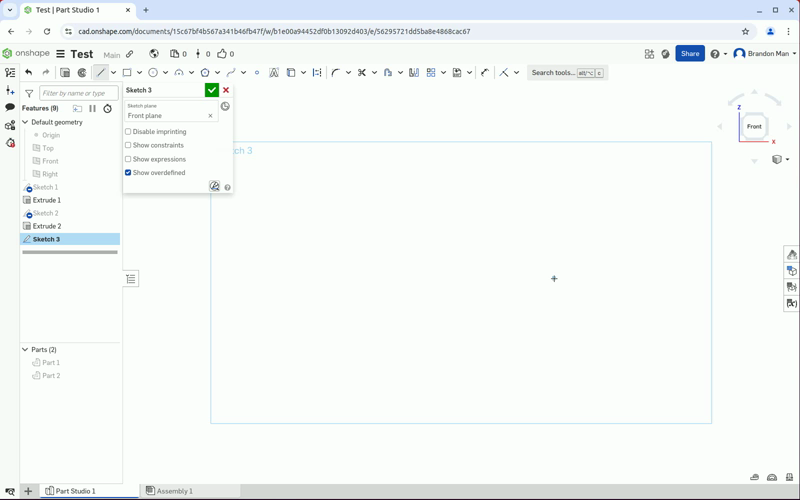
key_down(shift)
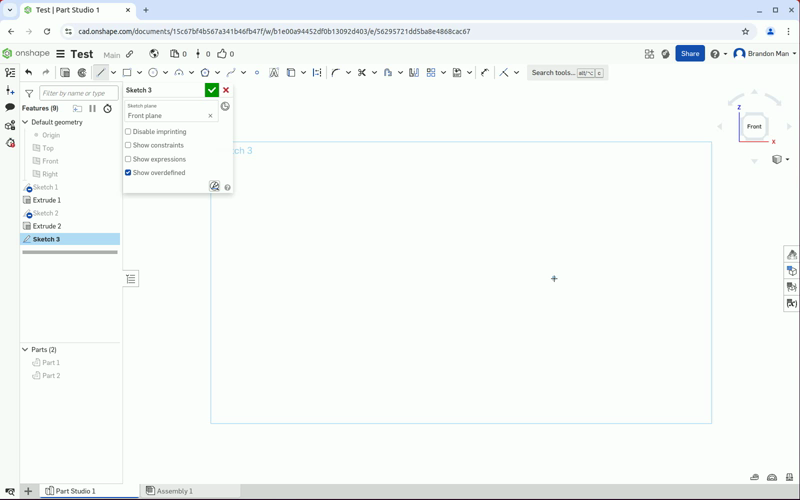
mouse_move(584, 278)
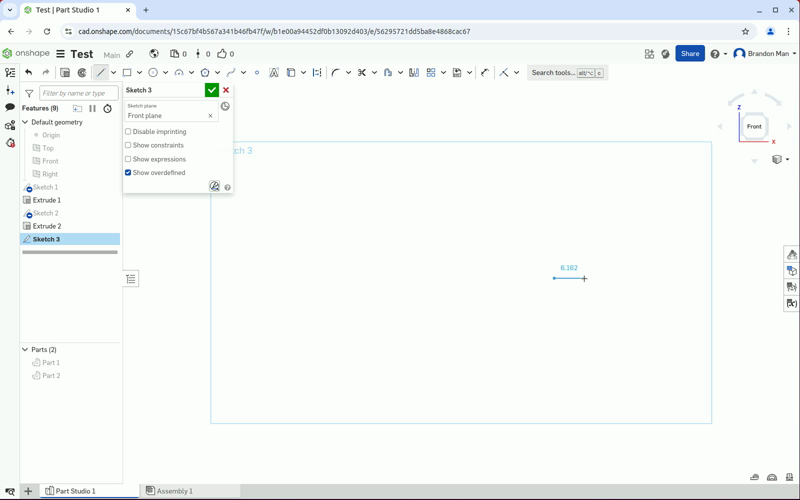
mouse_move(574, 278)
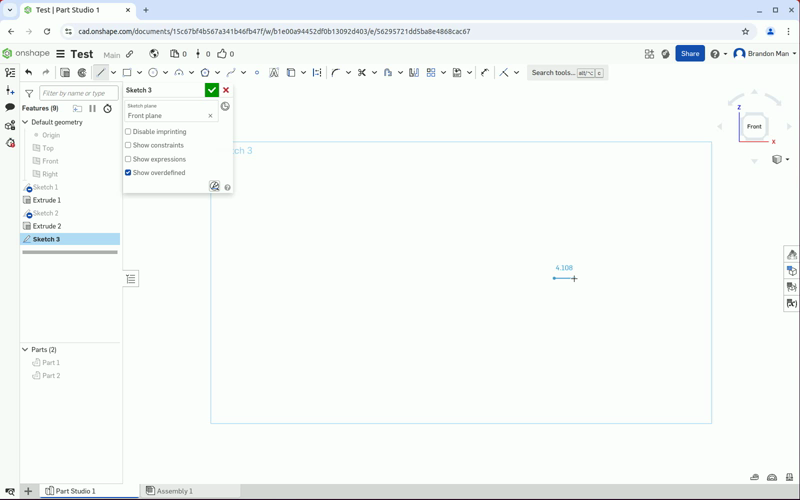
click(574, 278)
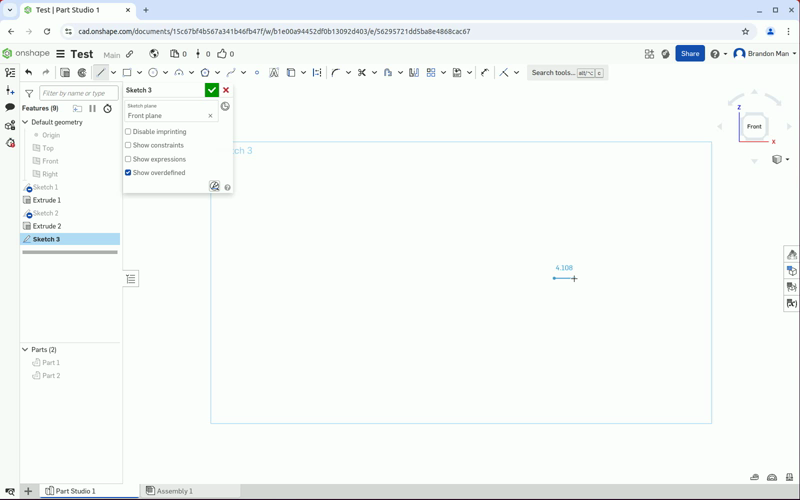
key_up(shift)
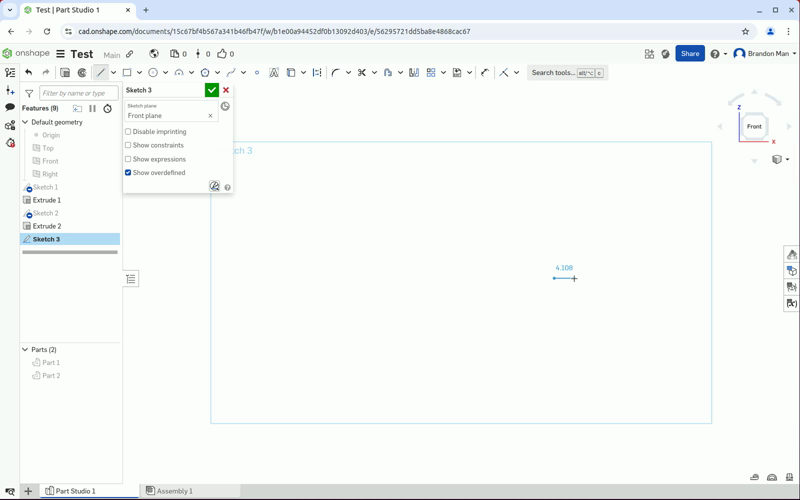
key_down(shift)
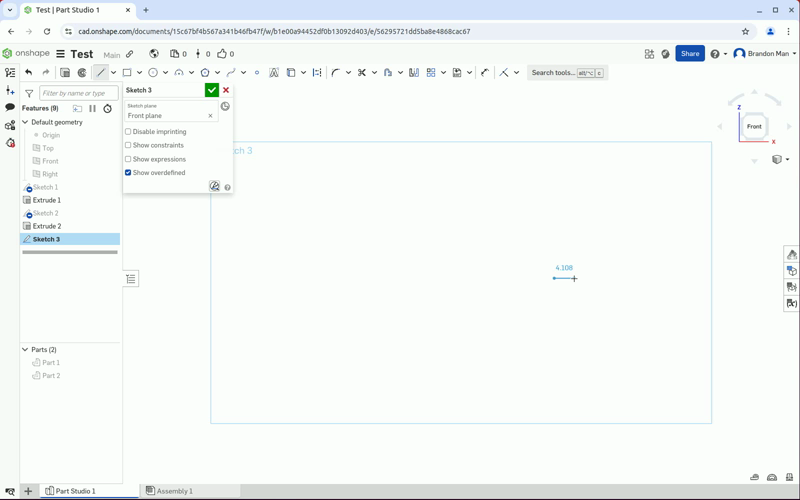
mouse_move(589, 278)
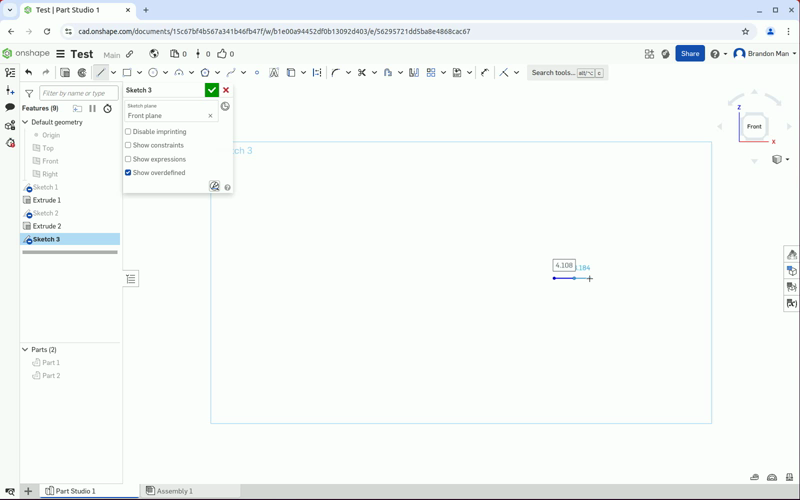
mouse_move(574, 274)
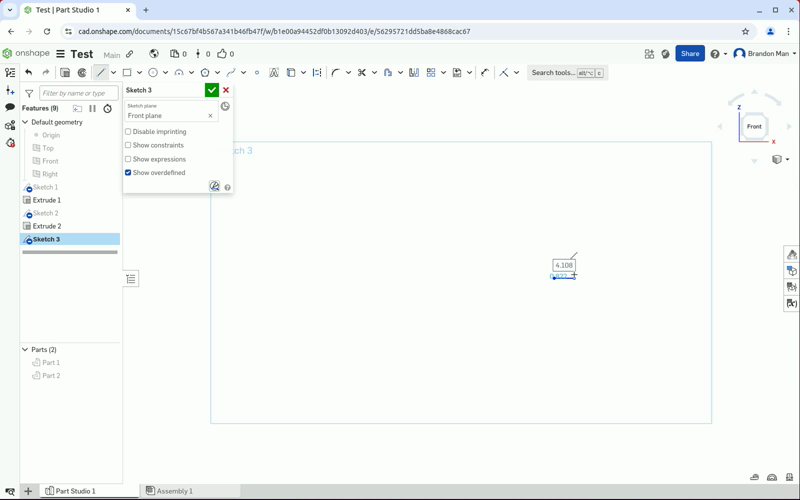
scroll(6)
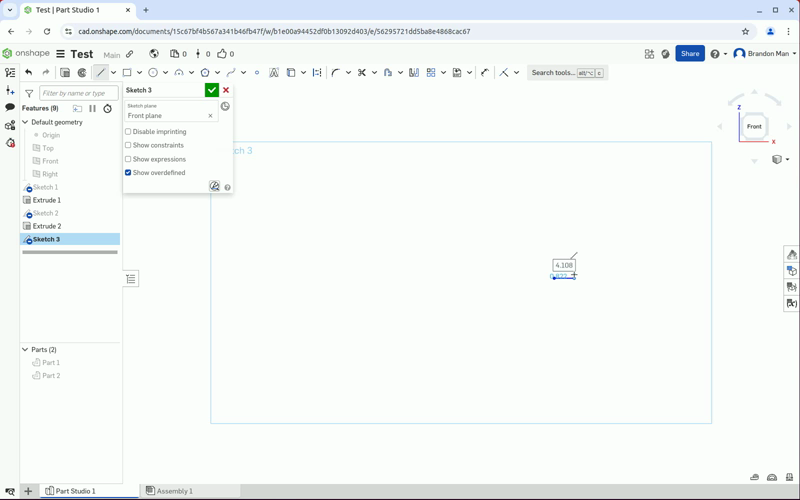
scroll(6)
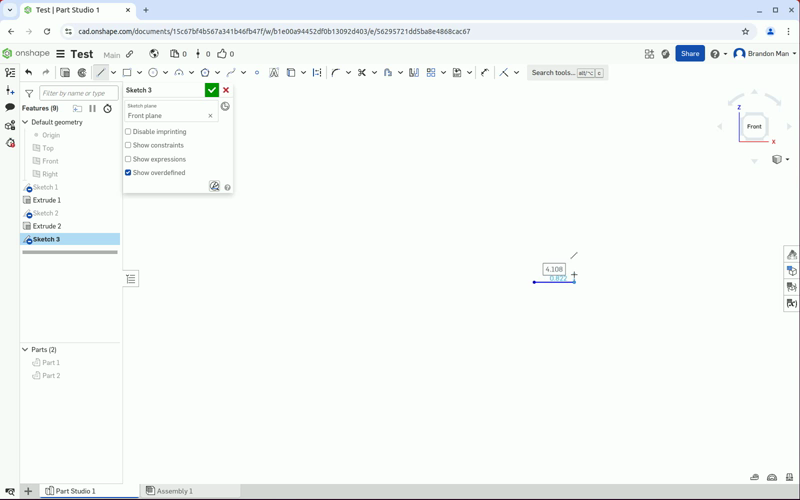
scroll(6)
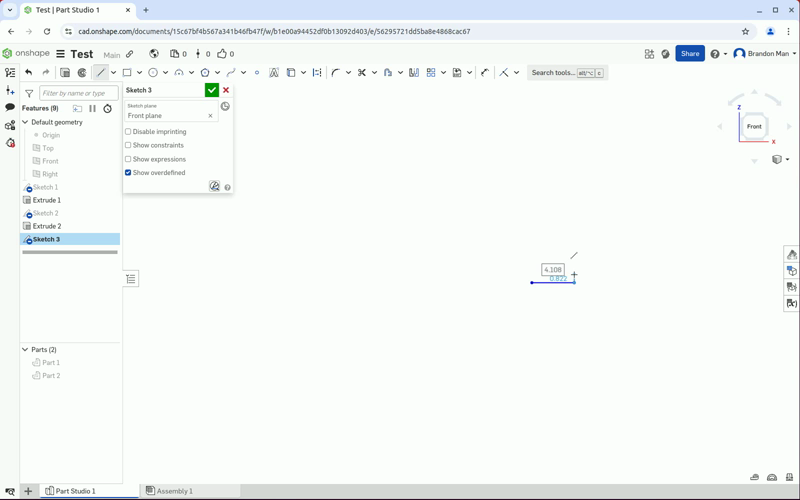
scroll(6)
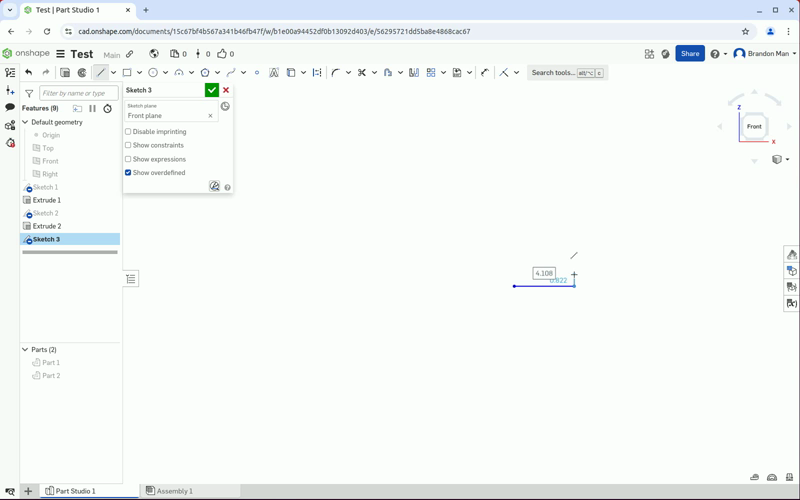
scroll(6)
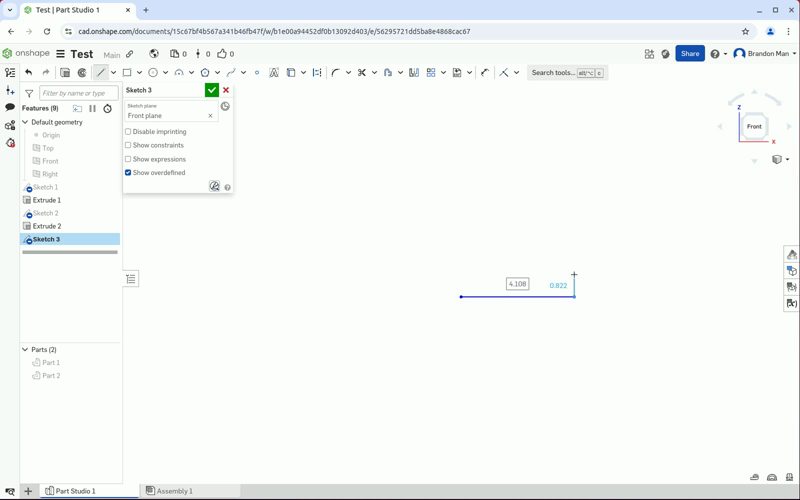
scroll(6)
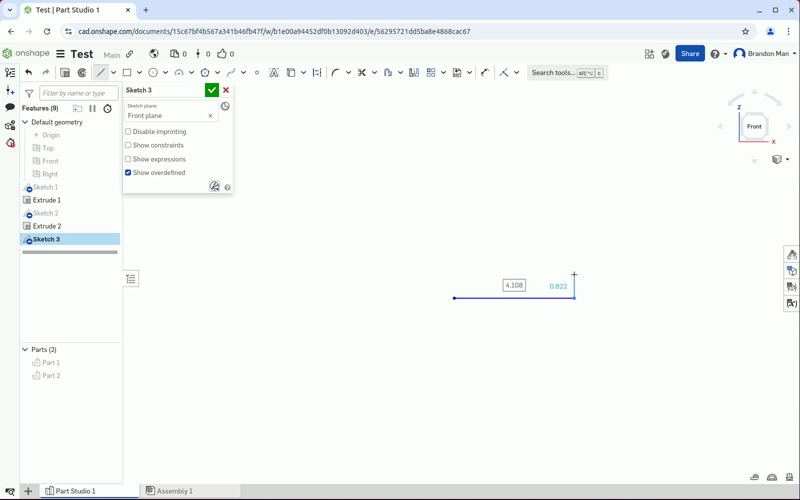
scroll(6)
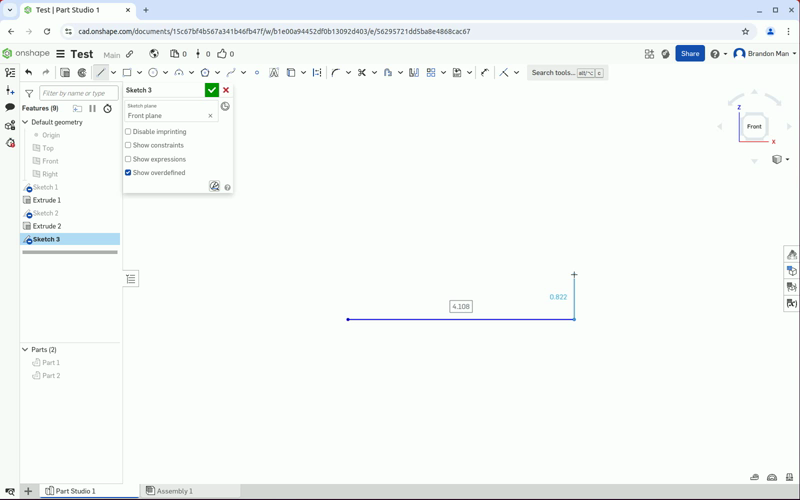
click(574, 274)
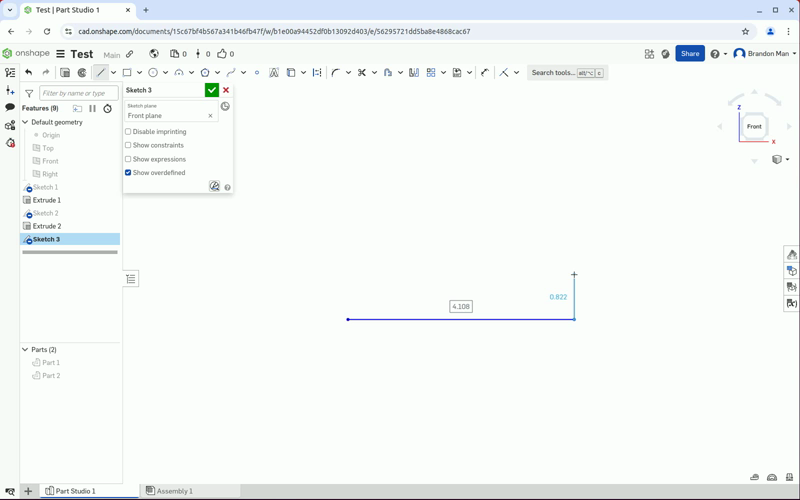
scroll(-6)
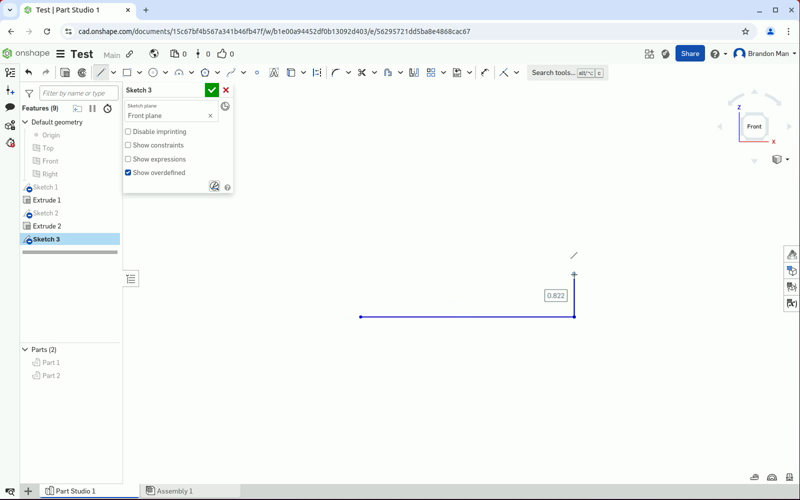
scroll(-6)
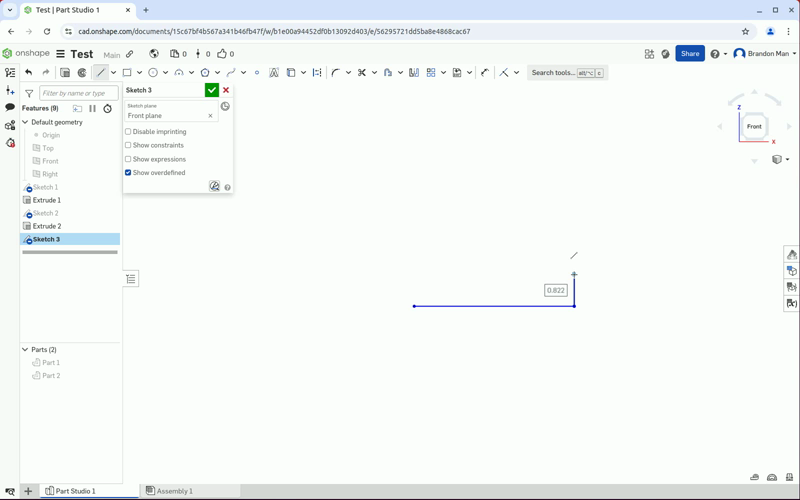
scroll(-6)
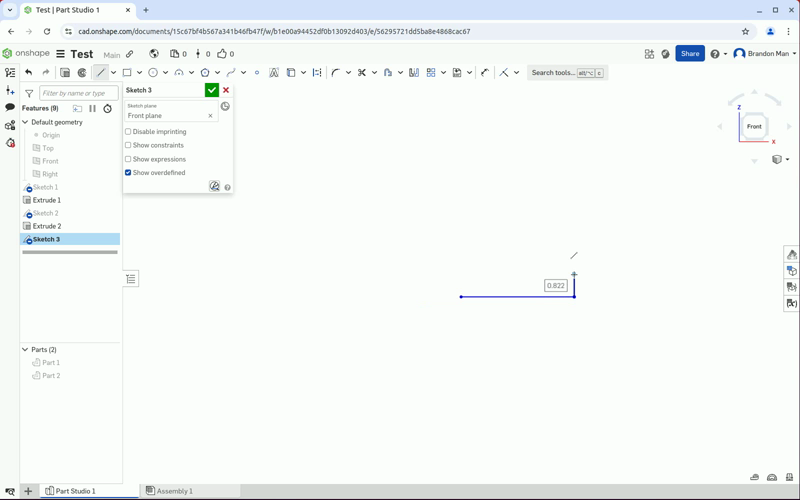
scroll(-6)
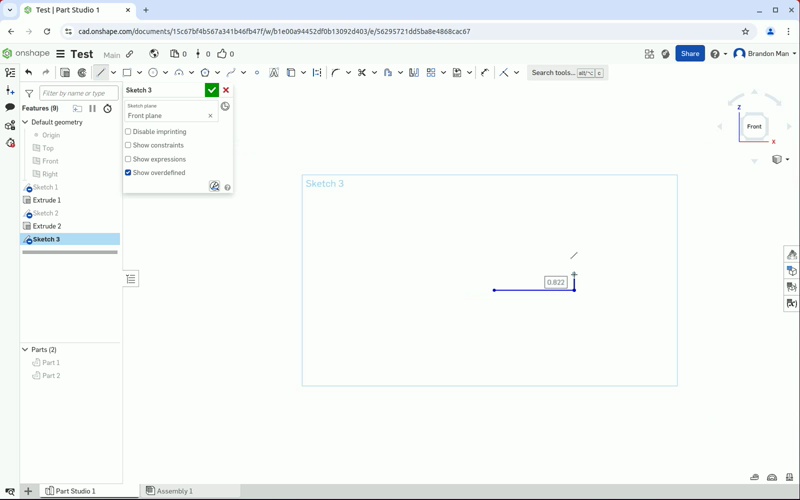
scroll(-6)
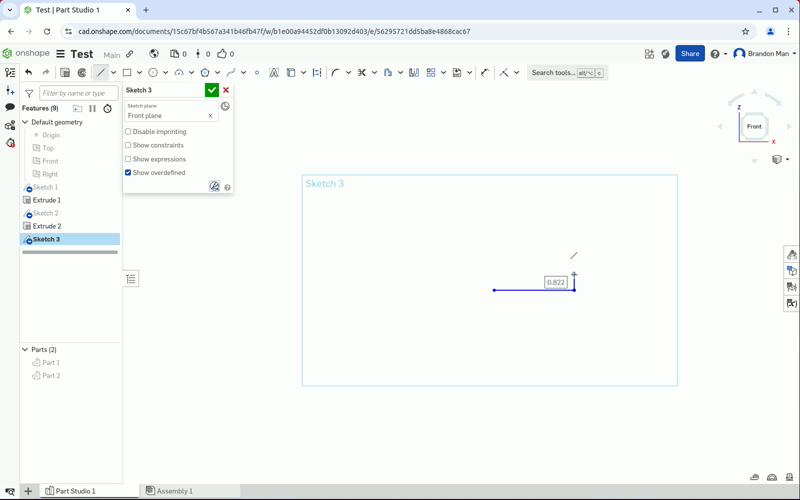
scroll(-6)
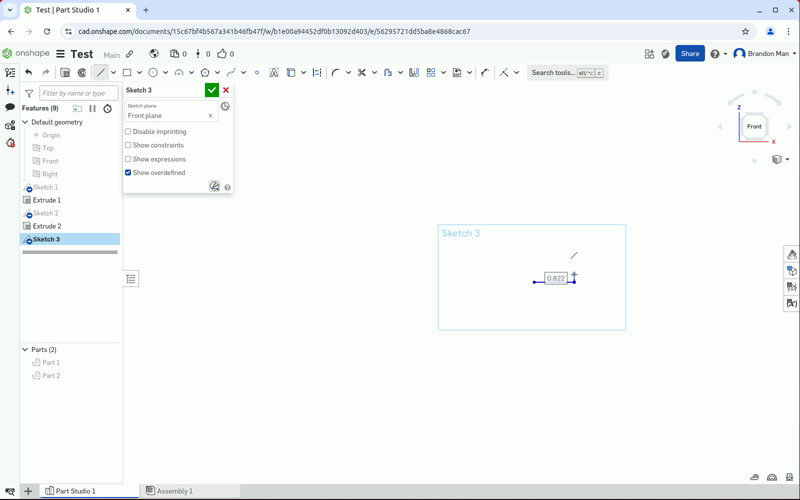
scroll(-6)
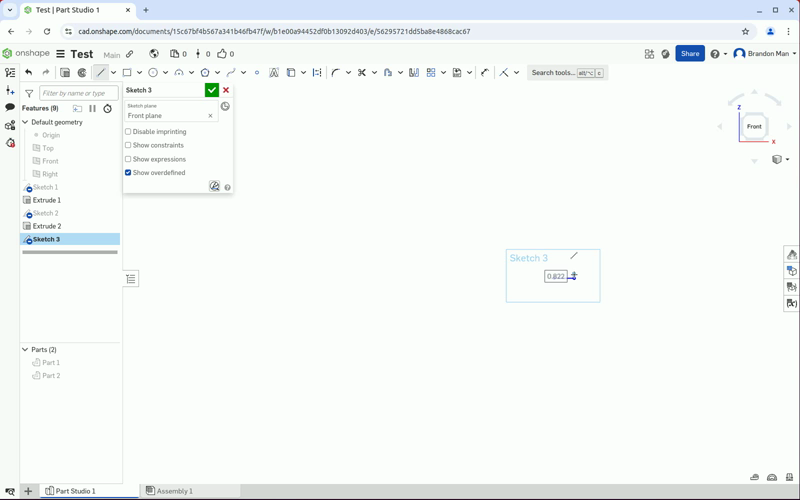
key_up(shift)
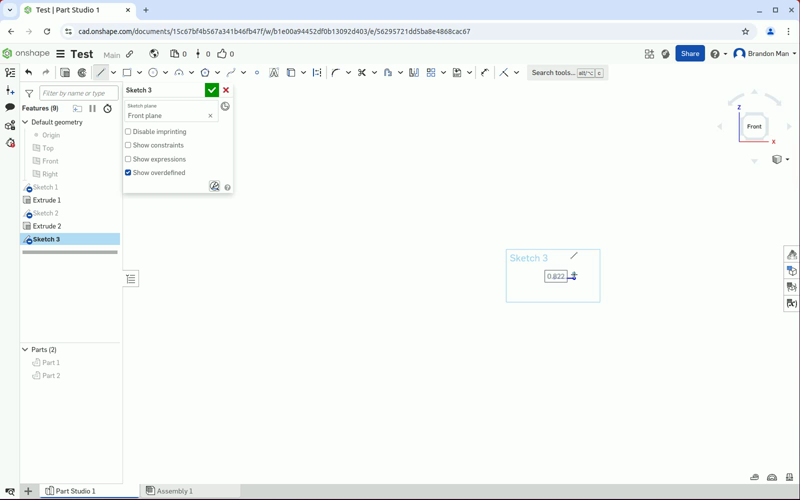
key_down(shift)
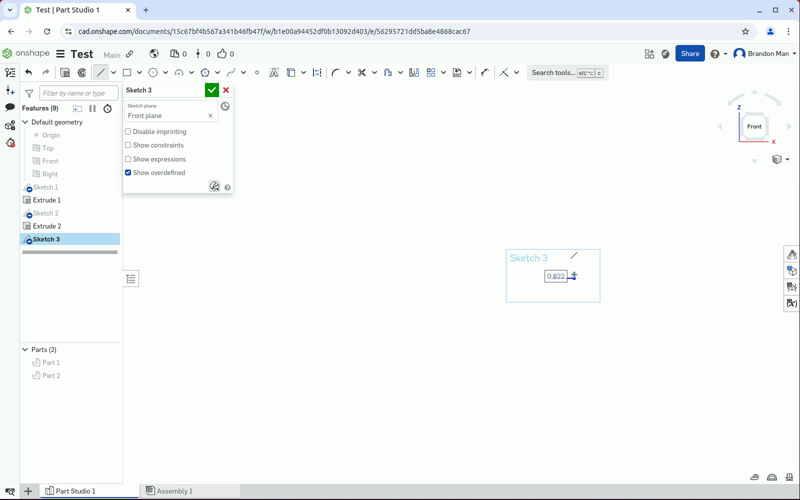
mouse_move(589, 274)
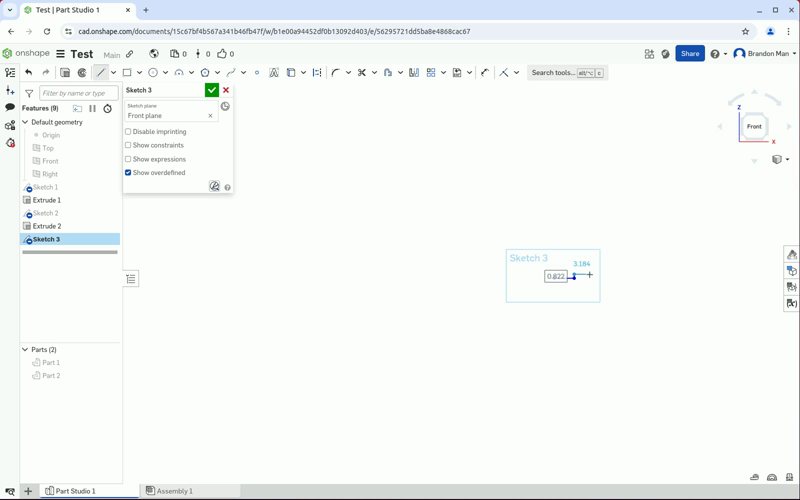
mouse_move(554, 274)
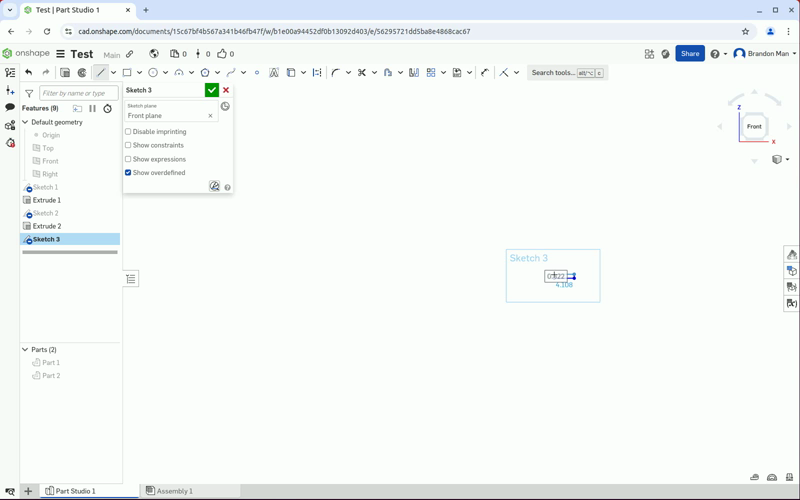
scroll(6)
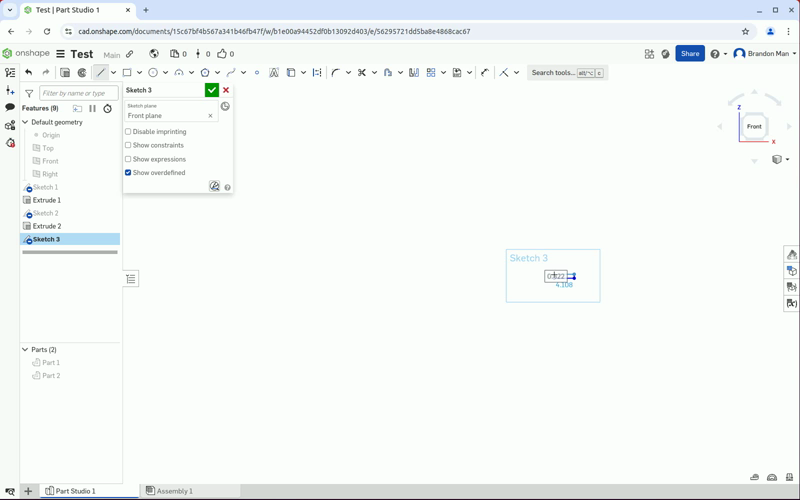
scroll(6)
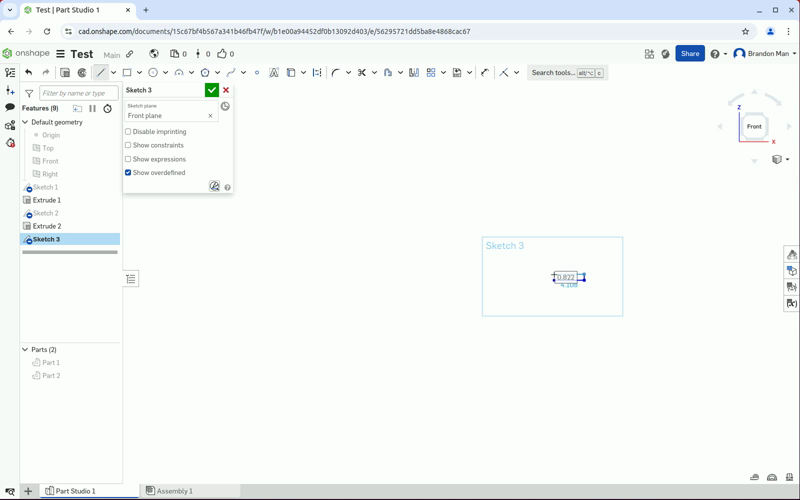
scroll(6)
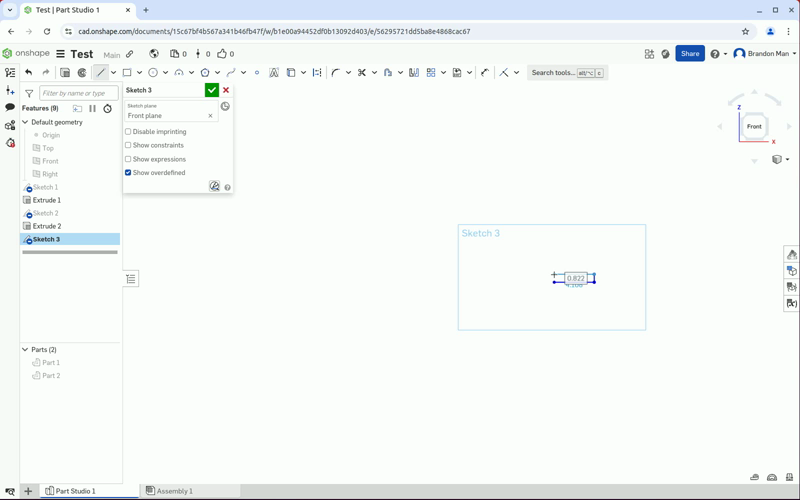
scroll(6)
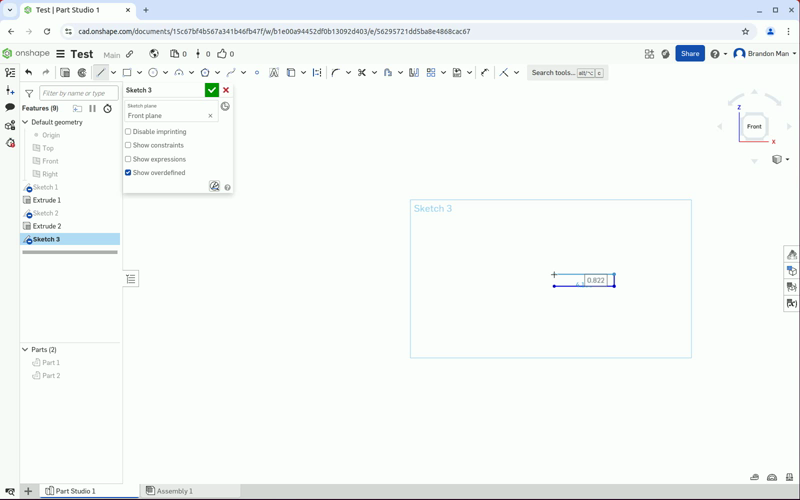
scroll(6)
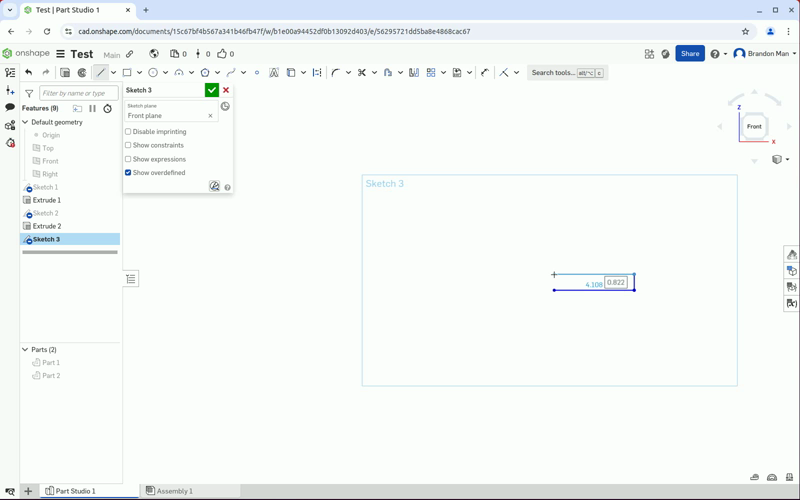
scroll(6)
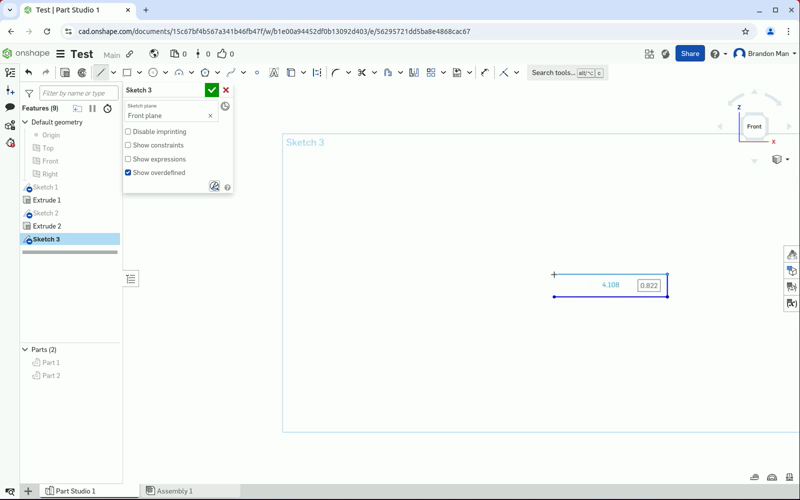
scroll(6)
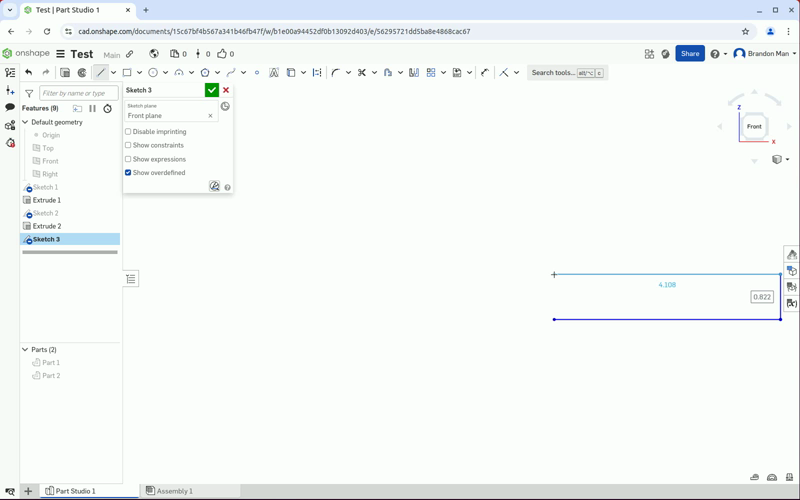
click(554, 274)
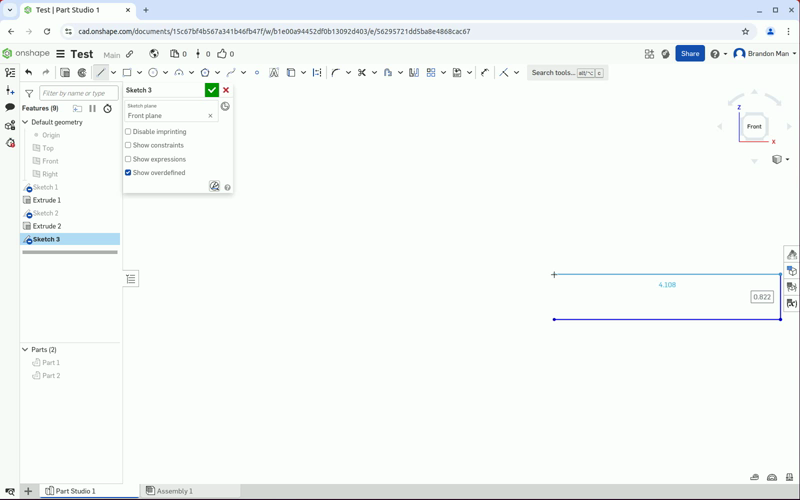
scroll(-6)
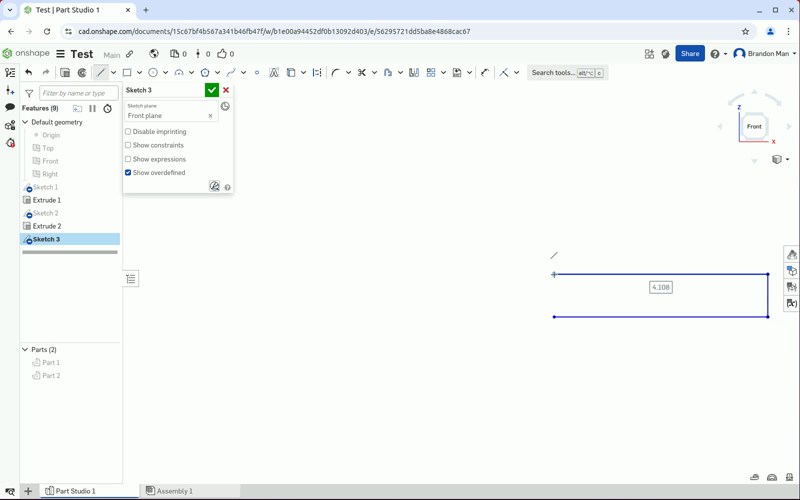
scroll(-6)
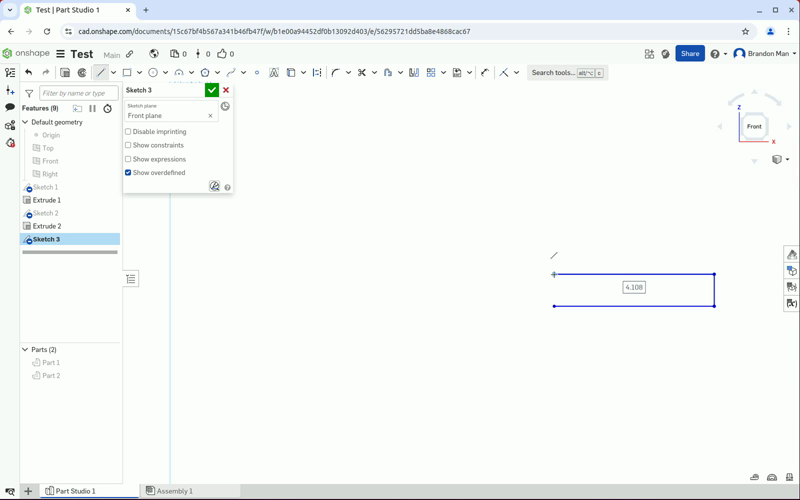
scroll(-6)
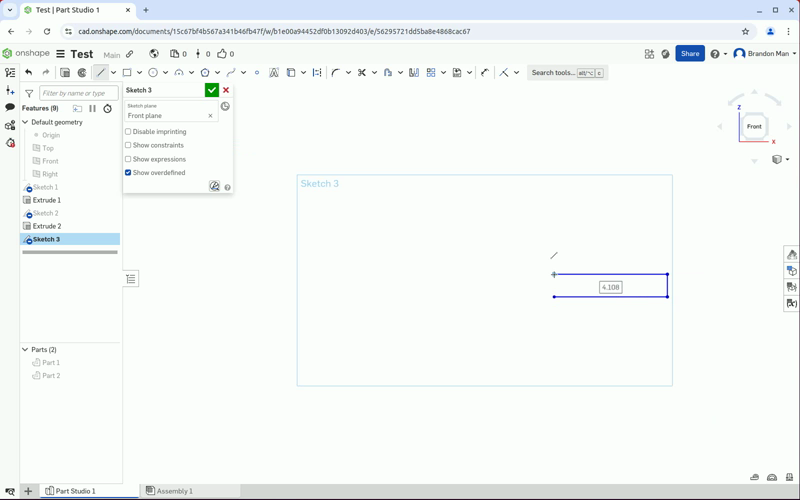
scroll(-6)
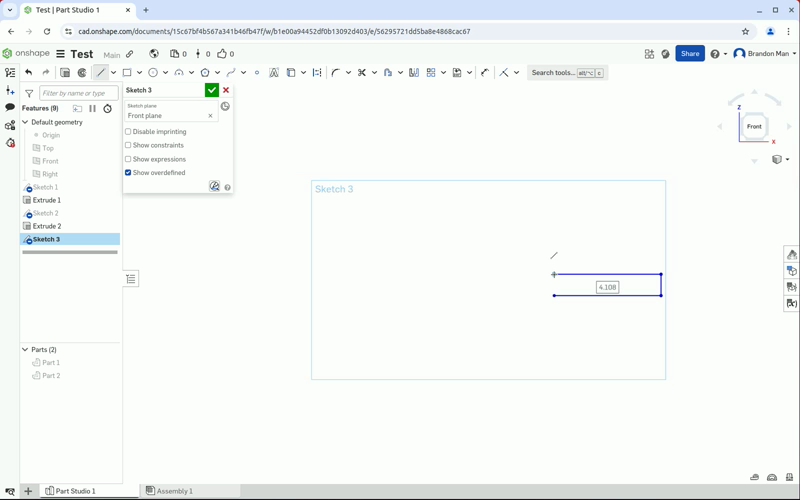
scroll(-6)
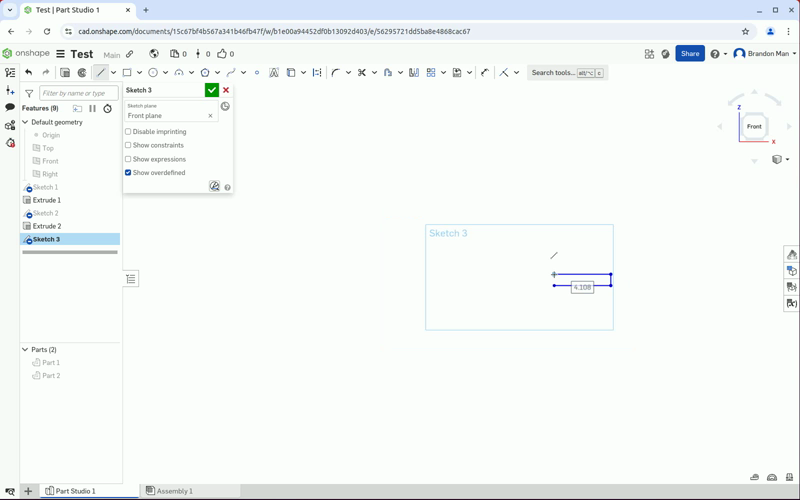
scroll(-6)
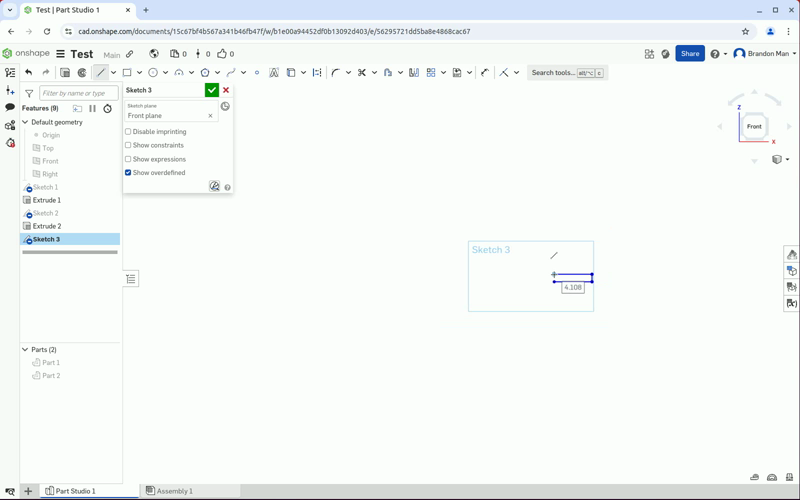
scroll(-6)
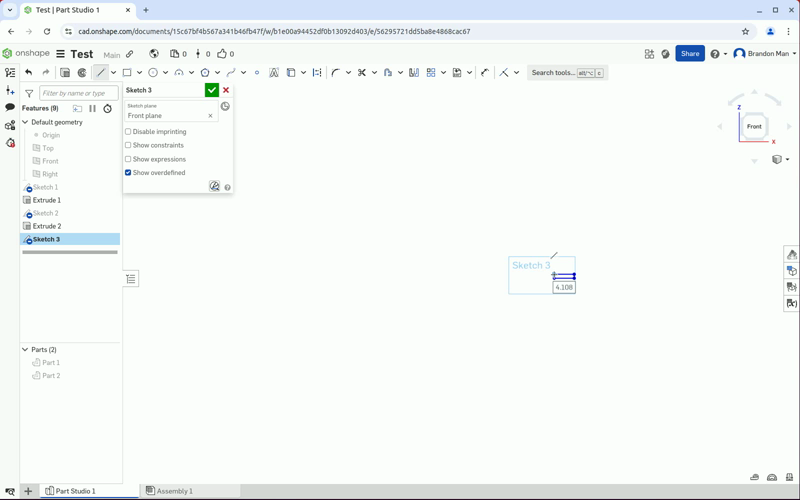
key_up(shift)
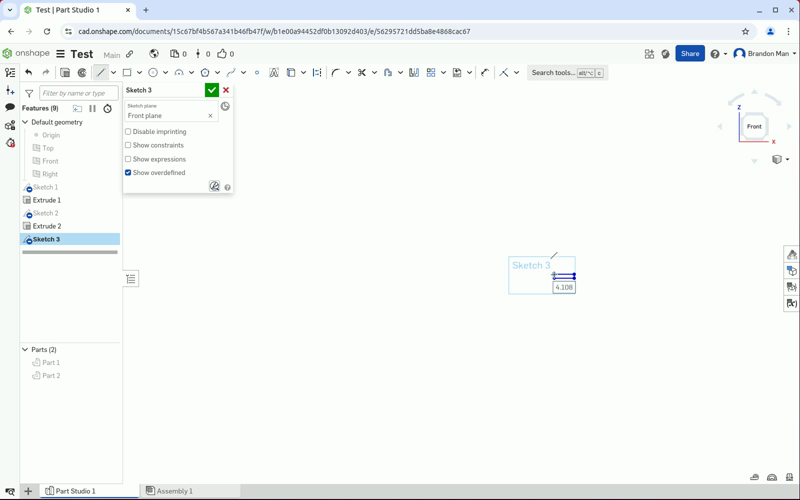
mouse_move(584, 274)
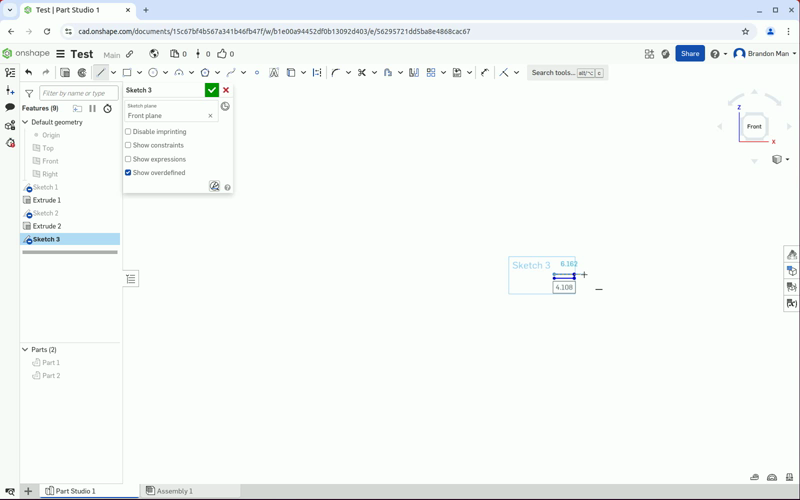
key_down(shift)
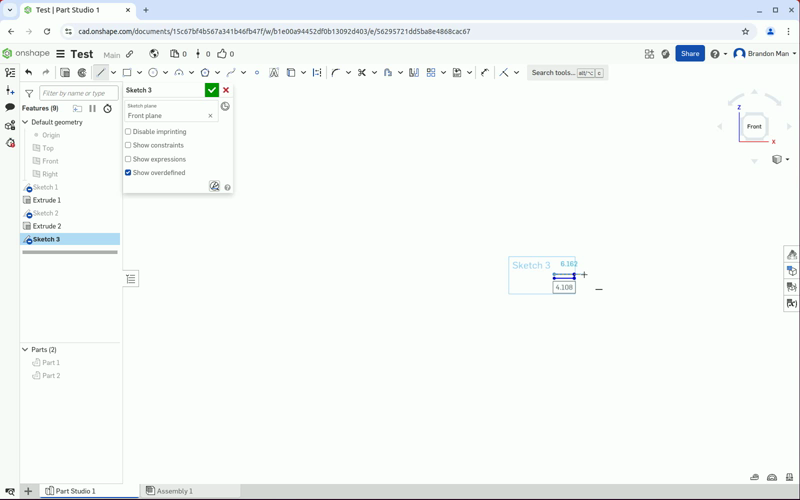
mouse_move(554, 278)
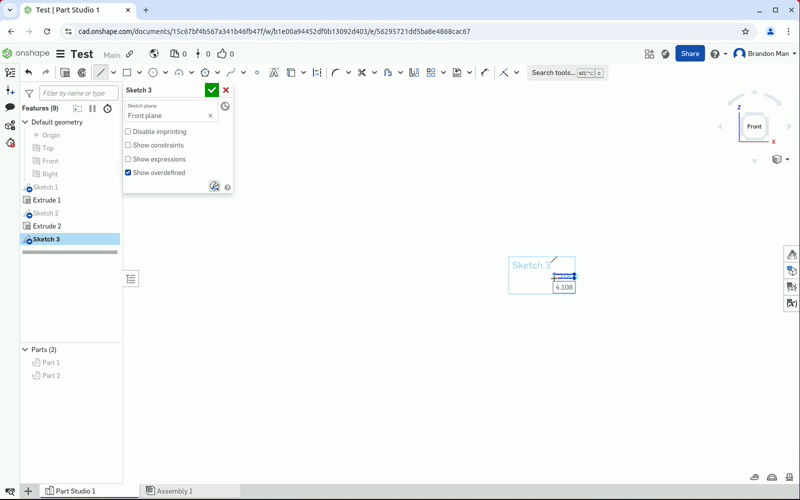
scroll(6)
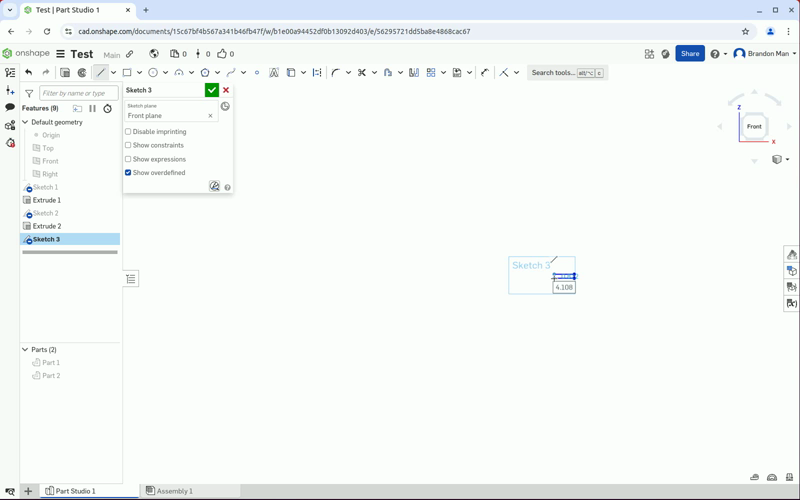
scroll(6)
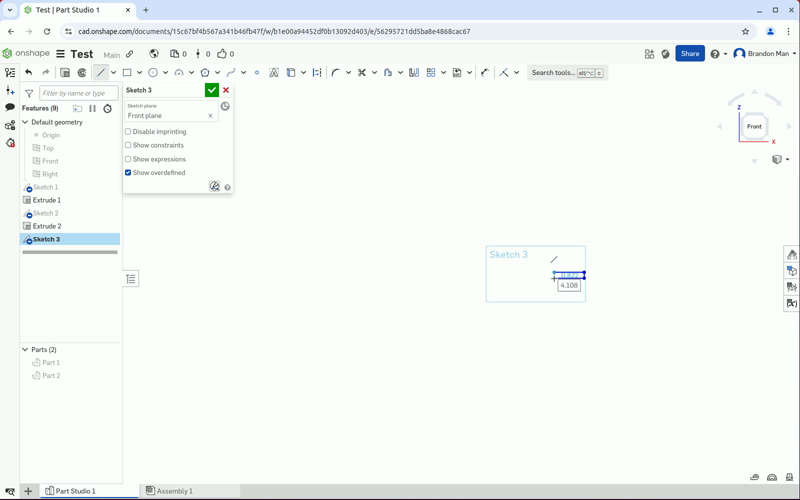
scroll(6)
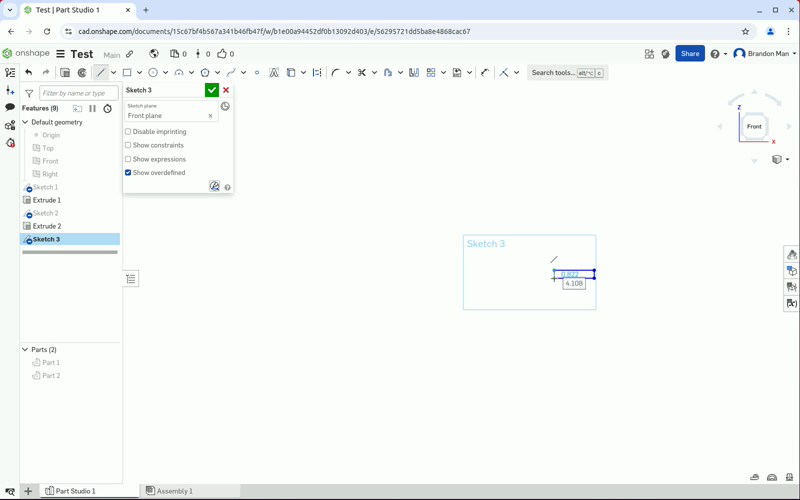
scroll(6)
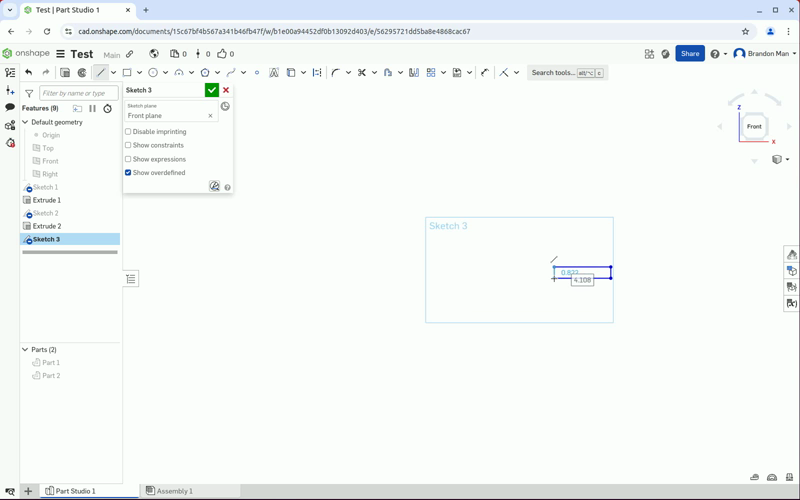
scroll(6)
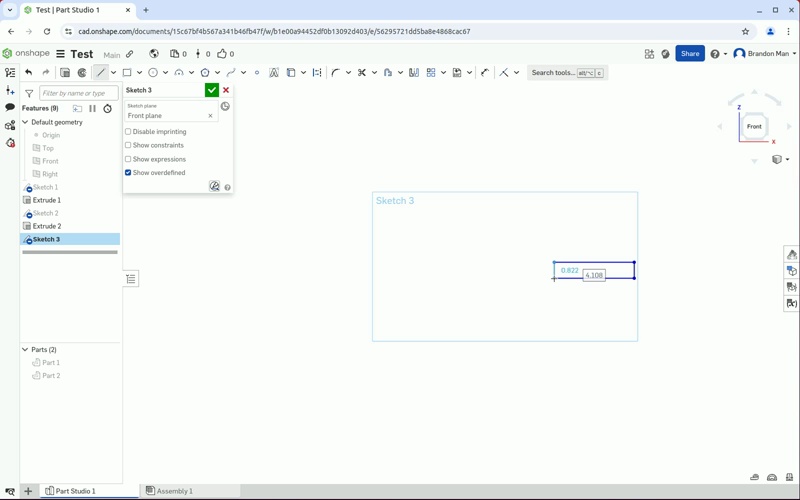
scroll(6)
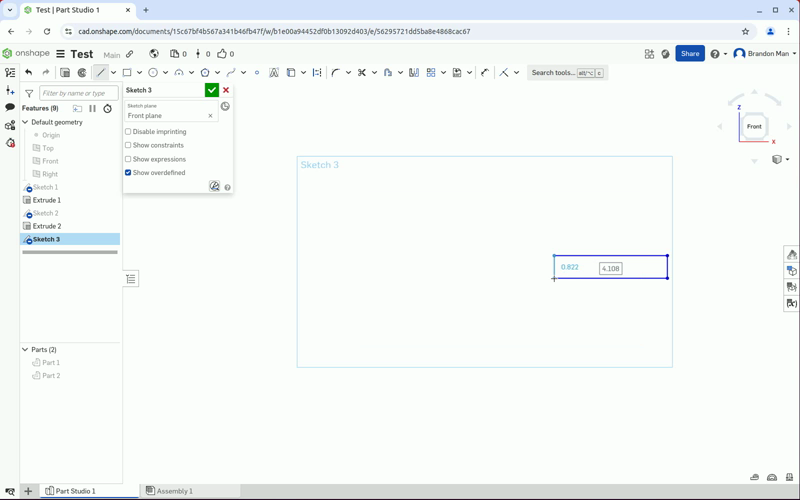
scroll(6)
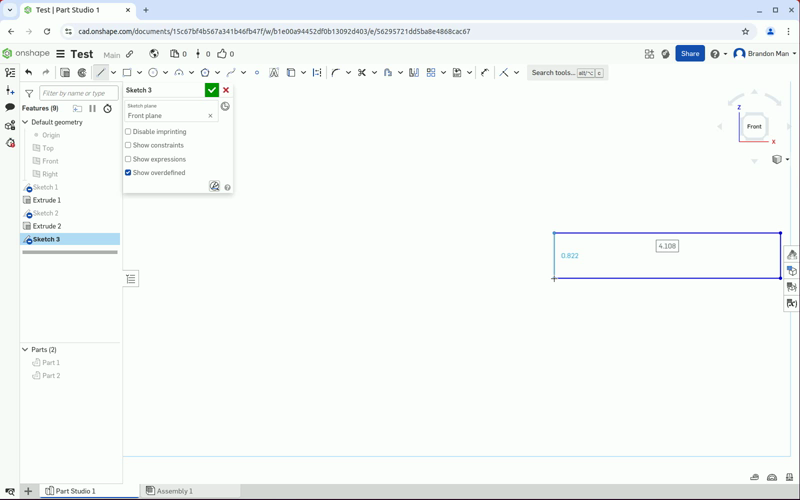
key_up(shift)
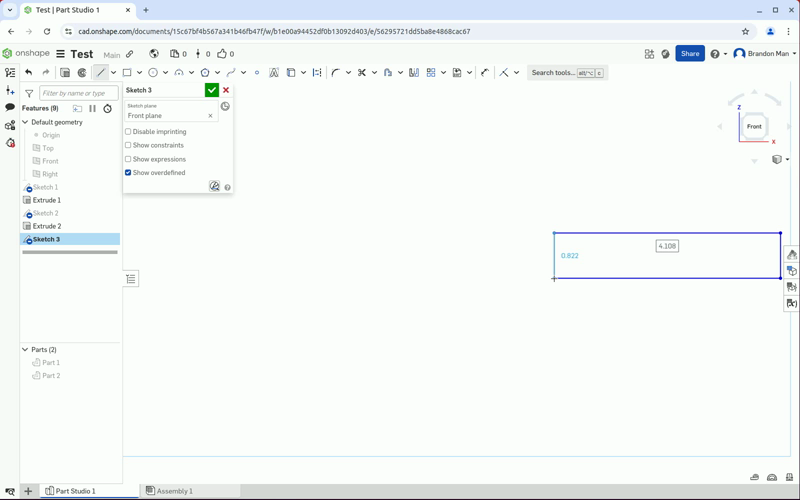
click(554, 278)
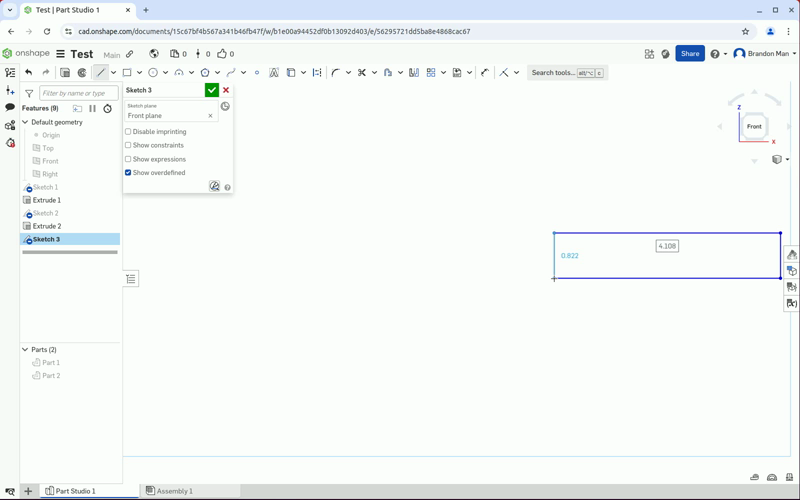
scroll(-6)
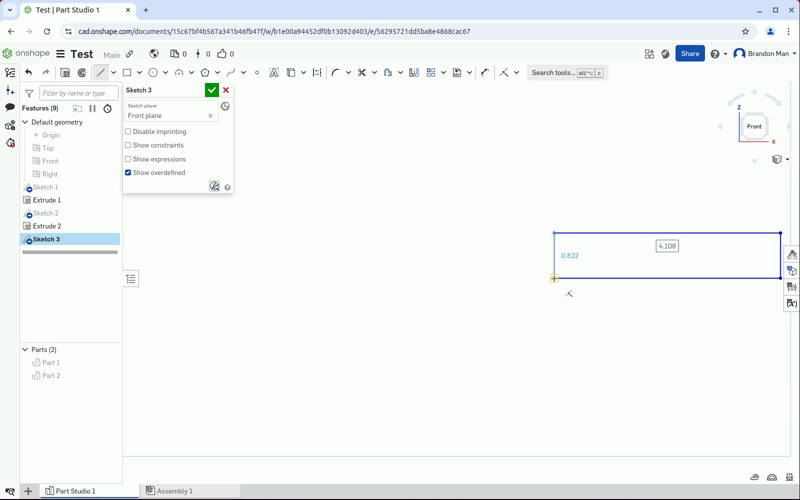
scroll(-6)
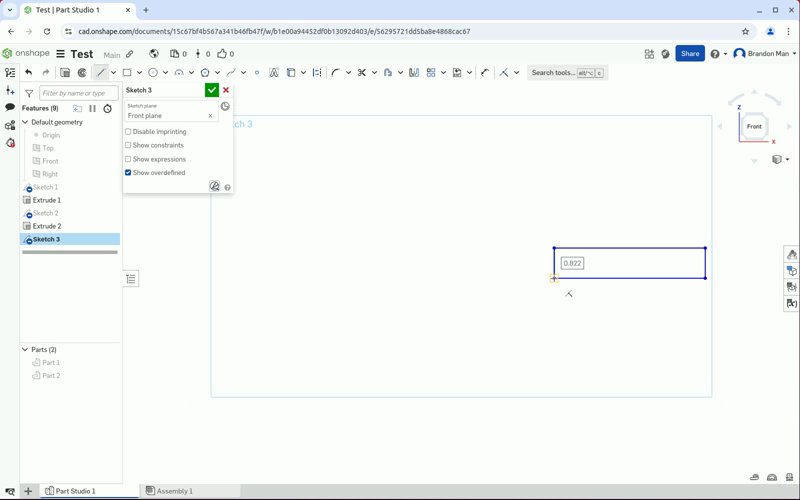
scroll(-6)
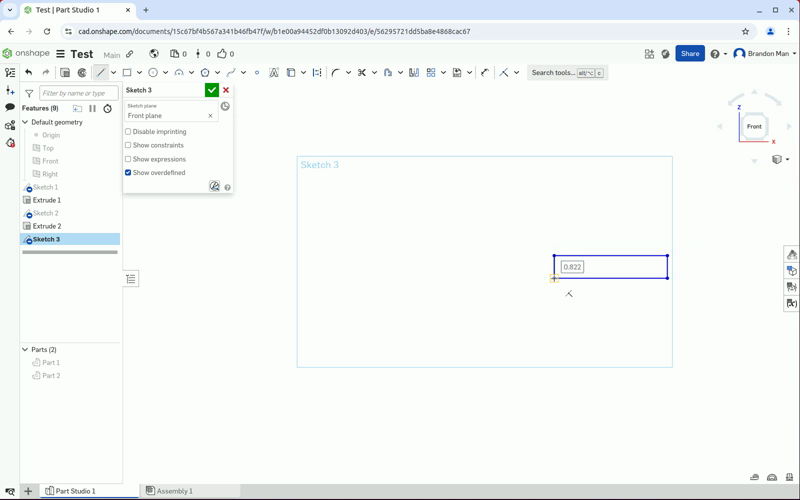
scroll(-6)
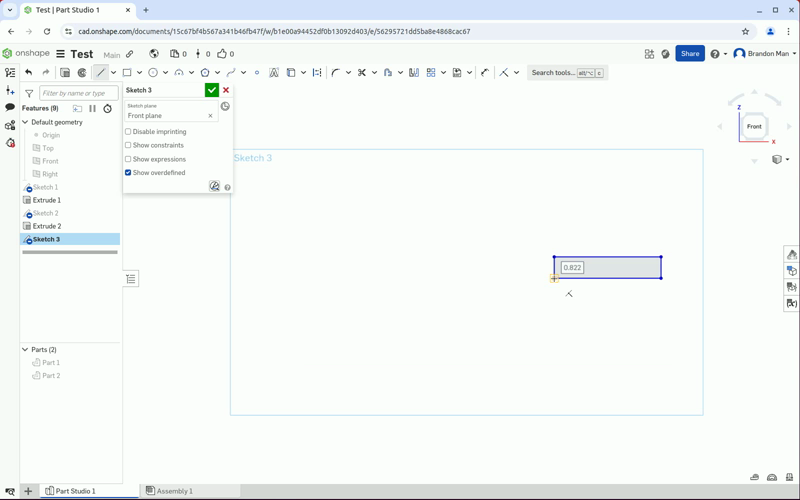
scroll(-6)
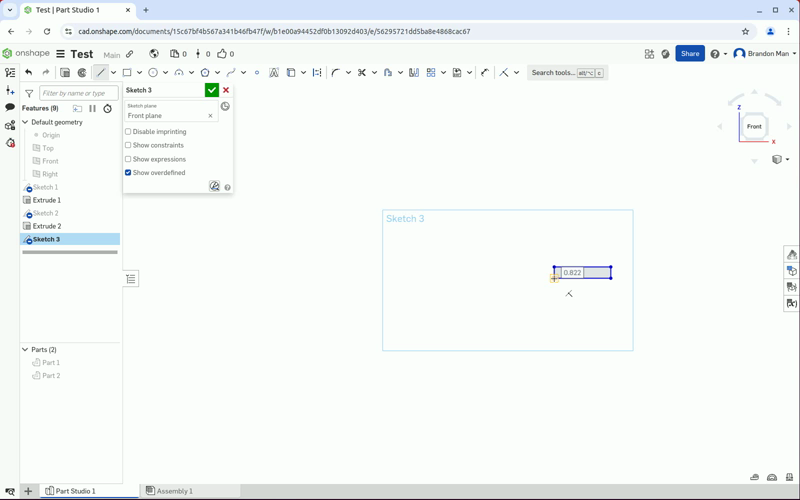
scroll(-6)
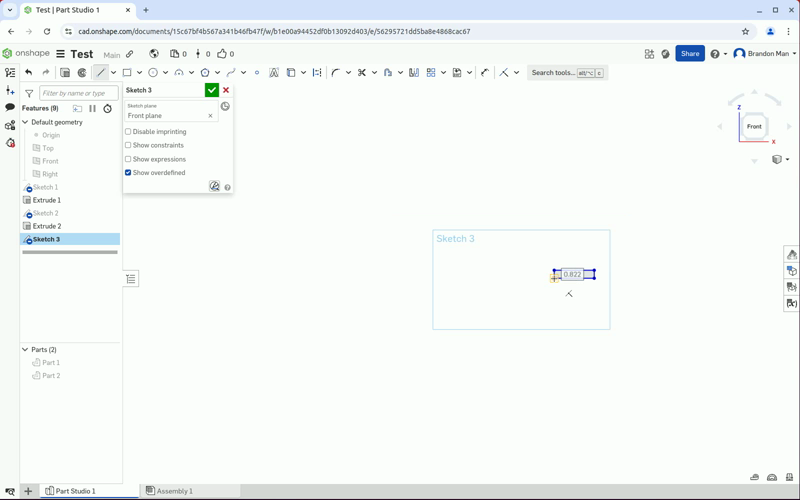
scroll(-6)
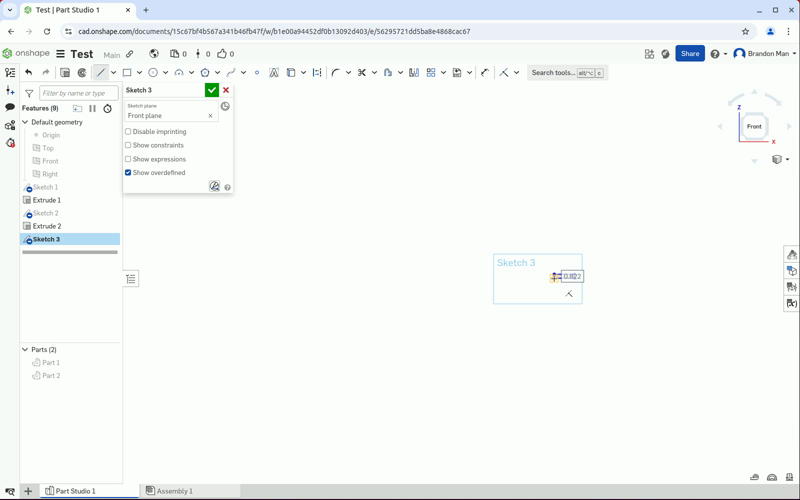
key(esc)
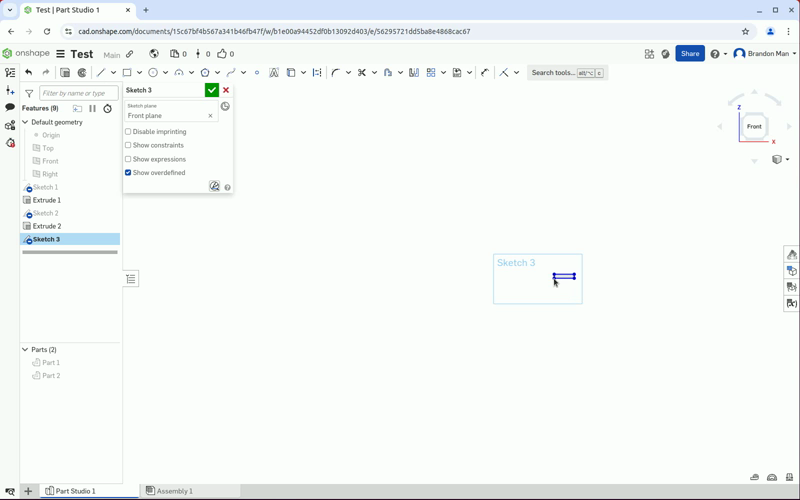
mouse_move(563, 276)
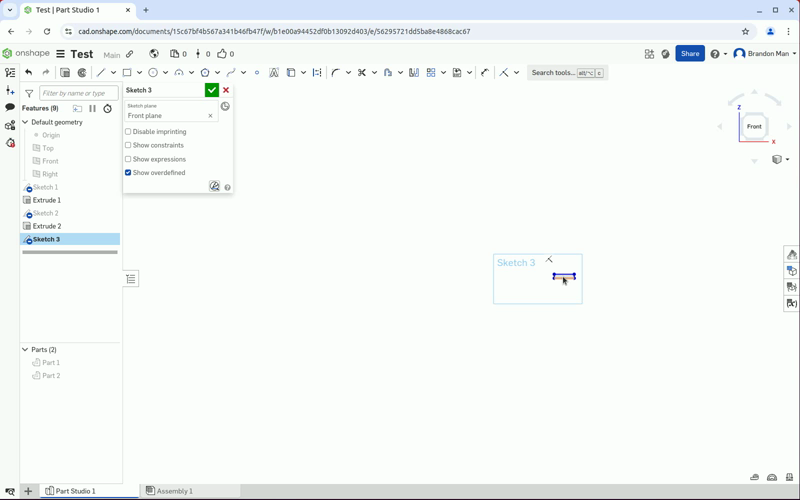
scroll(6)
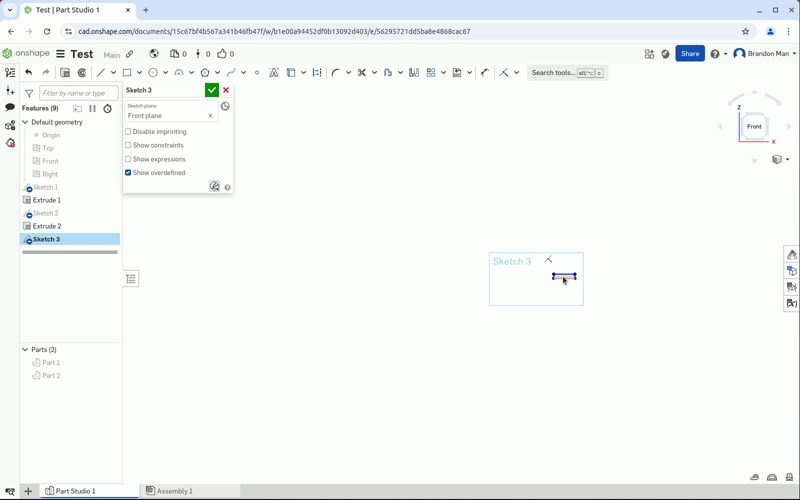
scroll(6)
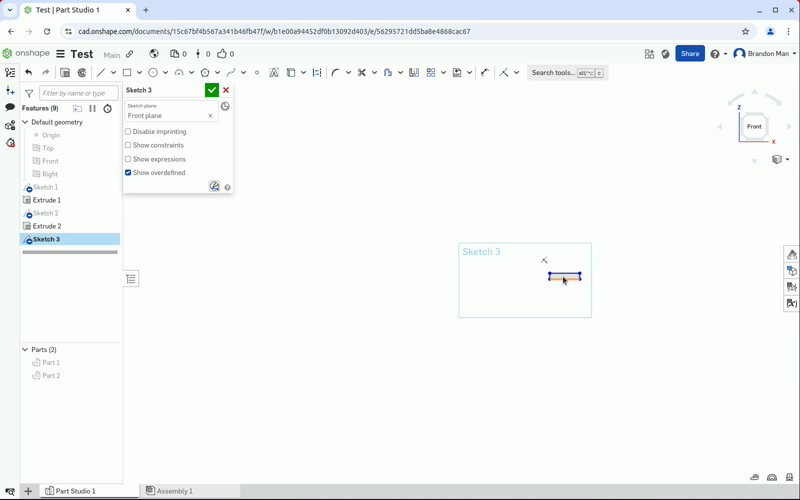
scroll(6)
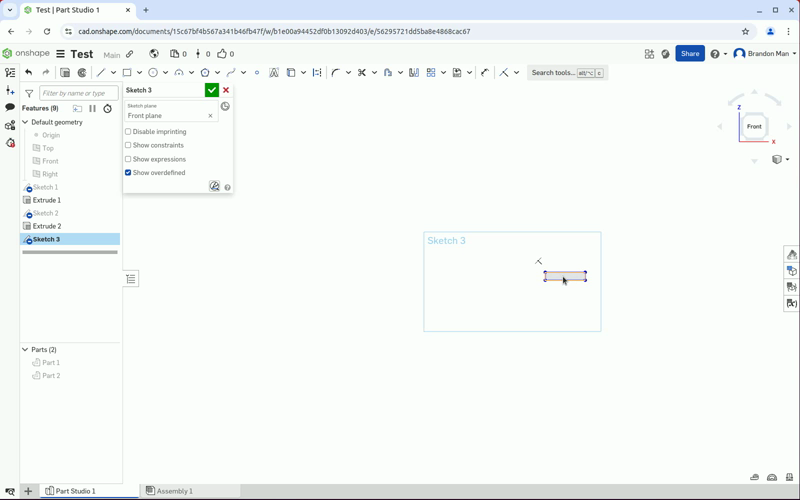
scroll(6)
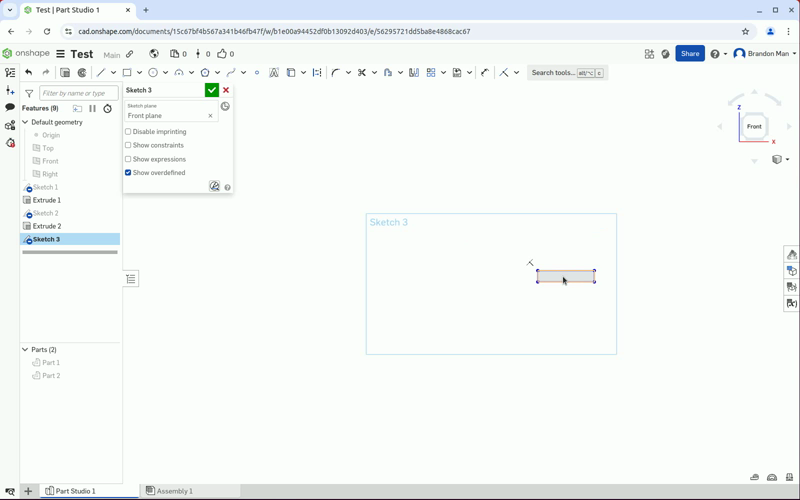
scroll(6)
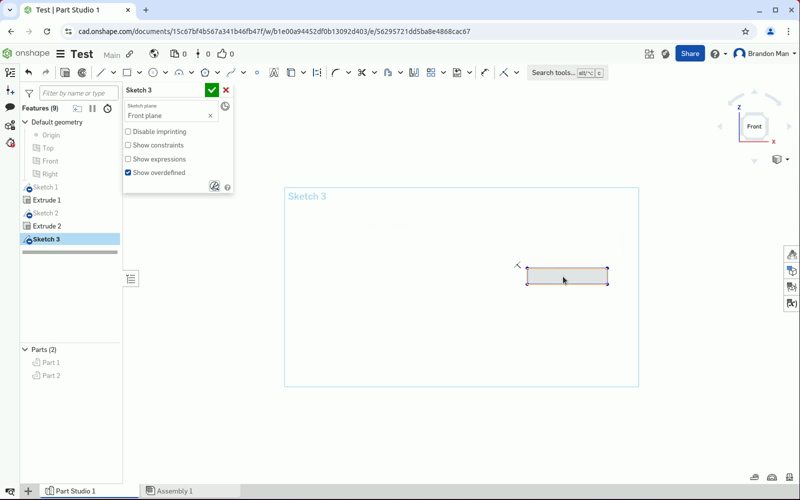
scroll(6)
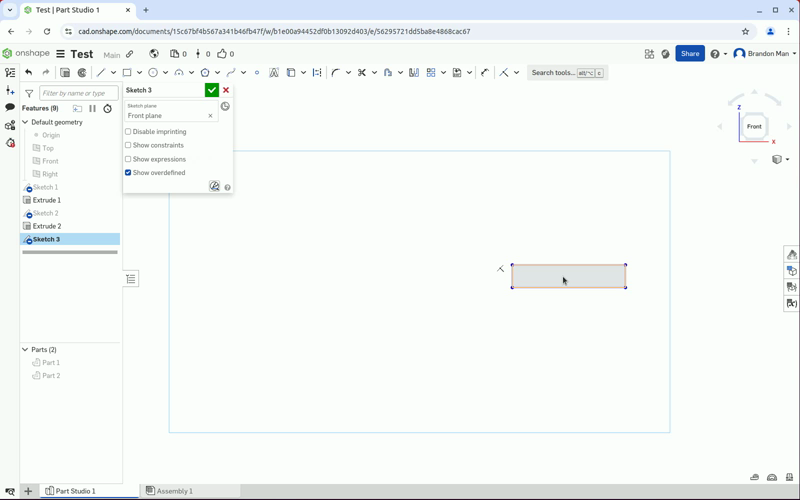
scroll(6)
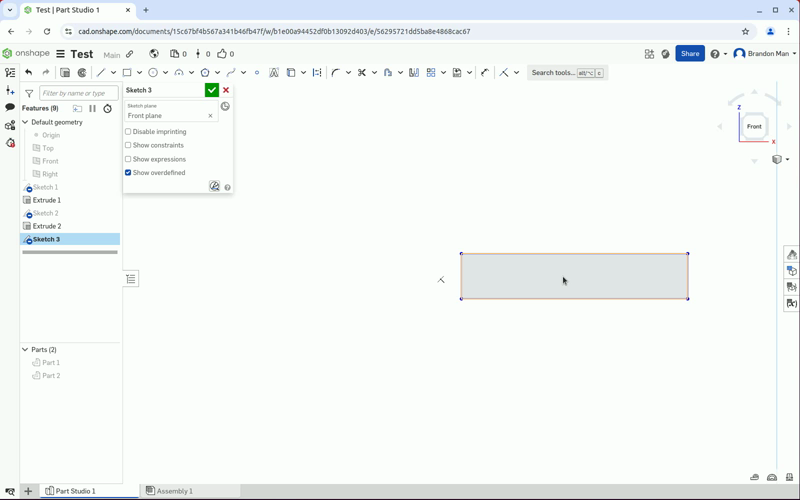
click(563, 276)
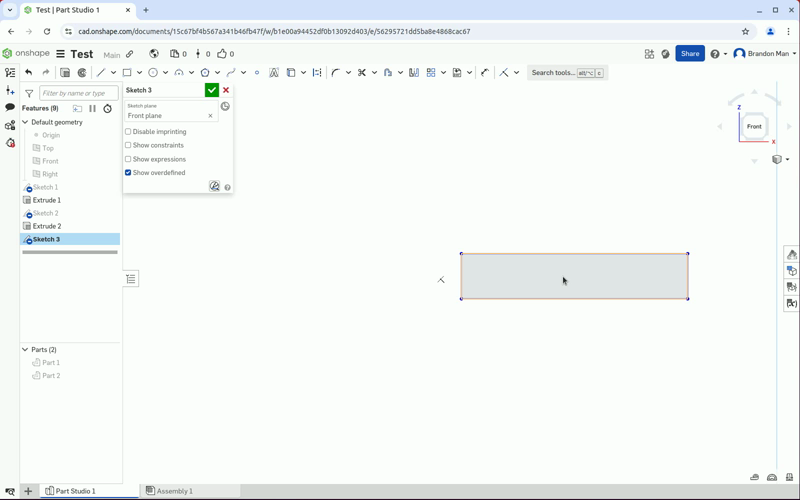
scroll(-6)
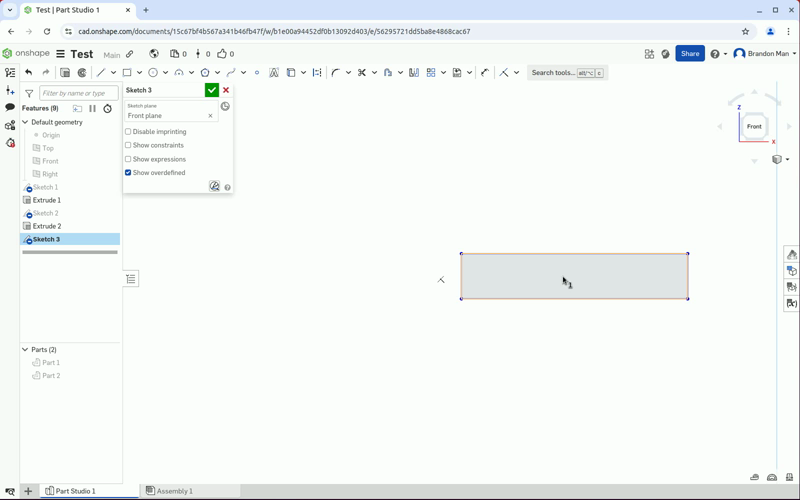
scroll(-6)
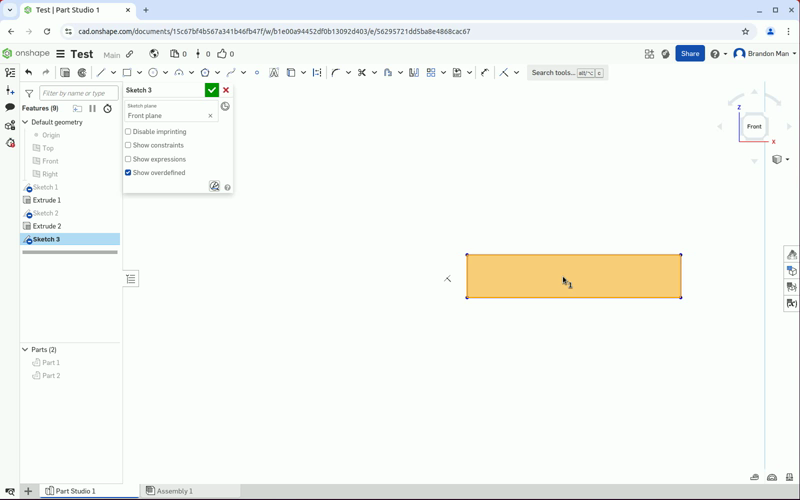
scroll(-6)
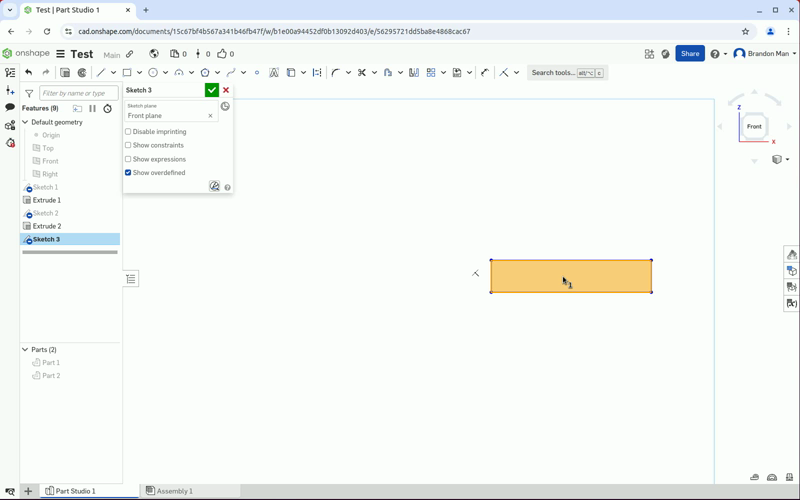
scroll(-6)
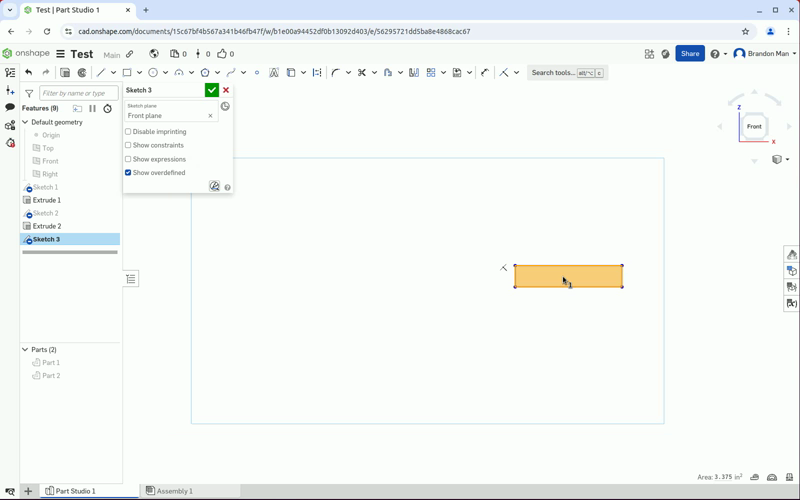
scroll(-6)
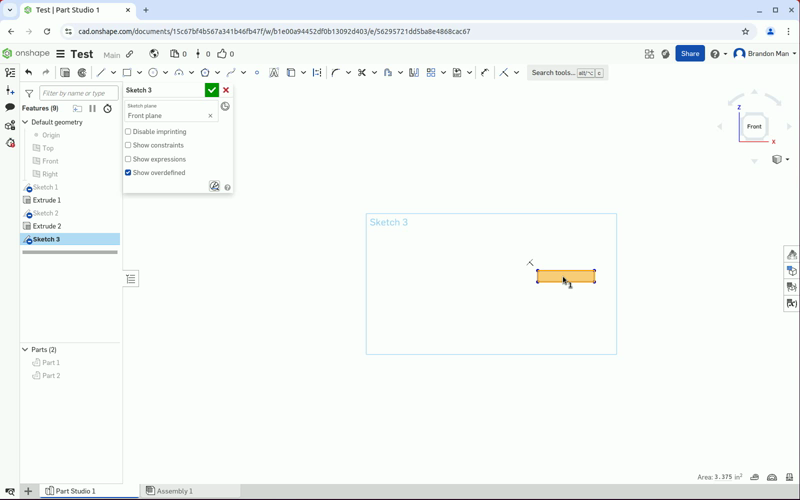
scroll(-6)
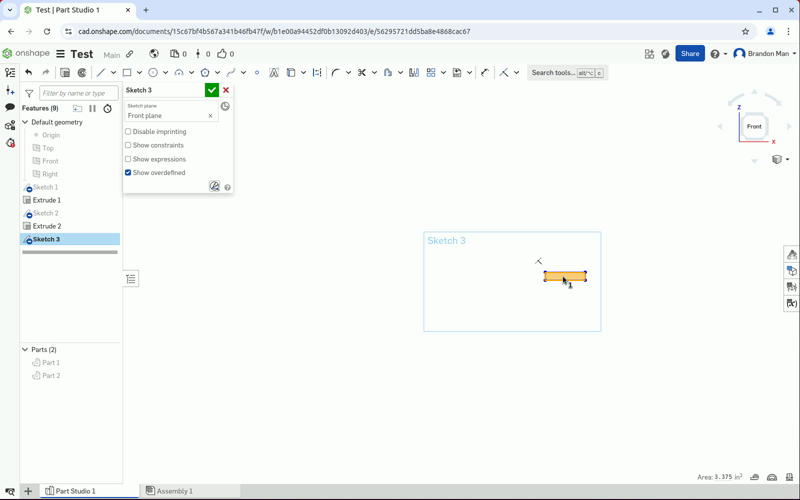
scroll(-6)
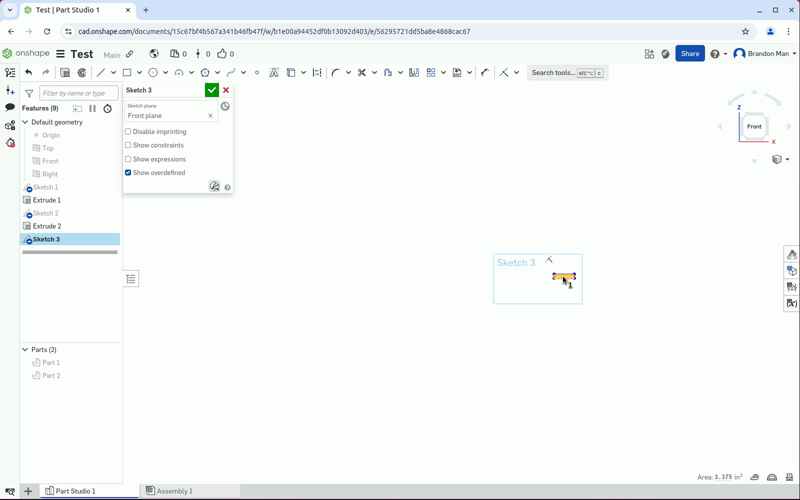
mouse_move(73, 352)
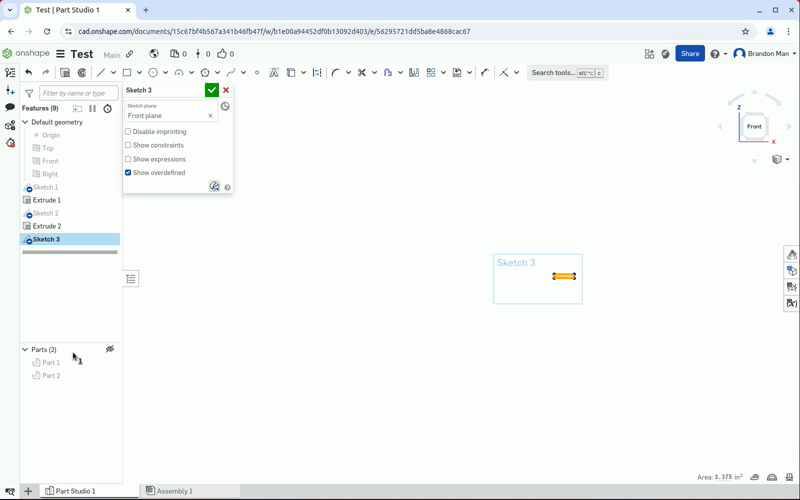
key(shift+y)
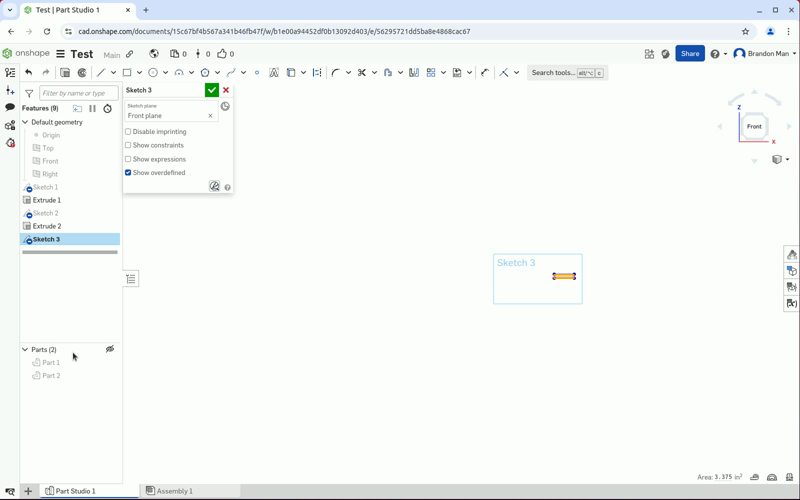
key(shift+e)
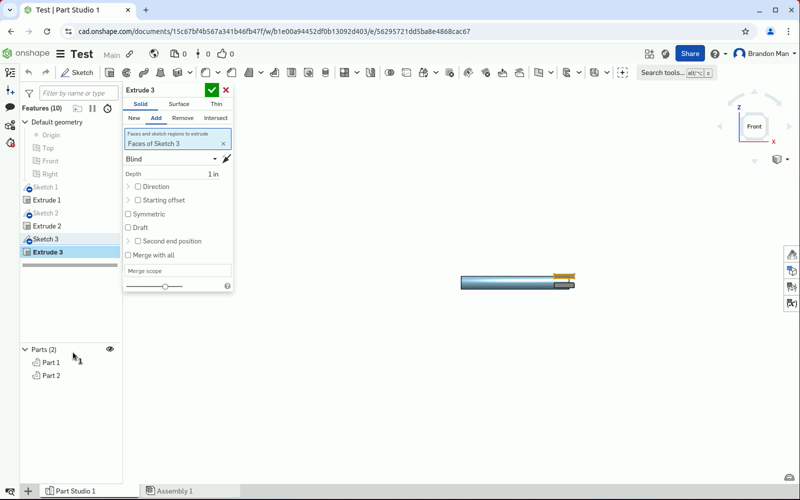
mouse_move(143, 106)
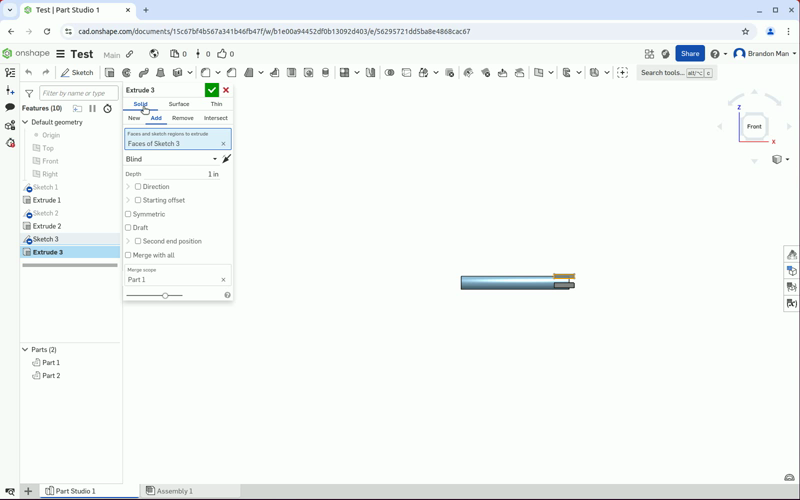
click(143, 106)
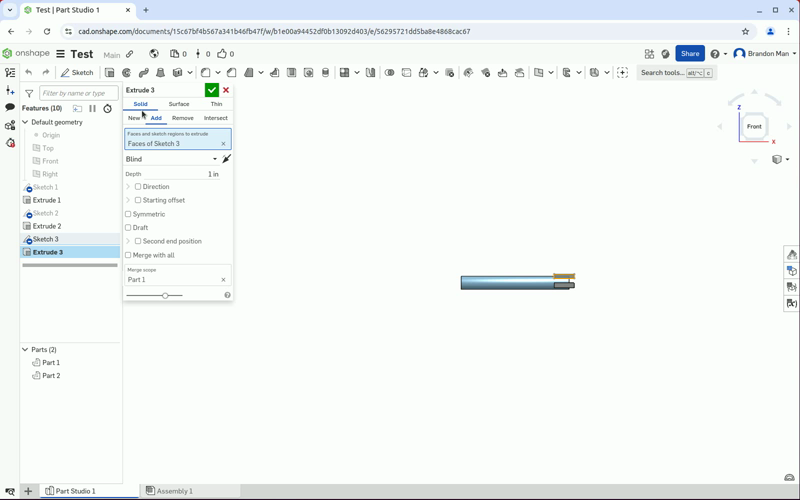
mouse_move(137, 120)
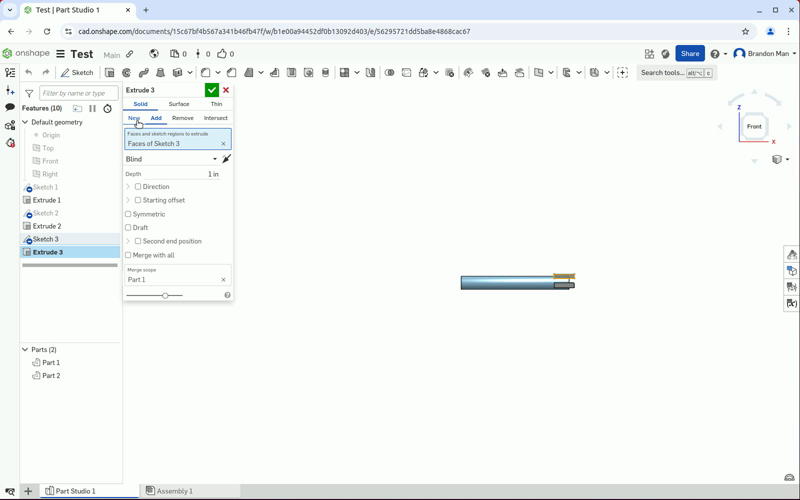
click(137, 120)
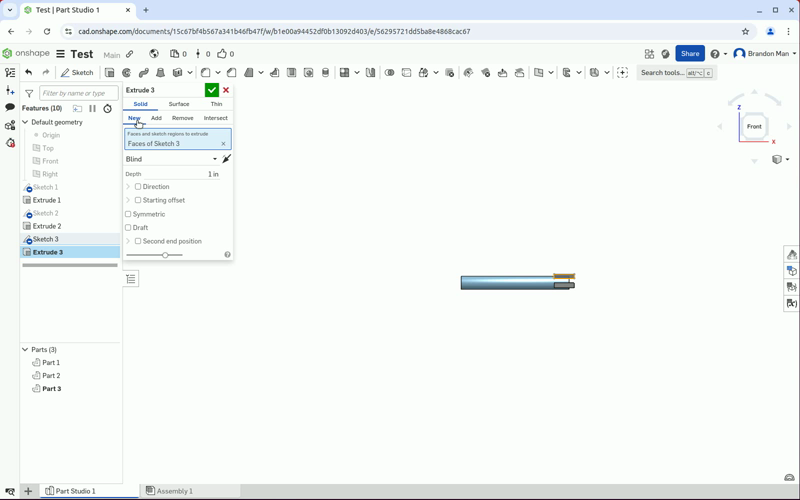
key(tab, 4)
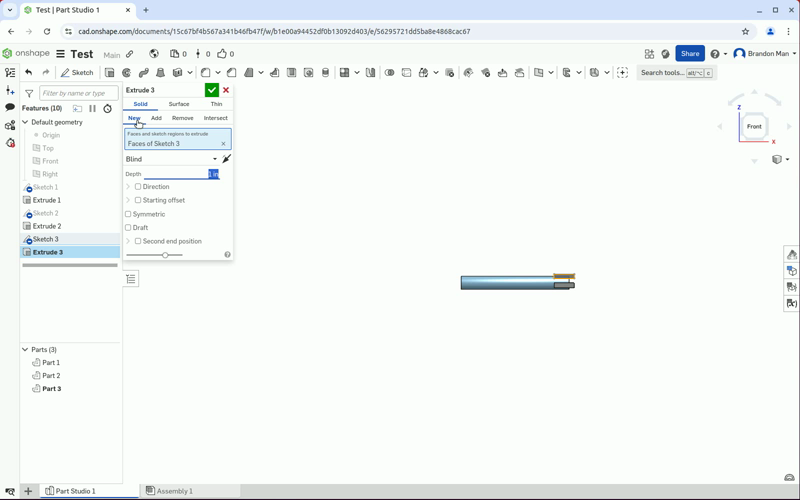
text(13.239)
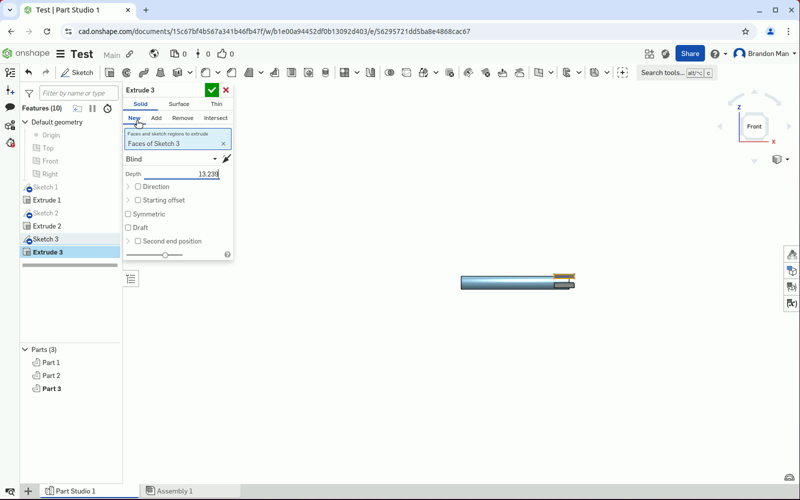
key(enter)
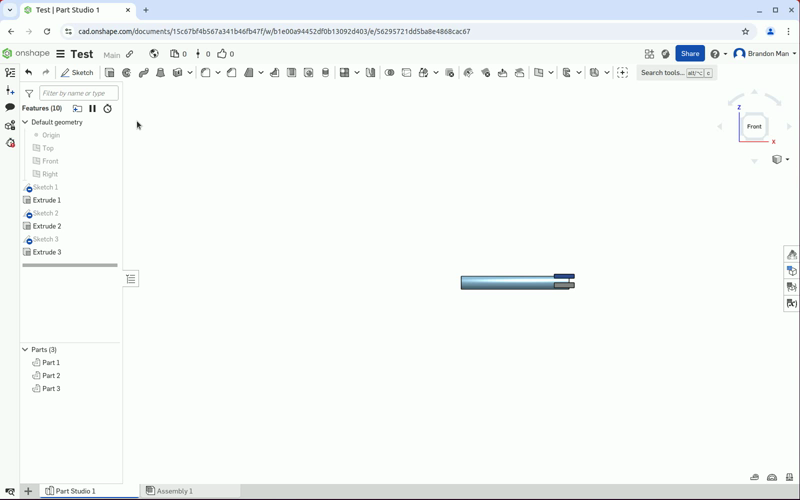
key(shift+h)
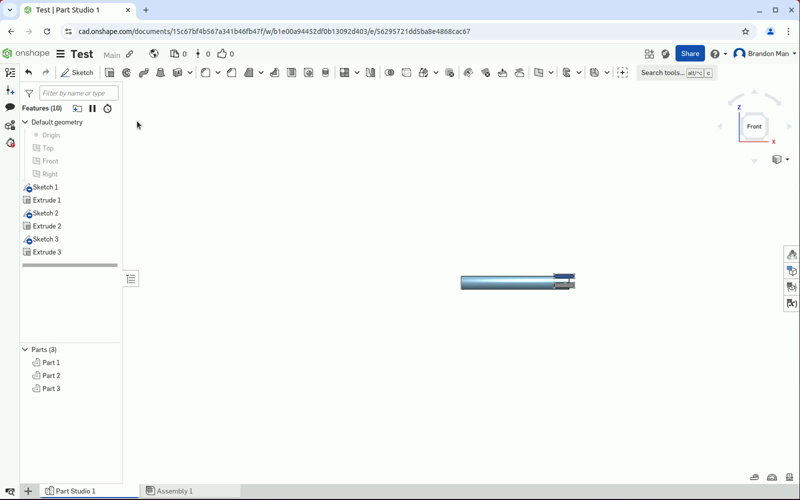
key(shift+h)
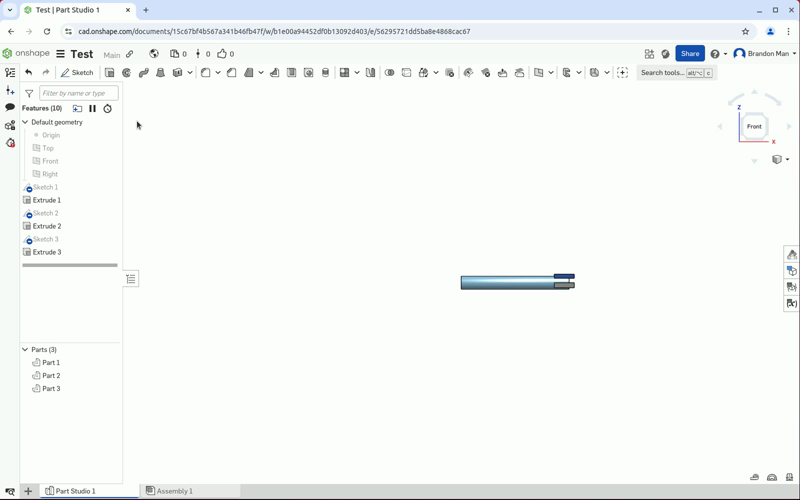
mouse_move(73, 189)
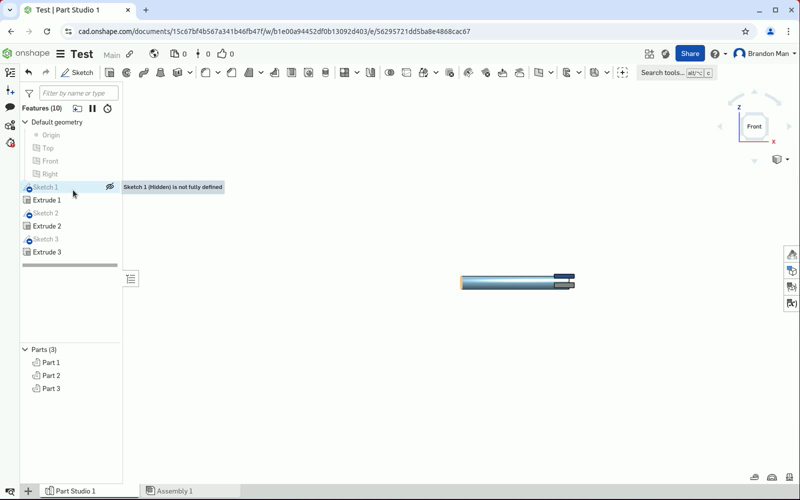
click(73, 189)
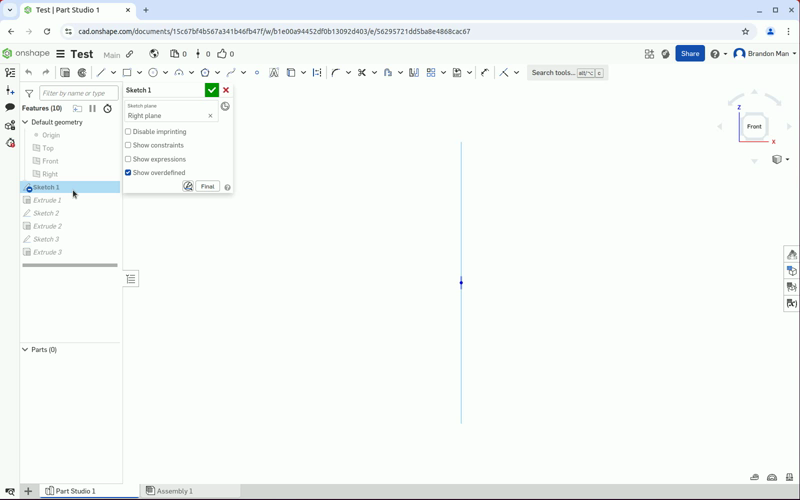
mouse_move(229, 92)
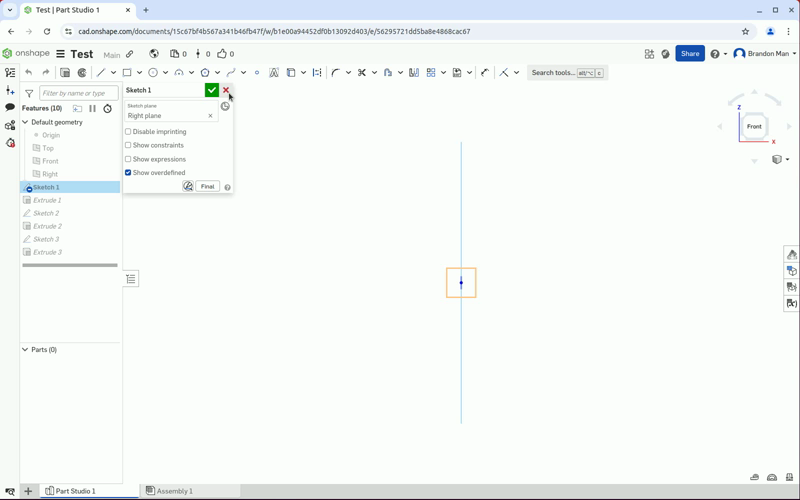
click(229, 92)
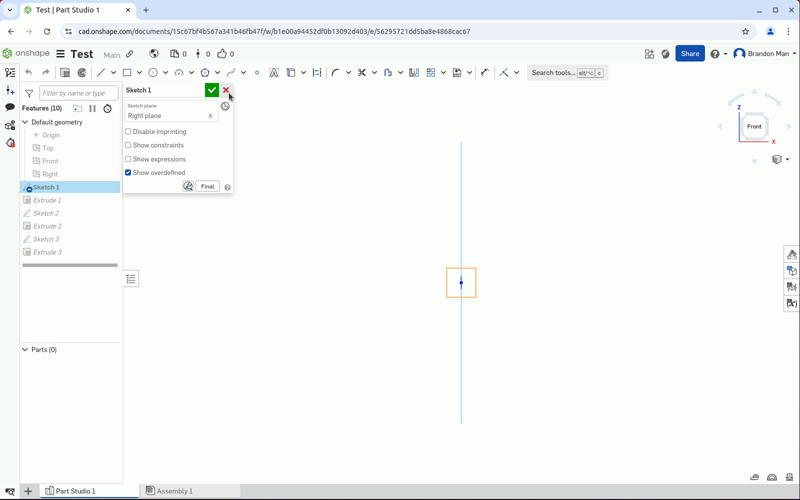
key(shift+s)
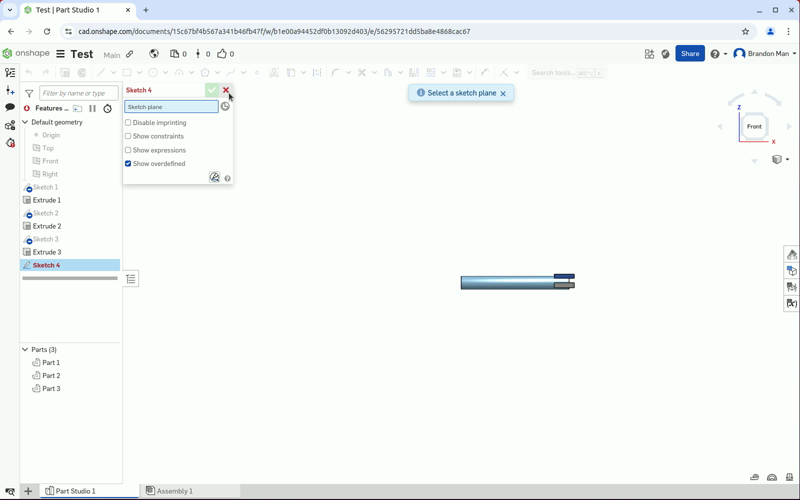
mouse_move(73, 163)
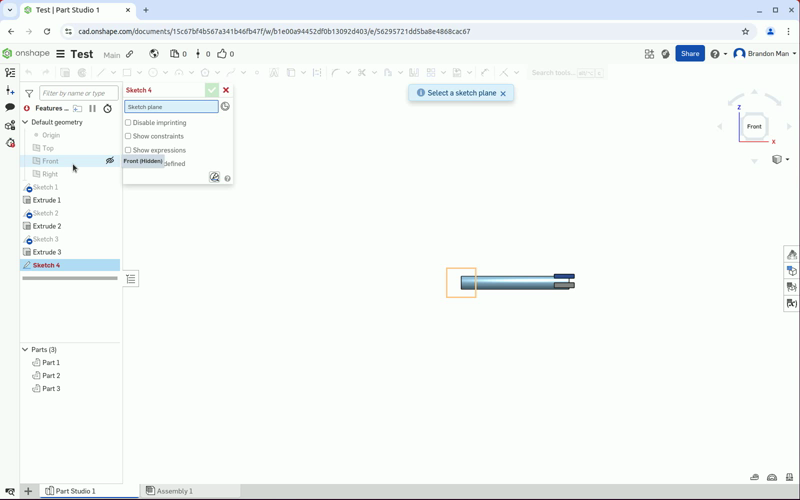
click(73, 163)
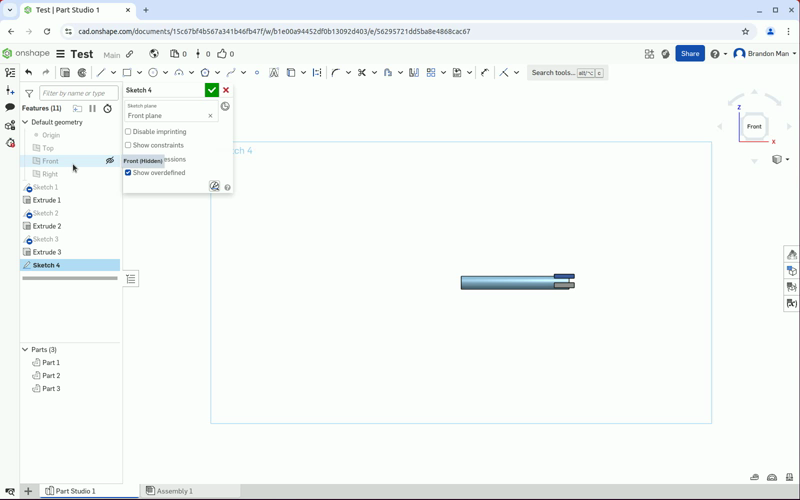
mouse_move(73, 352)
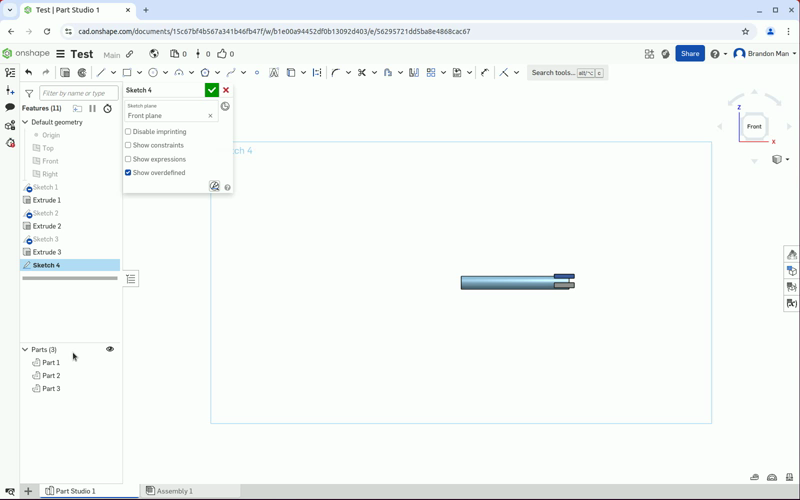
key(y)
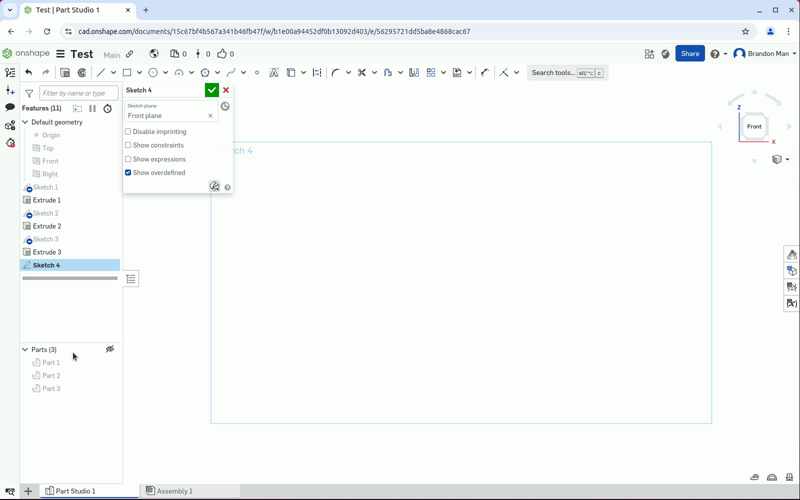
key(l)
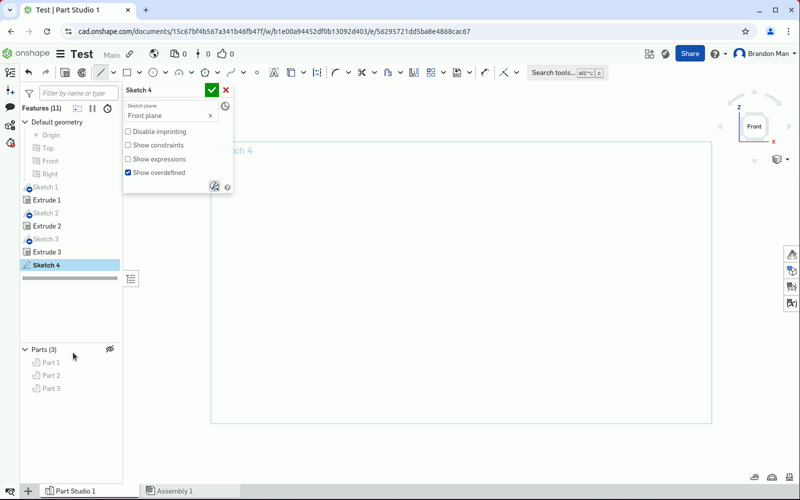
key_down(shift)
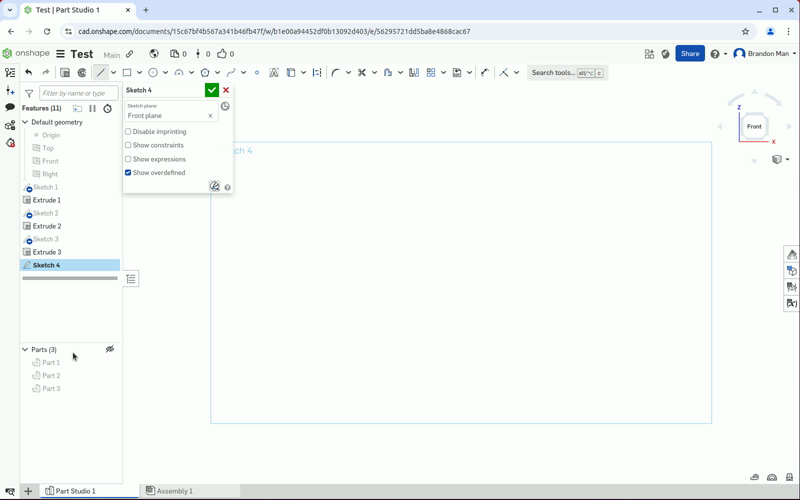
mouse_move(554, 282)
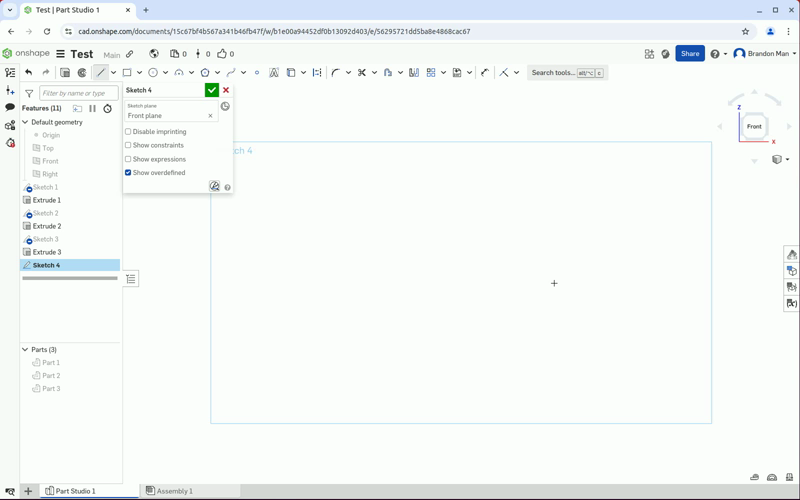
click(554, 282)
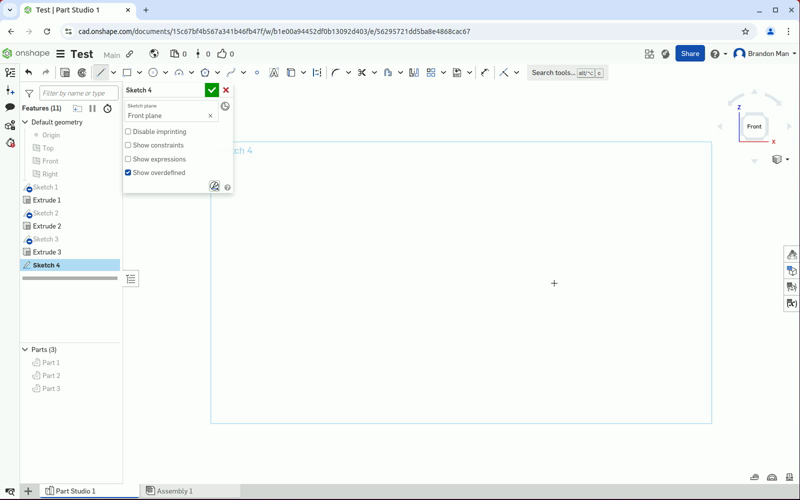
key_up(shift)
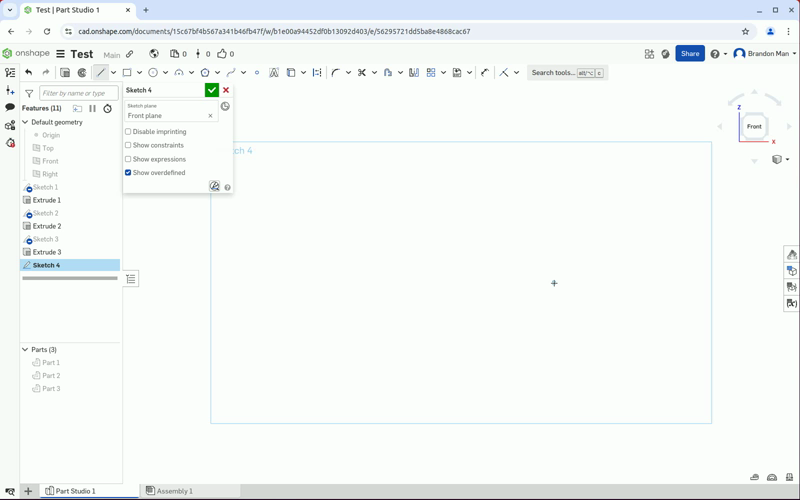
key_down(shift)
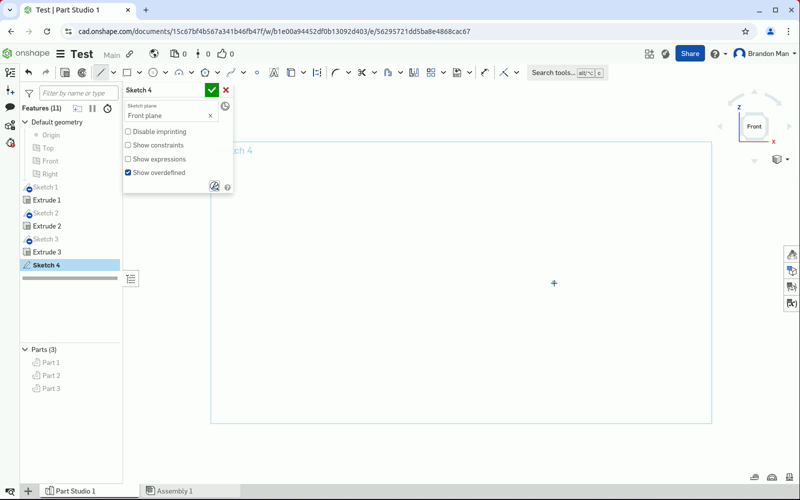
mouse_move(584, 282)
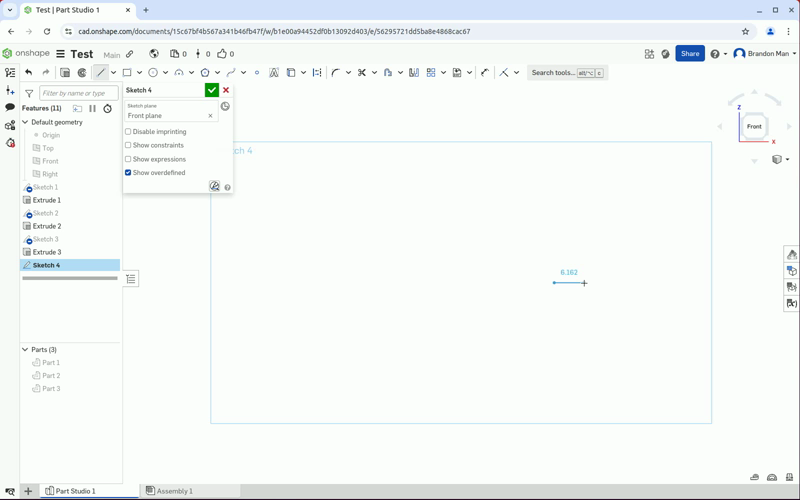
mouse_move(565, 282)
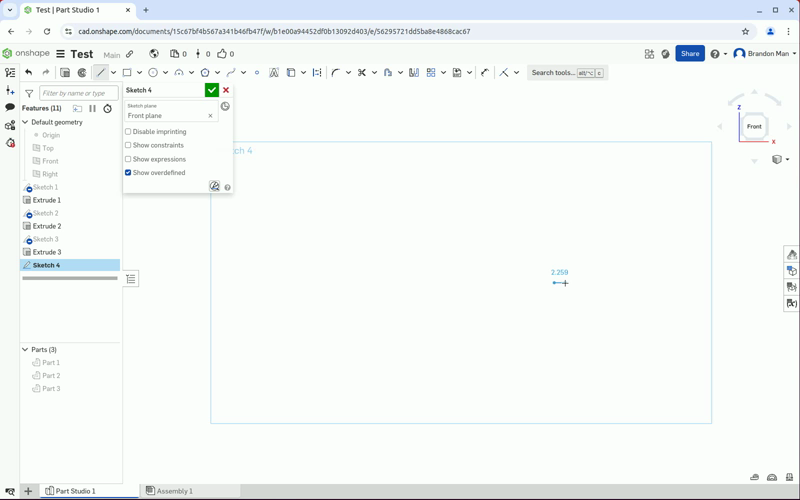
click(565, 282)
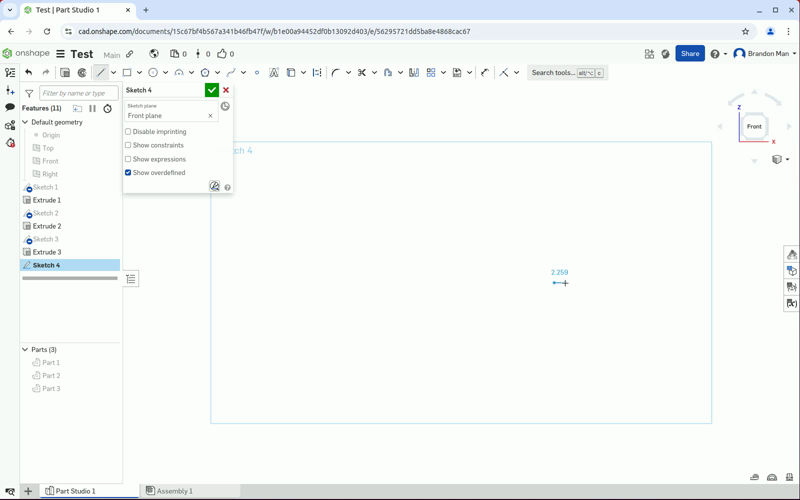
key_up(shift)
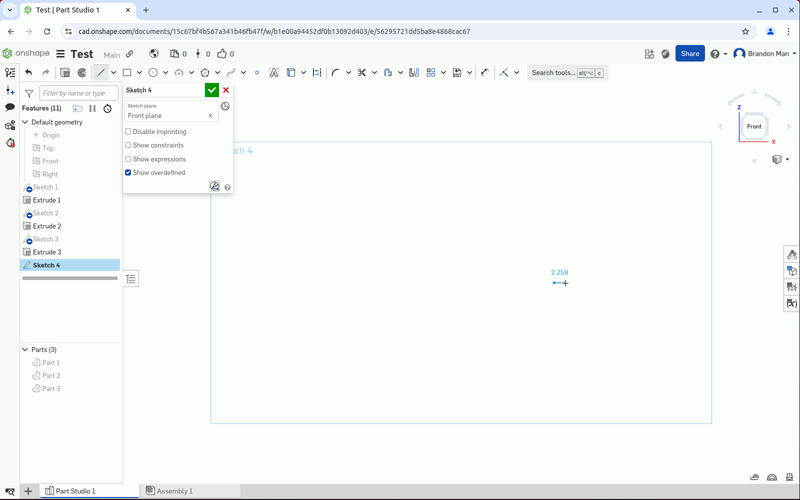
key_down(shift)
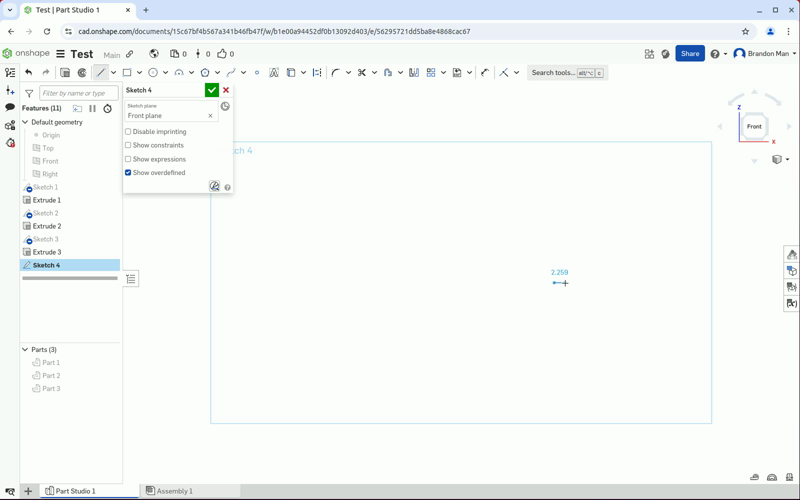
mouse_move(589, 282)
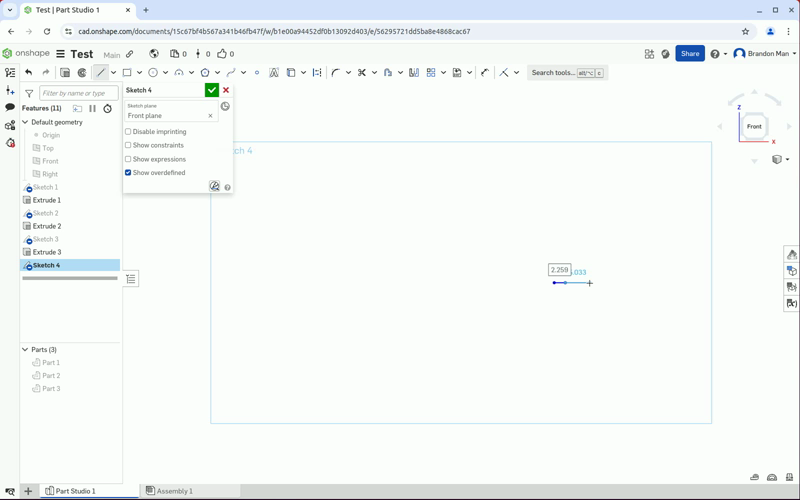
mouse_move(574, 282)
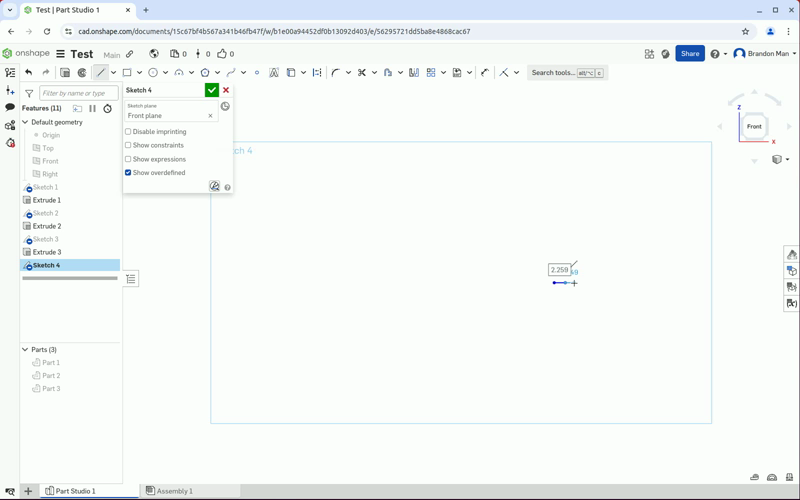
click(574, 282)
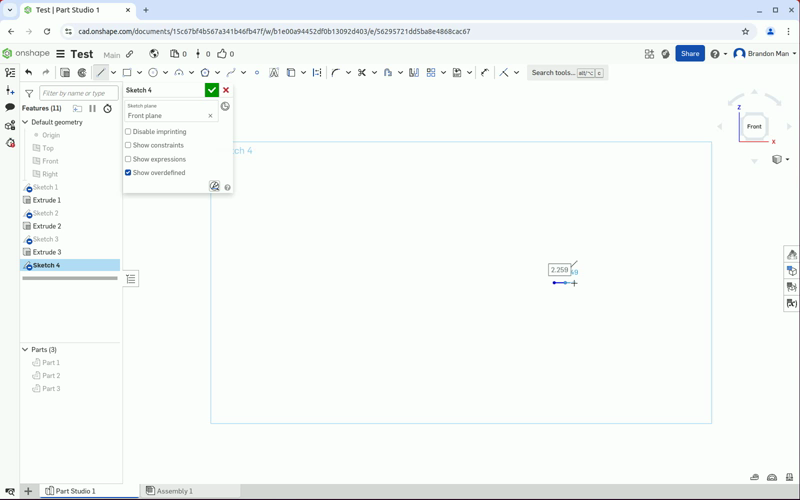
key_up(shift)
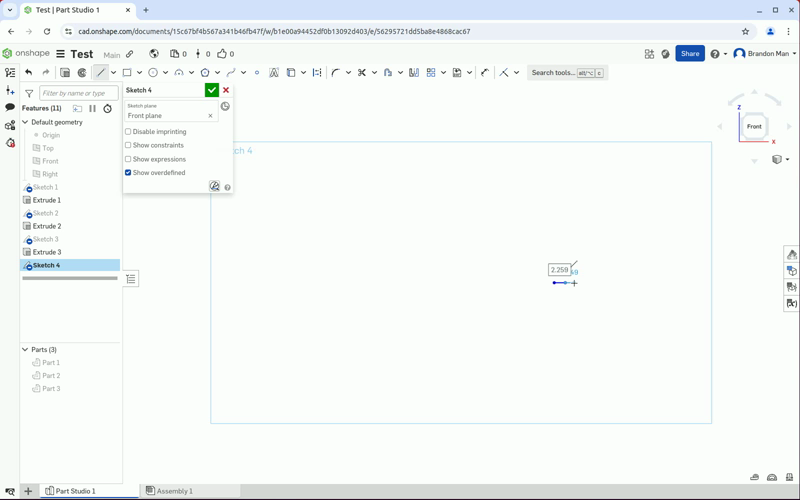
key_down(shift)
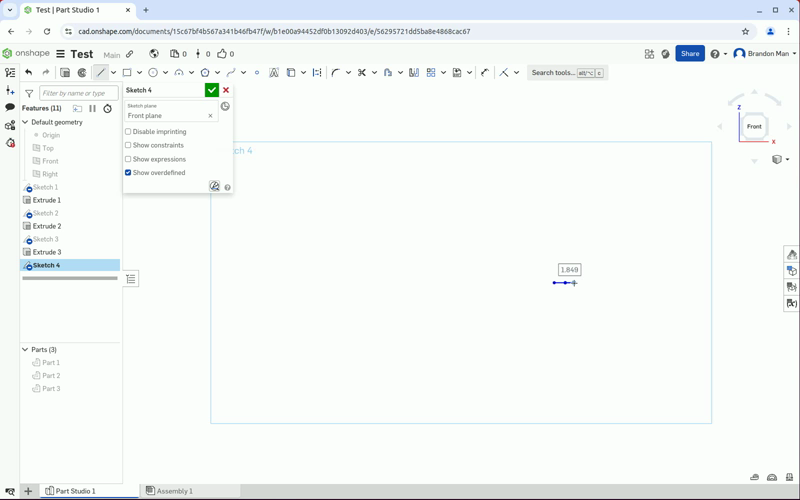
mouse_move(589, 282)
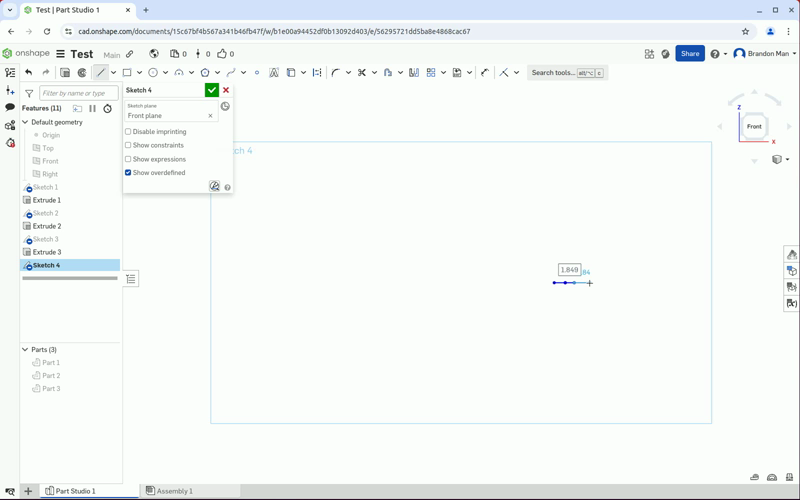
mouse_move(574, 277)
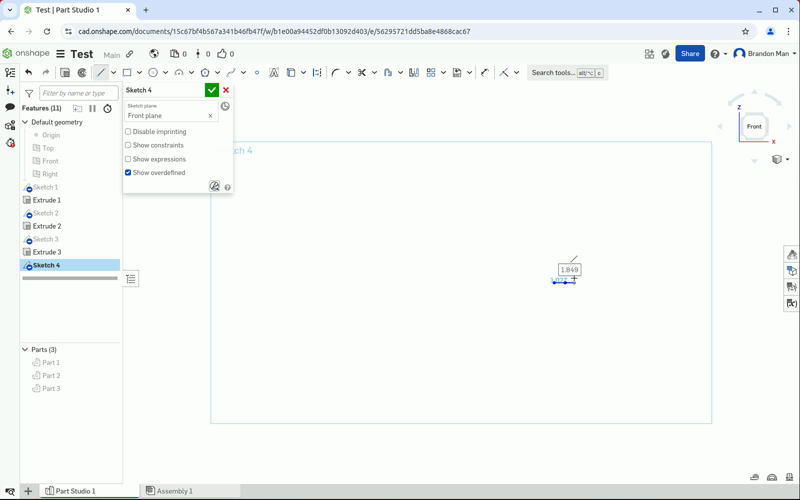
scroll(6)
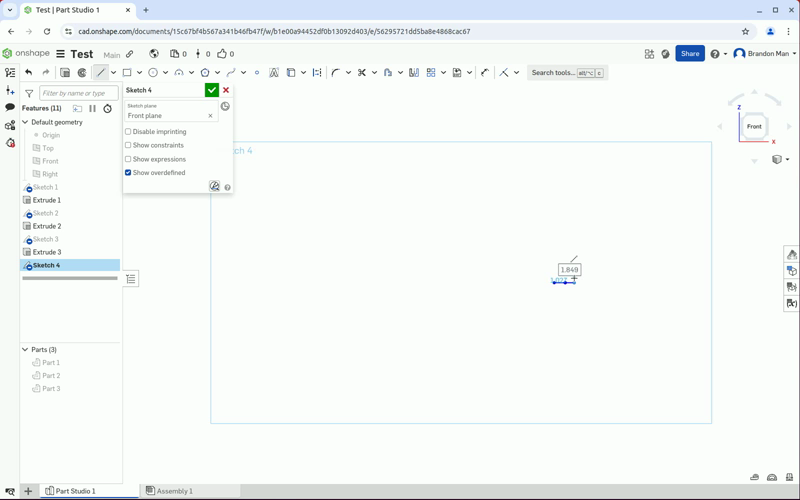
scroll(6)
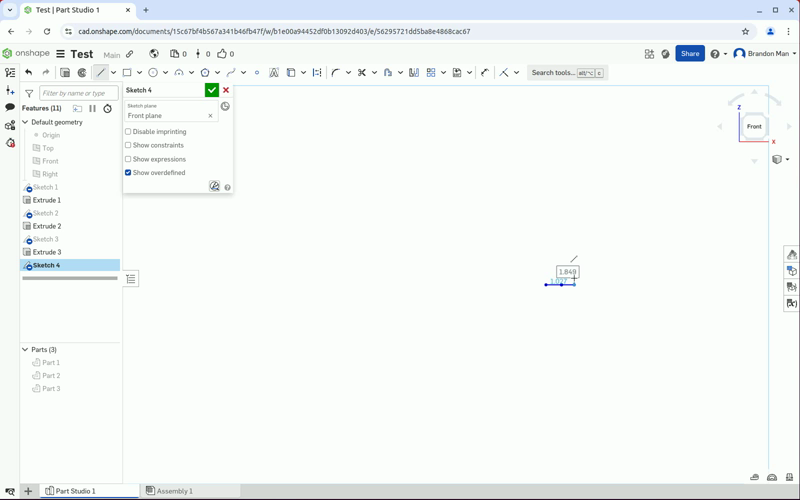
scroll(6)
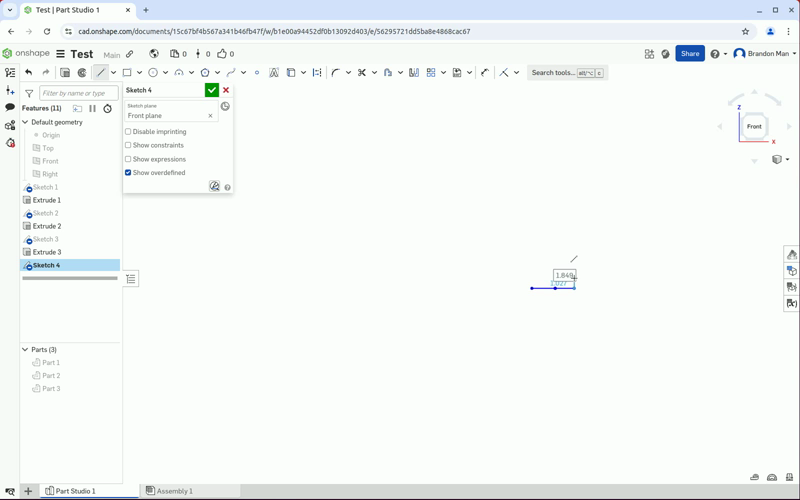
scroll(6)
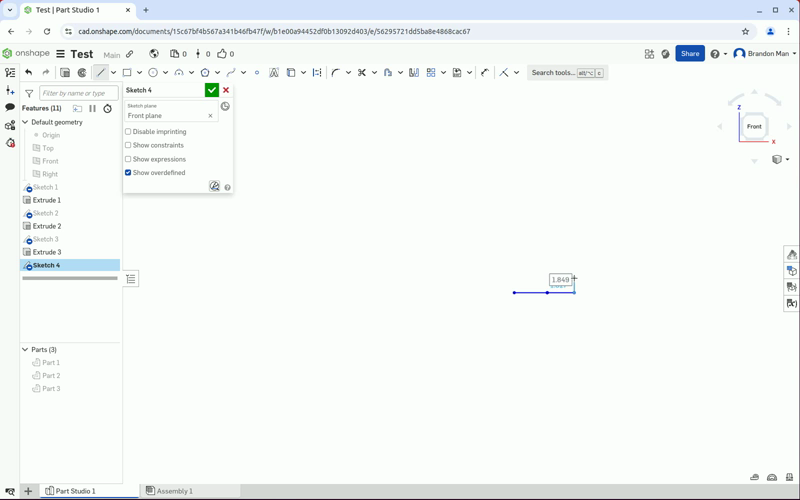
scroll(6)
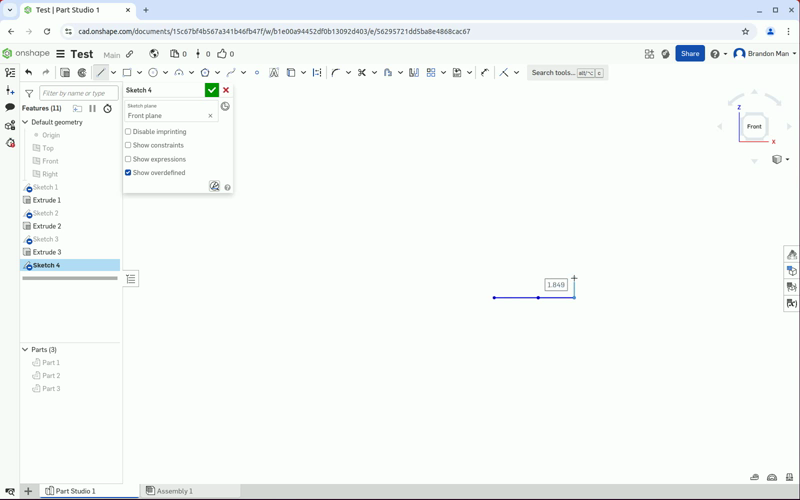
scroll(6)
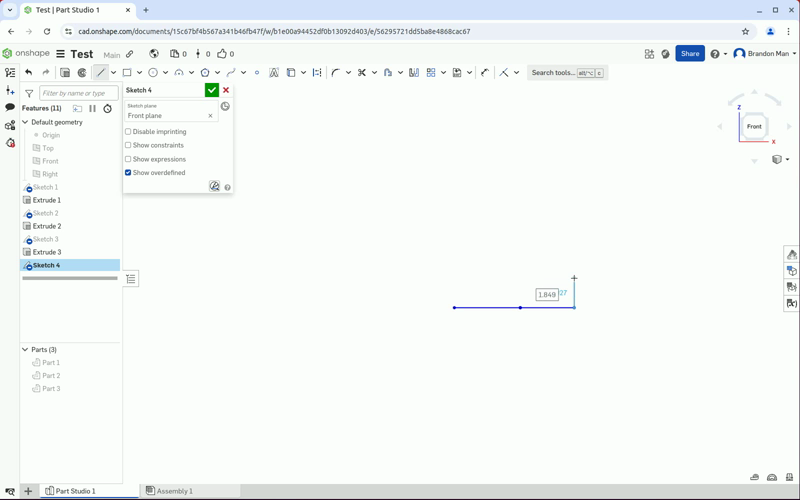
scroll(6)
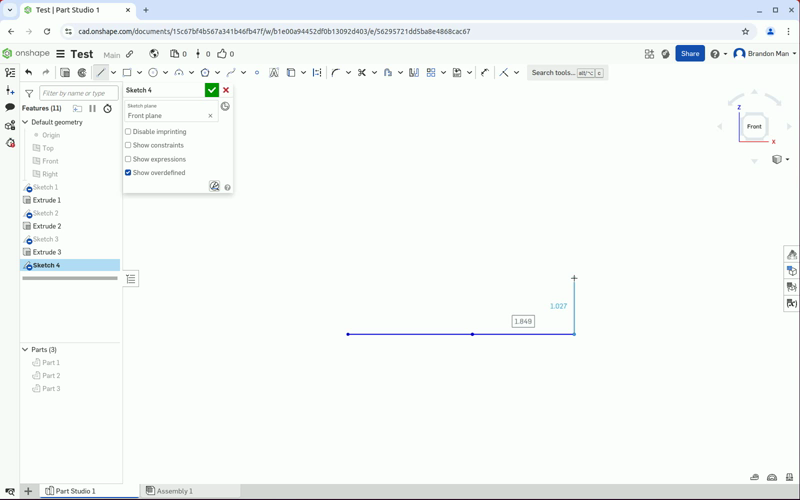
click(574, 277)
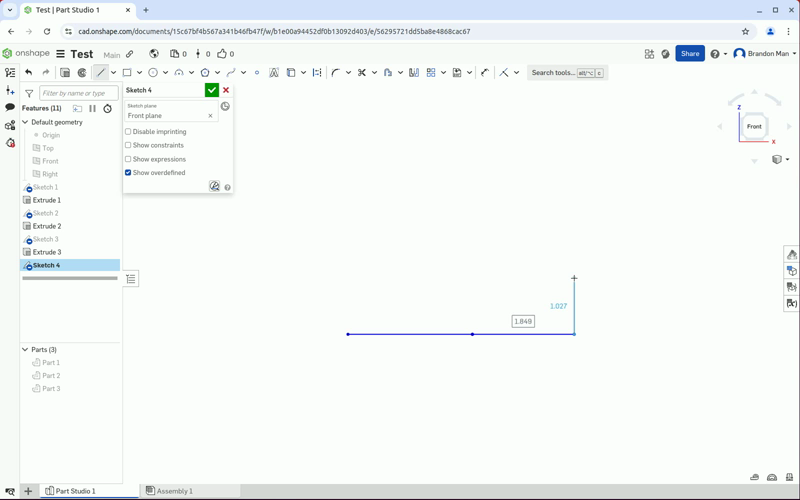
scroll(-6)
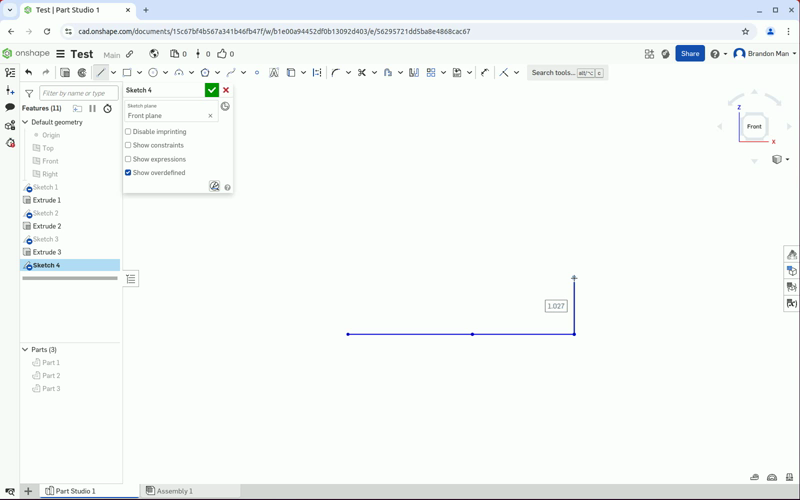
scroll(-6)
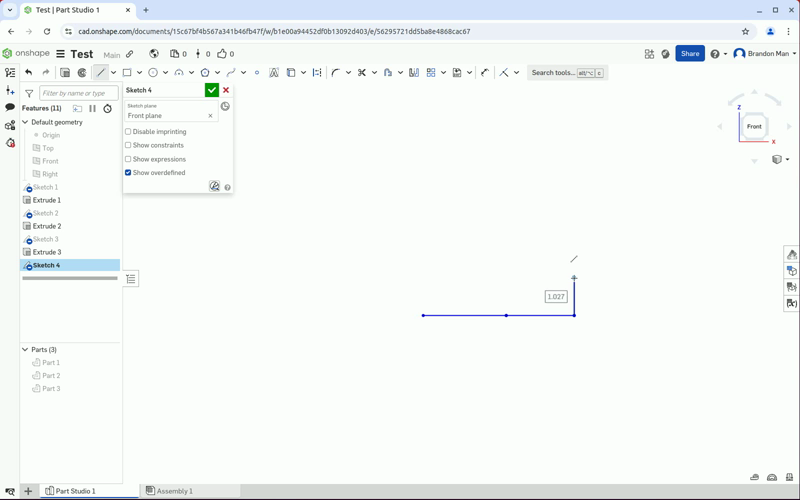
scroll(-6)
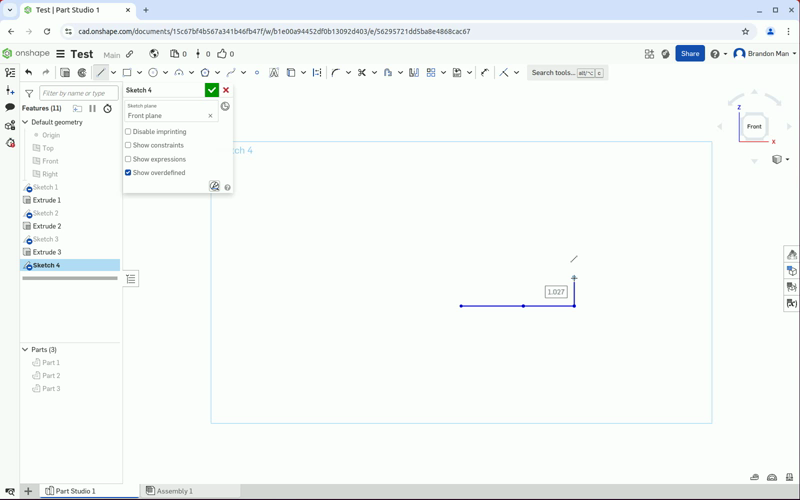
scroll(-6)
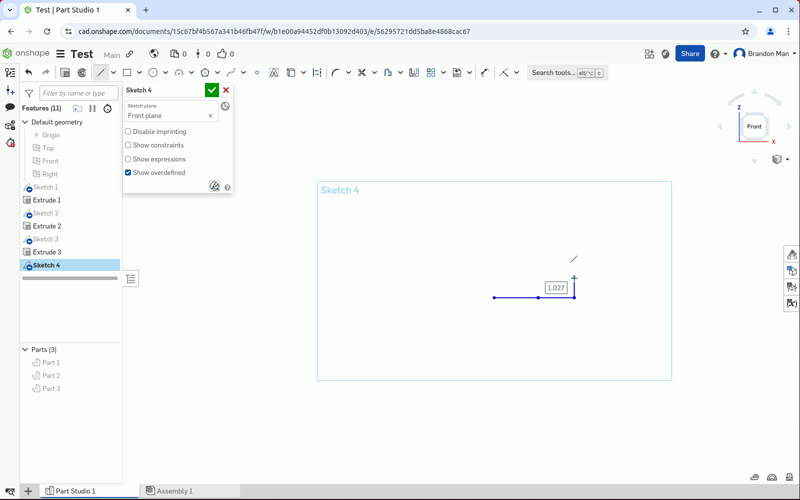
scroll(-6)
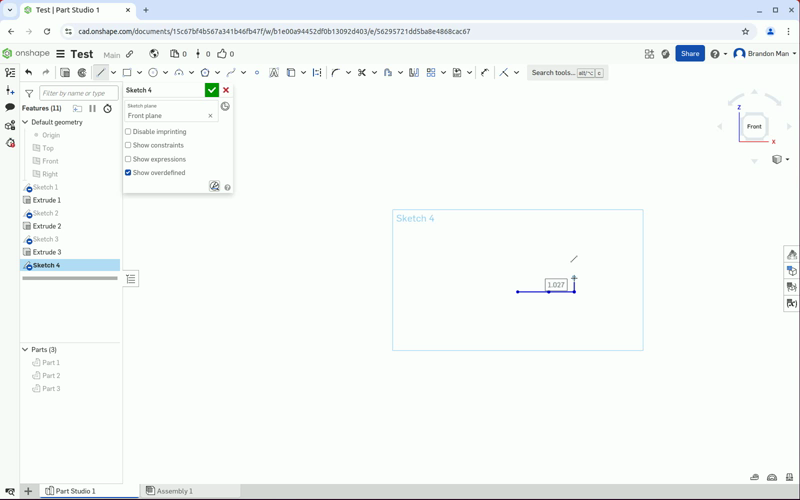
scroll(-6)
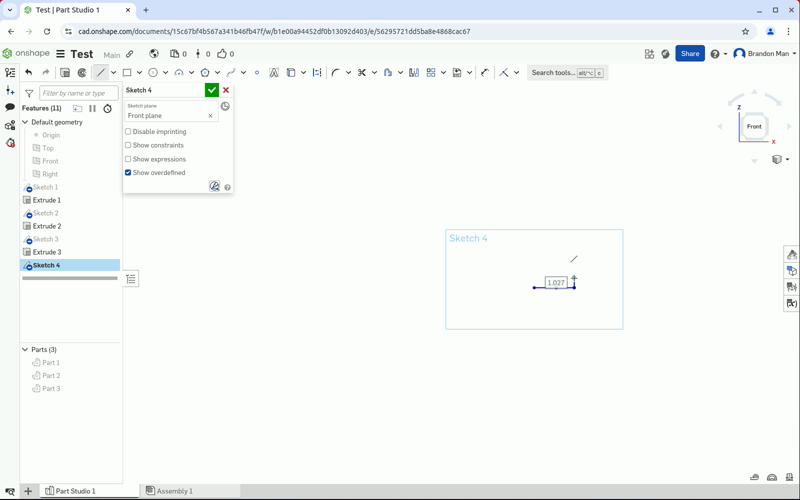
scroll(-6)
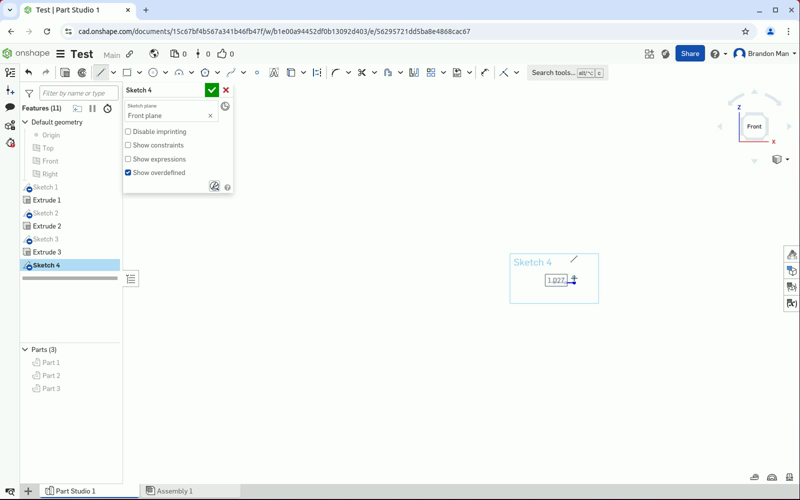
key_up(shift)
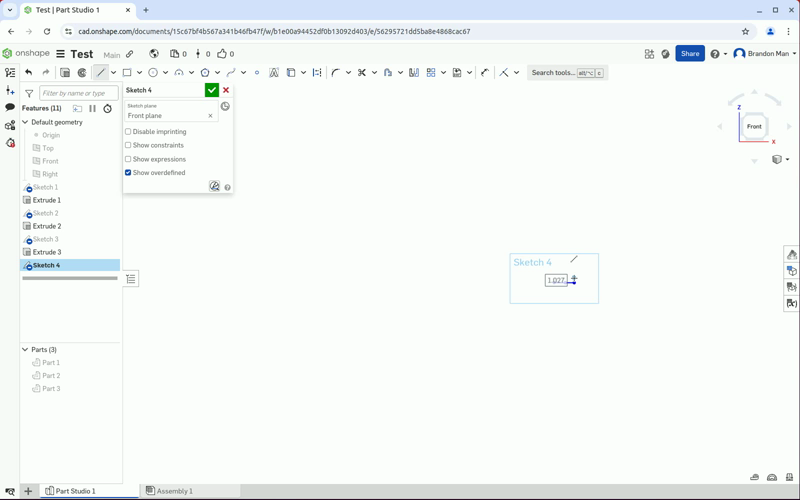
key_down(shift)
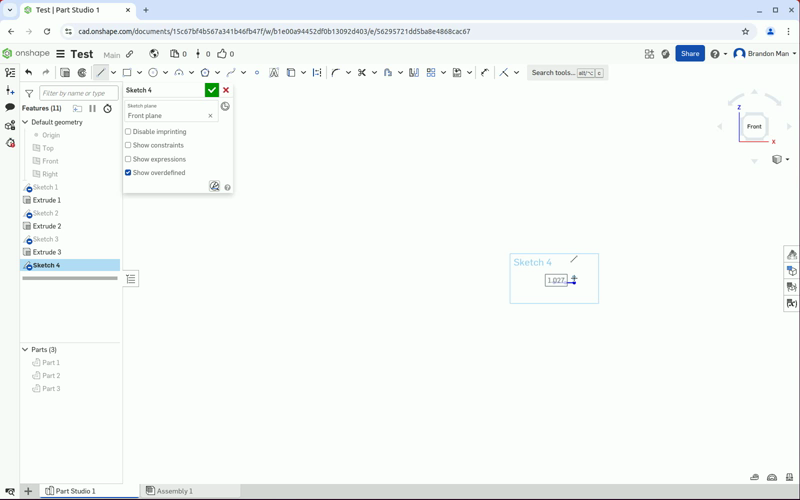
mouse_move(589, 277)
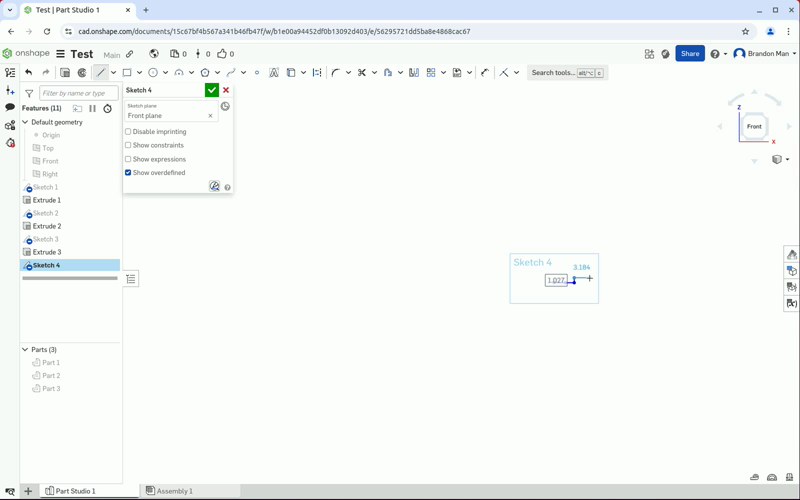
mouse_move(554, 277)
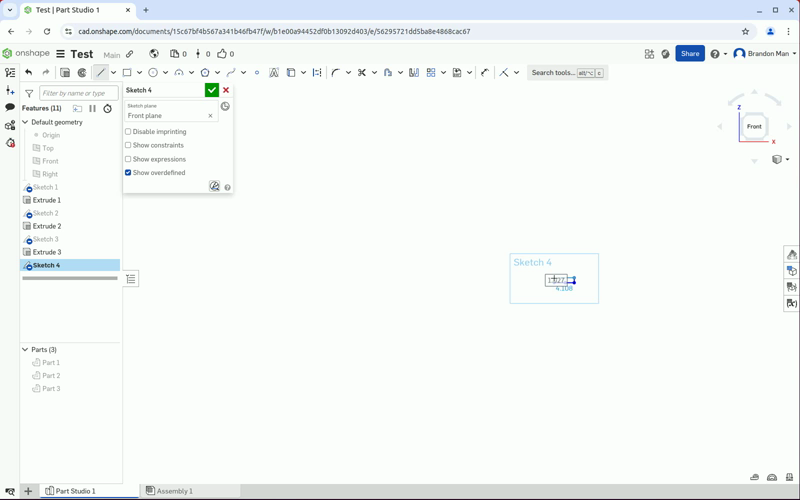
click(554, 277)
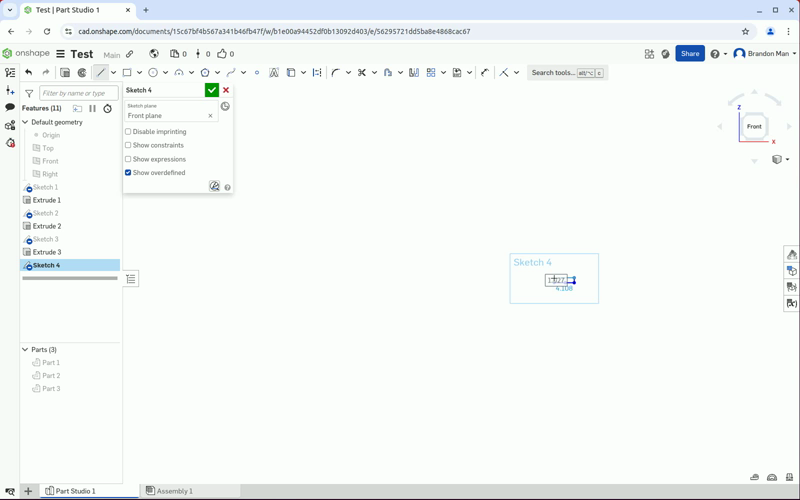
key_up(shift)
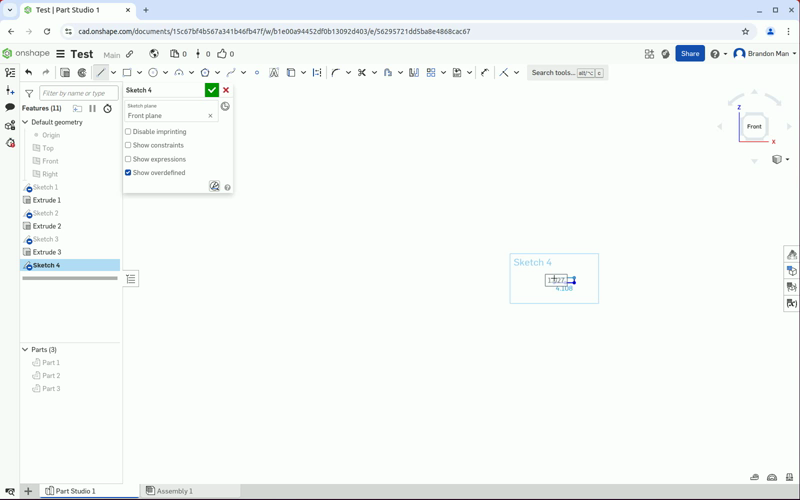
mouse_move(584, 277)
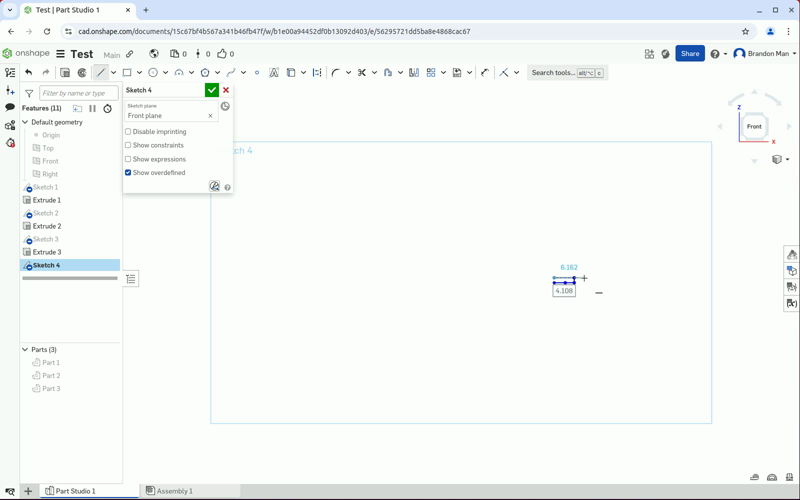
key_down(shift)
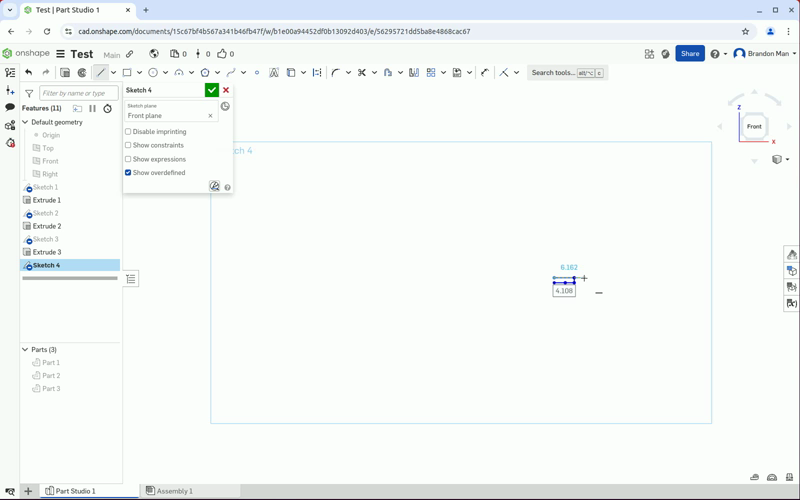
mouse_move(554, 282)
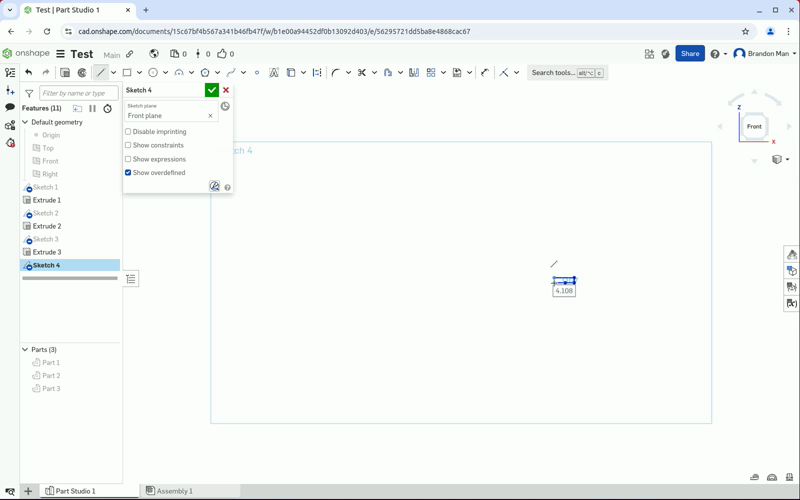
scroll(6)
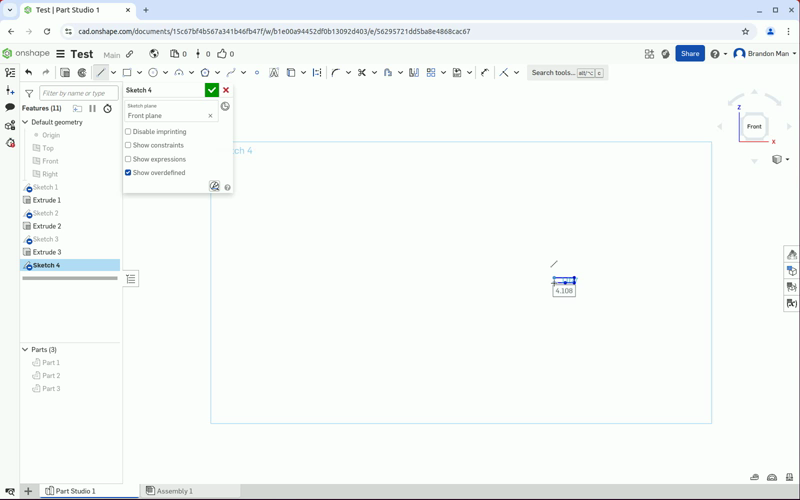
scroll(6)
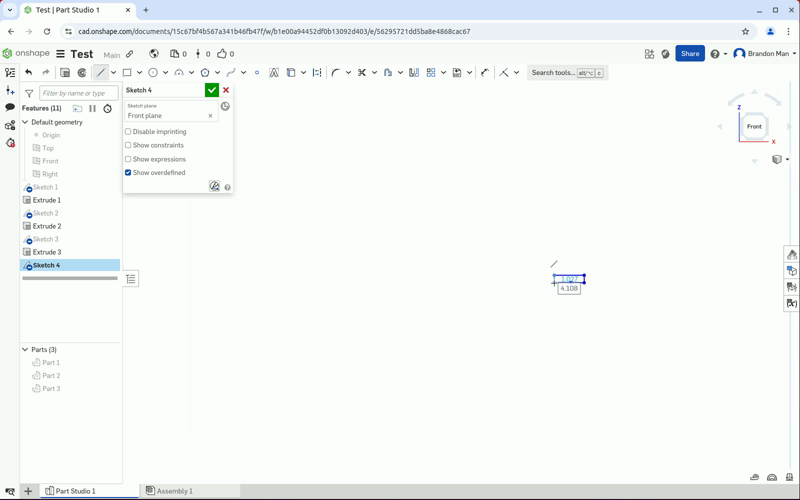
scroll(6)
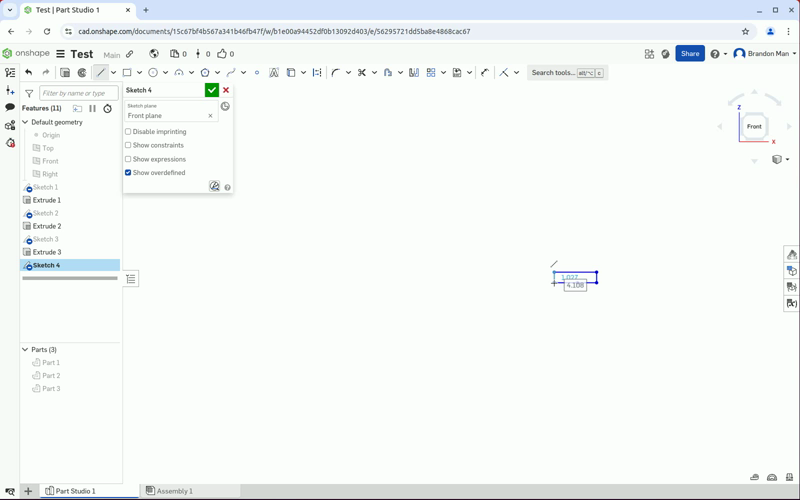
scroll(6)
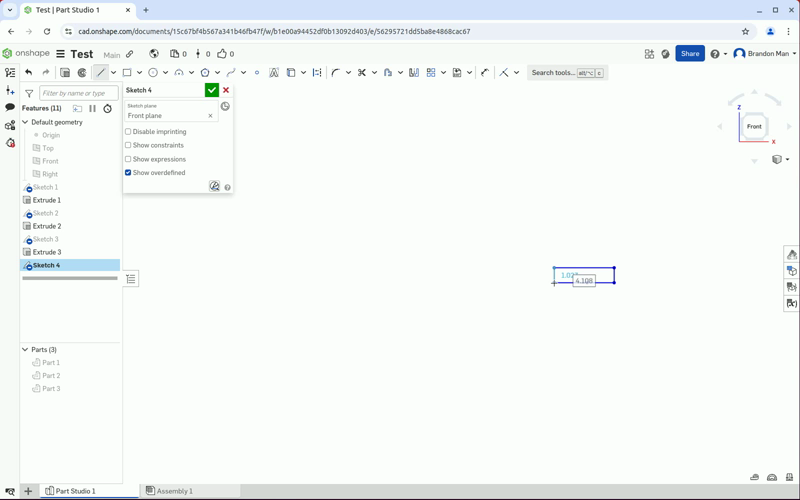
scroll(6)
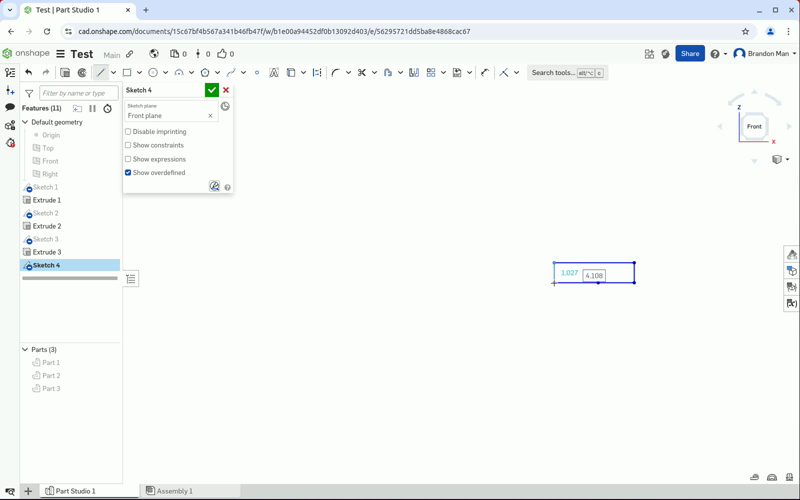
scroll(6)
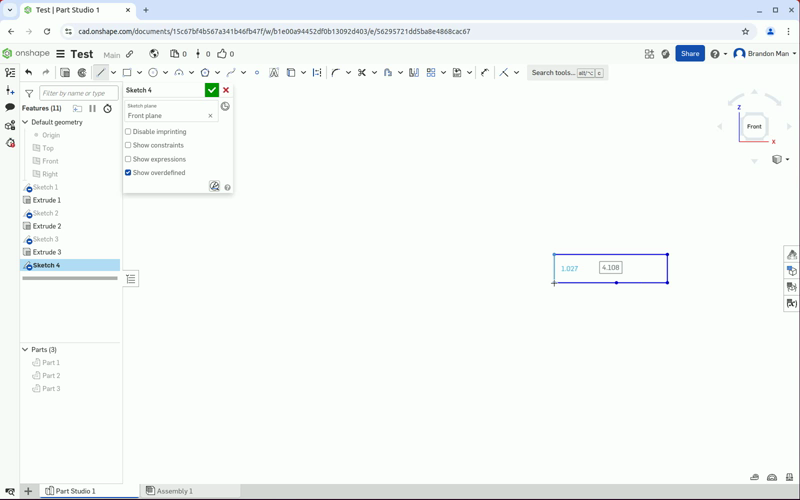
scroll(6)
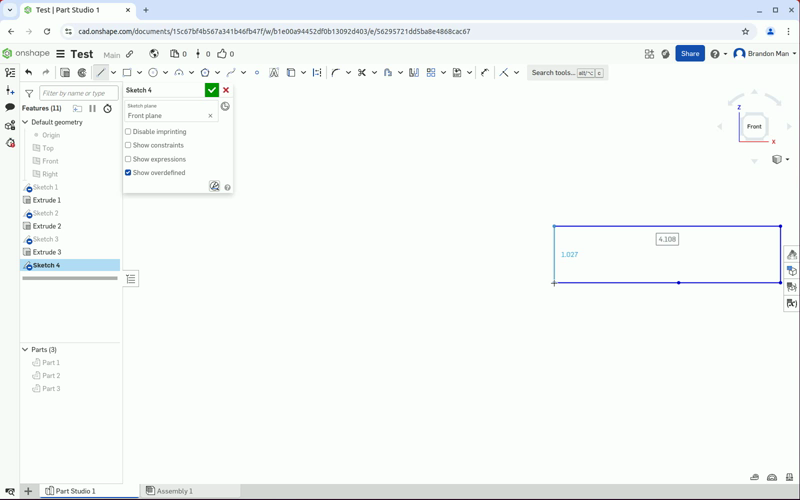
key_up(shift)
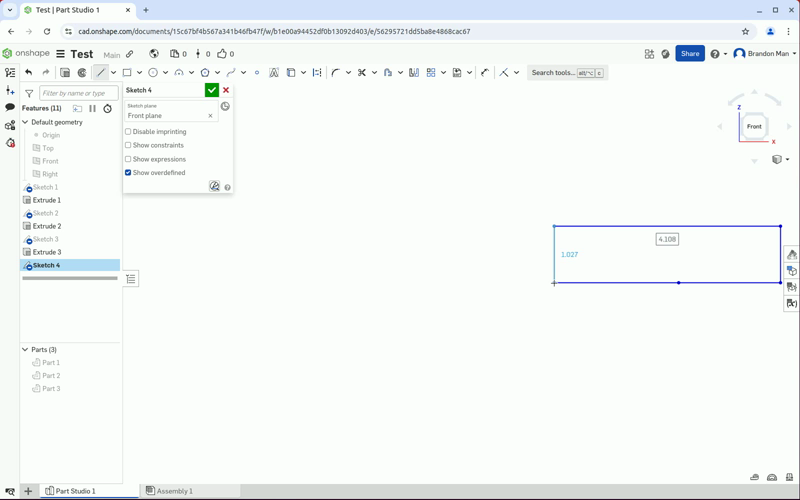
click(554, 282)
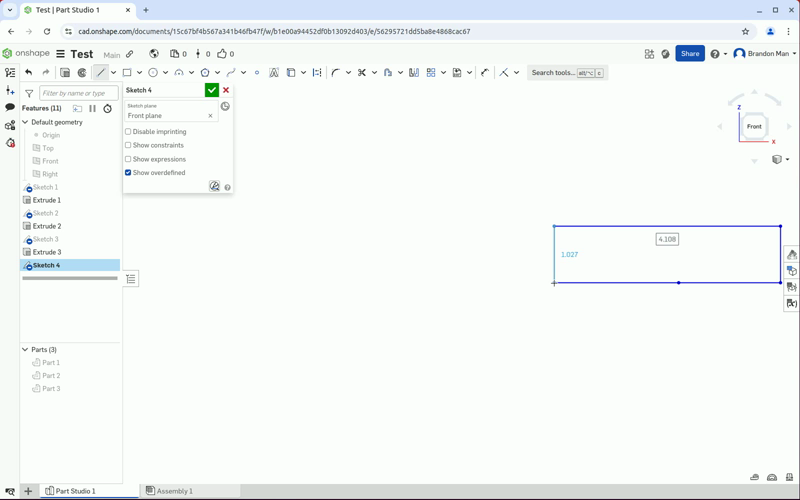
scroll(-6)
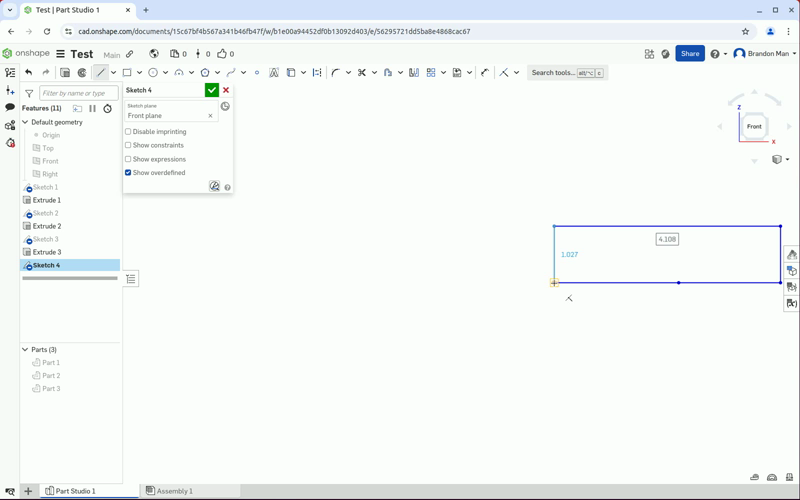
scroll(-6)
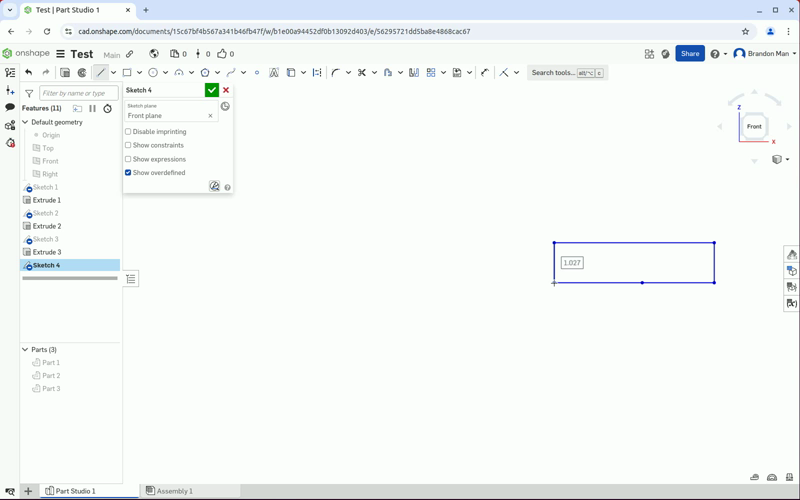
scroll(-6)
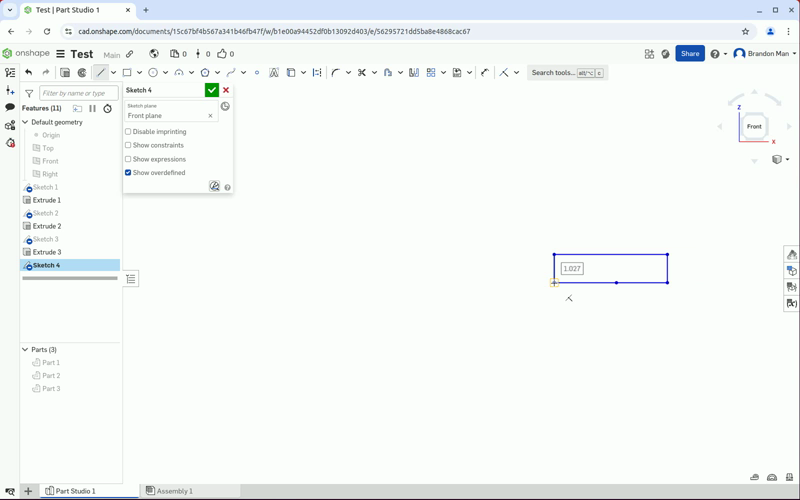
scroll(-6)
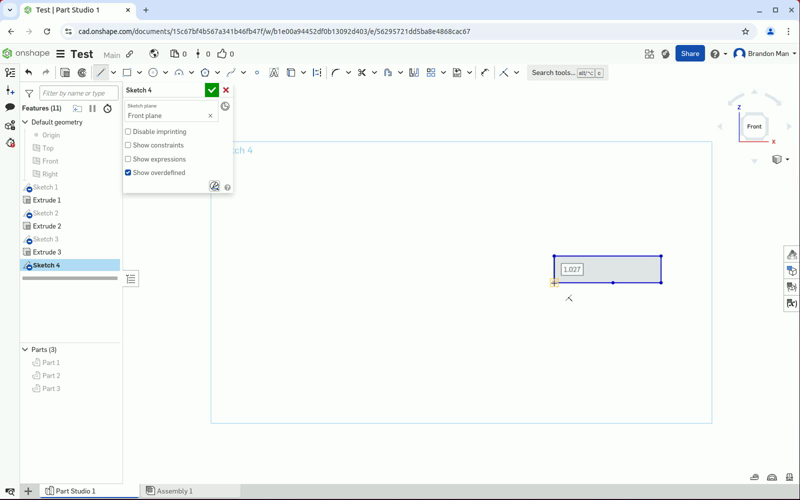
scroll(-6)
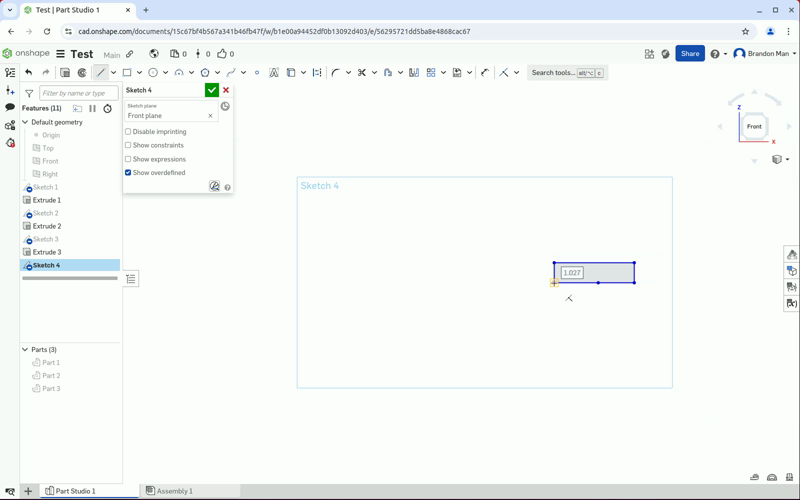
scroll(-6)
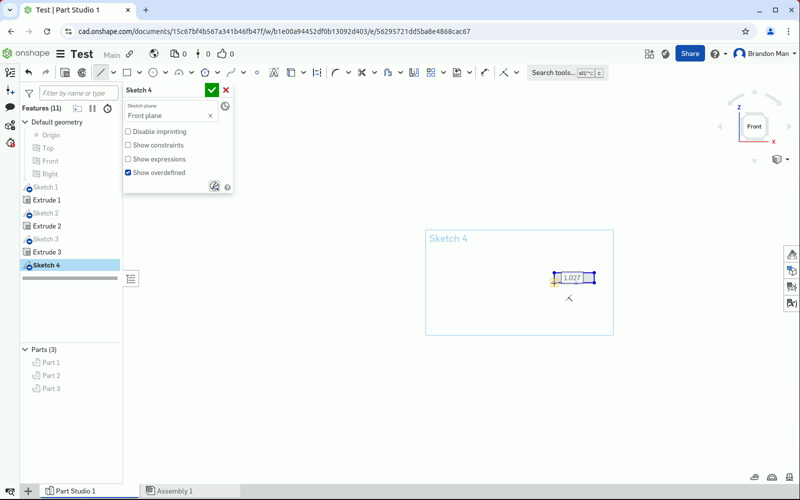
scroll(-6)
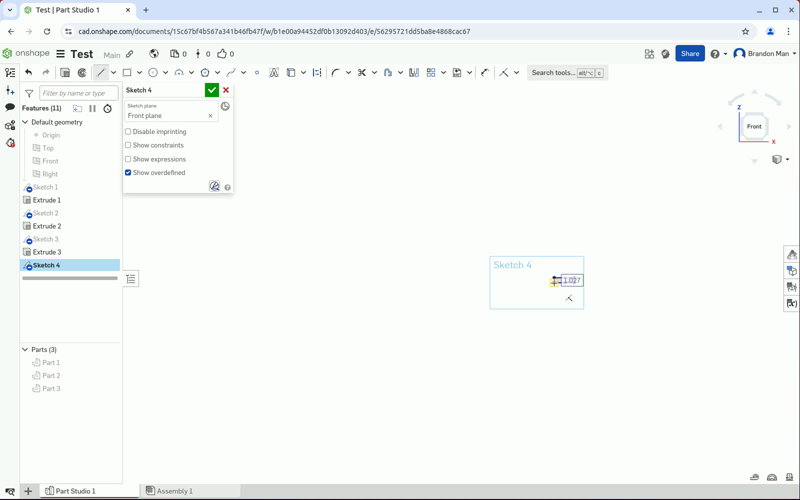
key(esc)
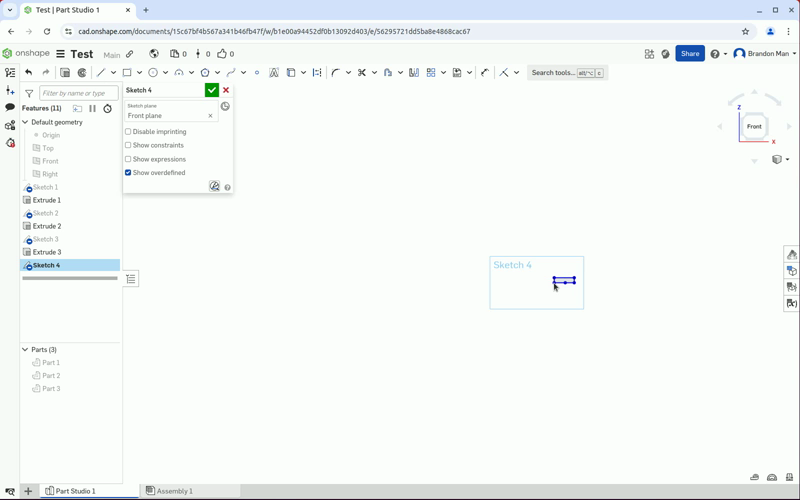
mouse_move(564, 281)
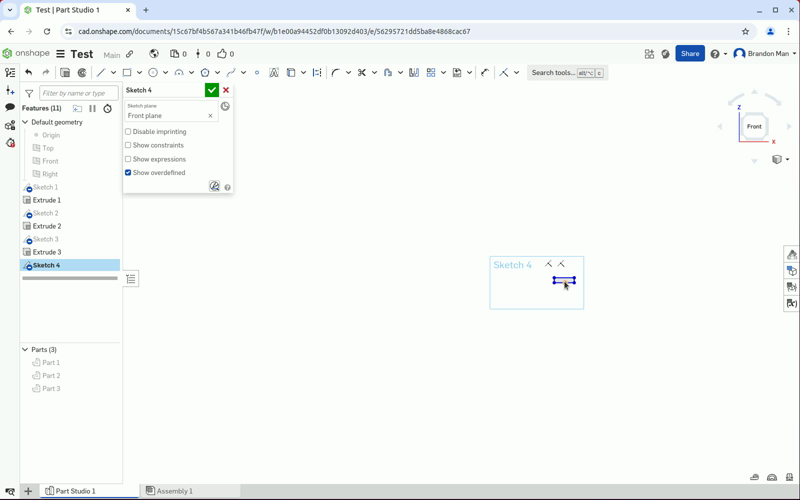
scroll(6)
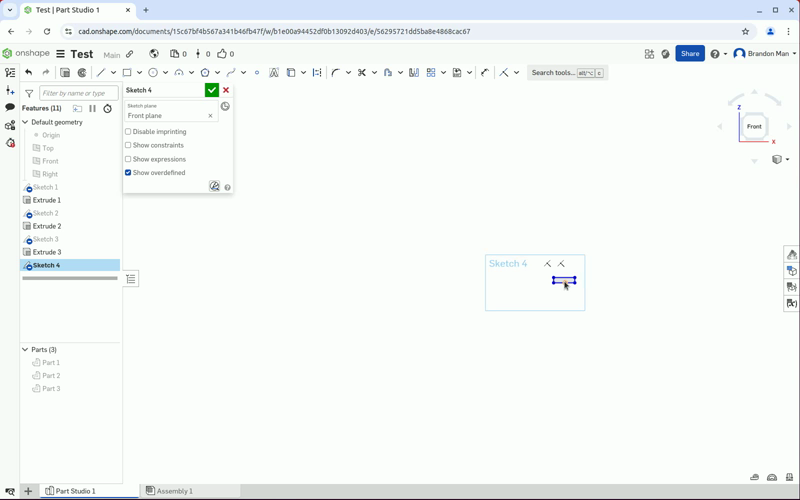
scroll(6)
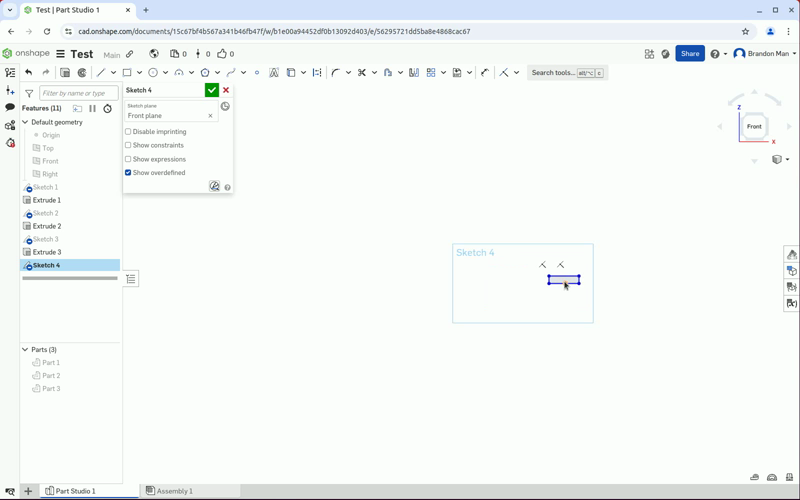
scroll(6)
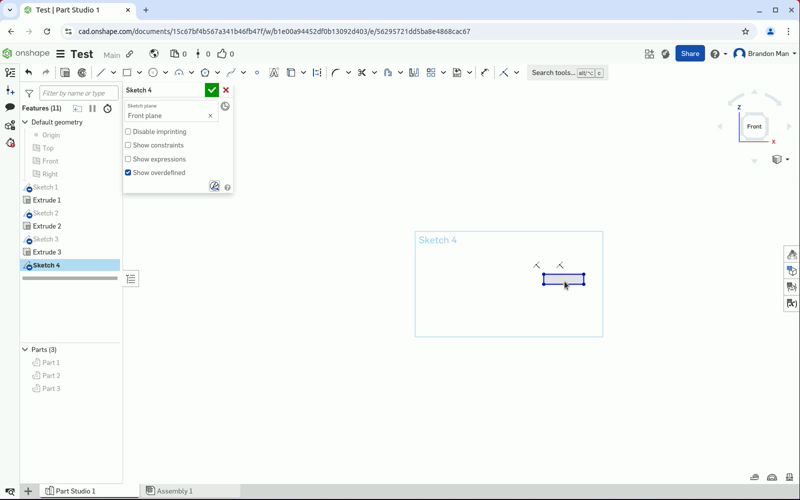
scroll(6)
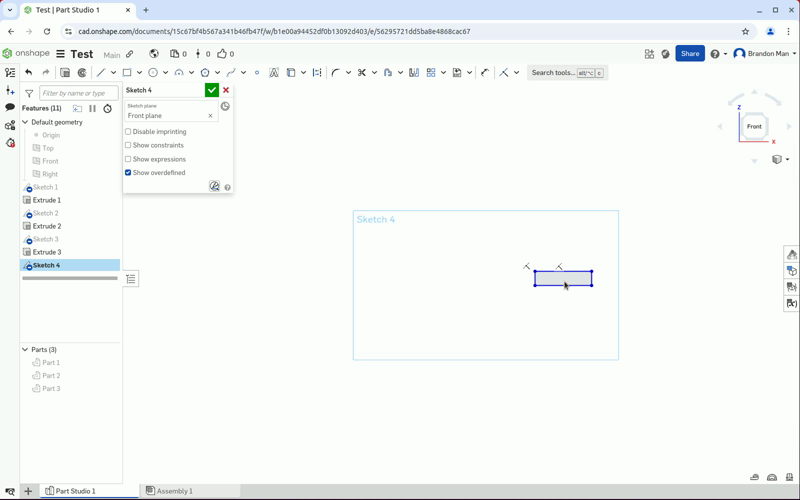
scroll(6)
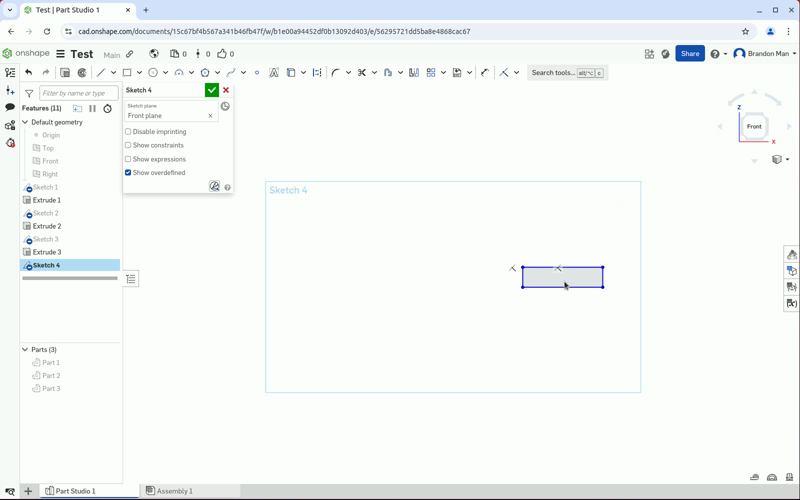
scroll(6)
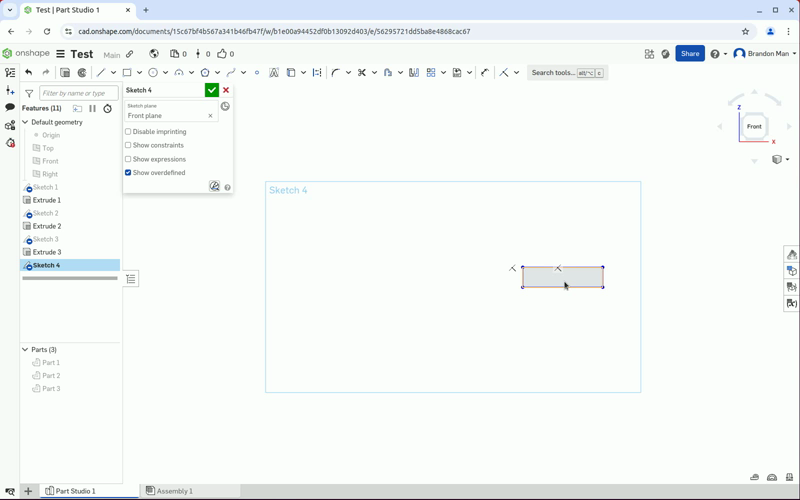
scroll(6)
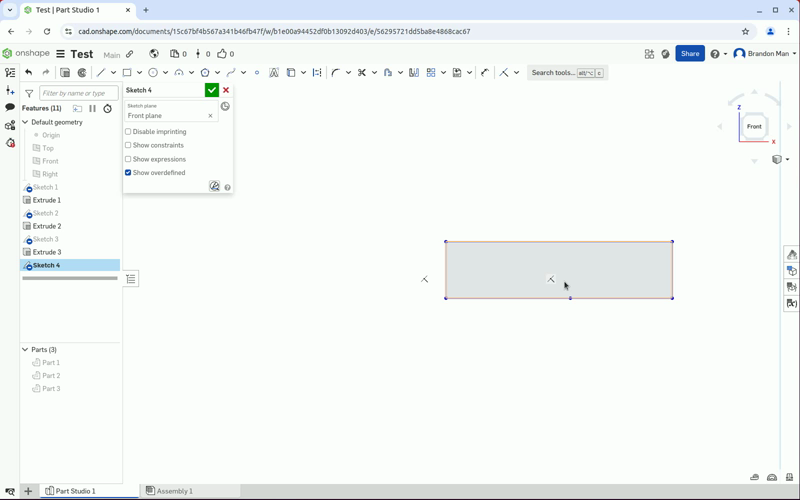
click(564, 281)
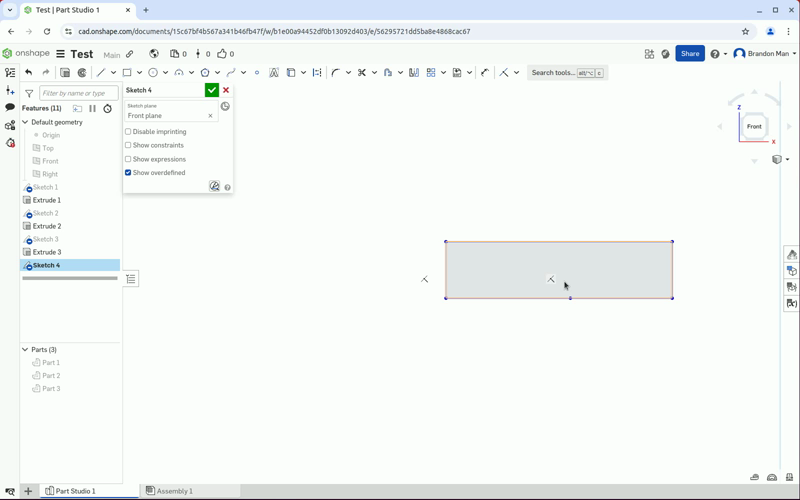
scroll(-6)
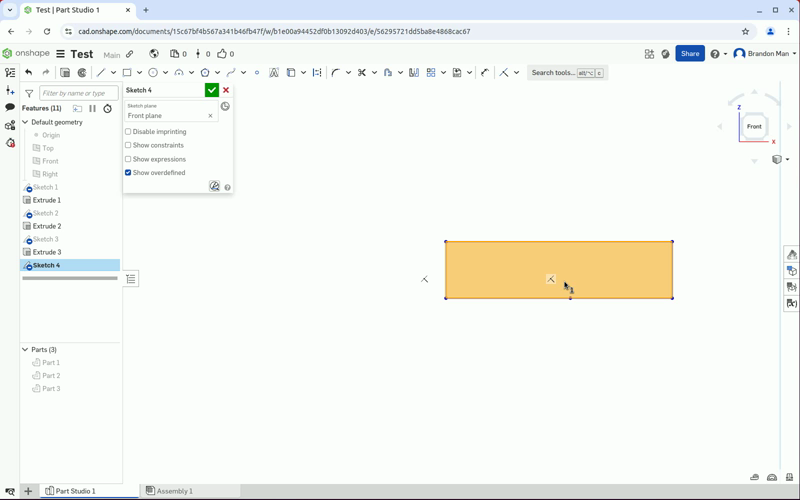
scroll(-6)
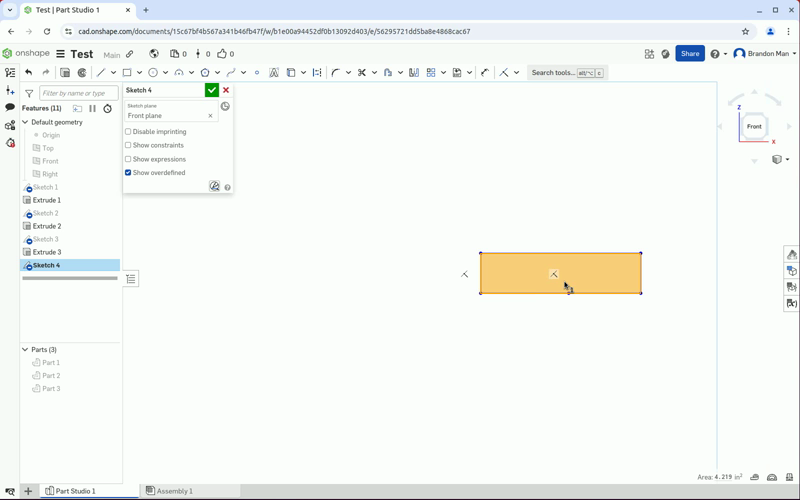
scroll(-6)
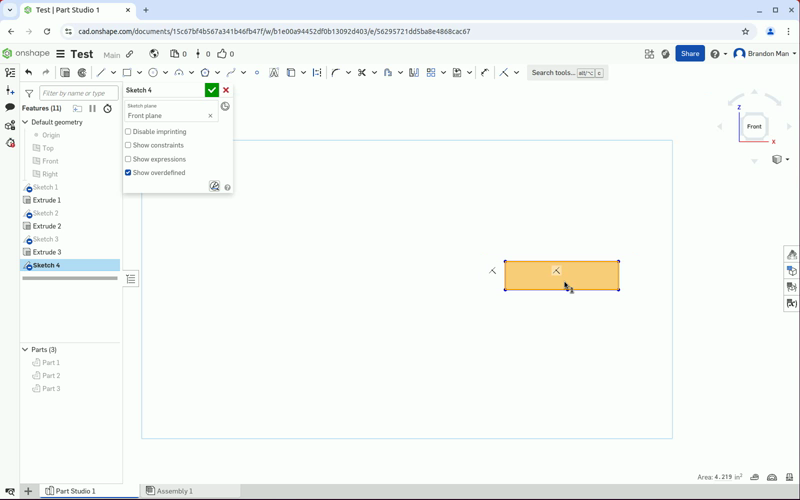
scroll(-6)
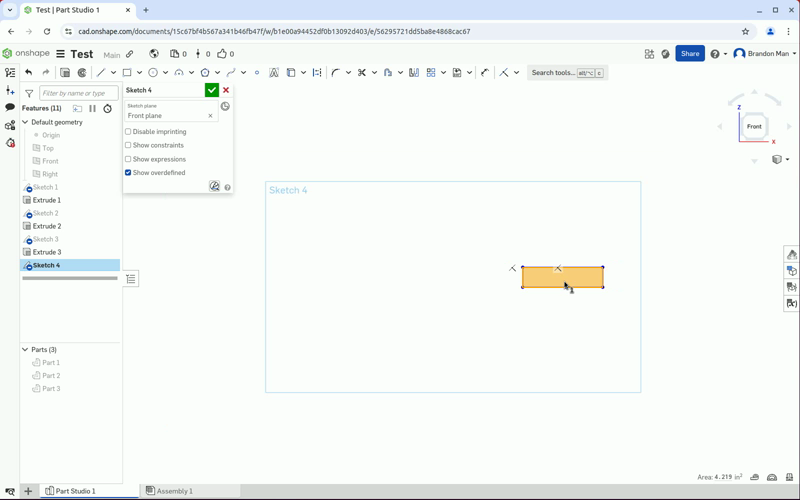
scroll(-6)
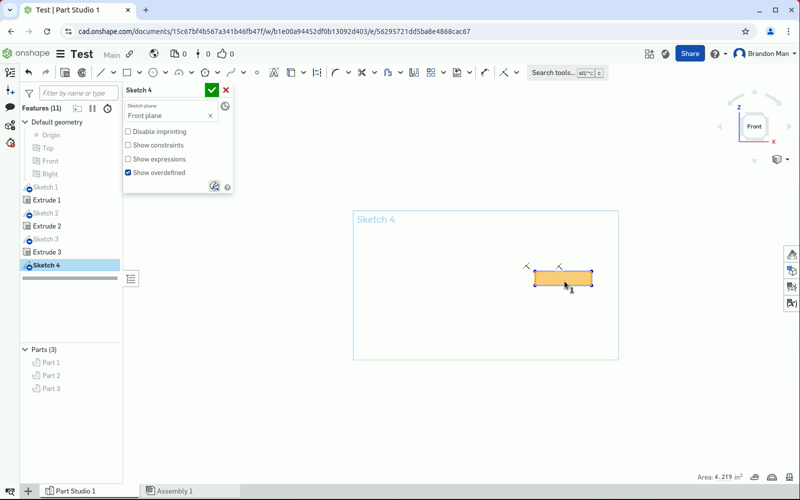
scroll(-6)
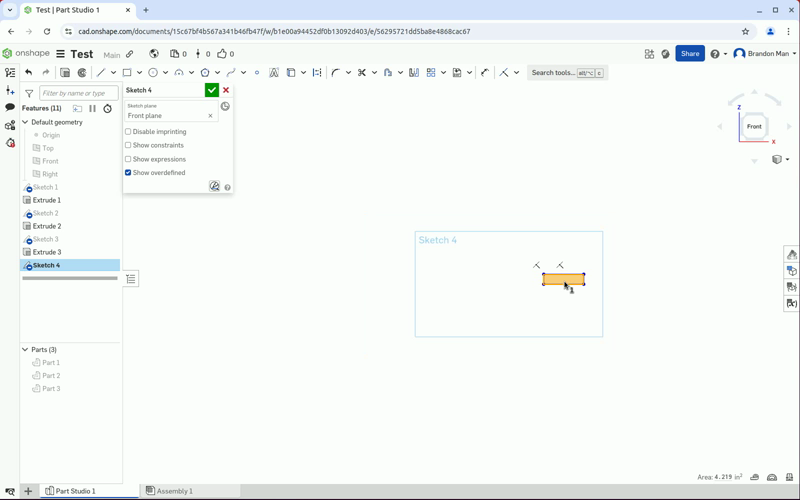
scroll(-6)
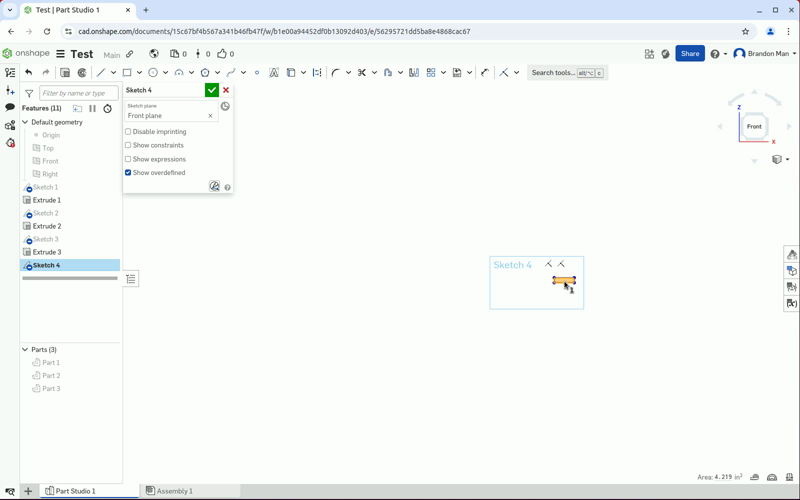
mouse_move(73, 352)
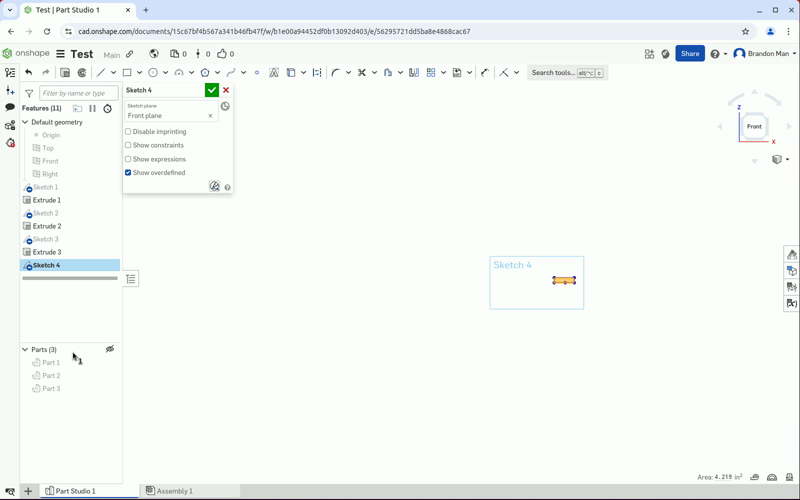
key(shift+y)
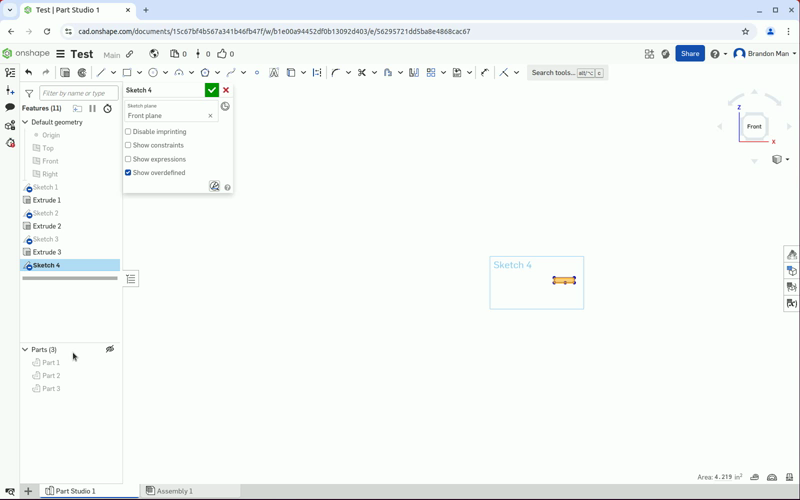
key(shift+e)
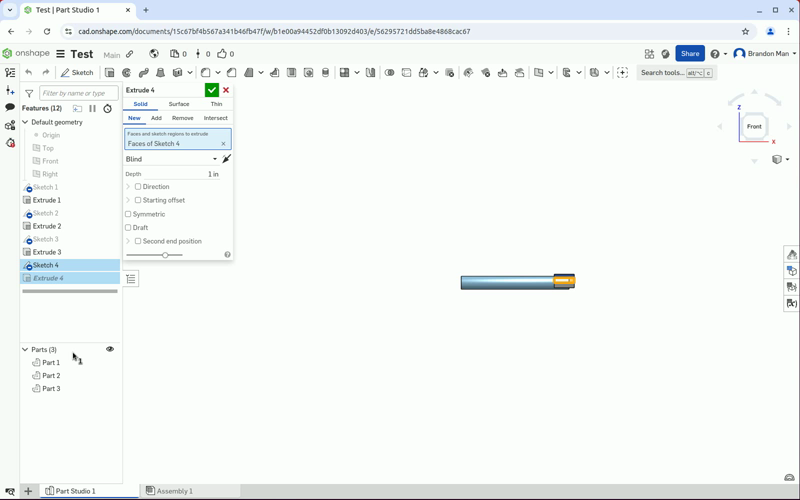
mouse_move(143, 106)
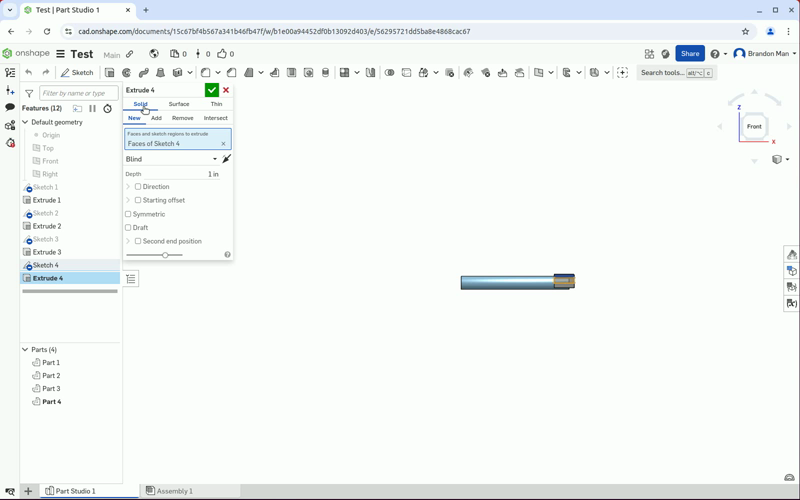
click(143, 106)
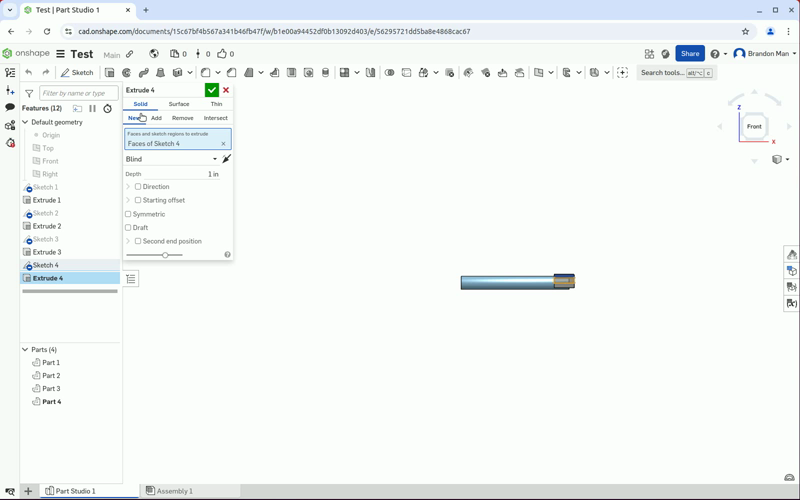
mouse_move(137, 120)
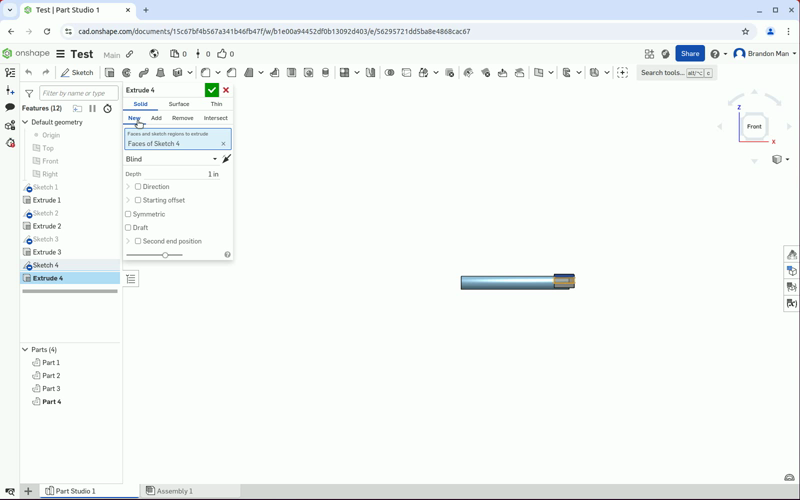
click(137, 120)
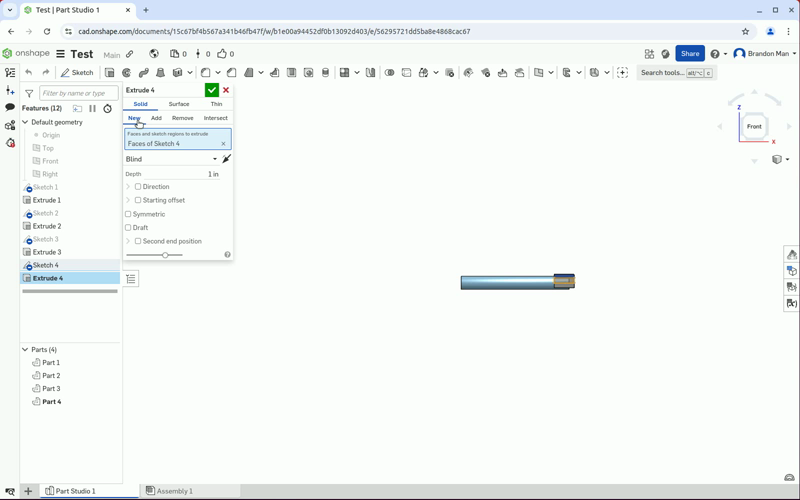
key(tab, 4)
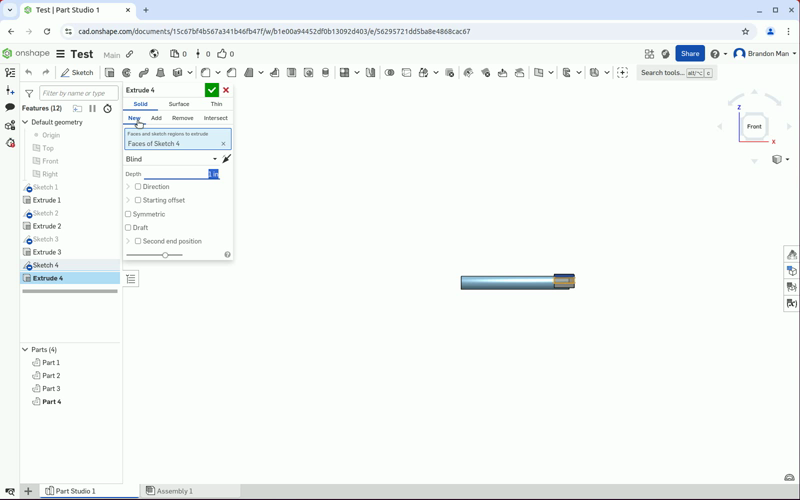
text(13.239)
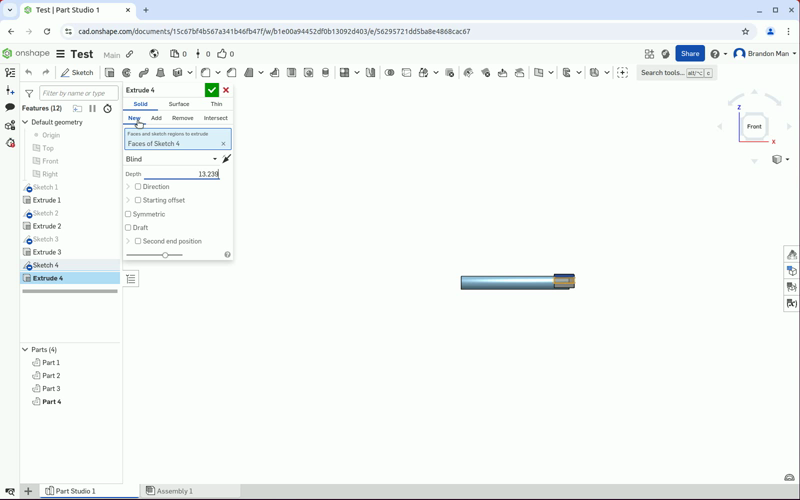
key(enter)
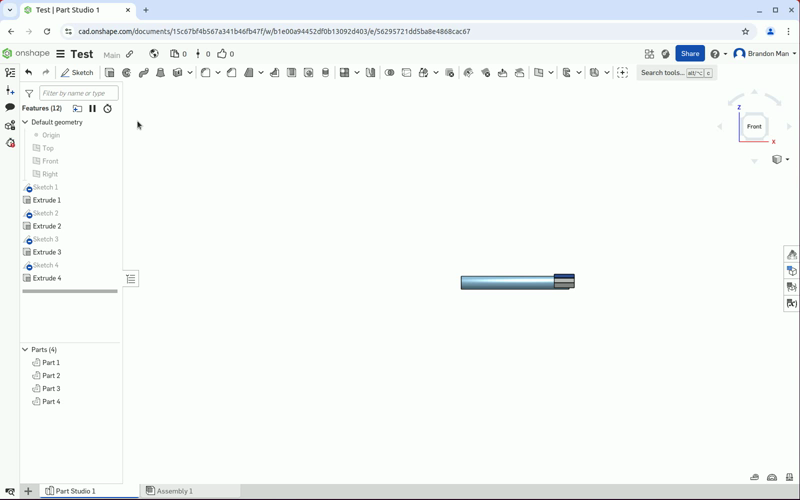
key(shift+h)
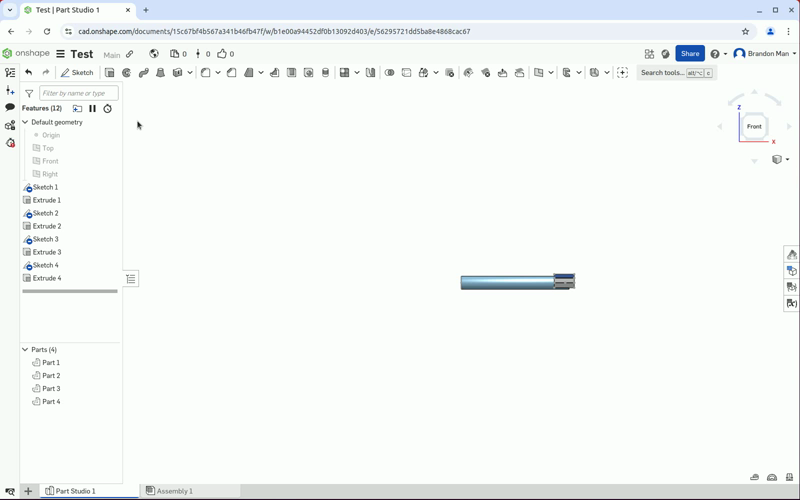
key(shift+h)
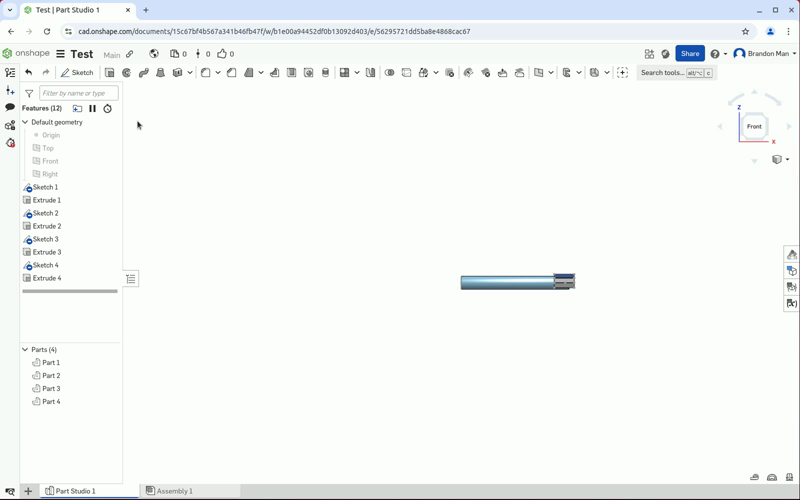
key(shift+7)
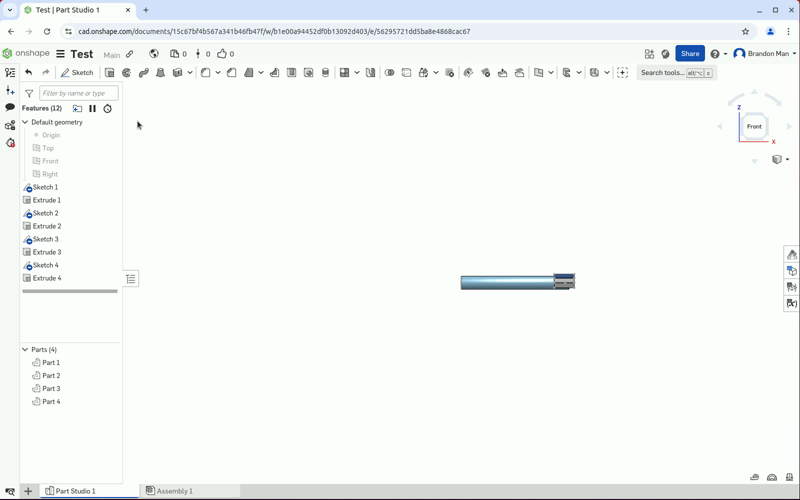
key(left, 2)
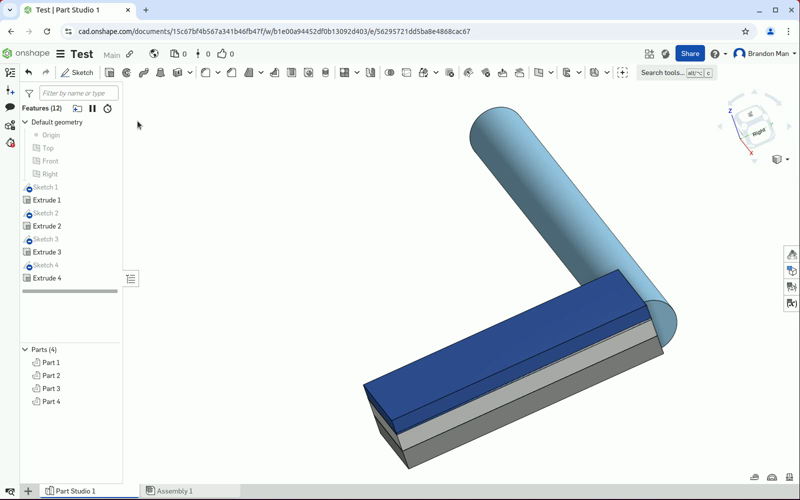
key(down, 2)
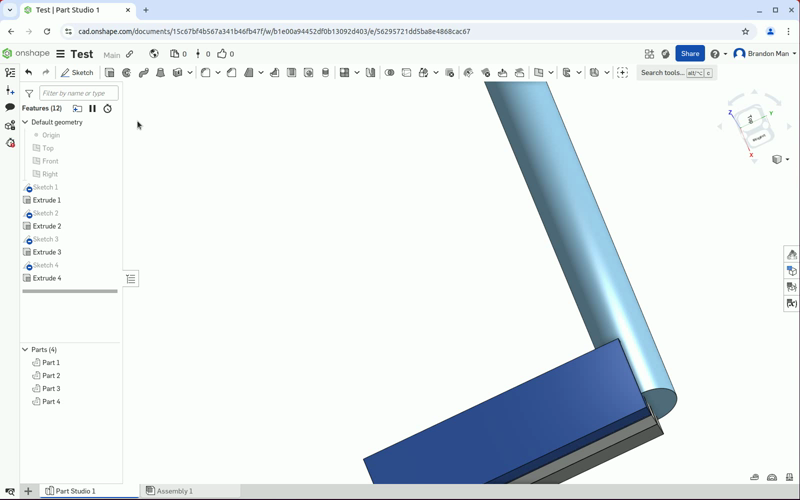
key(up, 2)
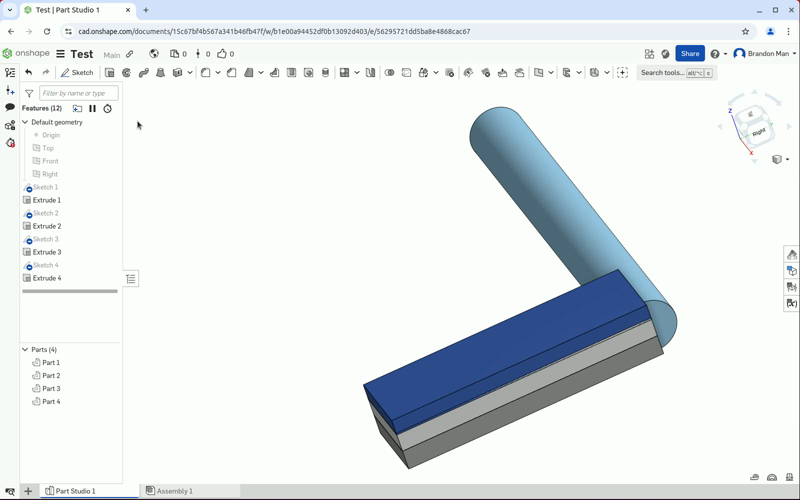
key(right, 2)
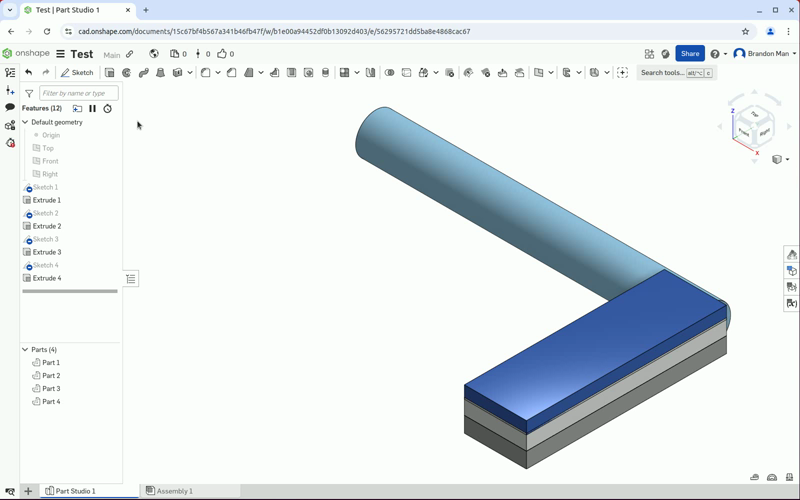
mouse_move(73, 189)
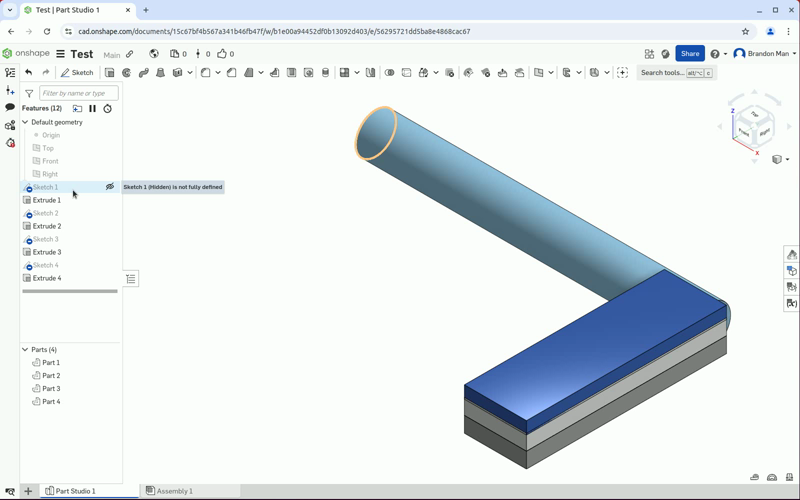
click(73, 189)